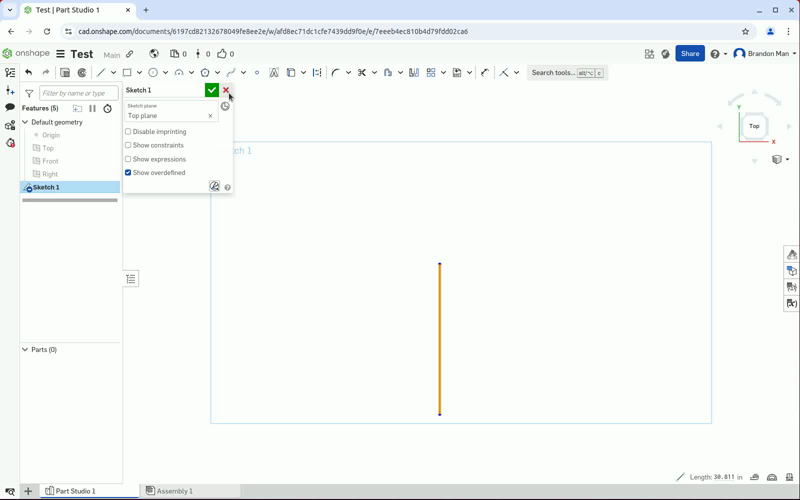
key(shift+h)
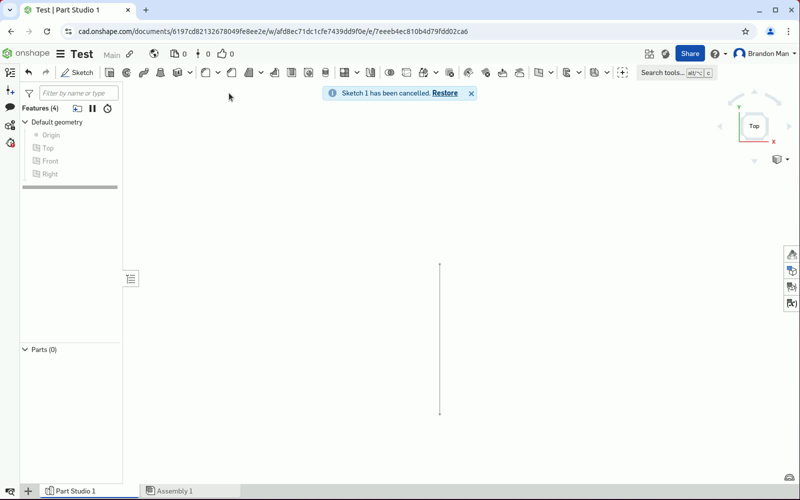
mouse_move(73, 352)
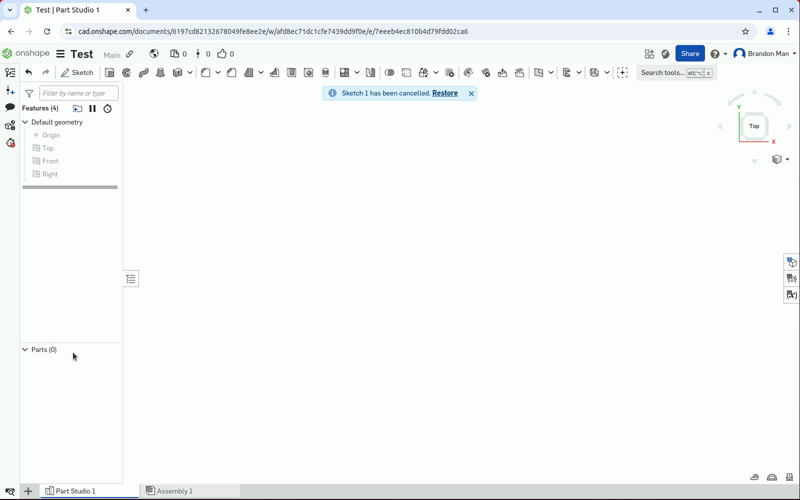
key(y)
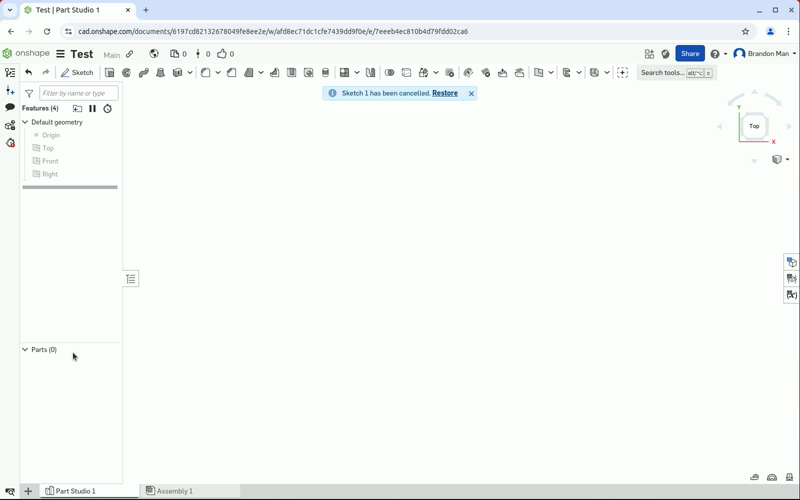
key(shift+p)
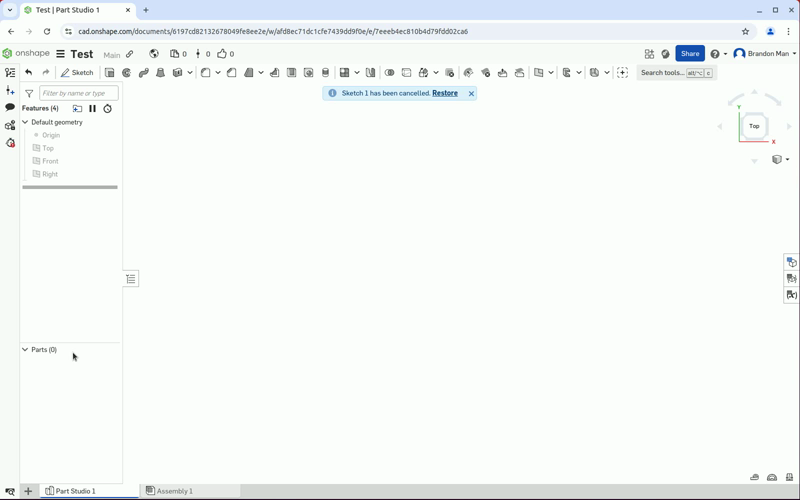
key(space)
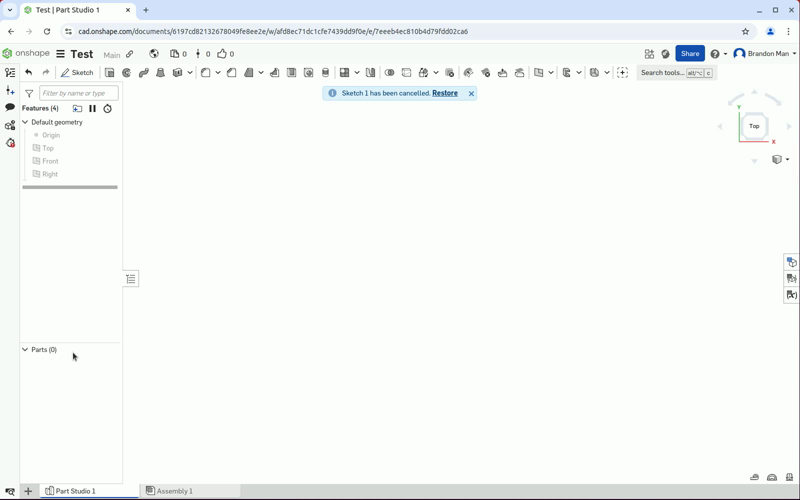
key_down(shift)
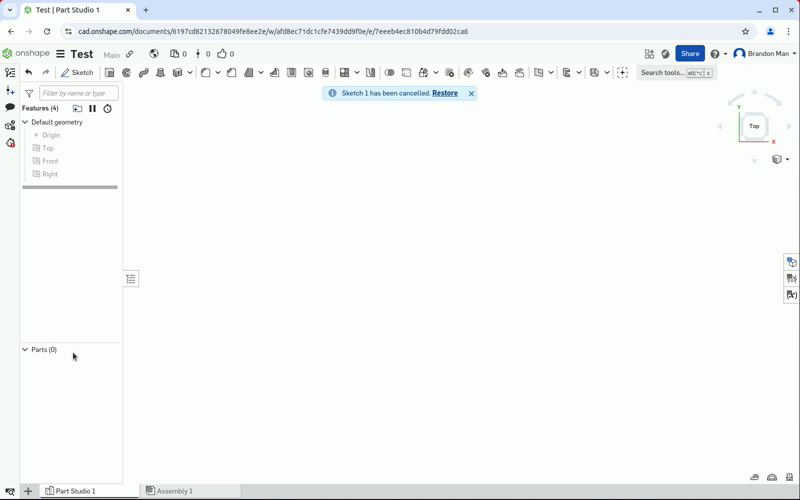
key(up)
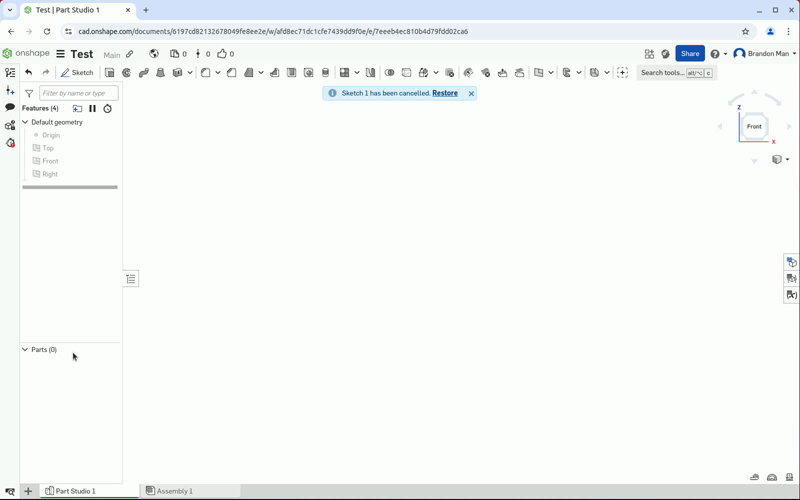
key_up(shift)
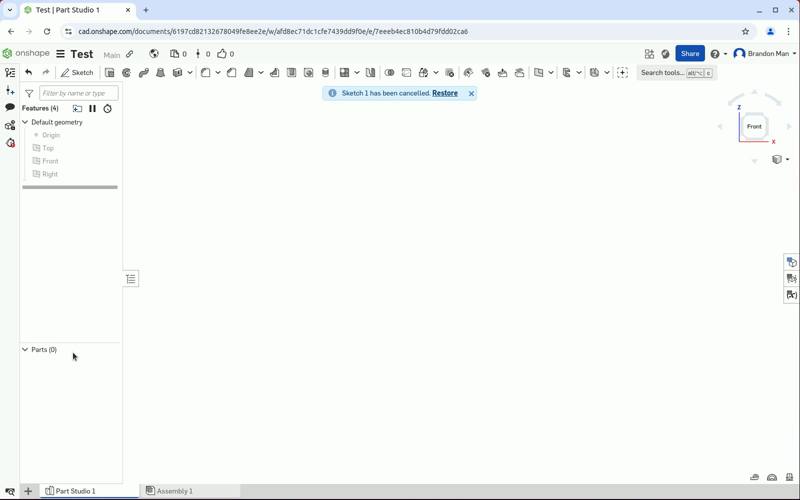
mouse_move(73, 352)
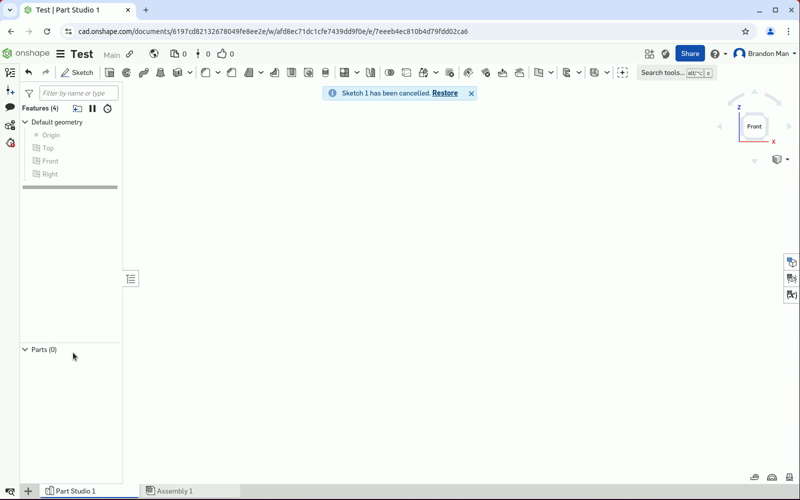
key(shift+y)
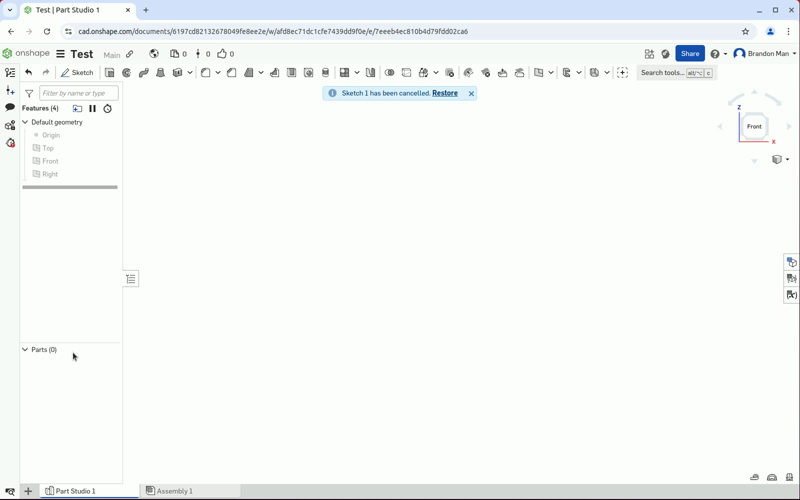
key(shift+s)
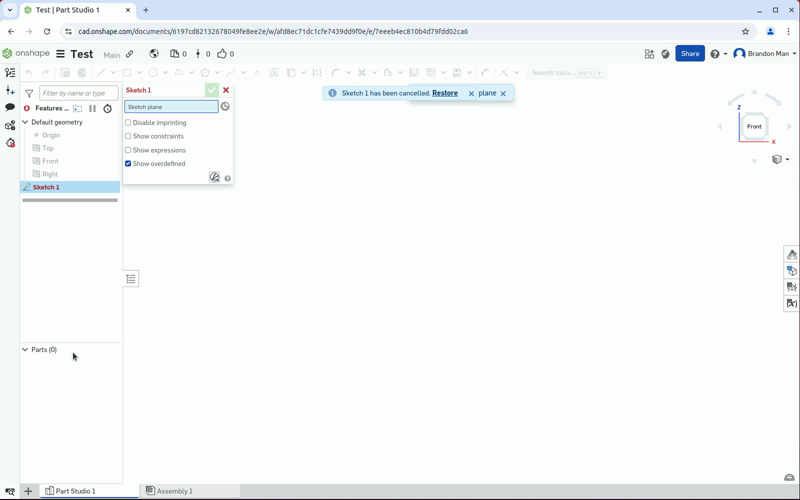
mouse_move(73, 163)
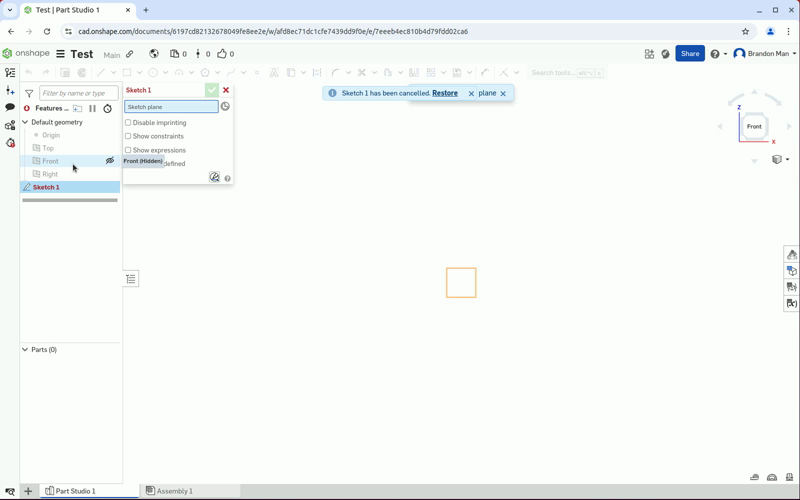
click(73, 163)
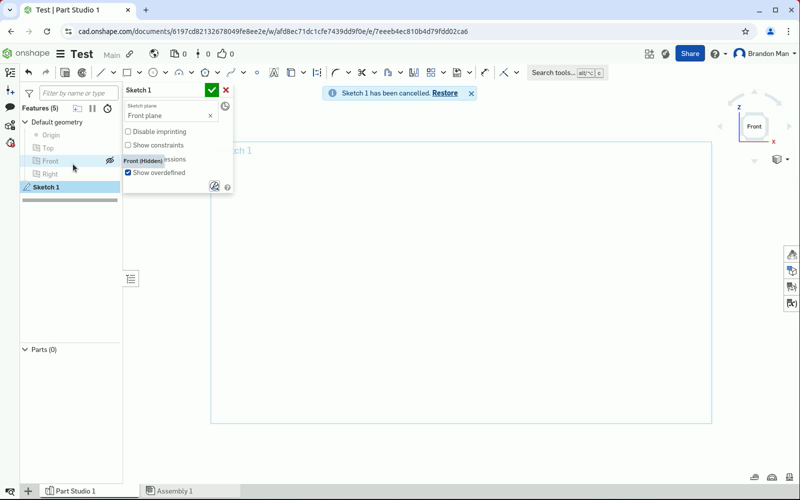
mouse_move(73, 352)
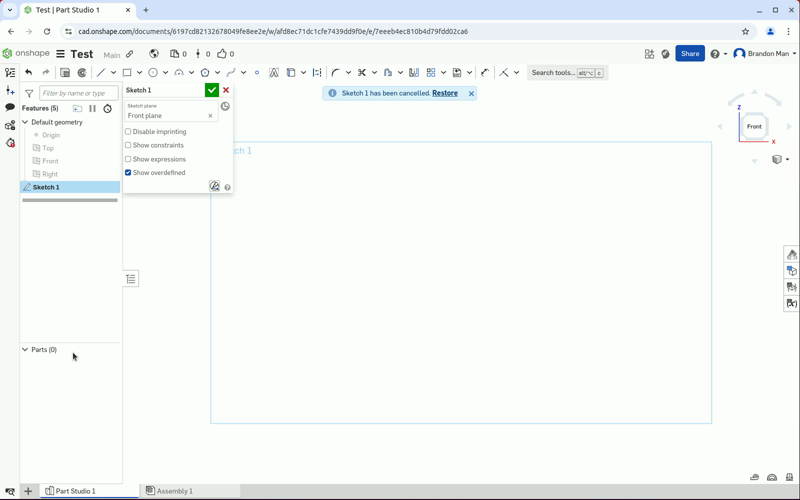
key(y)
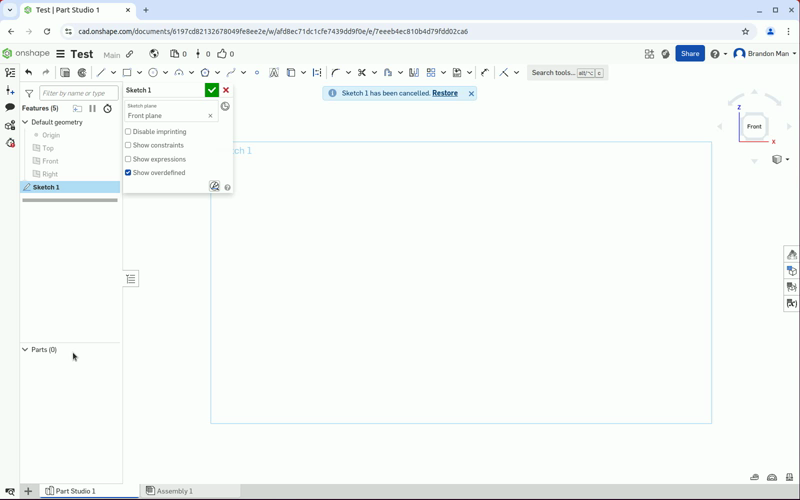
key(c)
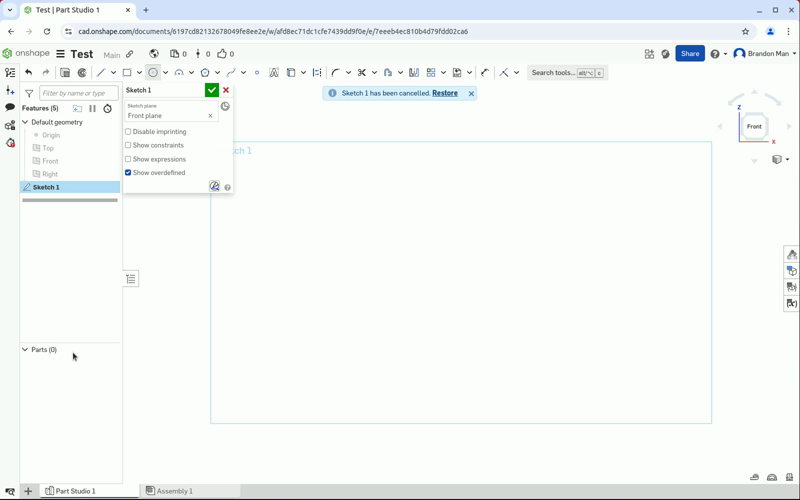
key_down(shift)
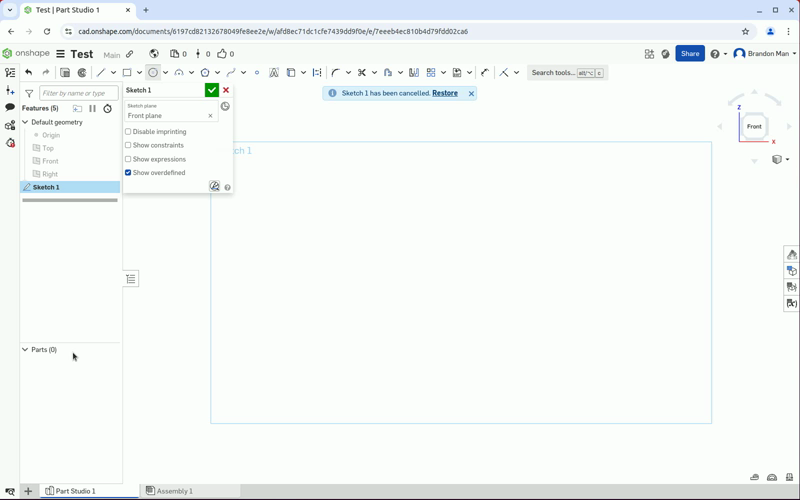
mouse_move(461, 282)
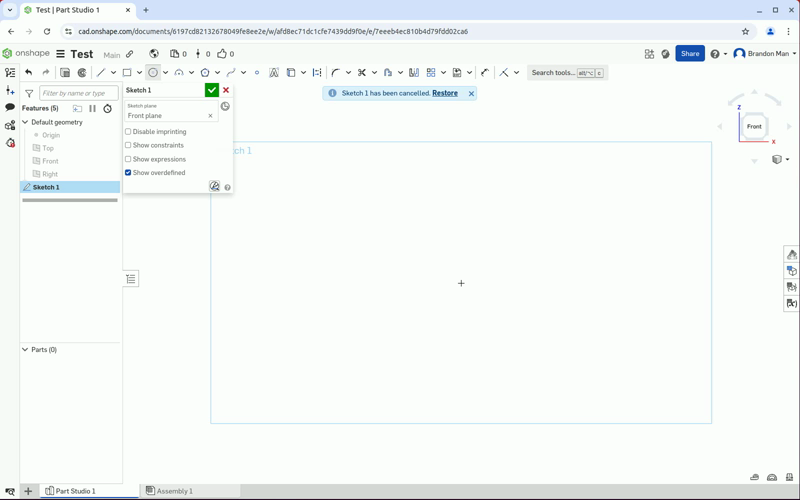
click(461, 282)
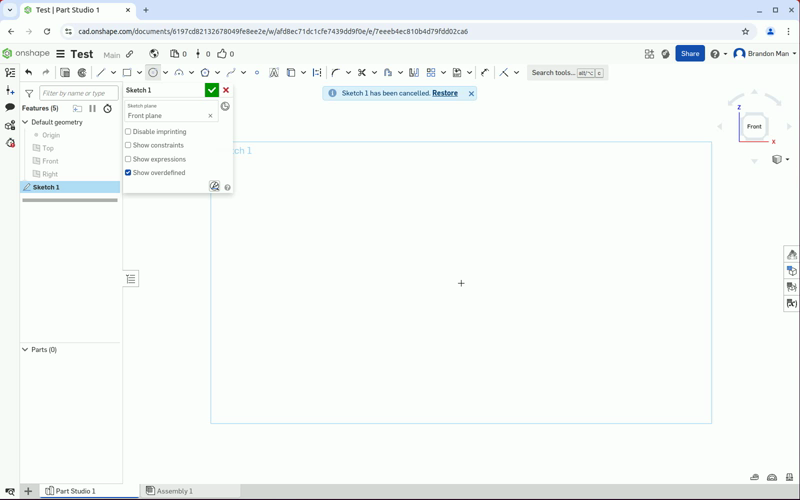
key_up(shift)
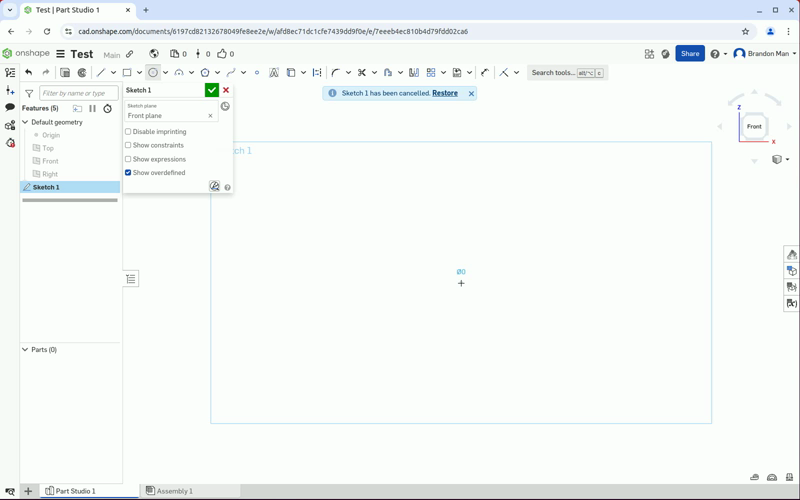
mouse_move(505, 282)
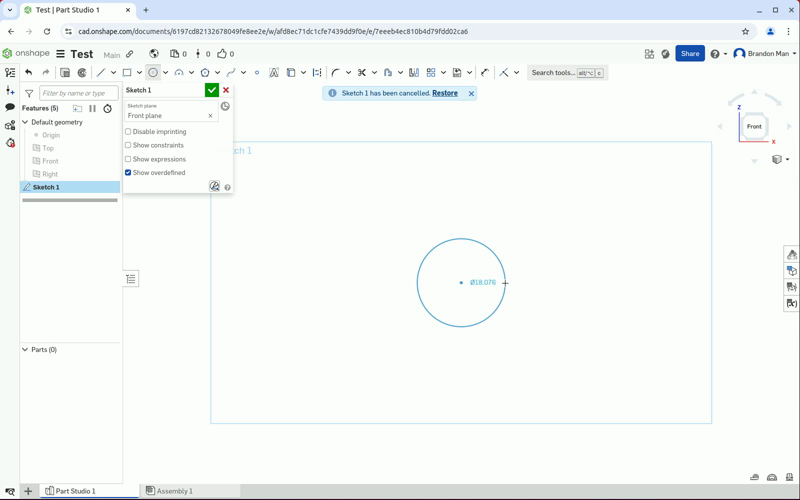
click(505, 282)
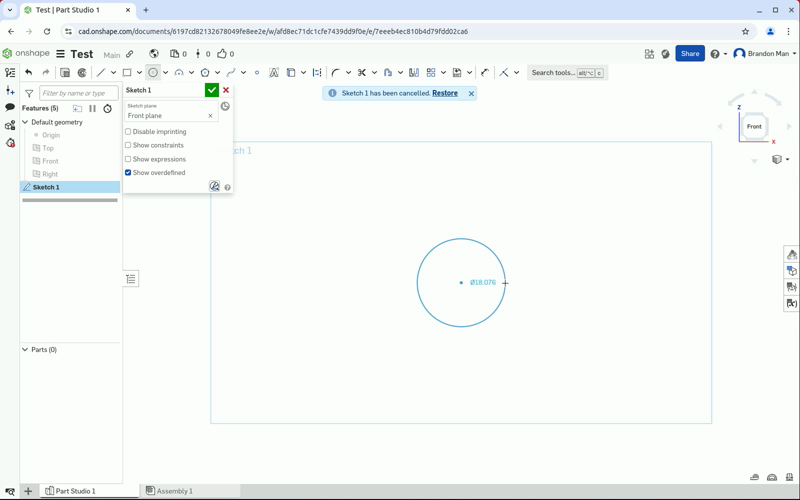
key(esc)
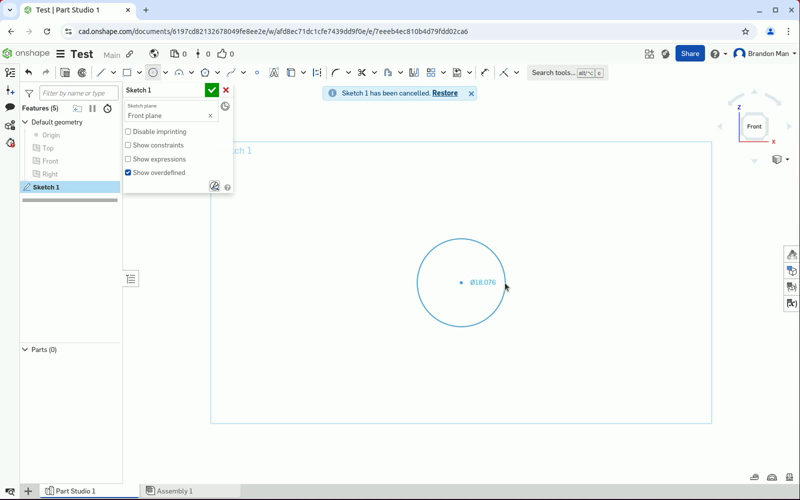
key(l)
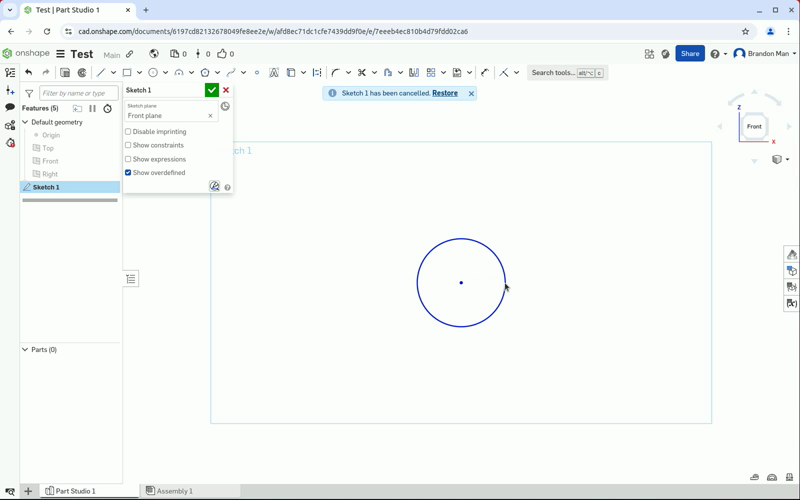
key_down(shift)
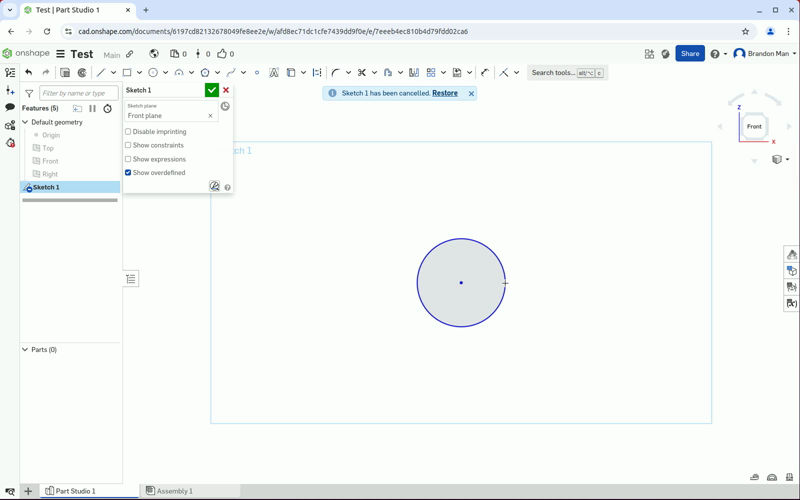
mouse_move(431, 290)
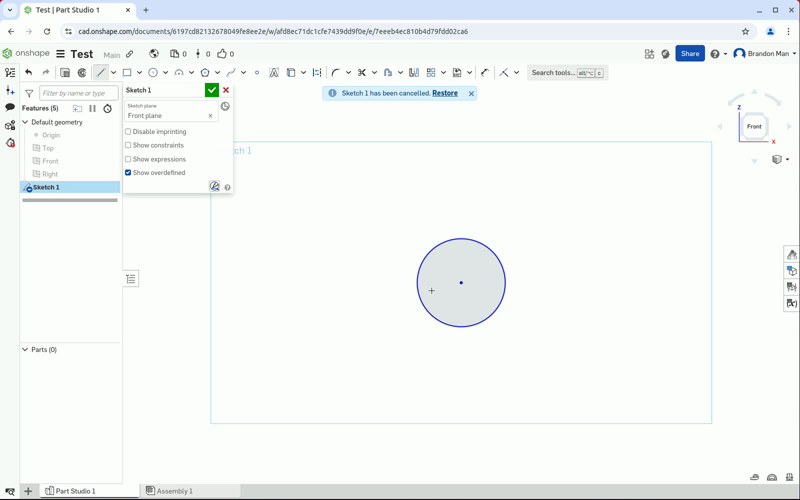
click(431, 290)
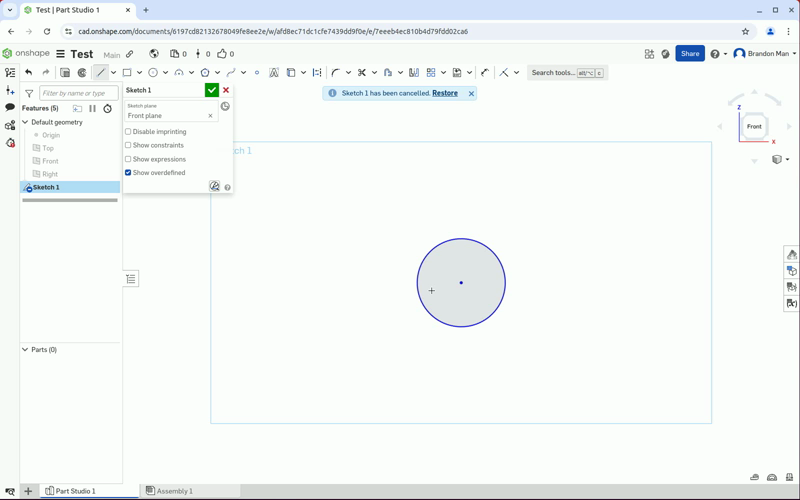
key_up(shift)
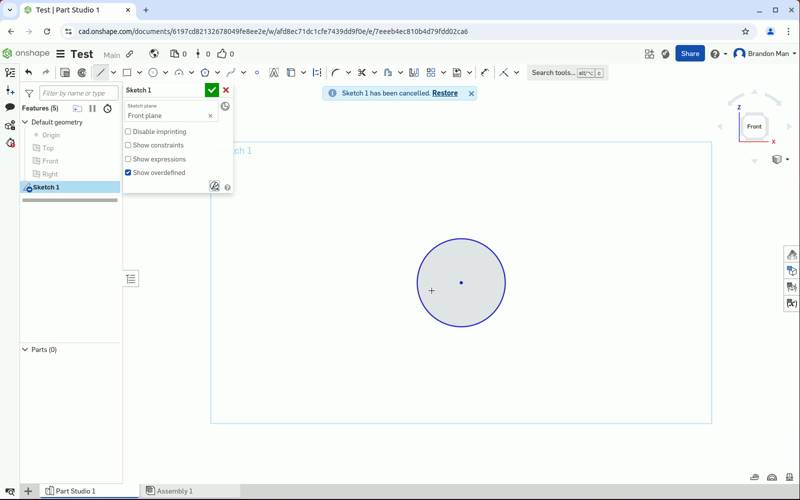
key_down(shift)
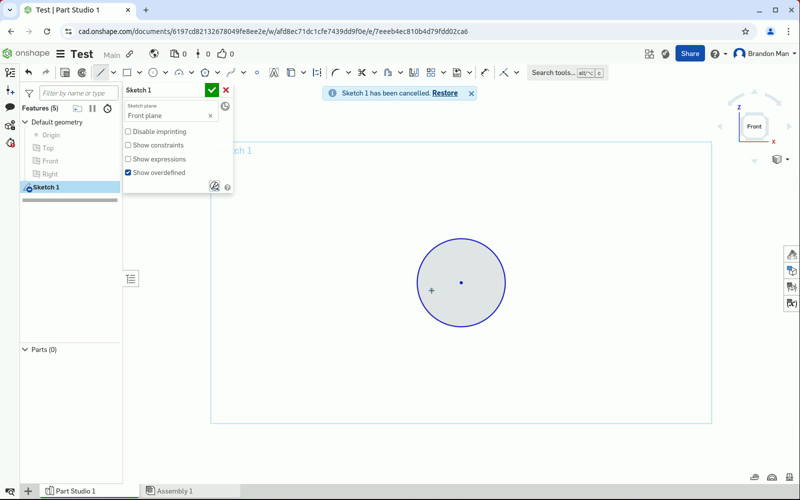
mouse_move(461, 290)
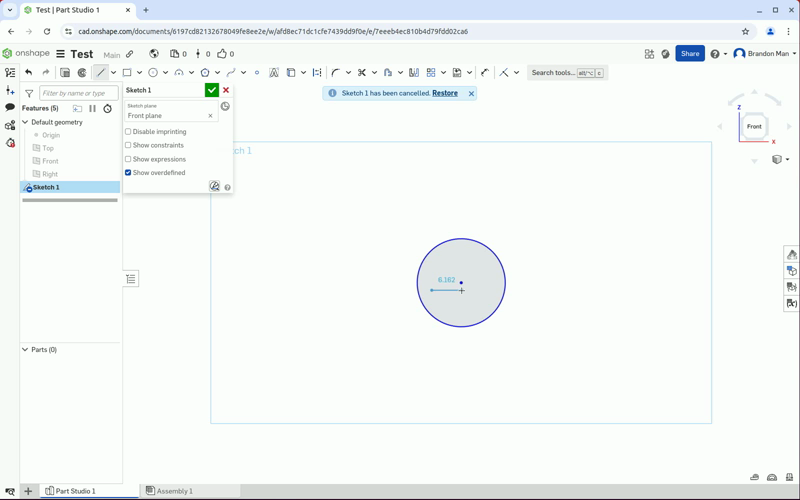
mouse_move(440, 290)
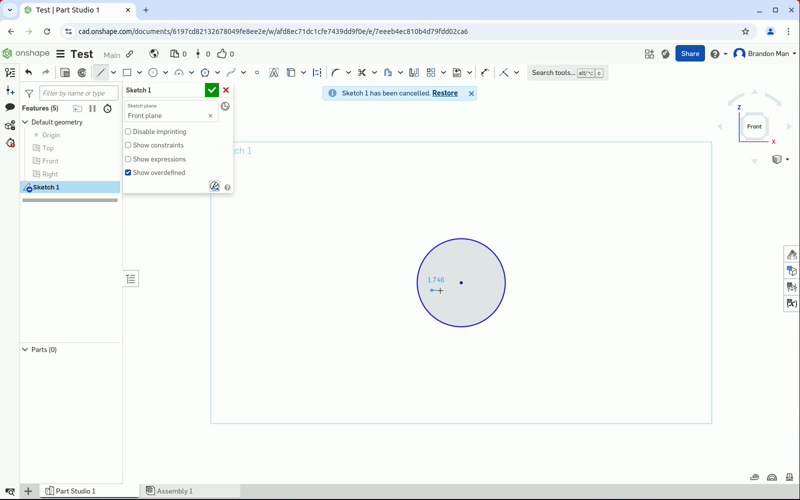
click(440, 290)
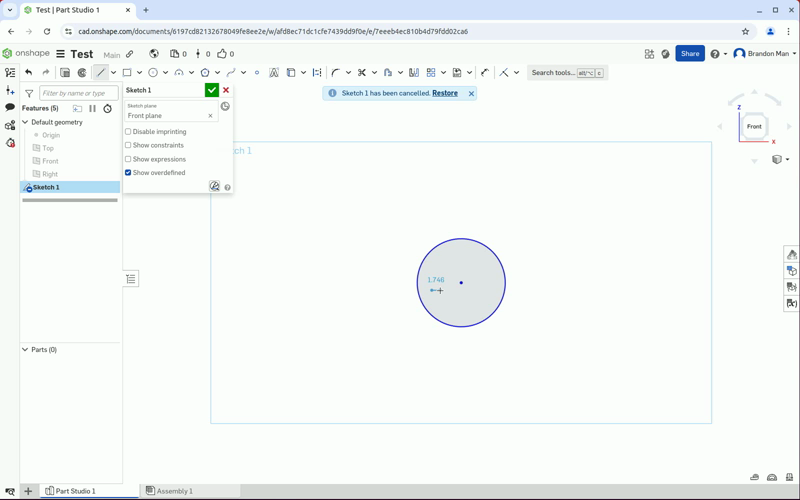
key_up(shift)
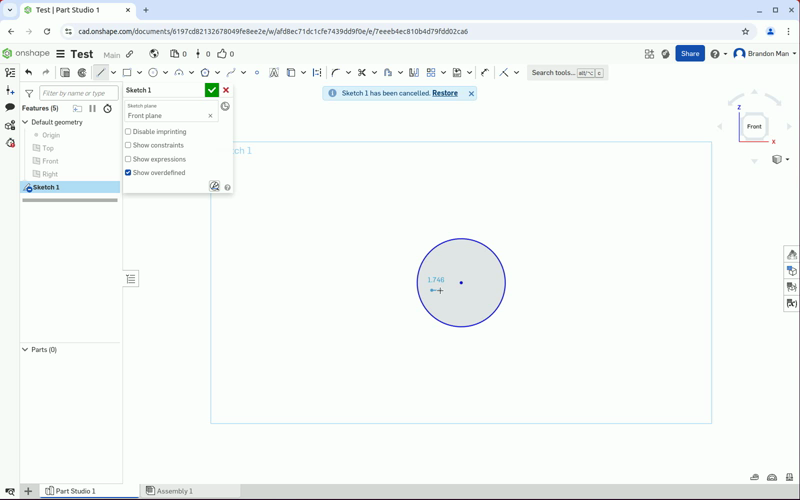
key(esc)
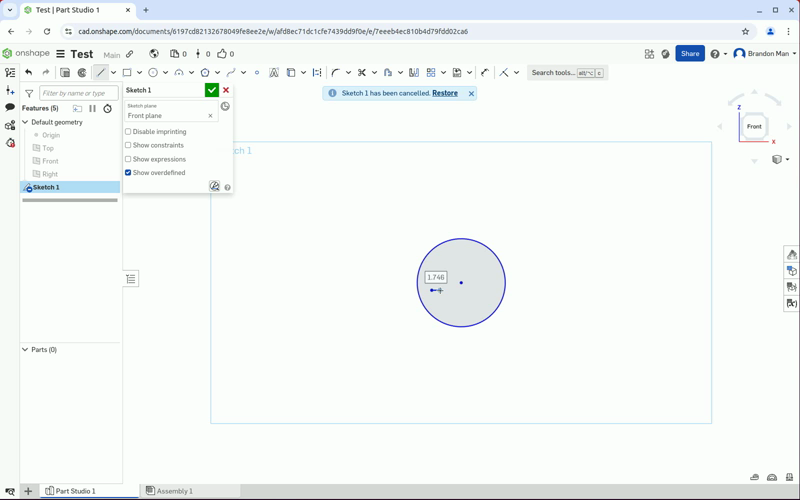
key(a)
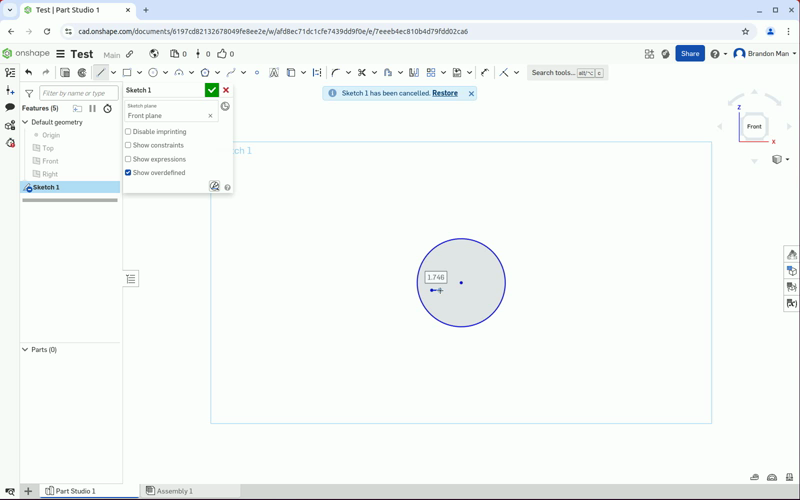
mouse_move(440, 290)
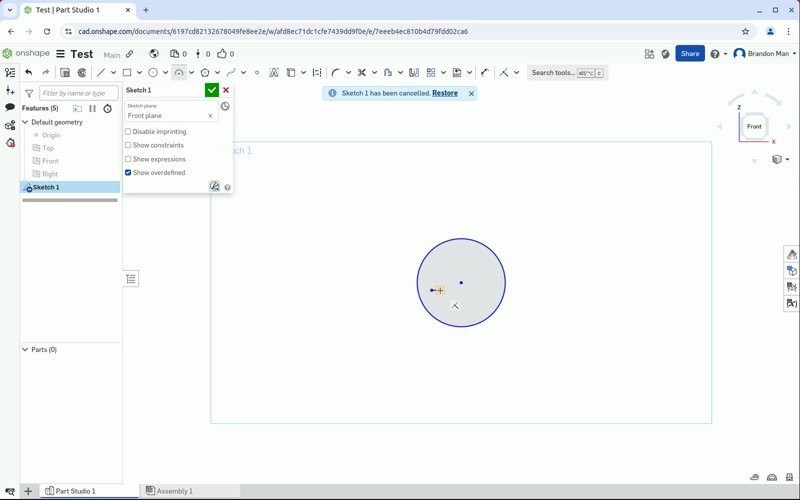
click(440, 290)
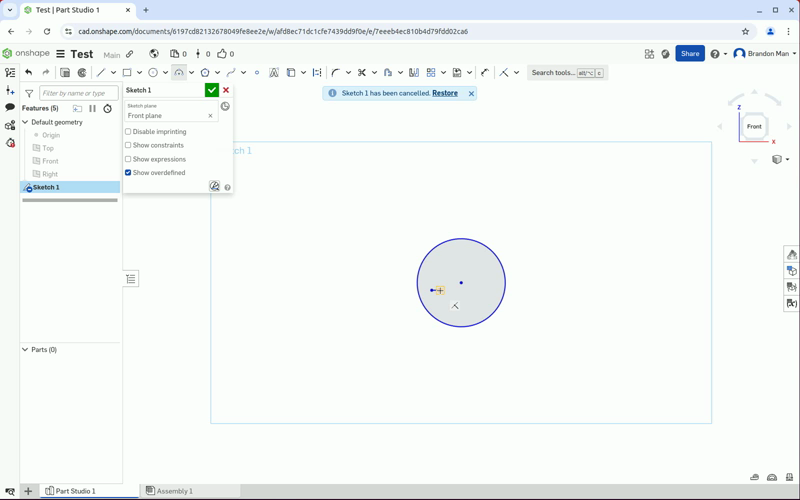
key_down(shift)
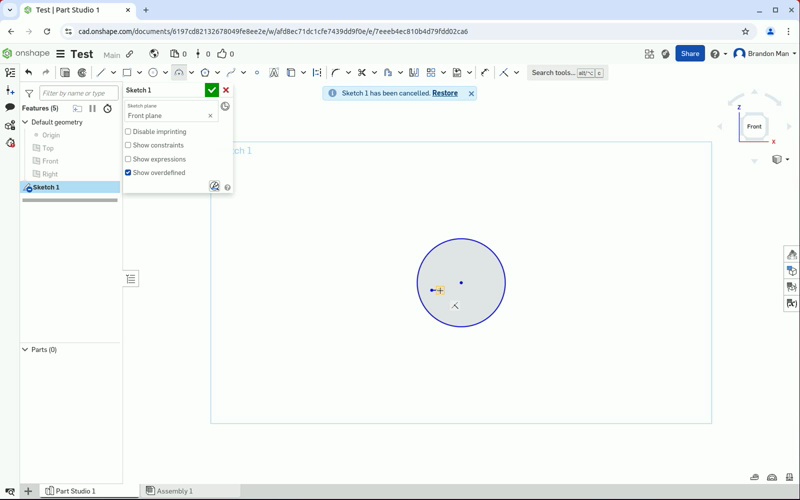
mouse_move(481, 290)
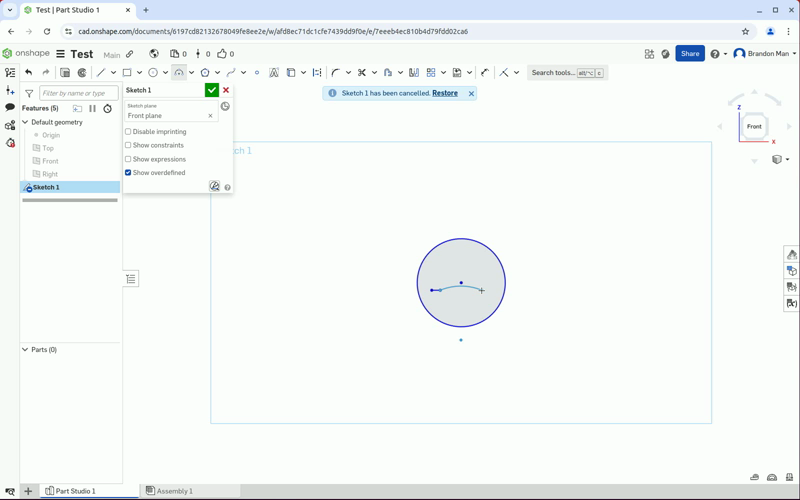
click(481, 290)
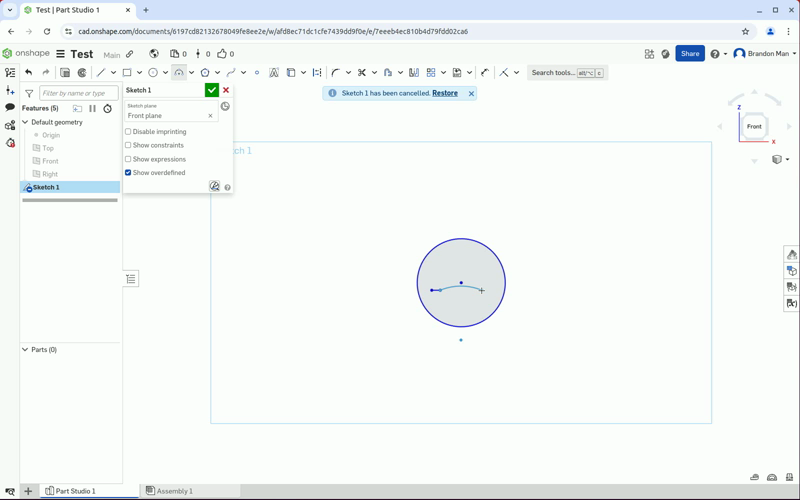
mouse_move(460, 304)
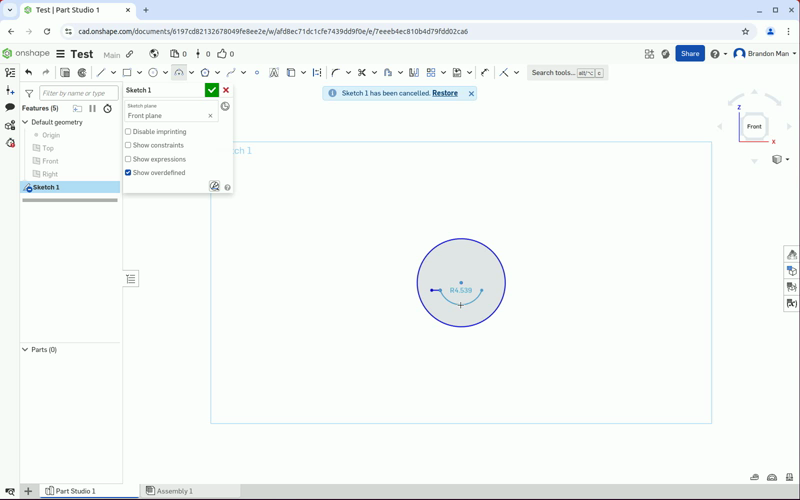
click(460, 304)
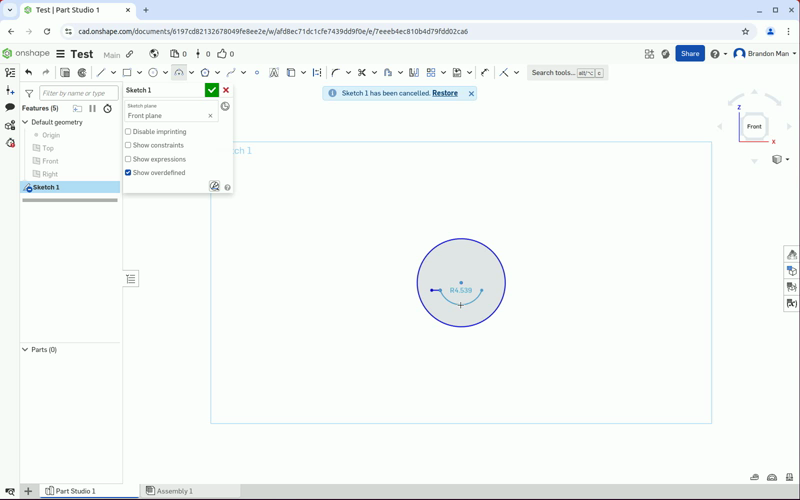
key_up(shift)
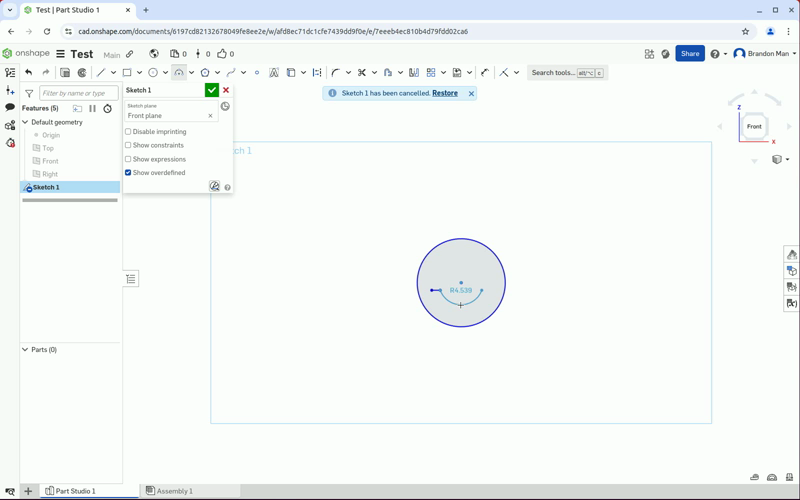
key(esc)
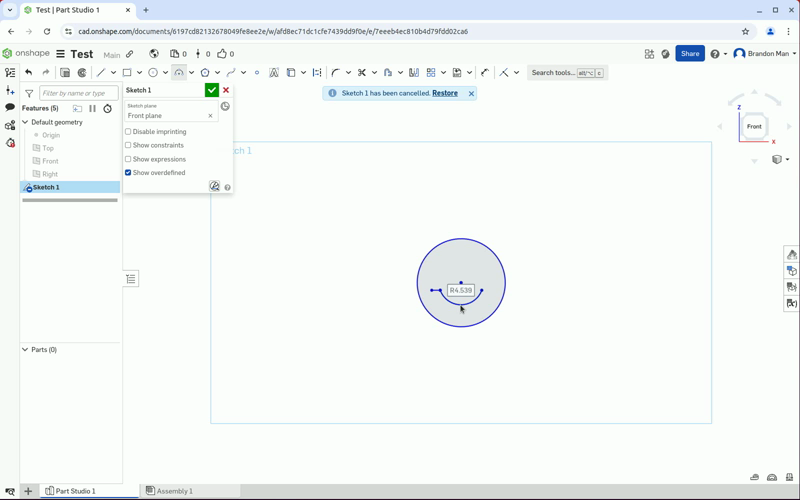
key(l)
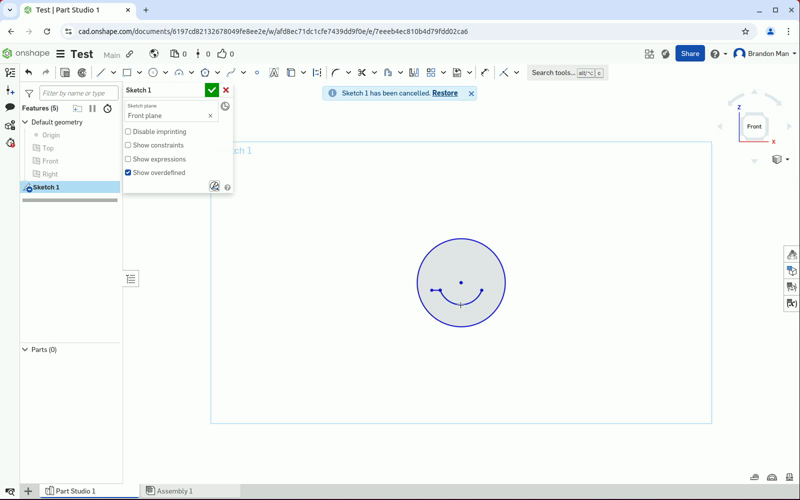
mouse_move(481, 290)
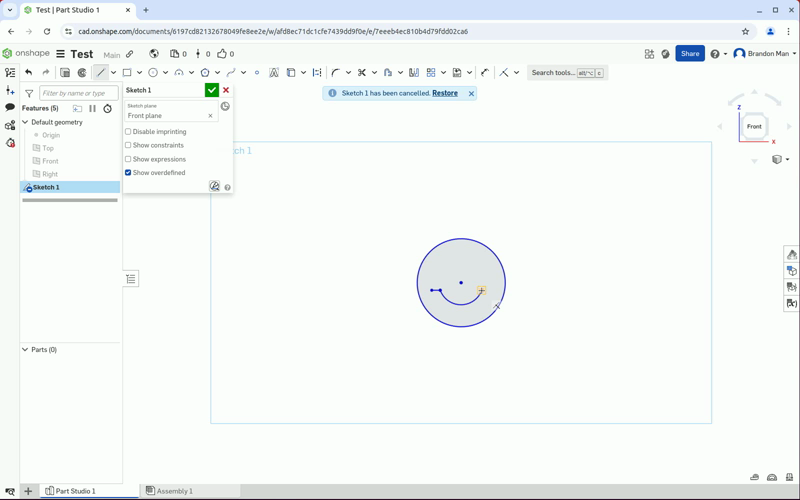
click(481, 290)
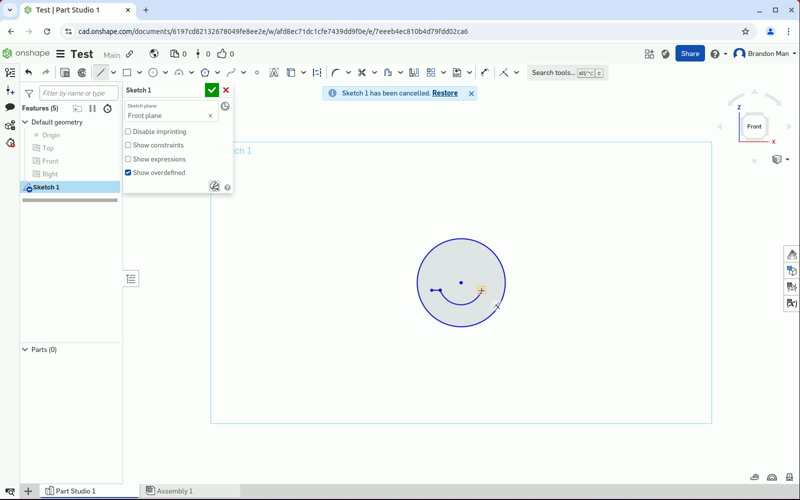
key_down(shift)
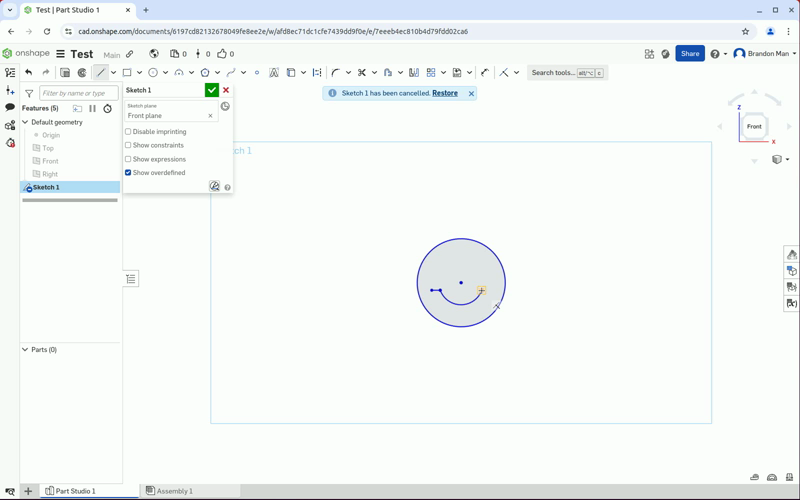
mouse_move(511, 290)
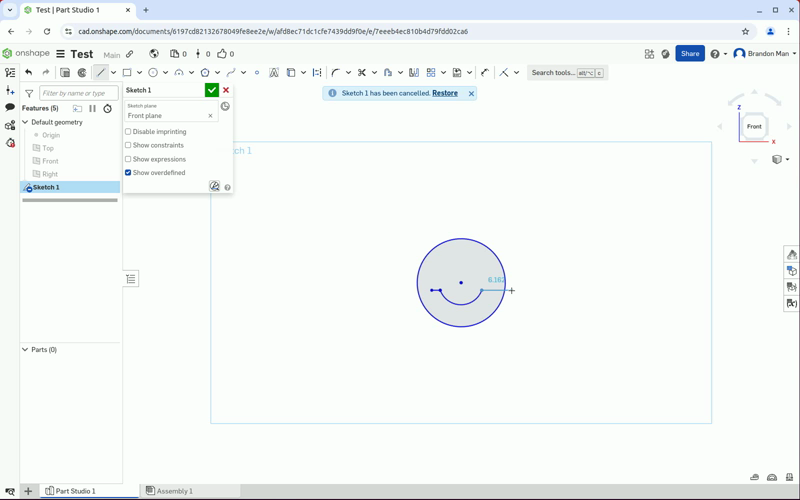
mouse_move(489, 290)
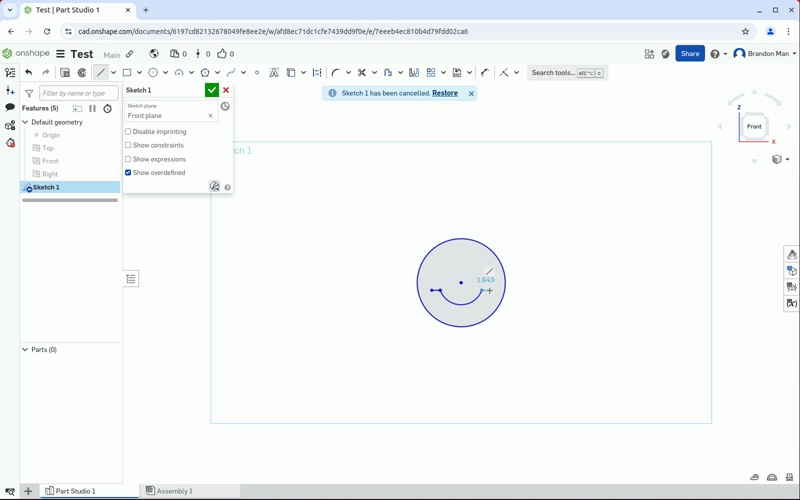
click(489, 290)
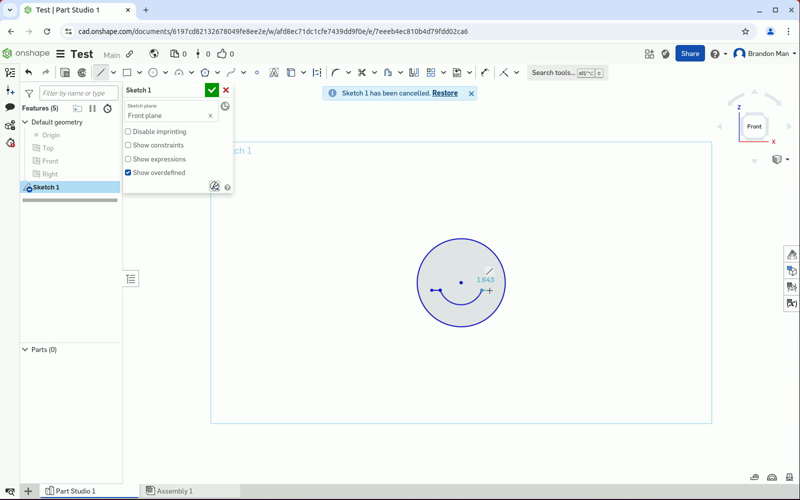
key_up(shift)
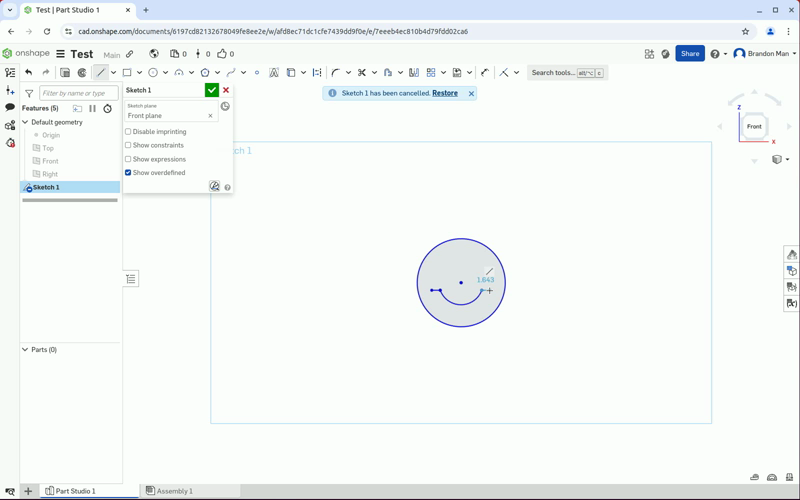
key_down(shift)
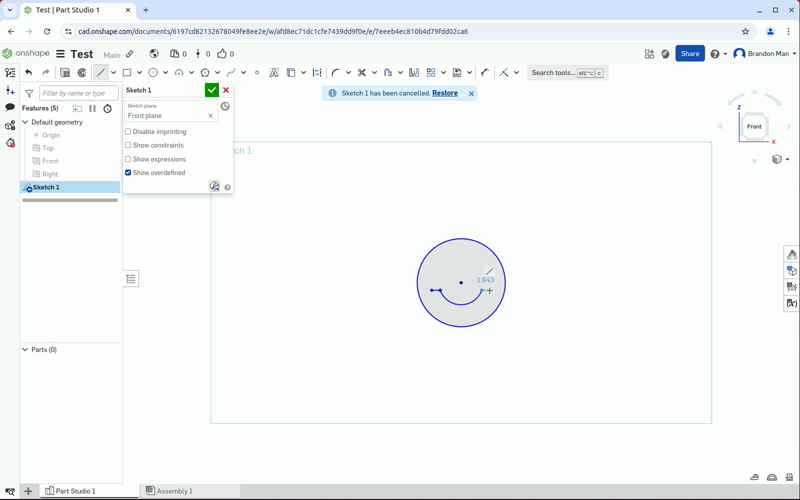
mouse_move(519, 290)
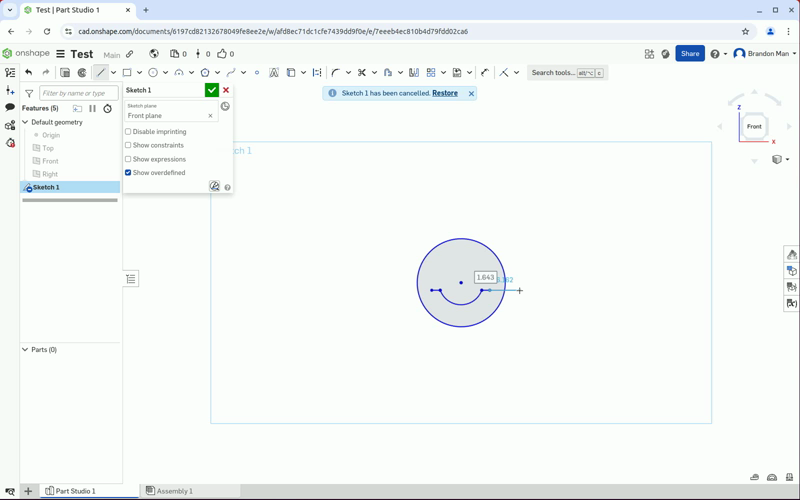
mouse_move(489, 275)
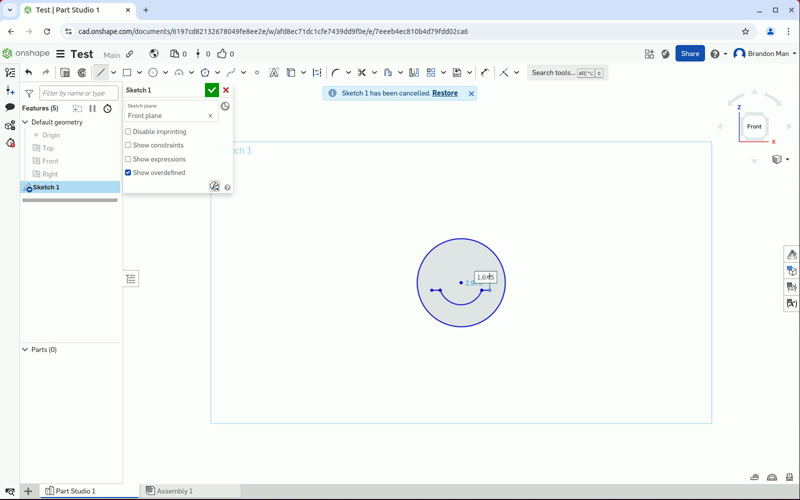
click(489, 275)
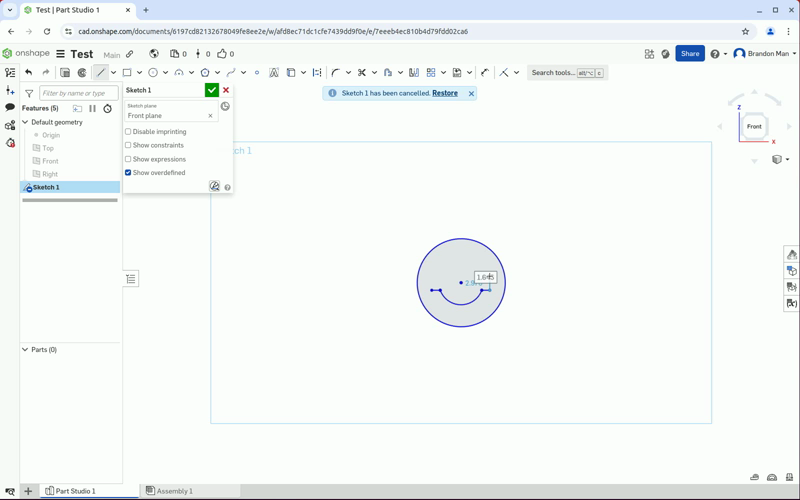
key_up(shift)
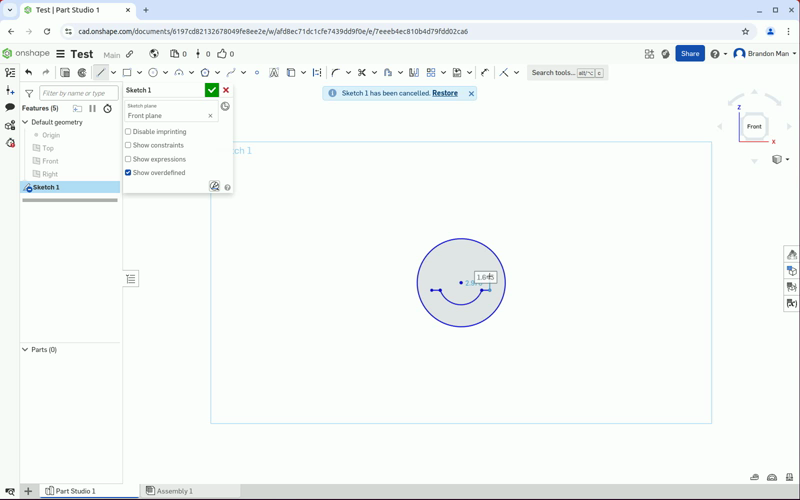
key_down(shift)
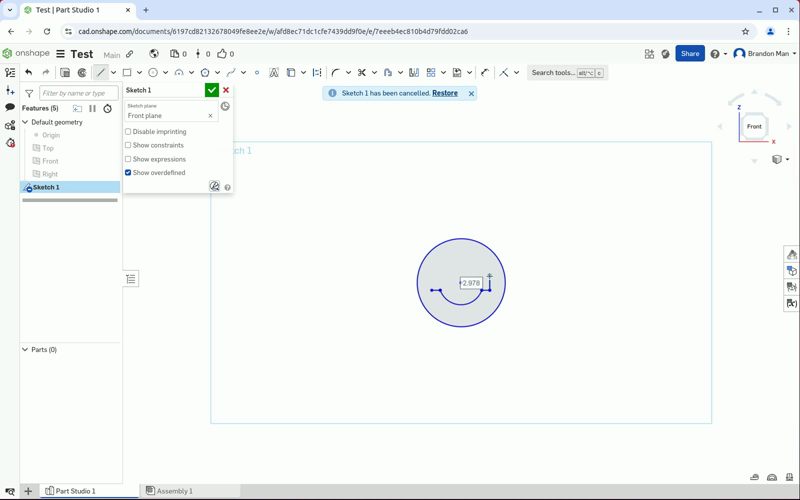
mouse_move(519, 275)
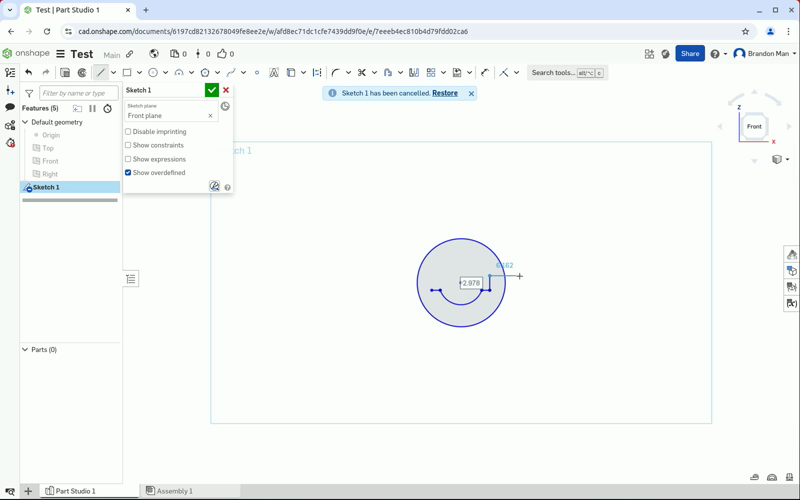
mouse_move(481, 275)
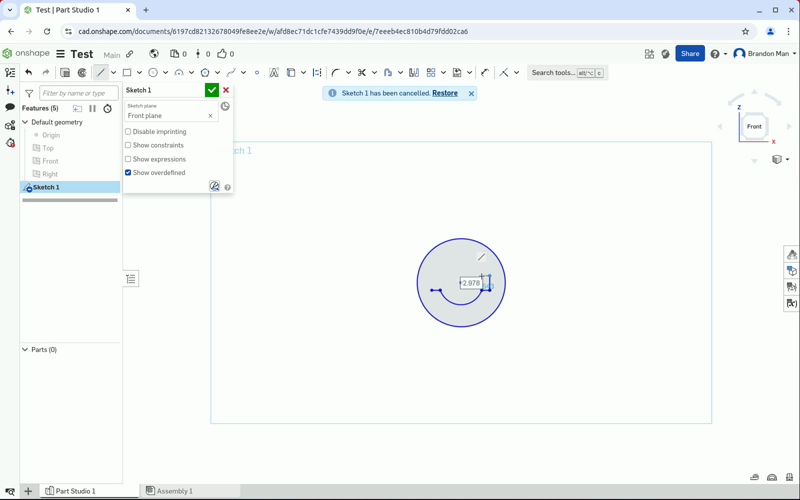
click(481, 275)
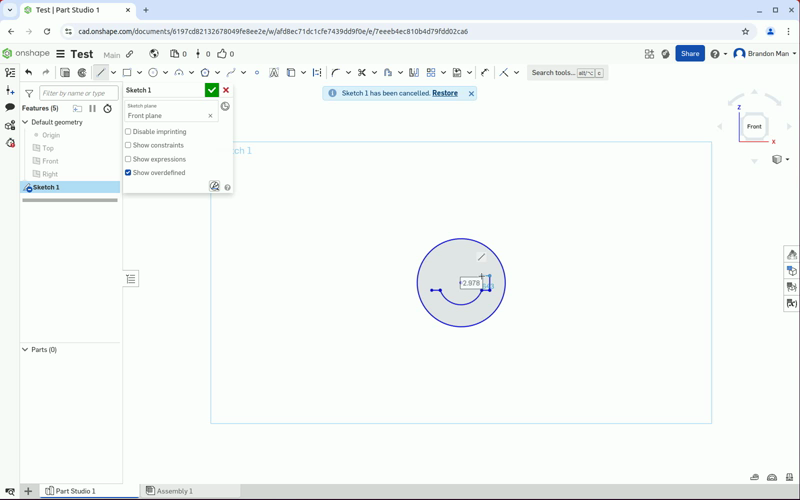
key_up(shift)
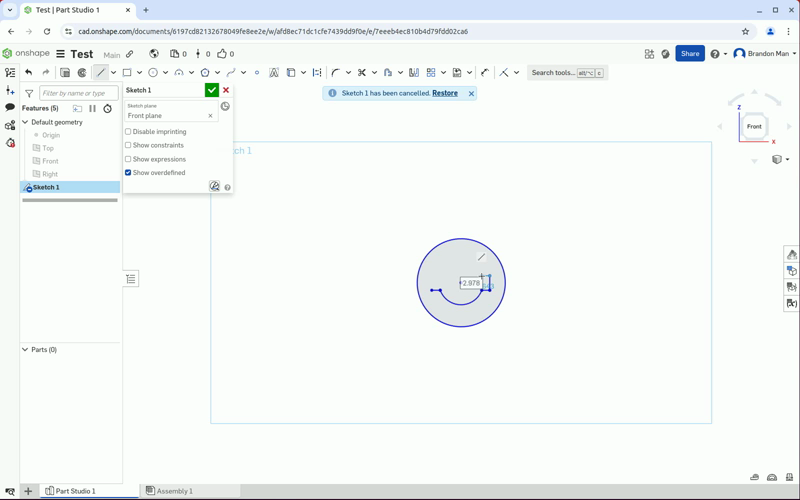
key(esc)
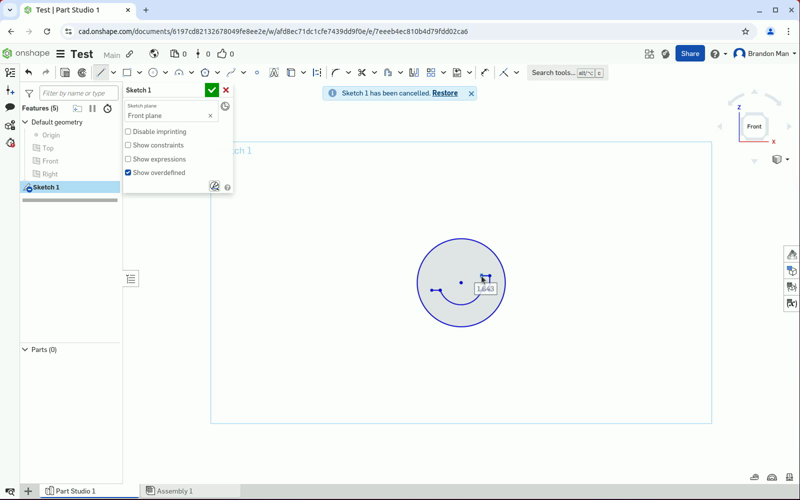
key(a)
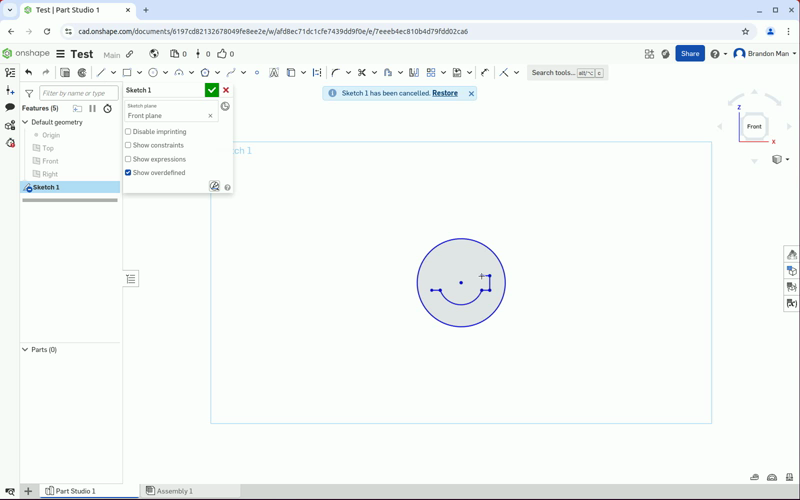
mouse_move(481, 275)
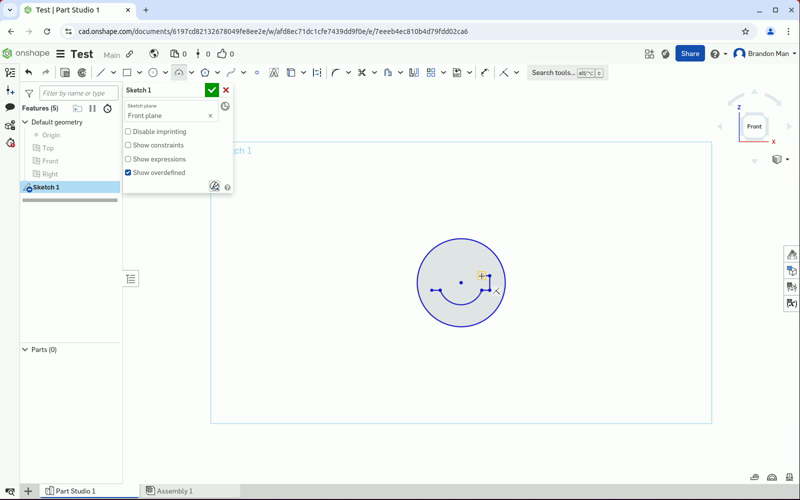
click(481, 275)
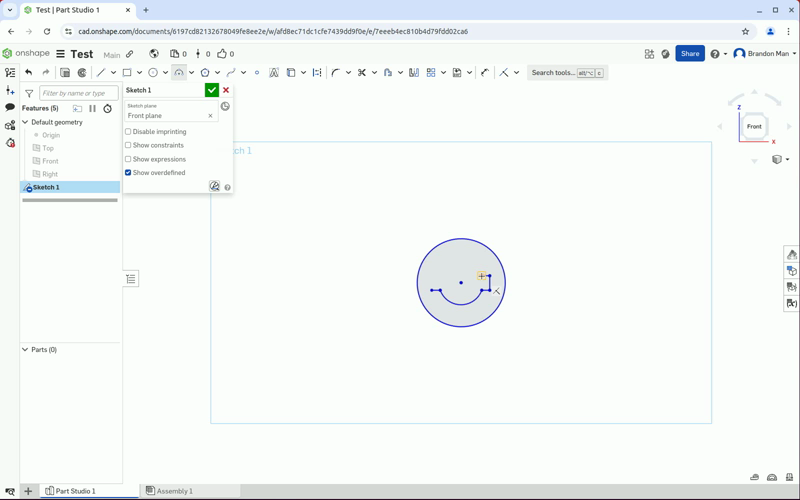
key_down(shift)
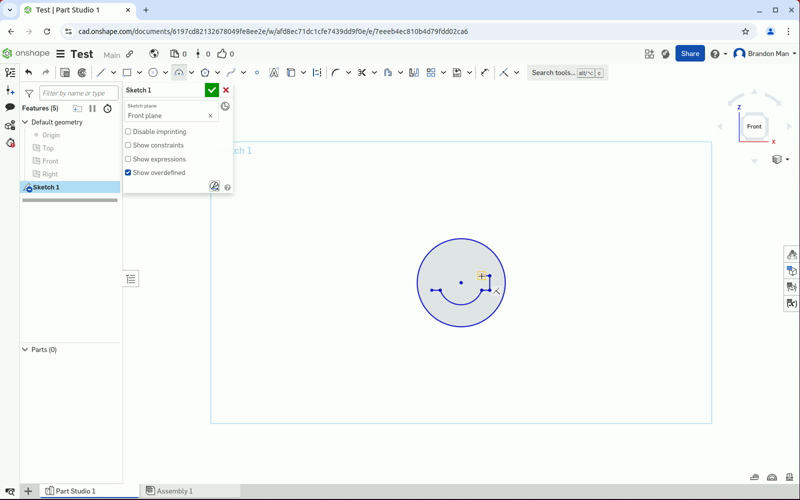
mouse_move(440, 275)
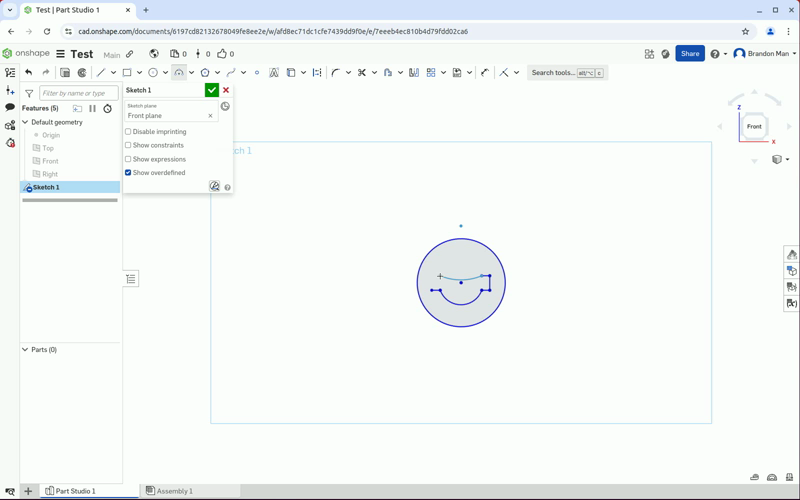
click(440, 275)
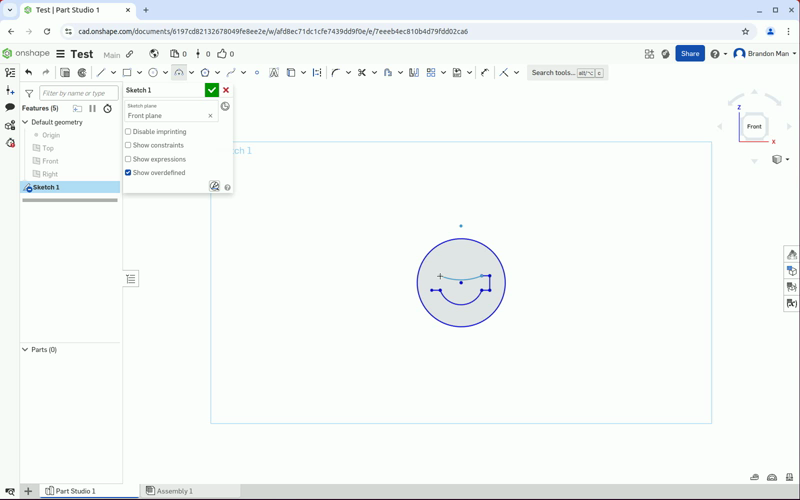
mouse_move(460, 261)
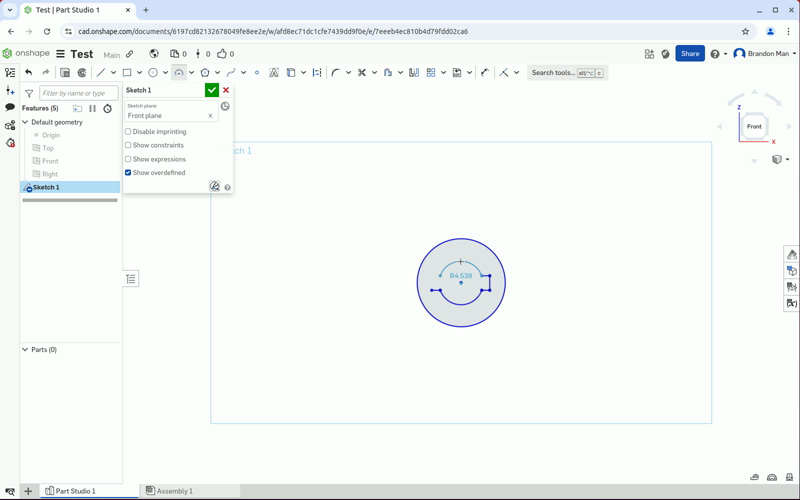
click(460, 261)
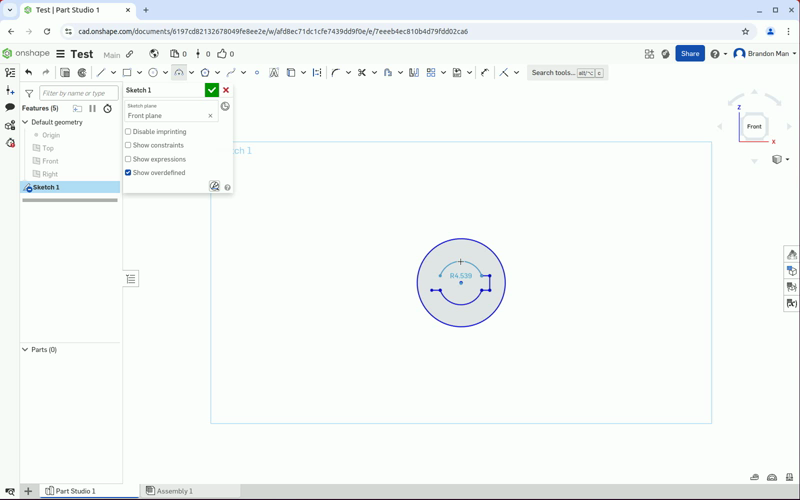
key_up(shift)
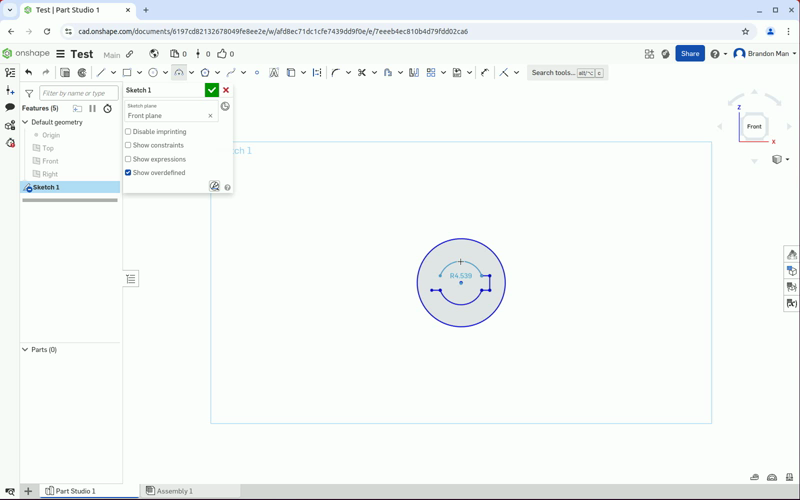
key(esc)
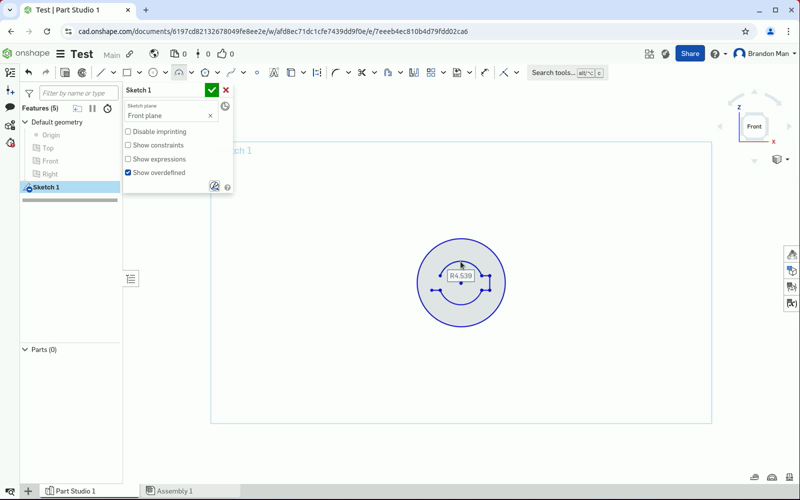
key(l)
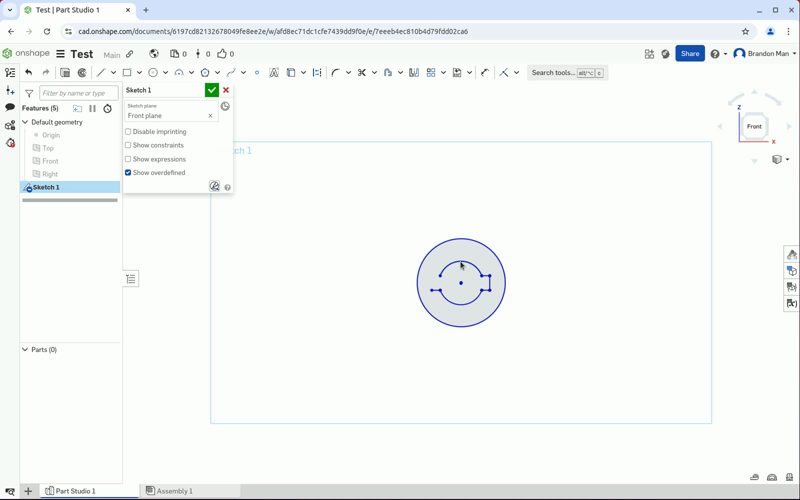
mouse_move(440, 275)
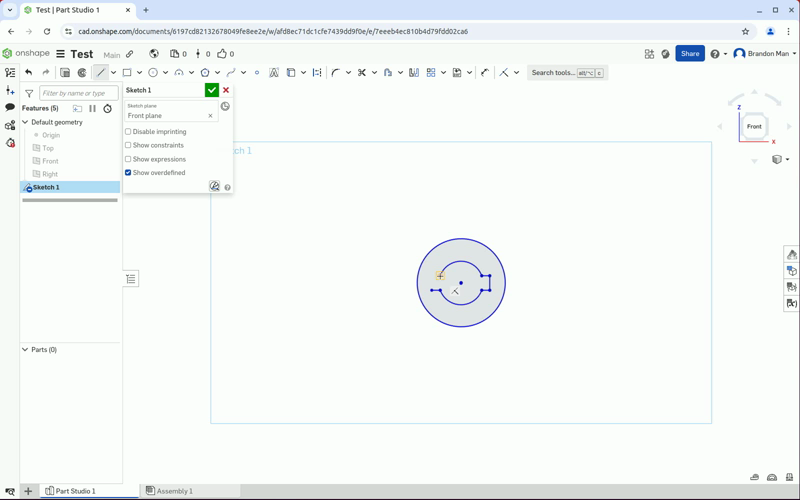
click(440, 275)
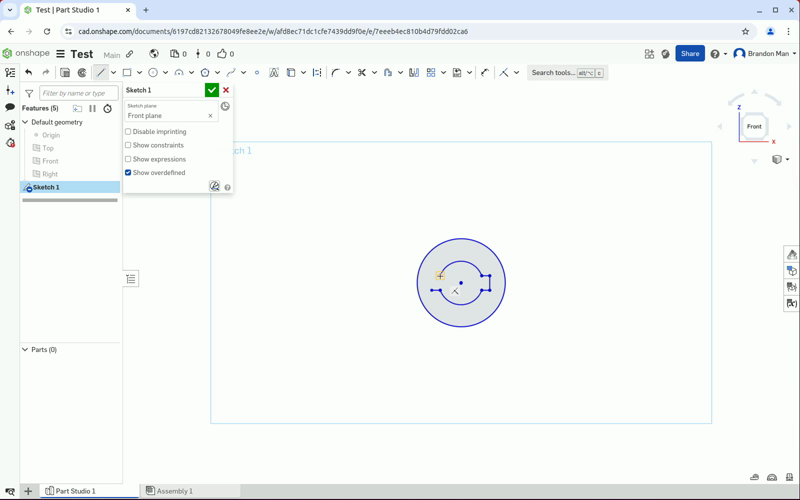
key_down(shift)
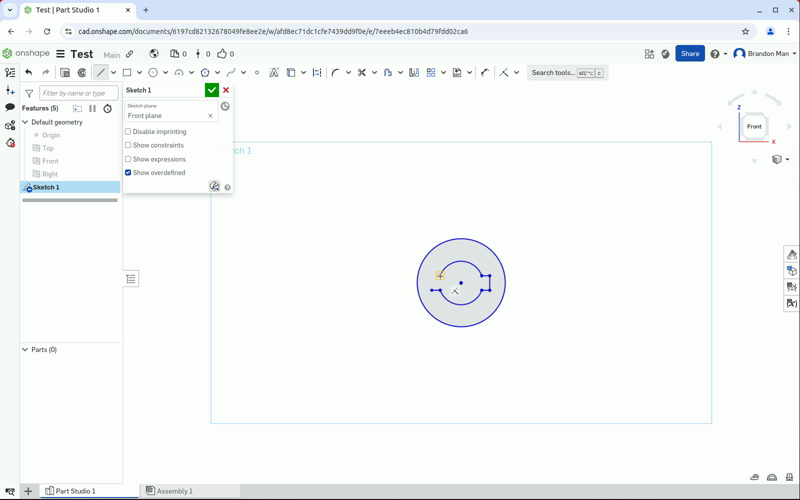
mouse_move(470, 275)
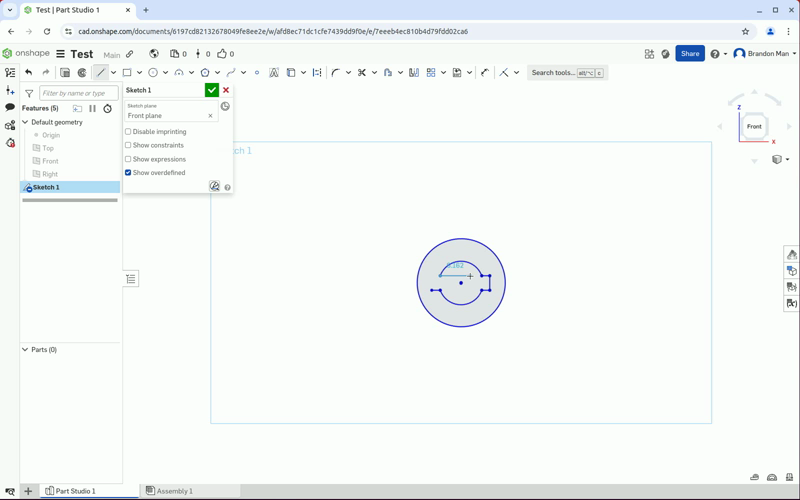
mouse_move(431, 275)
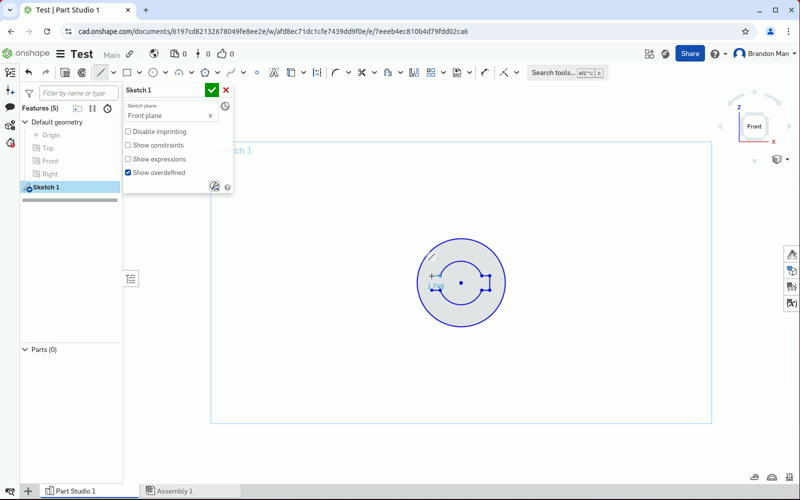
click(431, 275)
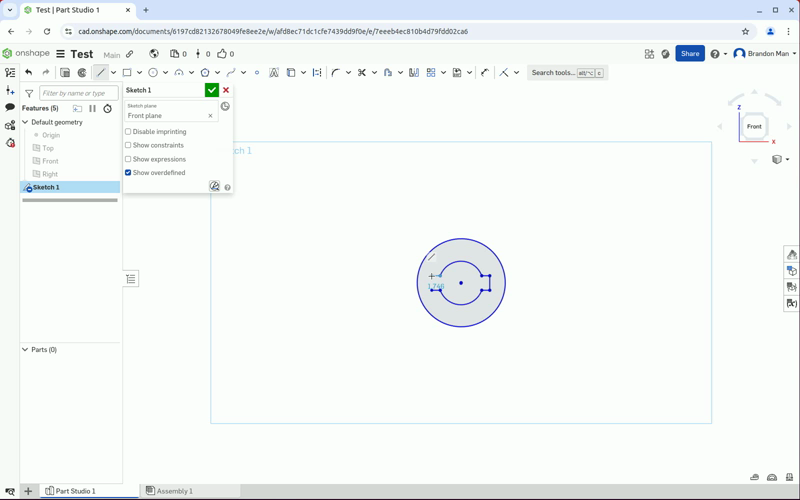
key_up(shift)
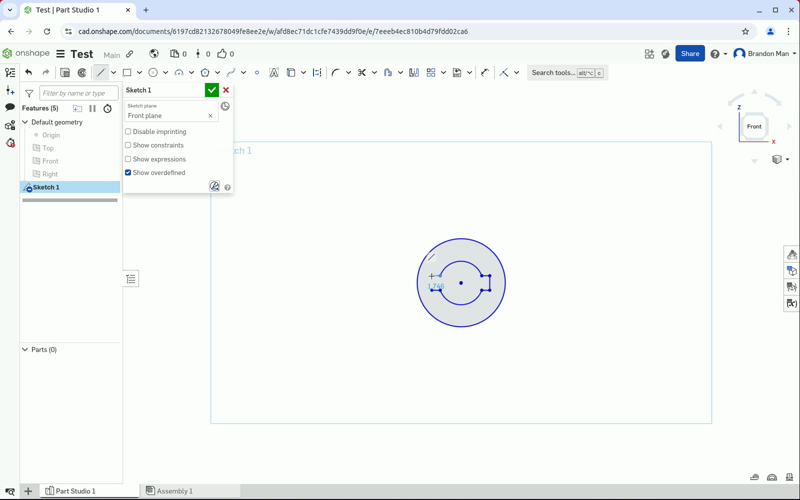
mouse_move(461, 275)
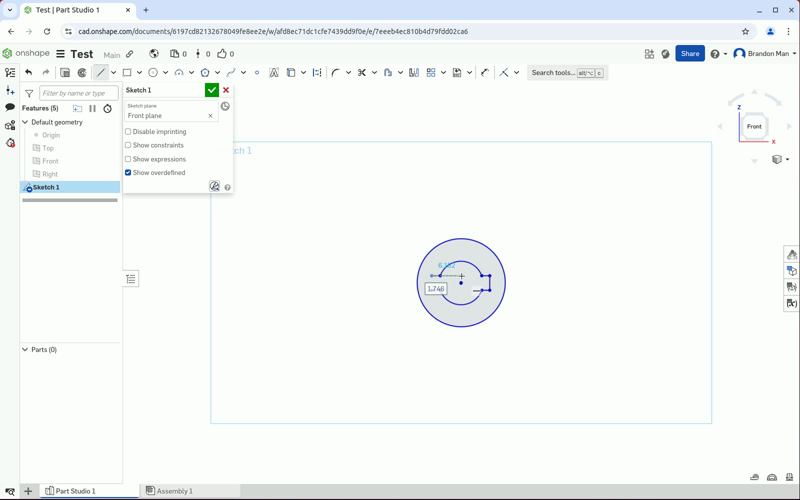
key_down(shift)
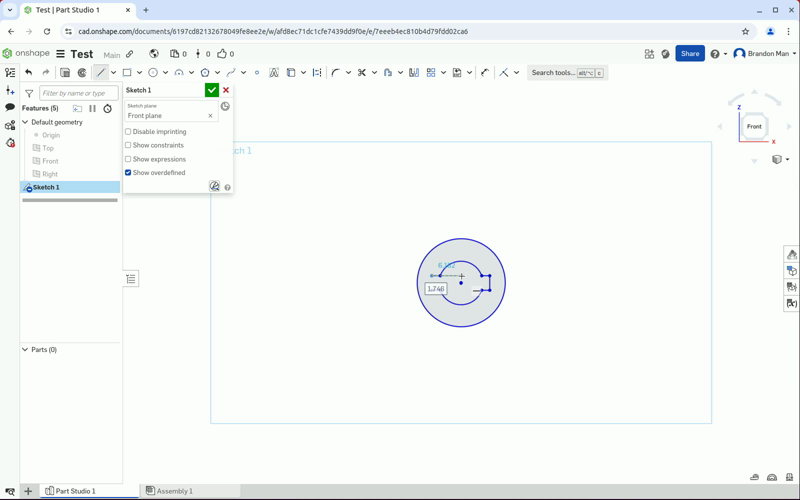
mouse_move(431, 290)
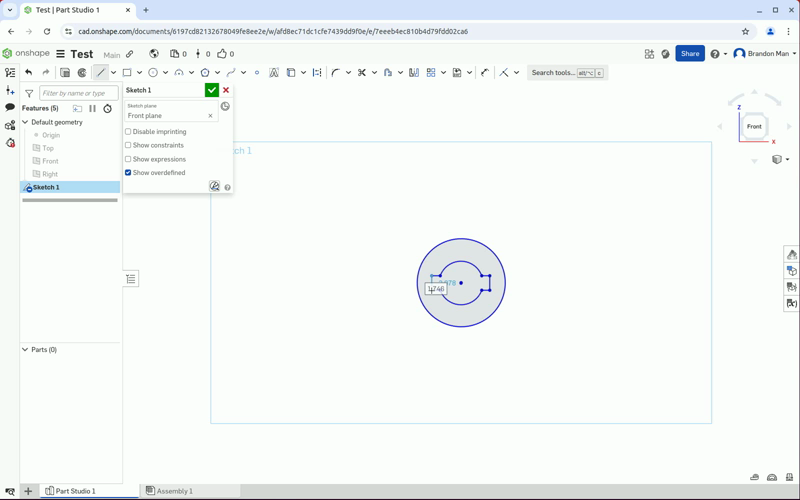
key_up(shift)
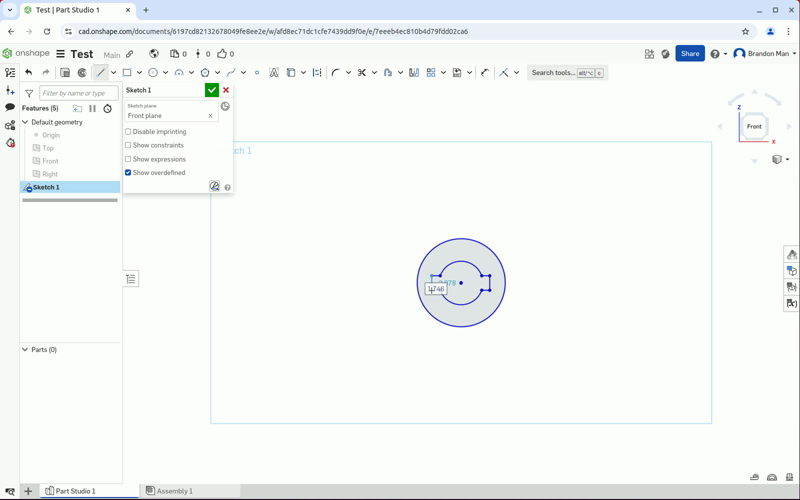
click(431, 290)
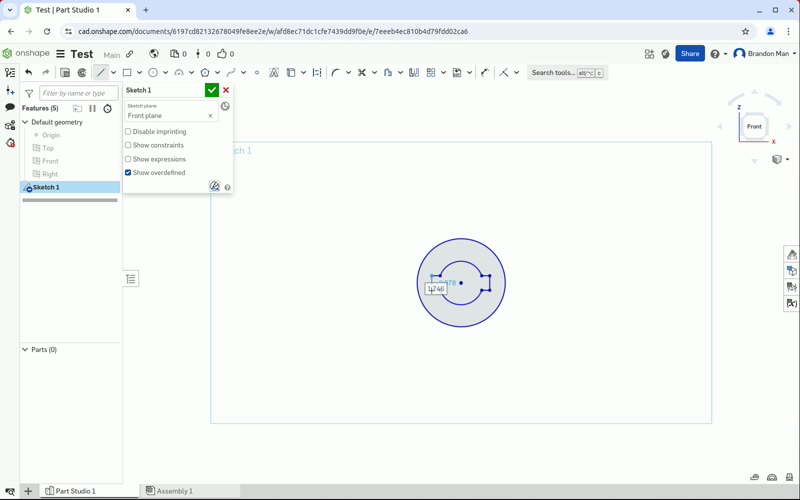
key(esc)
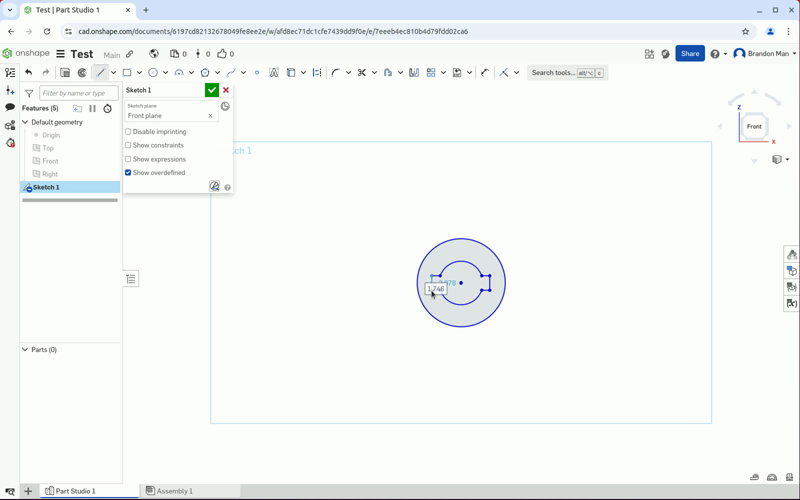
mouse_move(490, 261)
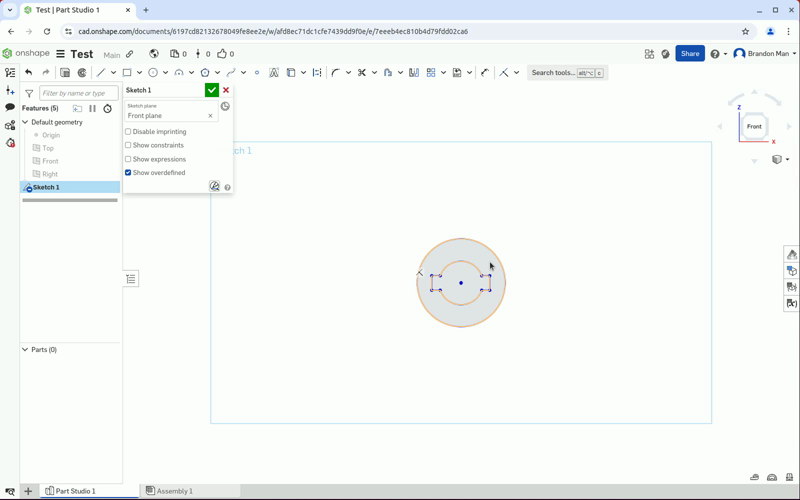
click(490, 261)
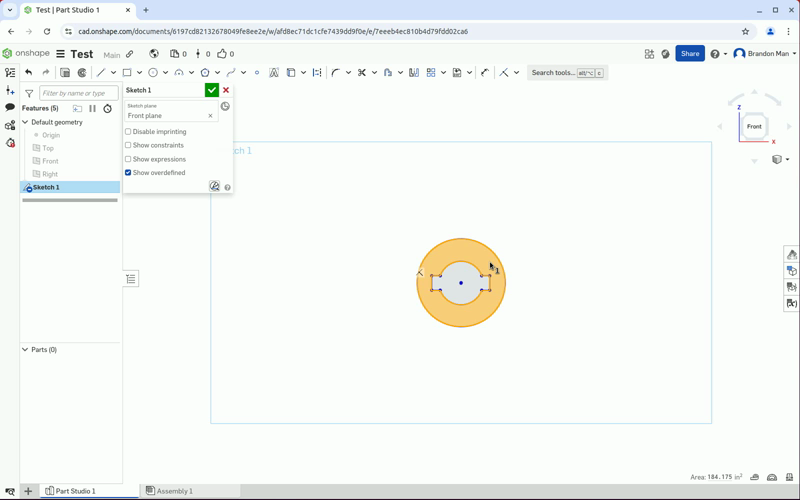
mouse_move(73, 352)
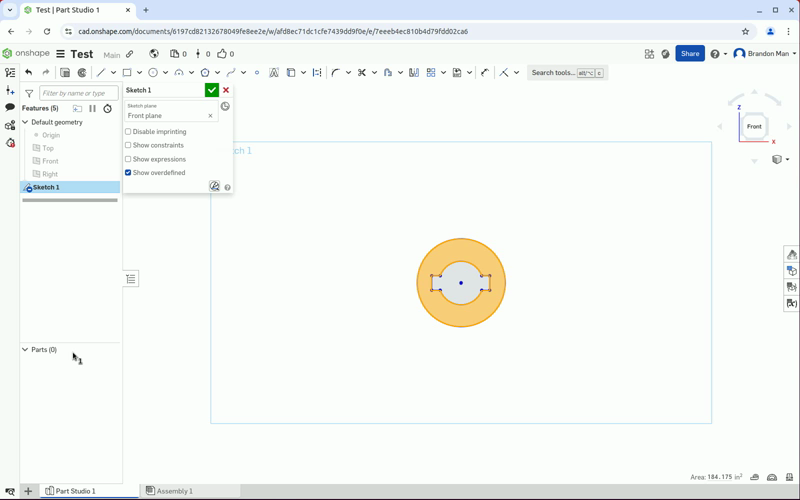
key(shift+y)
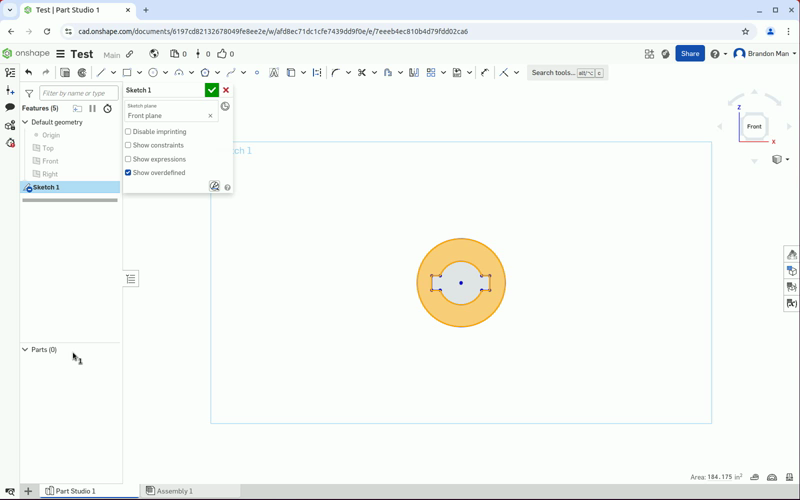
key(shift+e)
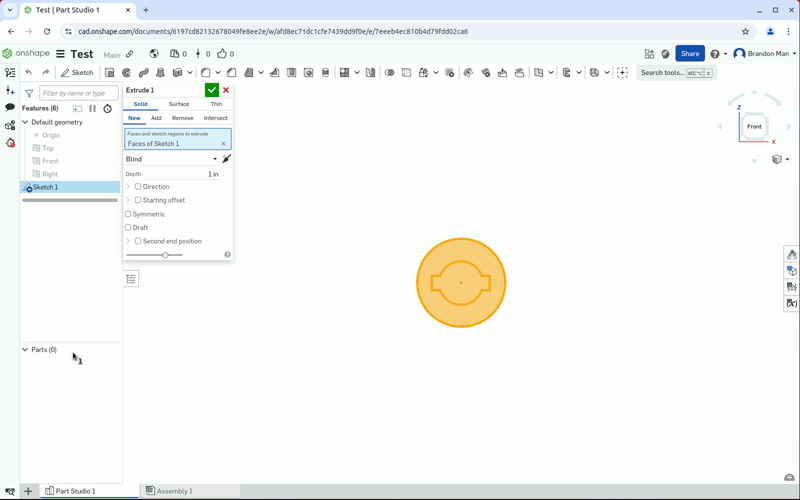
mouse_move(143, 106)
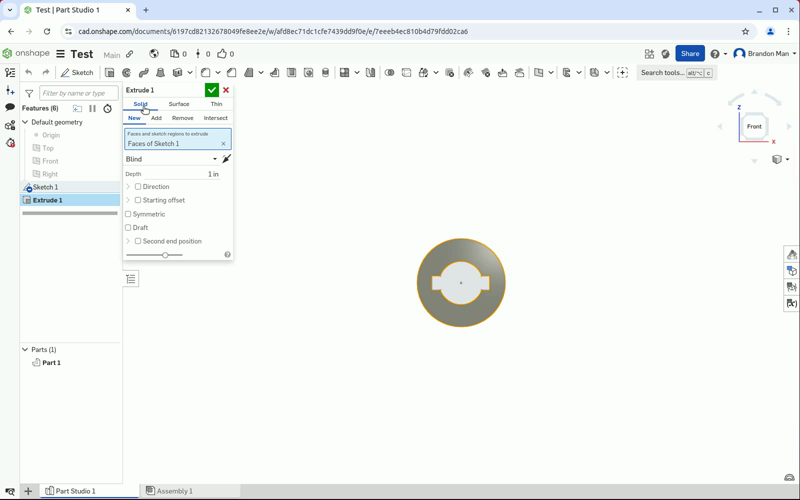
click(143, 106)
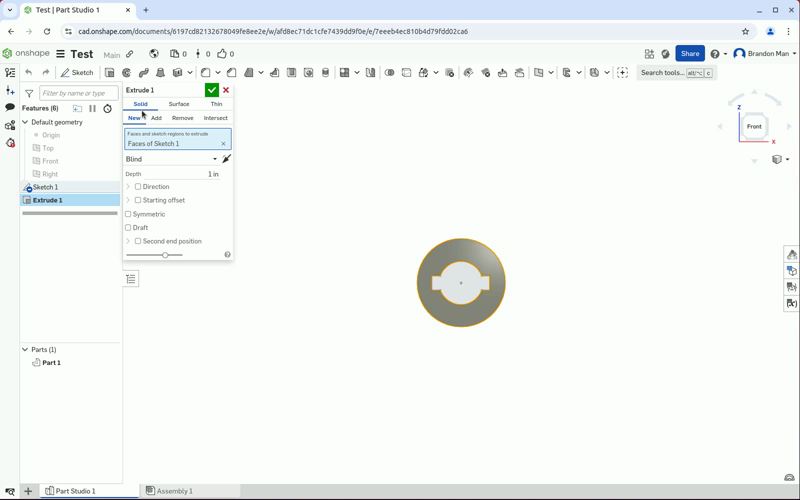
mouse_move(137, 120)
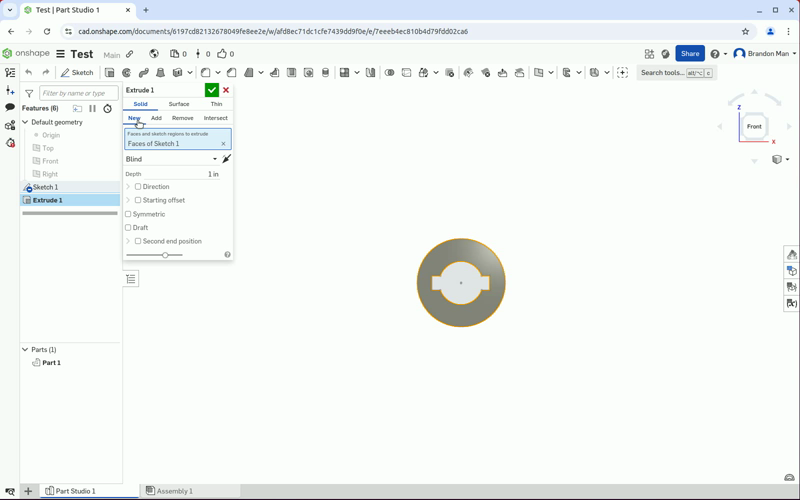
click(137, 120)
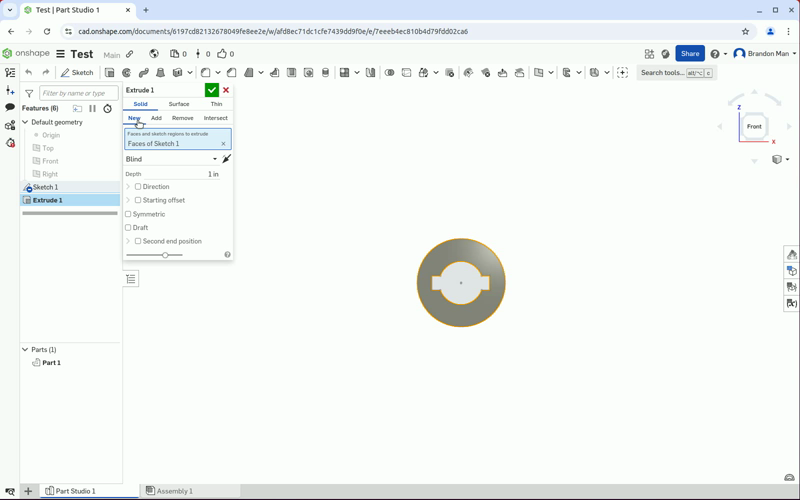
key(tab, 4)
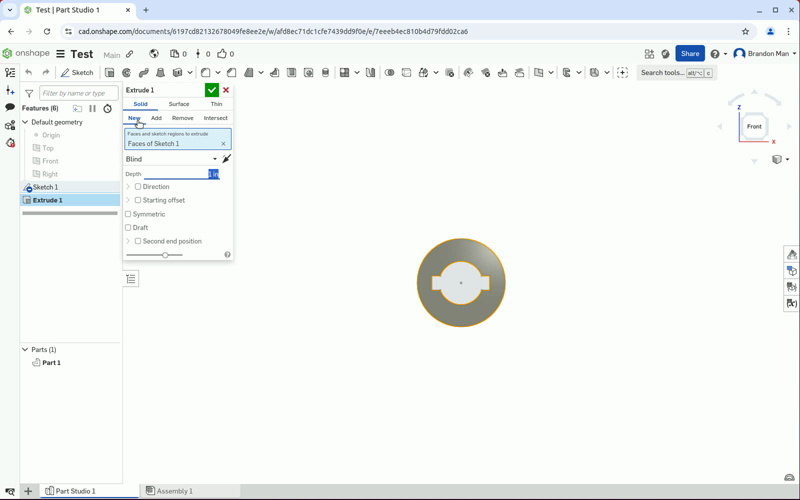
text(7.943)
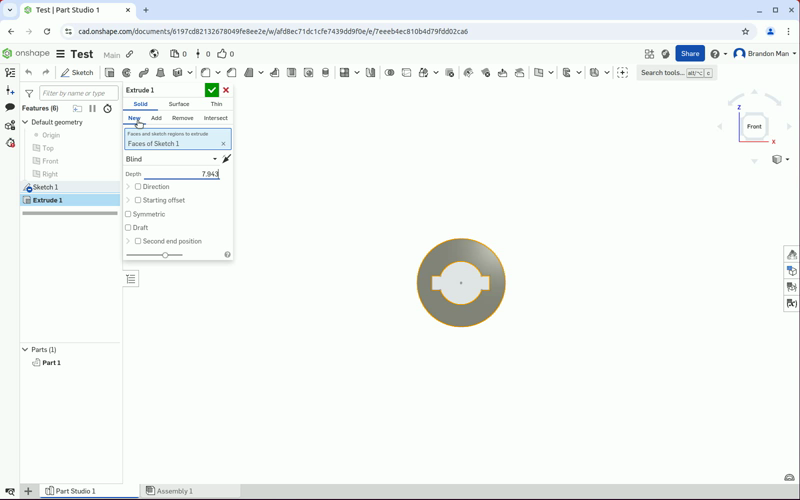
key(enter)
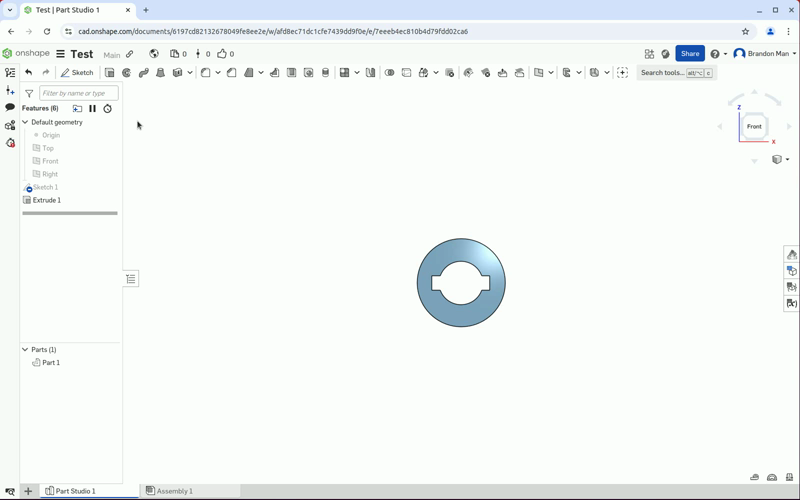
key(shift+h)
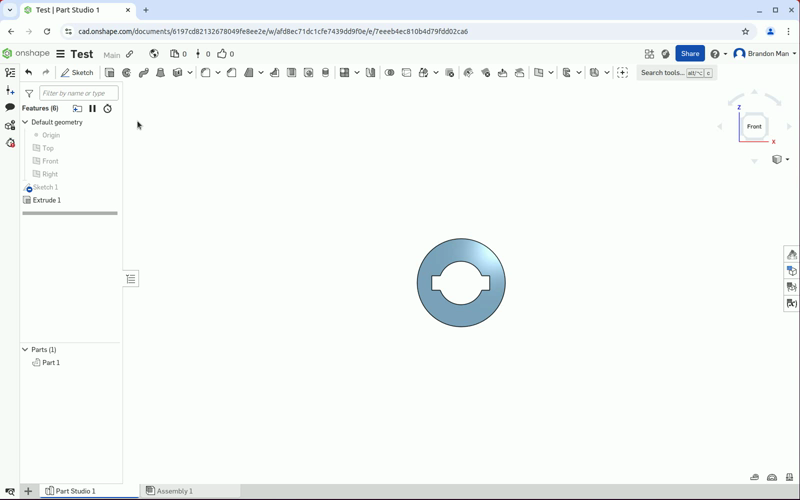
key(shift+h)
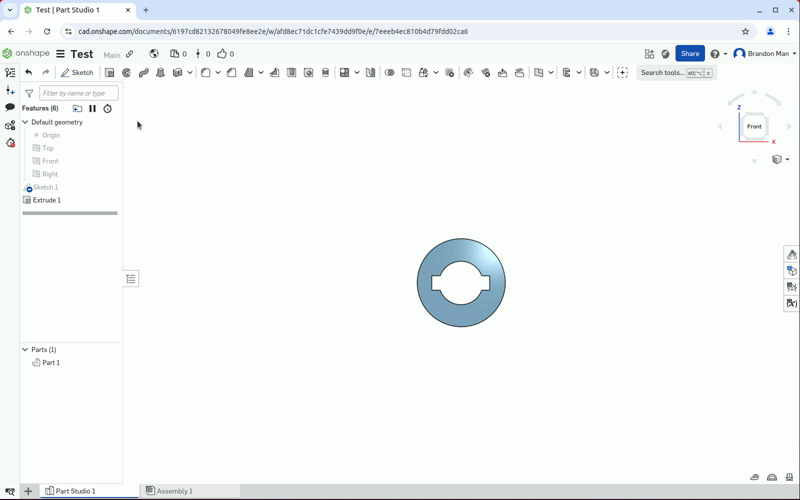
mouse_move(73, 189)
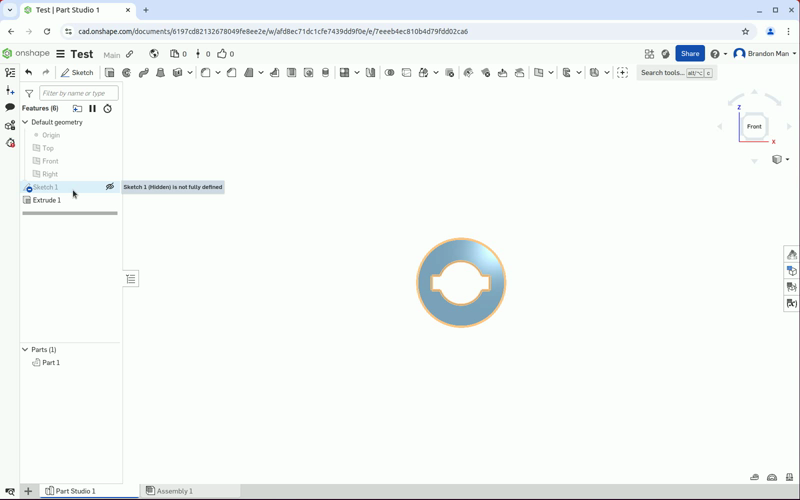
click(73, 189)
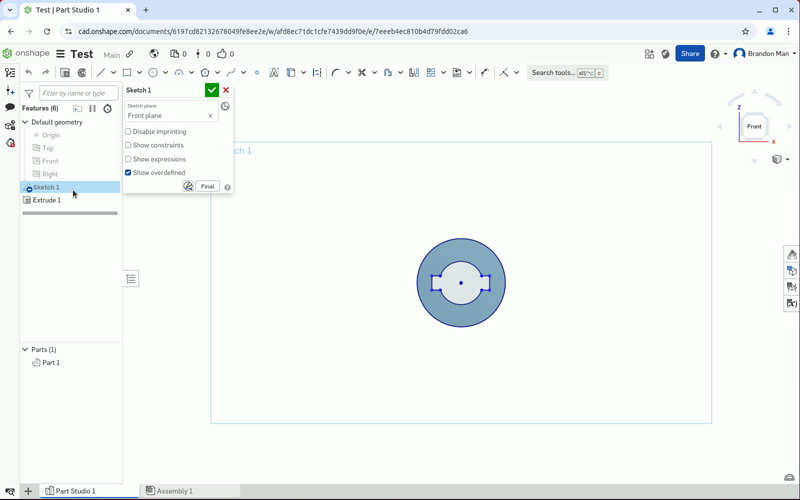
mouse_move(229, 92)
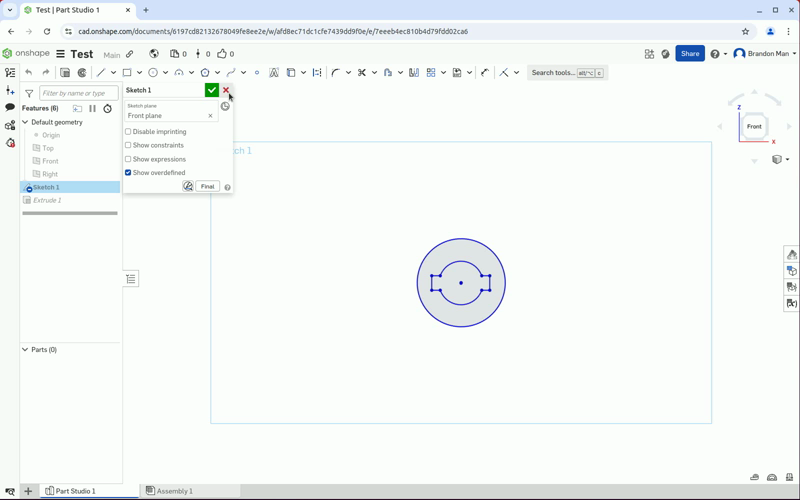
click(229, 92)
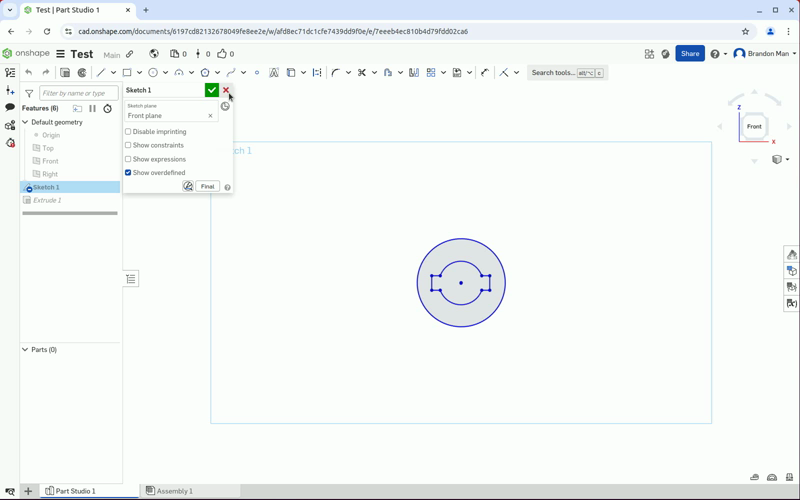
key(shift+s)
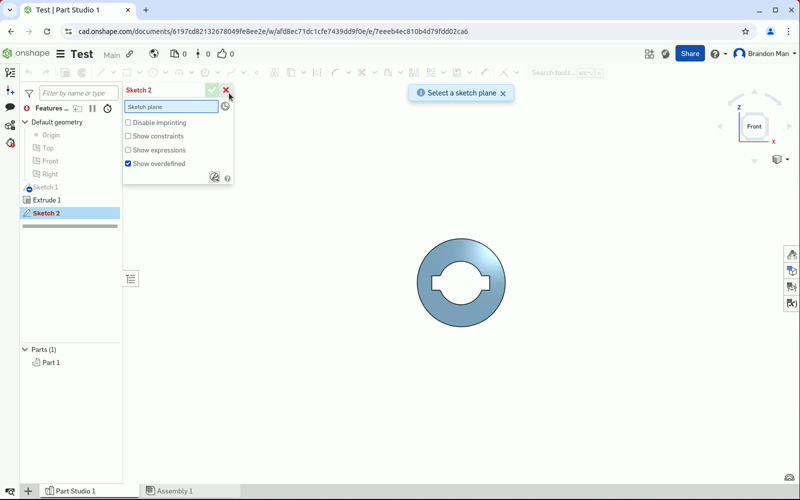
mouse_move(73, 163)
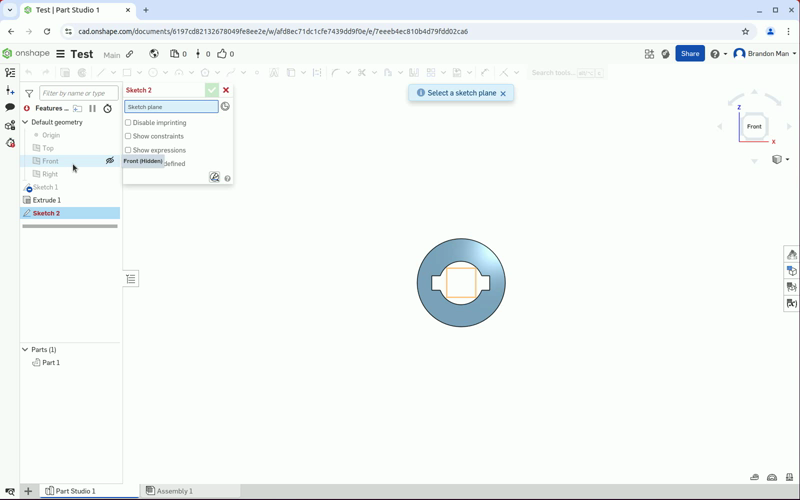
click(73, 163)
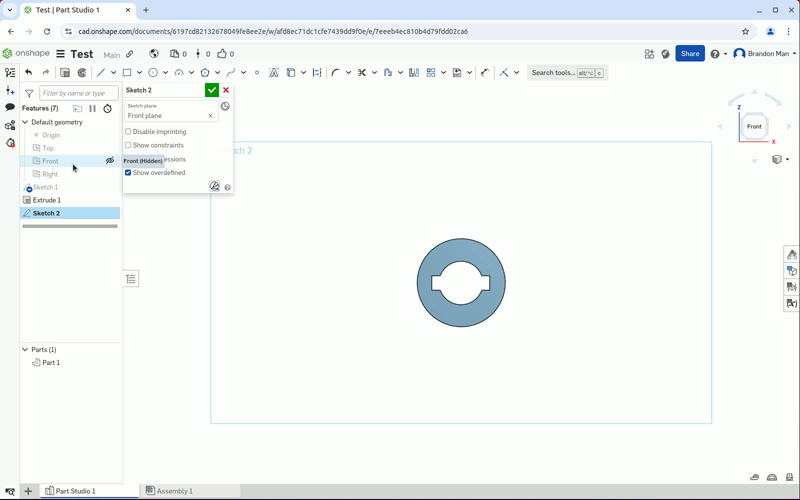
mouse_move(73, 352)
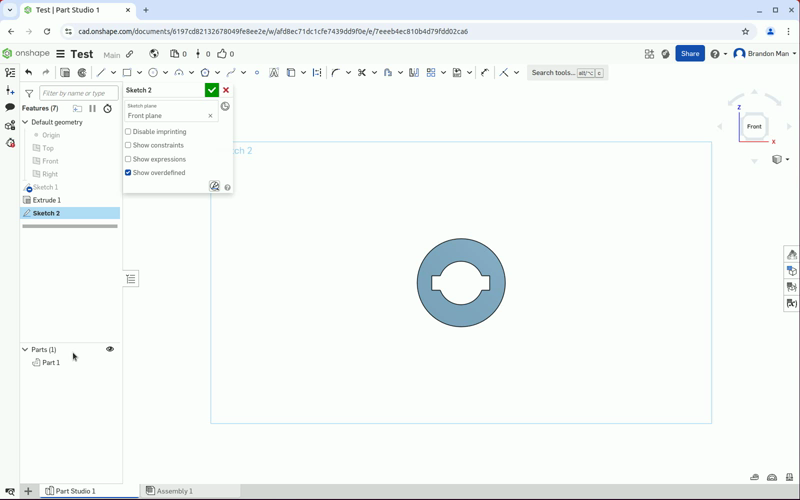
key(y)
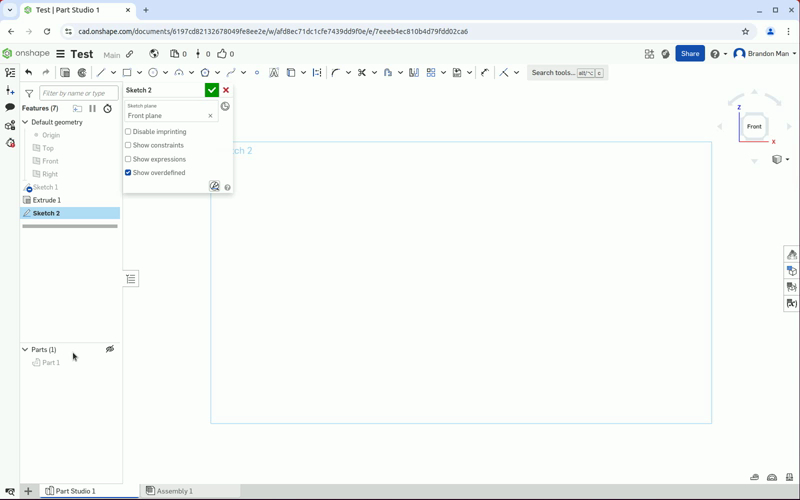
key(l)
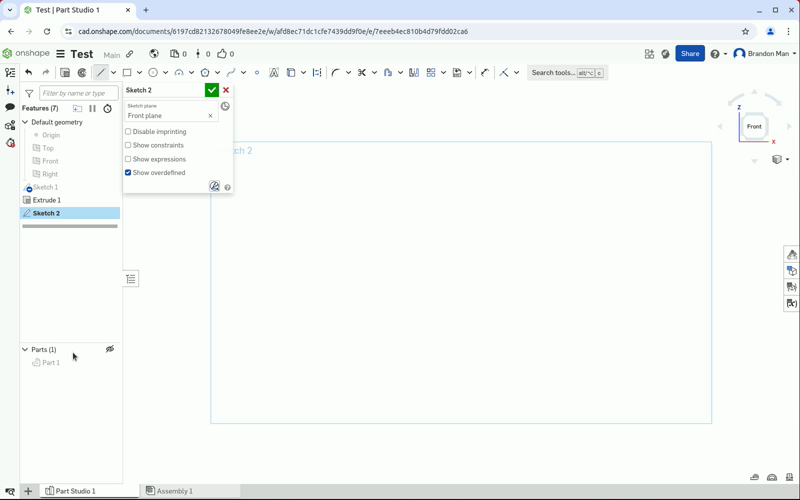
key_down(shift)
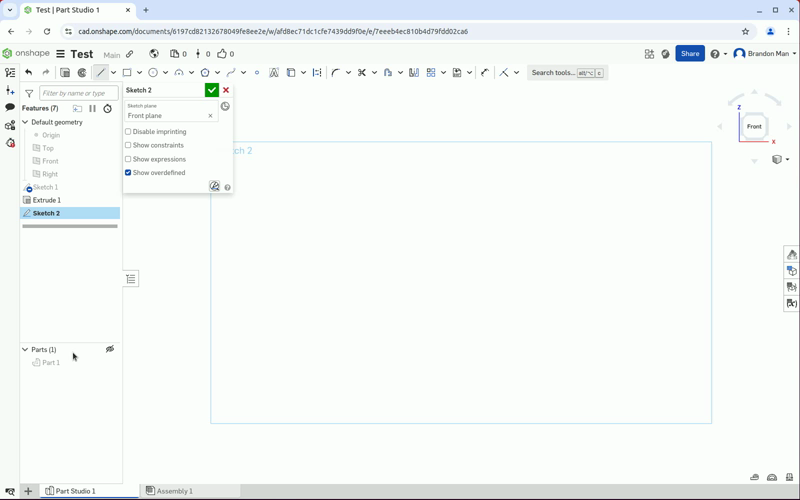
mouse_move(431, 290)
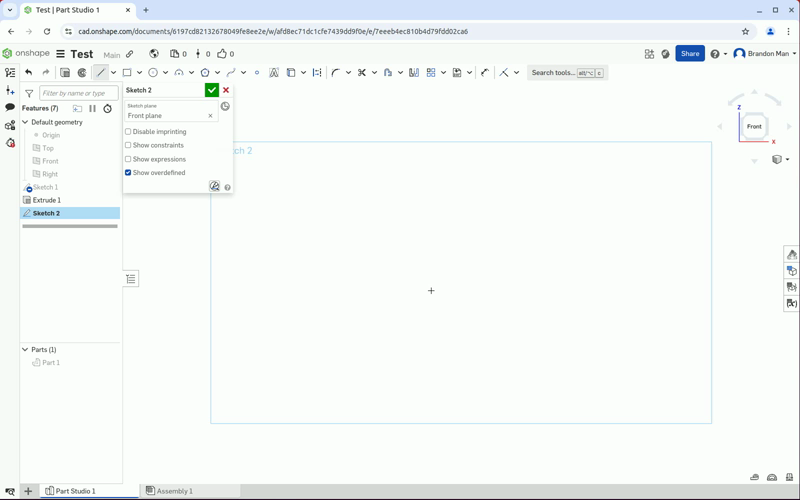
click(431, 290)
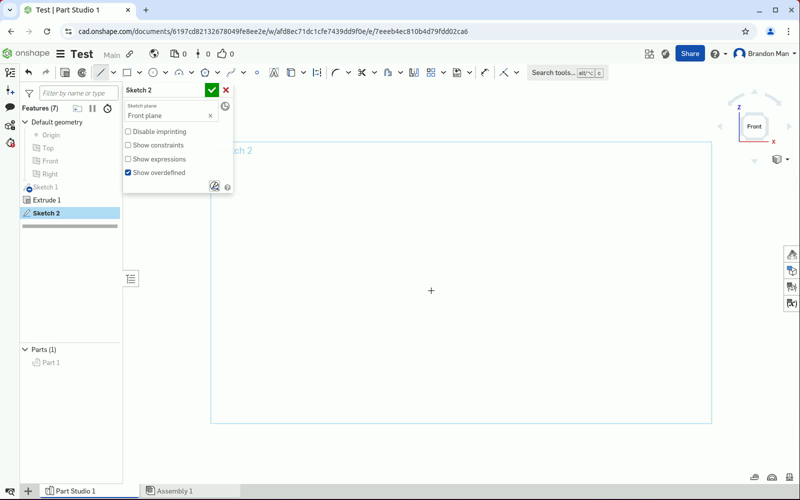
key_up(shift)
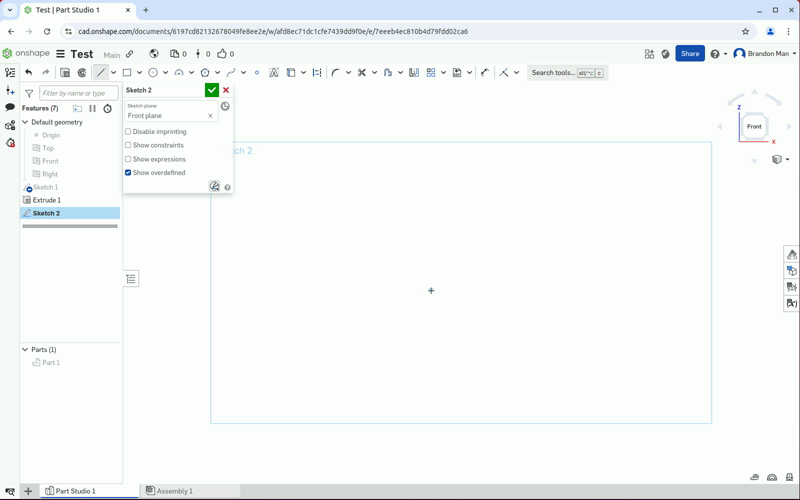
key_down(shift)
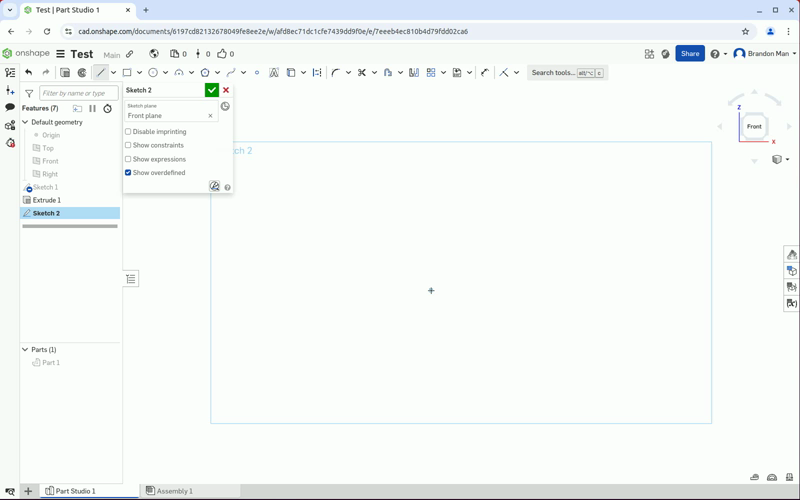
mouse_move(461, 290)
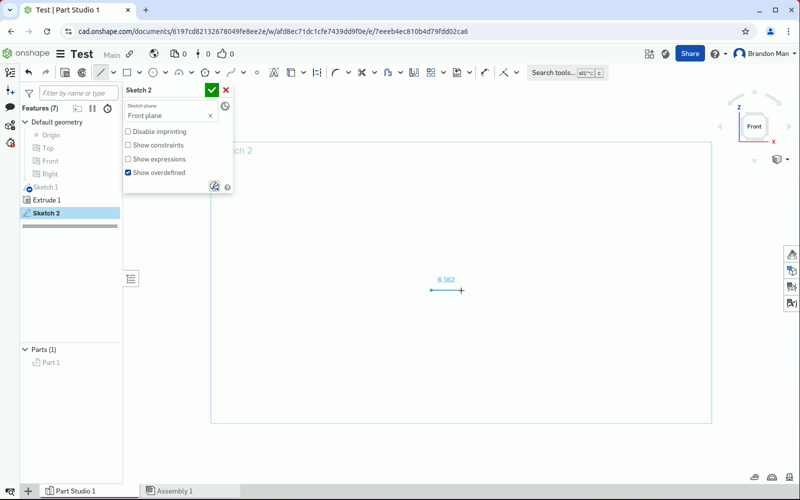
mouse_move(440, 290)
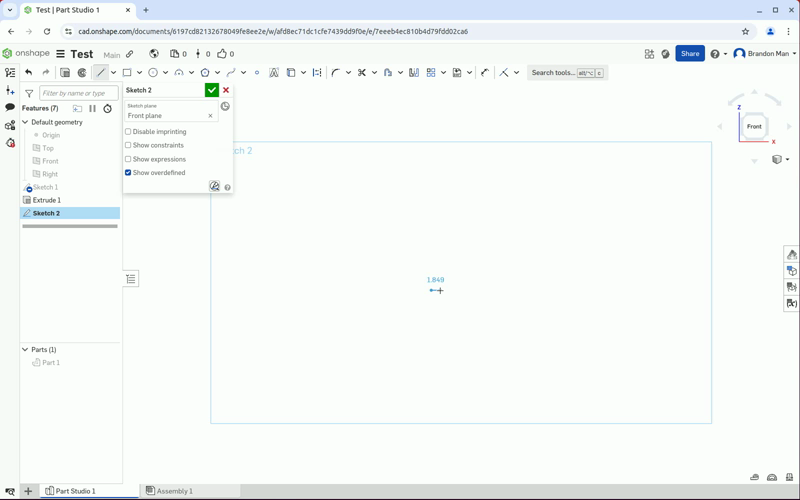
click(440, 290)
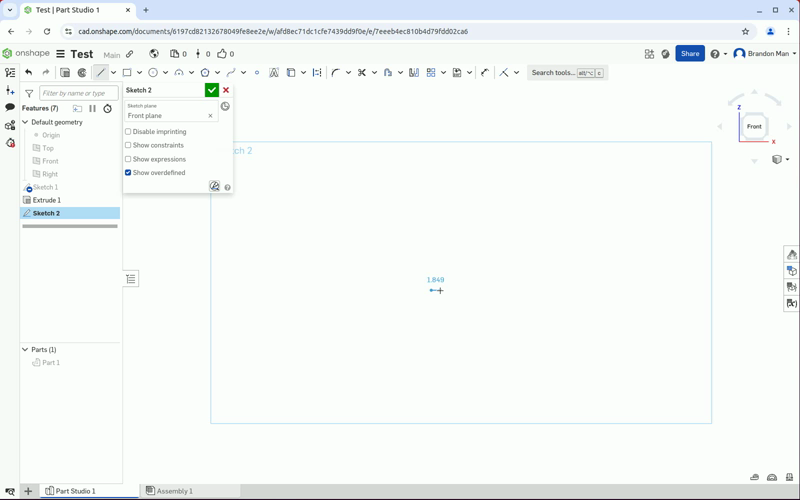
key_up(shift)
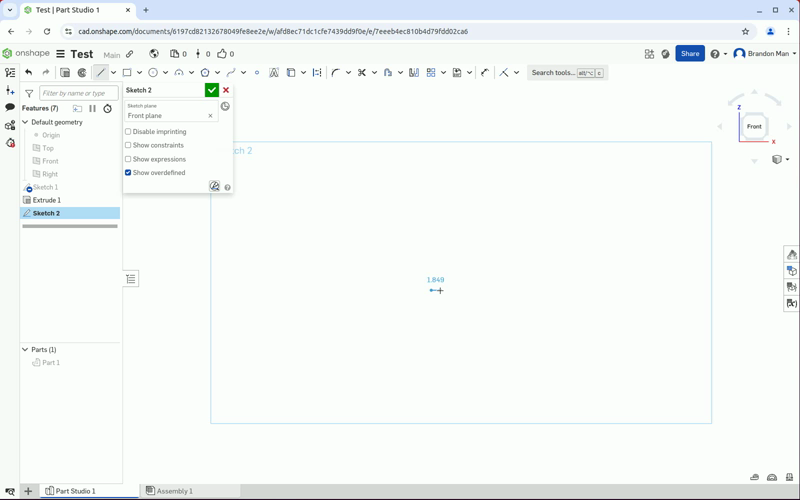
key(esc)
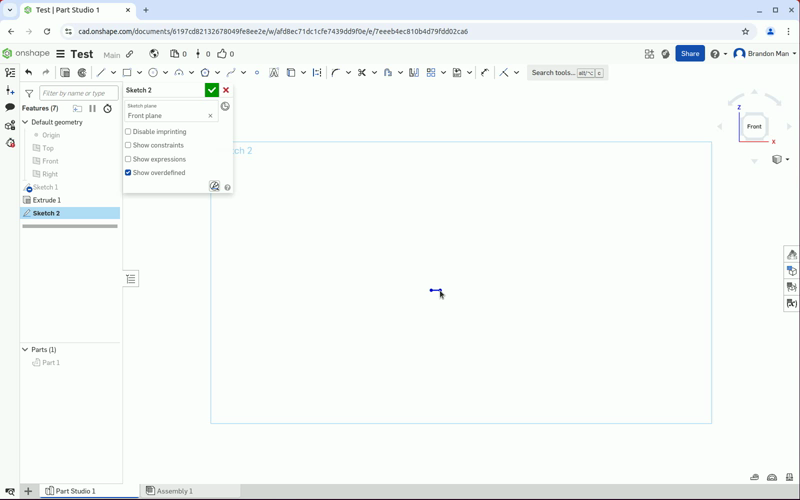
key(a)
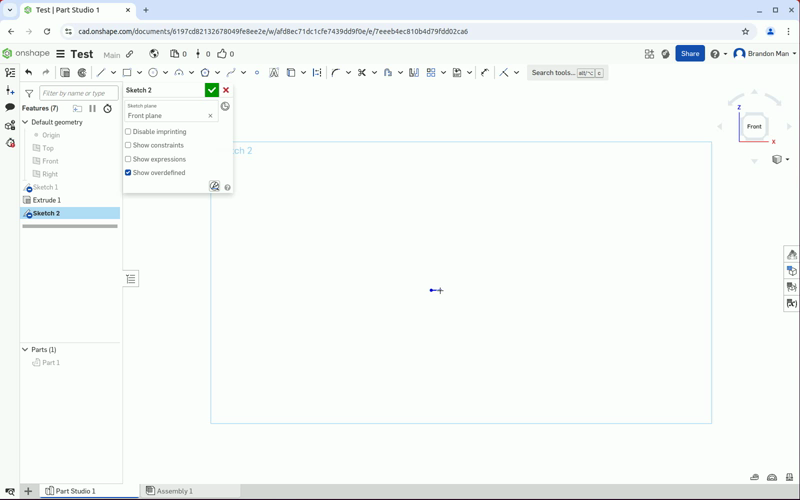
mouse_move(440, 290)
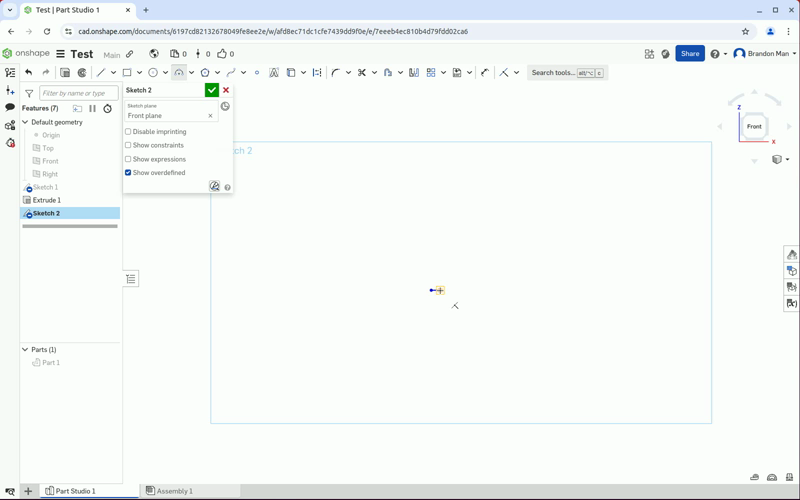
click(440, 290)
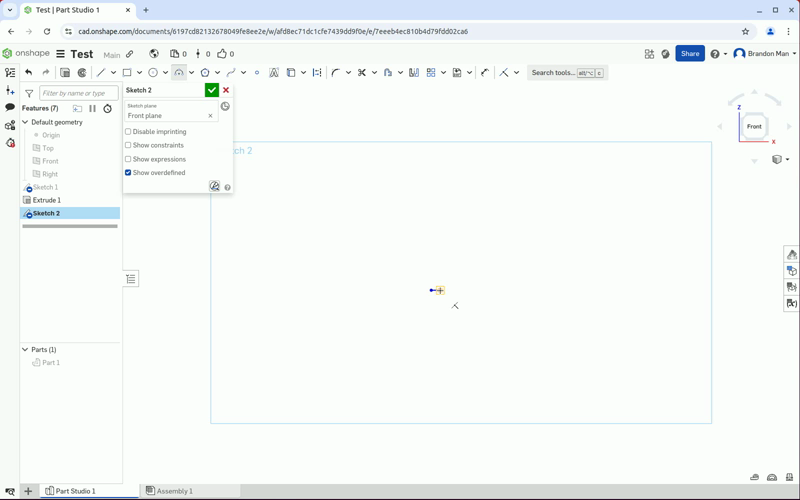
key_down(shift)
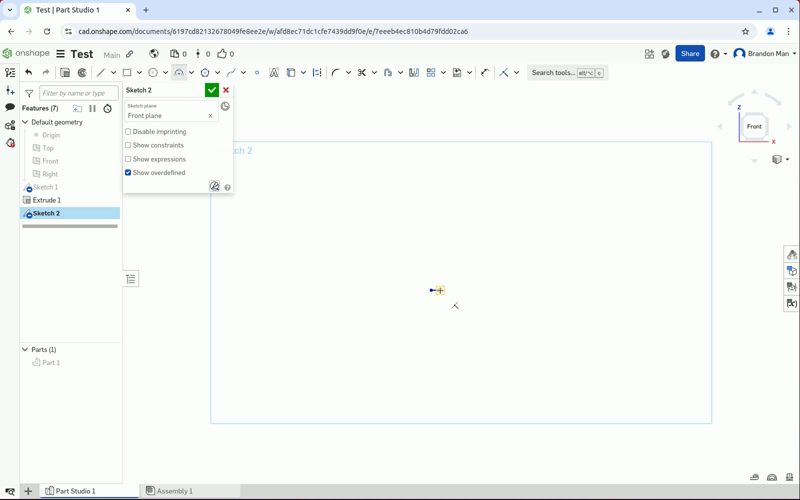
mouse_move(440, 274)
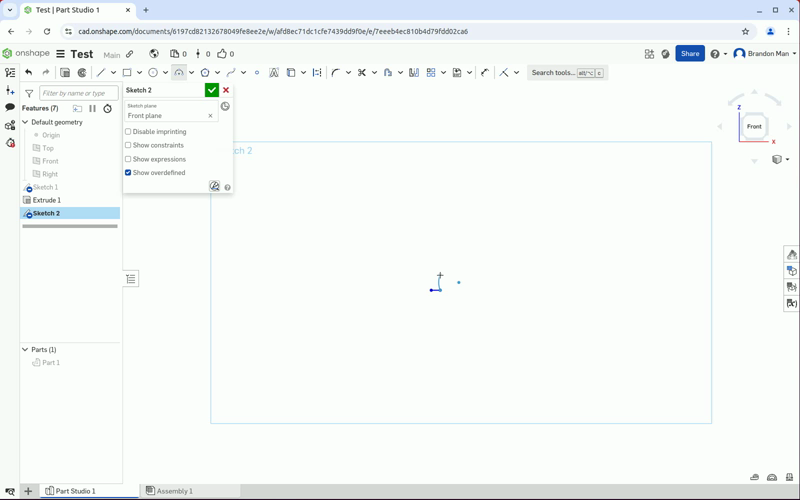
click(440, 274)
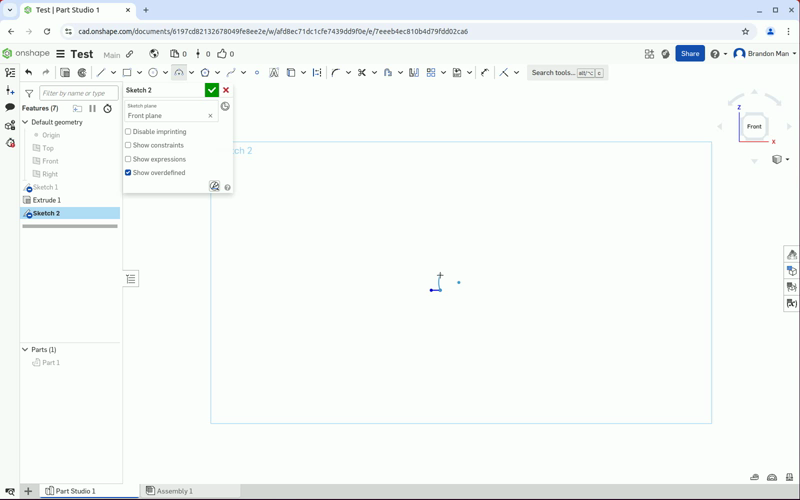
mouse_move(439, 282)
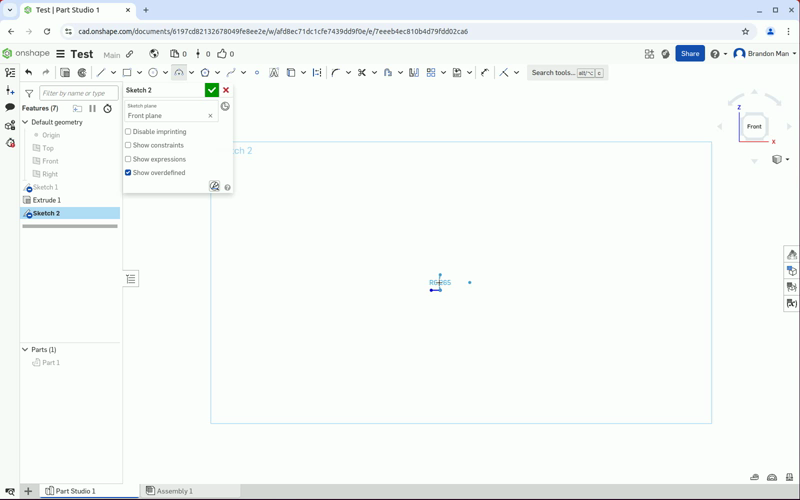
click(439, 282)
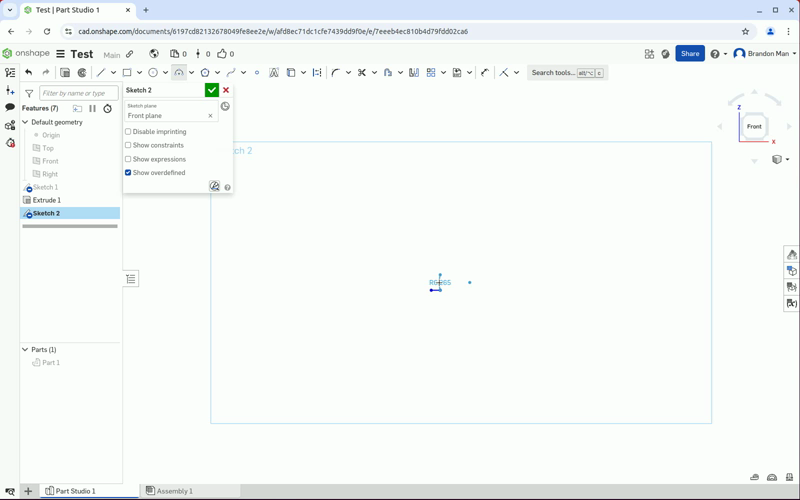
key_up(shift)
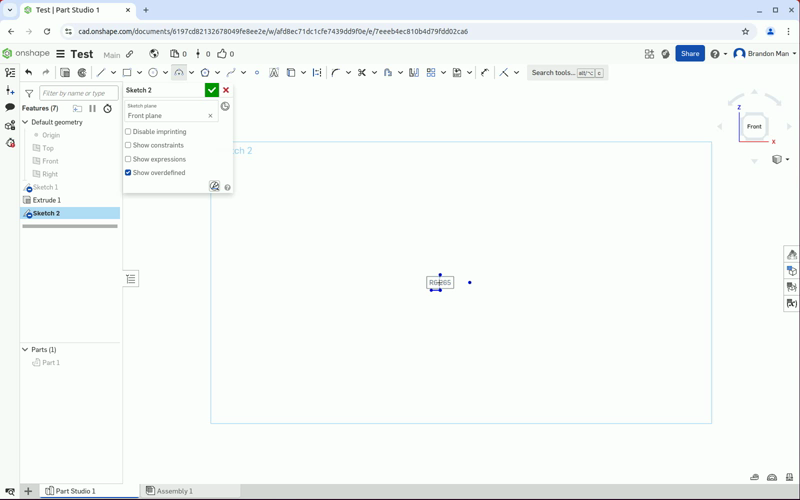
key(esc)
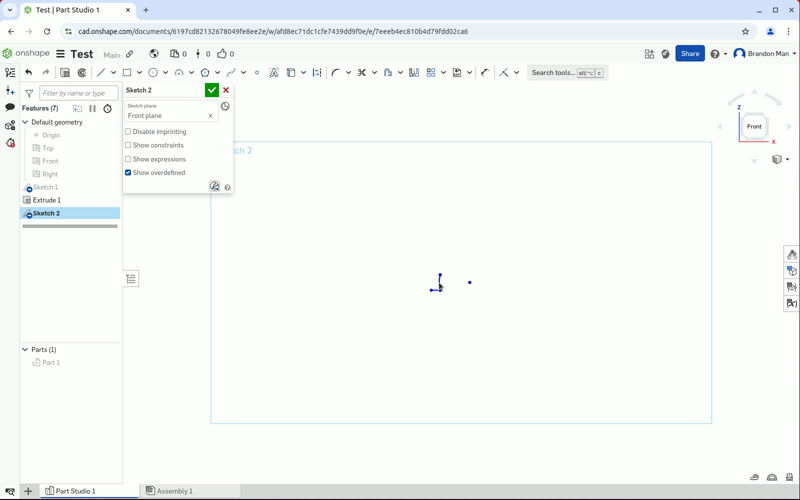
key(l)
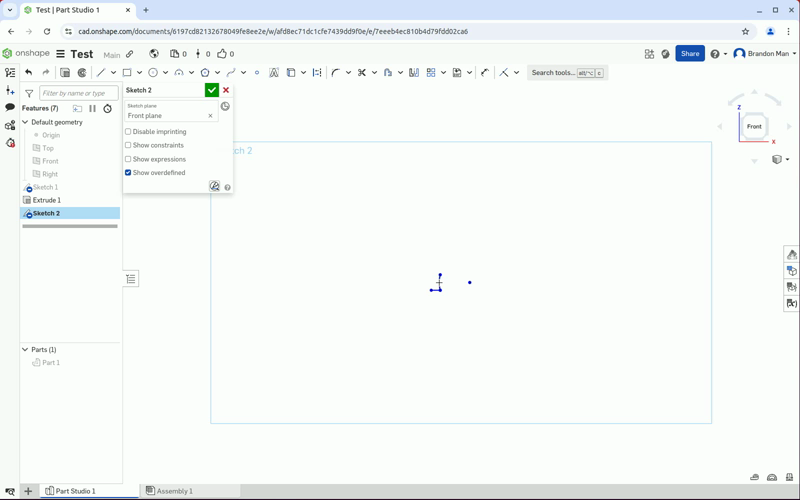
mouse_move(440, 274)
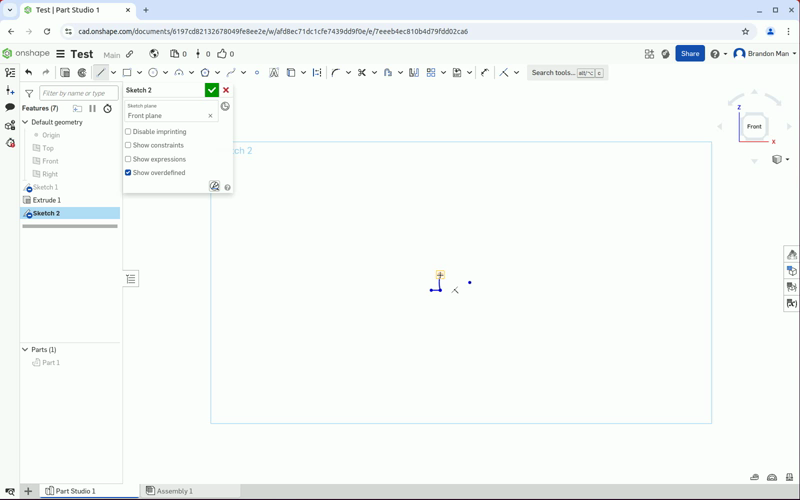
click(440, 274)
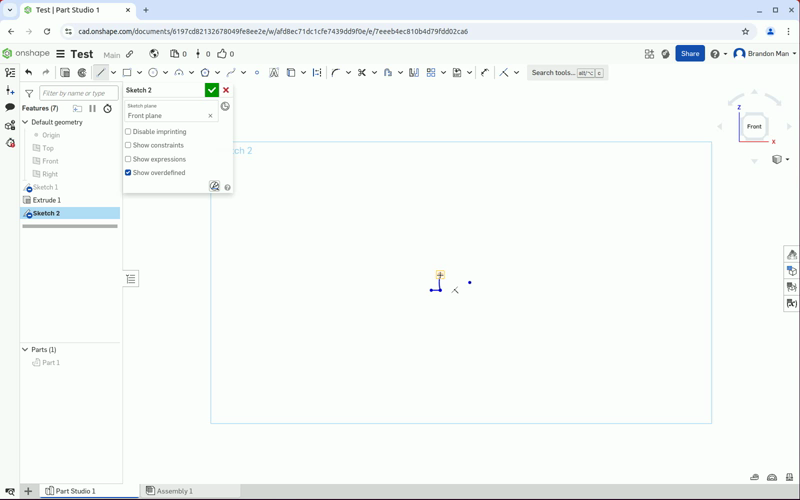
key_down(shift)
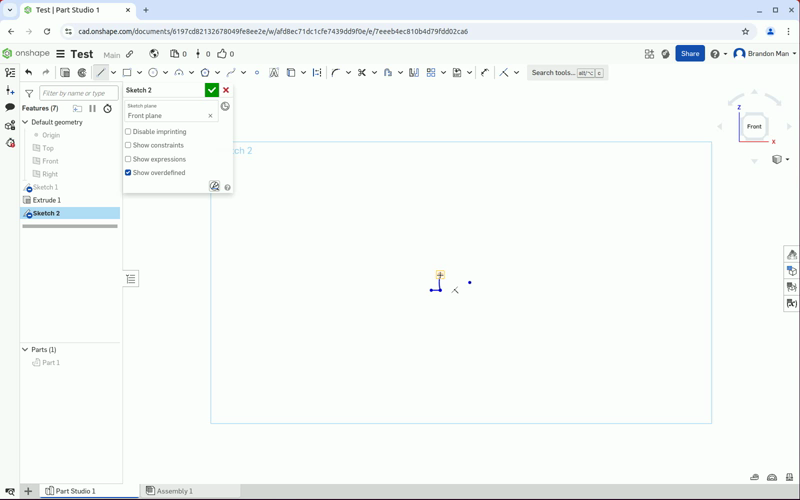
mouse_move(470, 274)
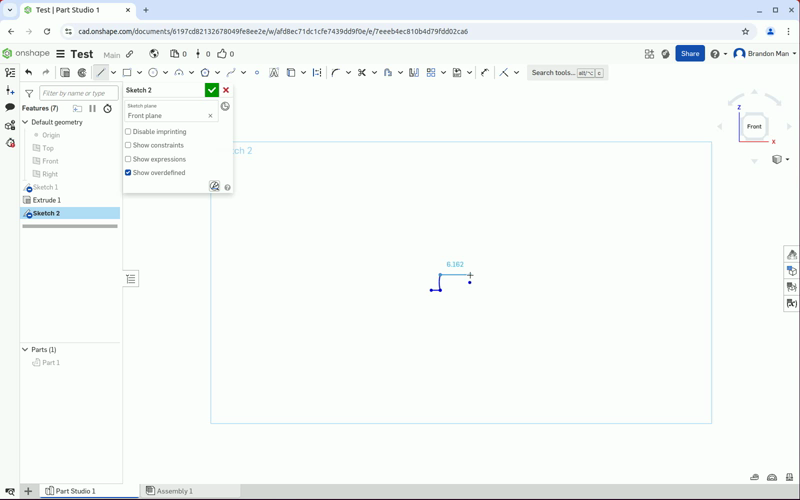
mouse_move(431, 274)
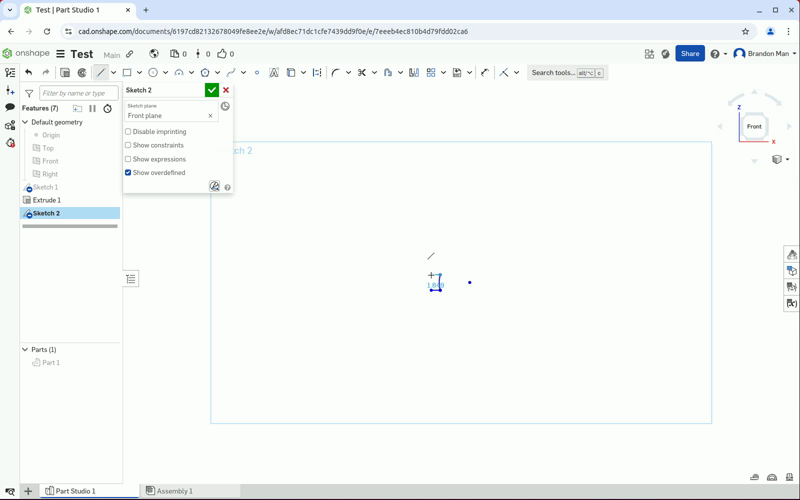
click(431, 274)
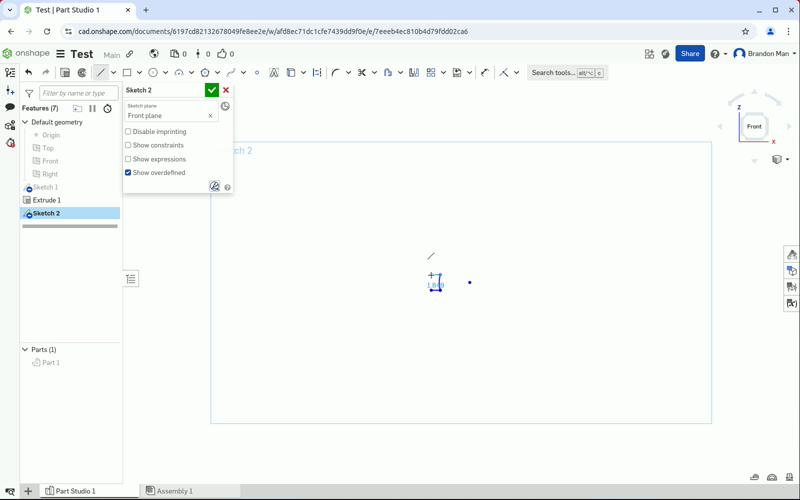
key_up(shift)
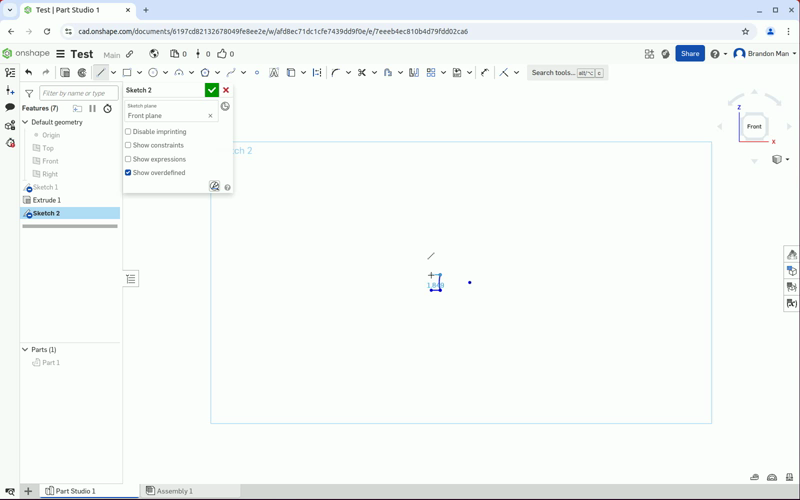
mouse_move(461, 274)
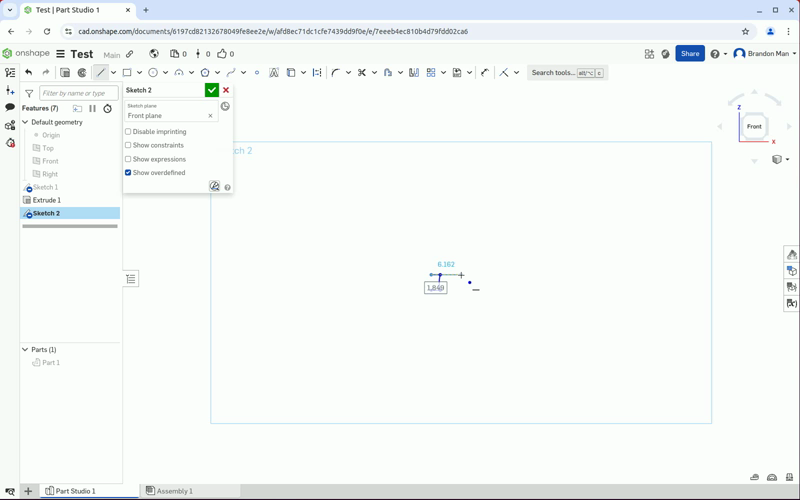
key_down(shift)
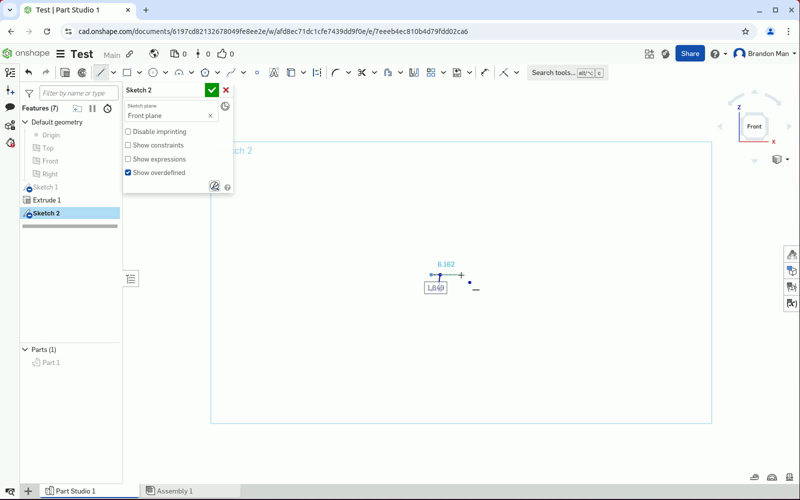
mouse_move(431, 290)
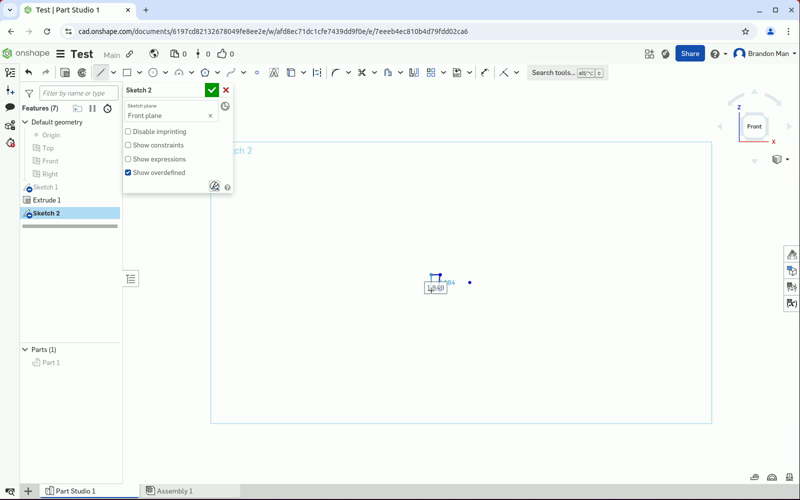
key_up(shift)
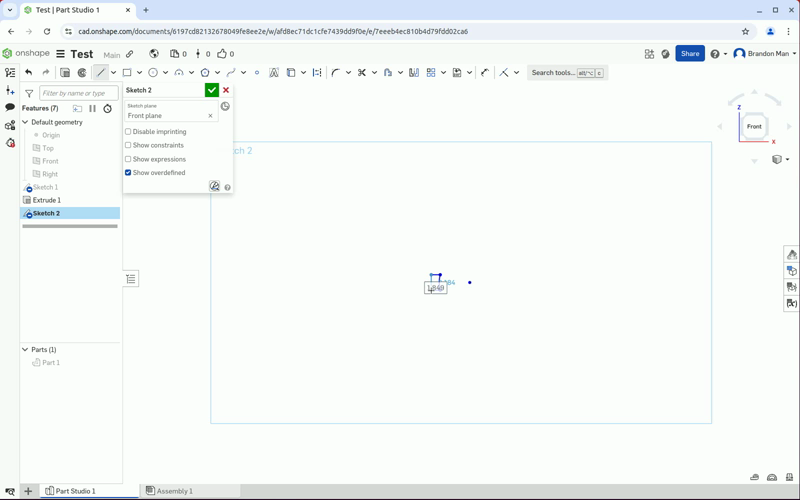
click(431, 290)
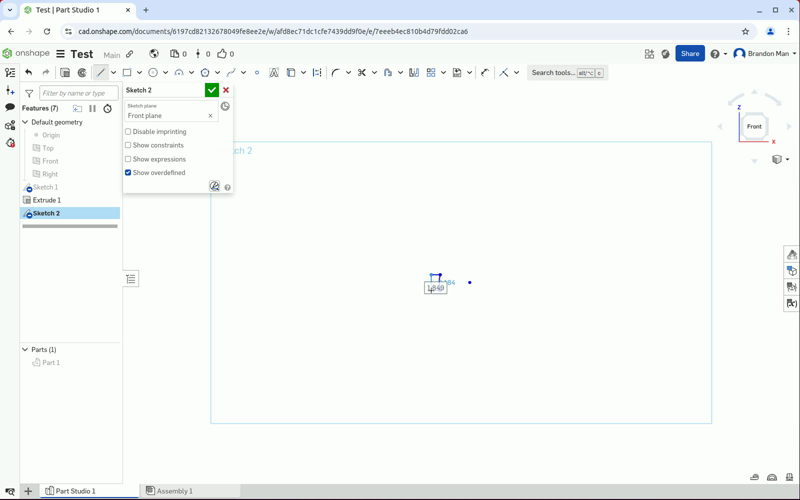
key(esc)
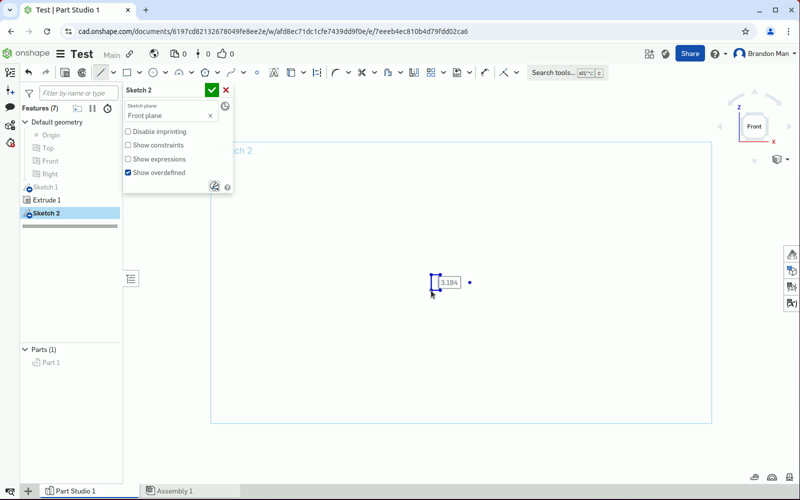
mouse_move(432, 284)
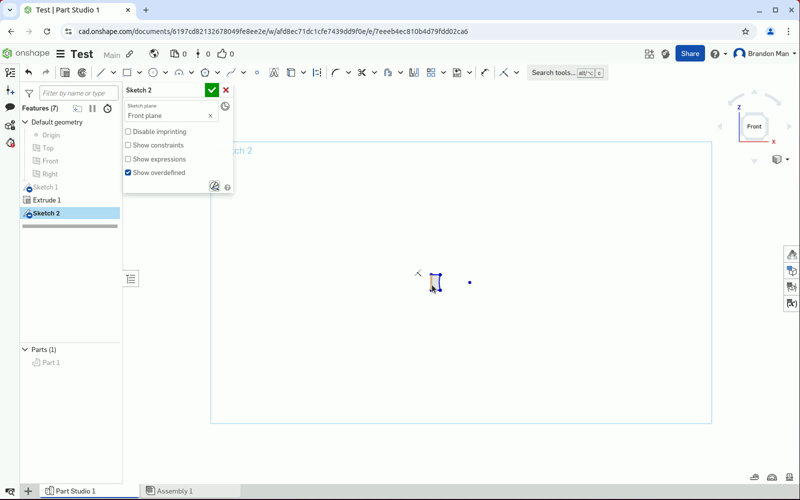
scroll(6)
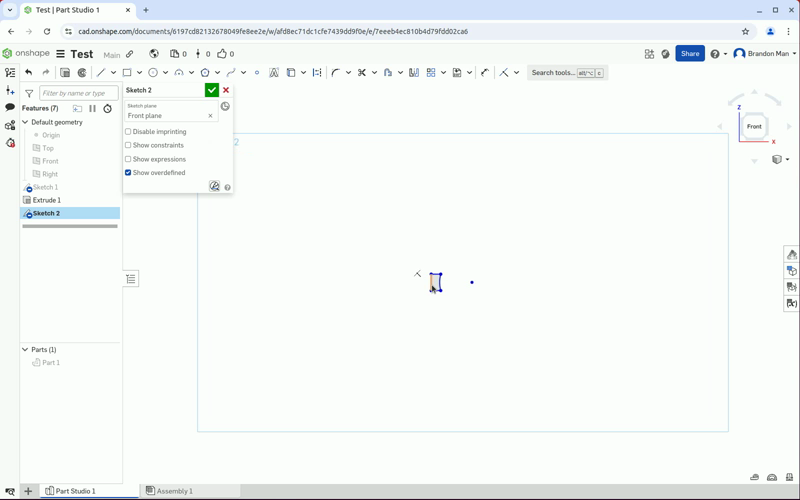
scroll(6)
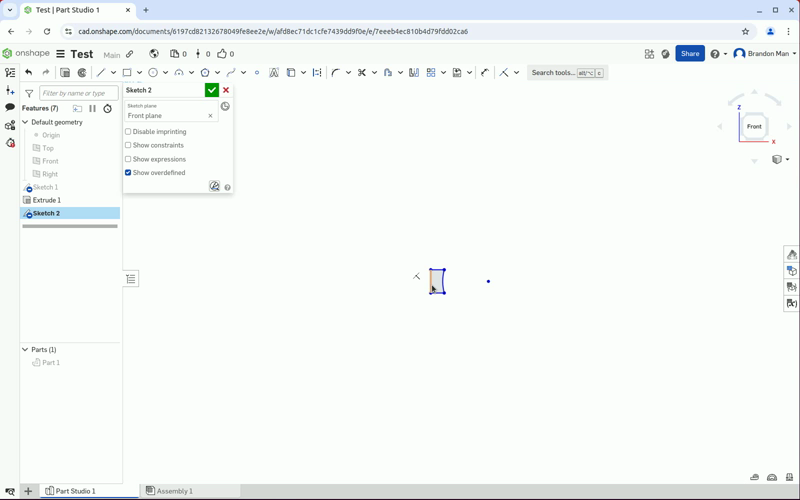
scroll(6)
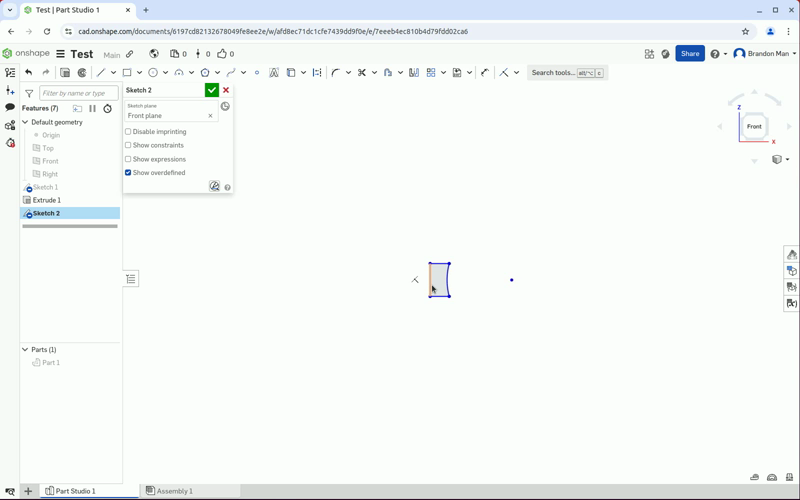
scroll(6)
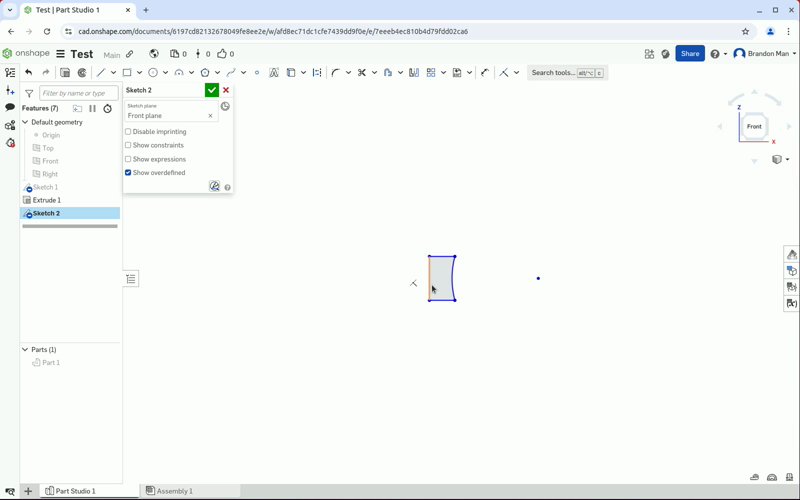
scroll(6)
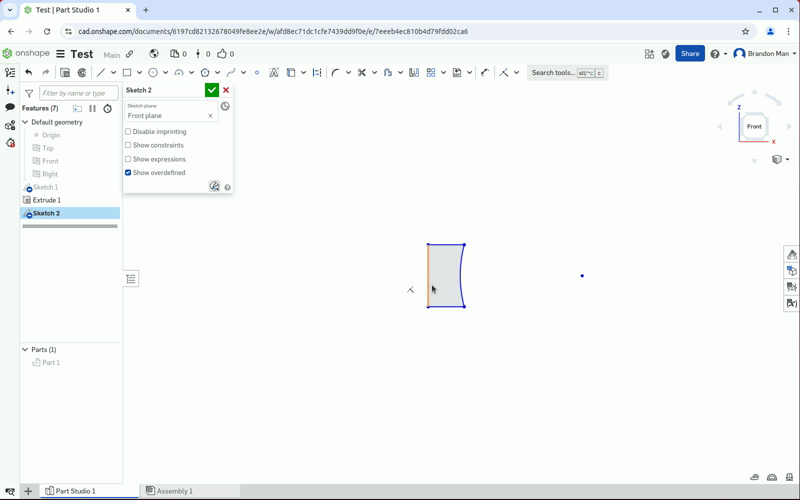
scroll(6)
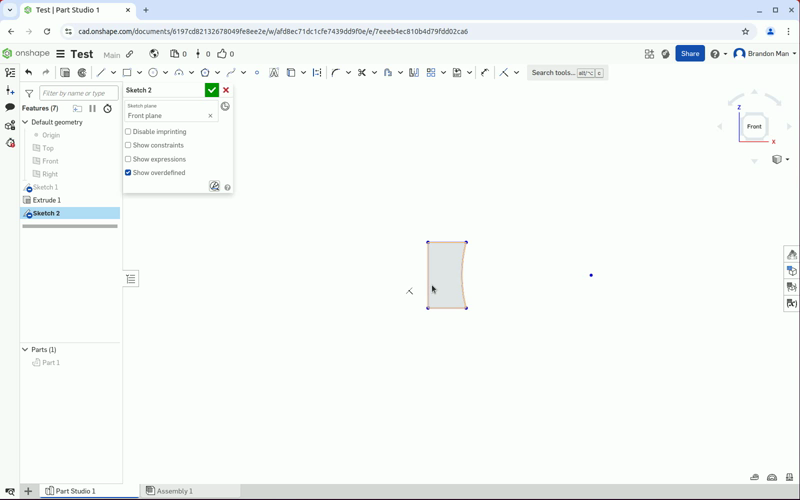
scroll(6)
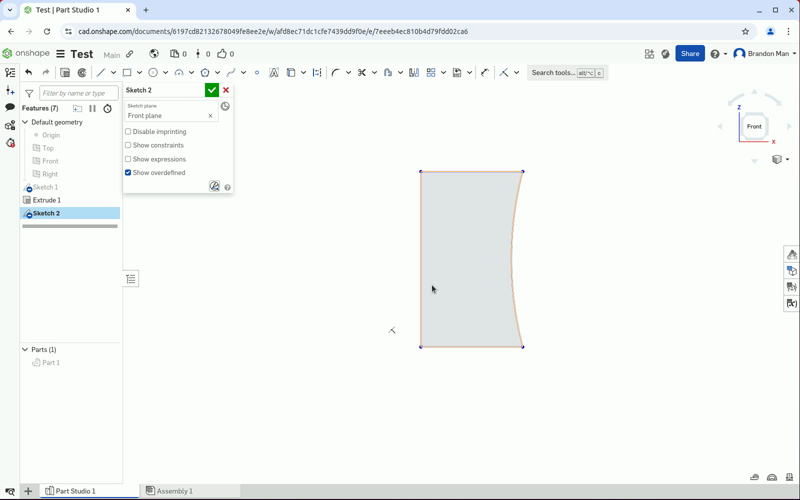
click(432, 284)
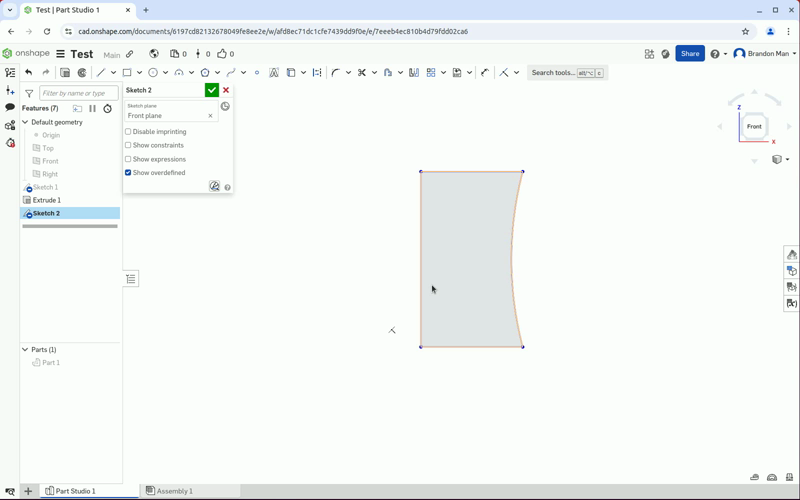
scroll(-6)
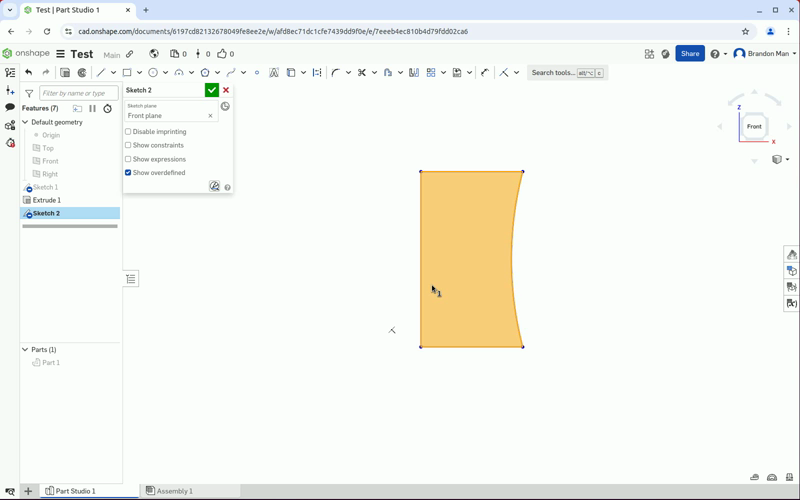
scroll(-6)
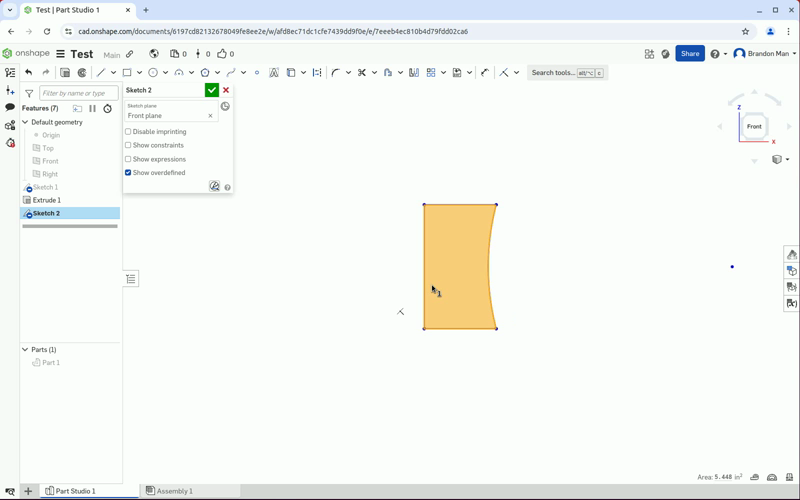
scroll(-6)
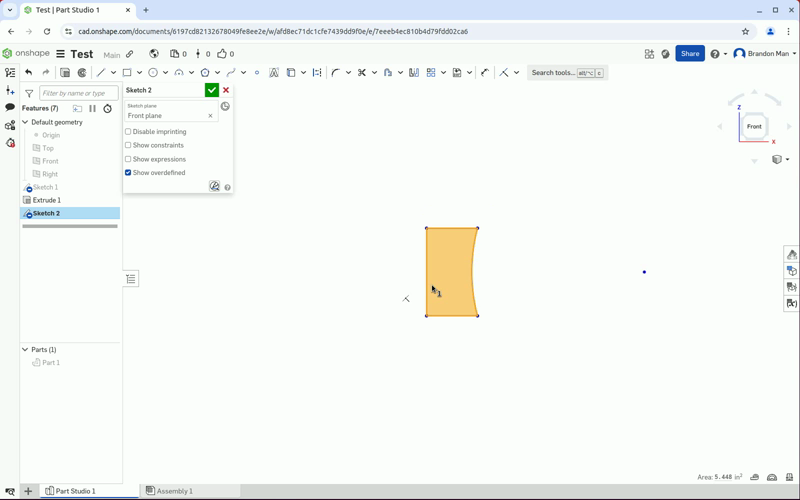
scroll(-6)
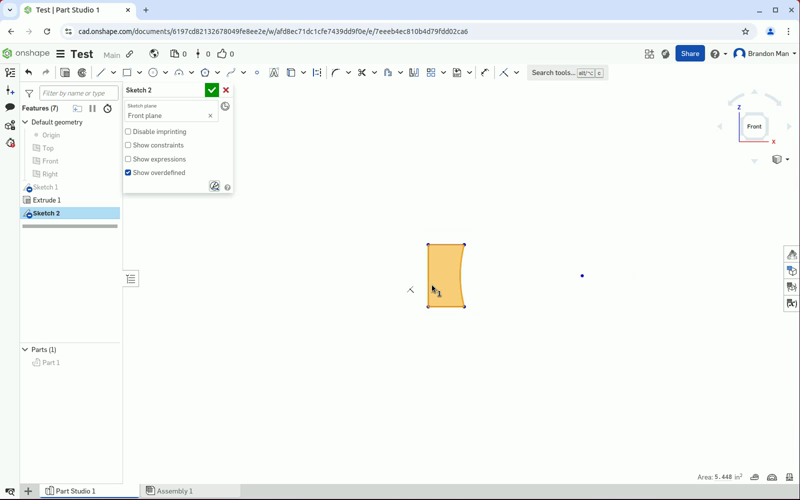
scroll(-6)
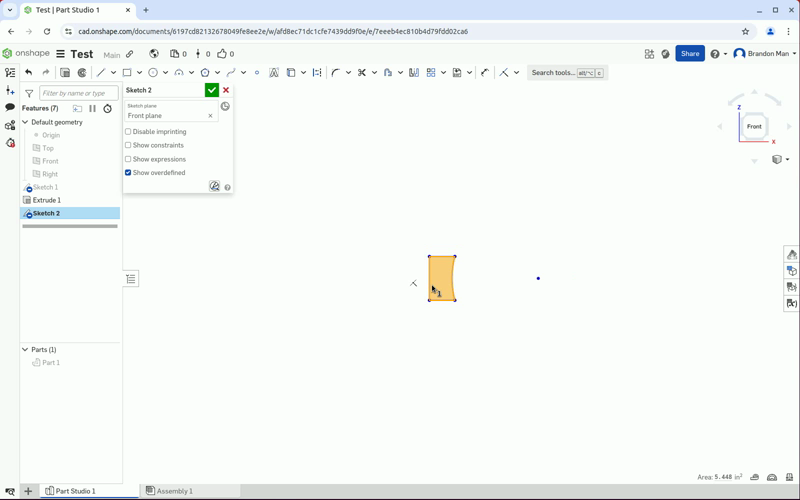
scroll(-6)
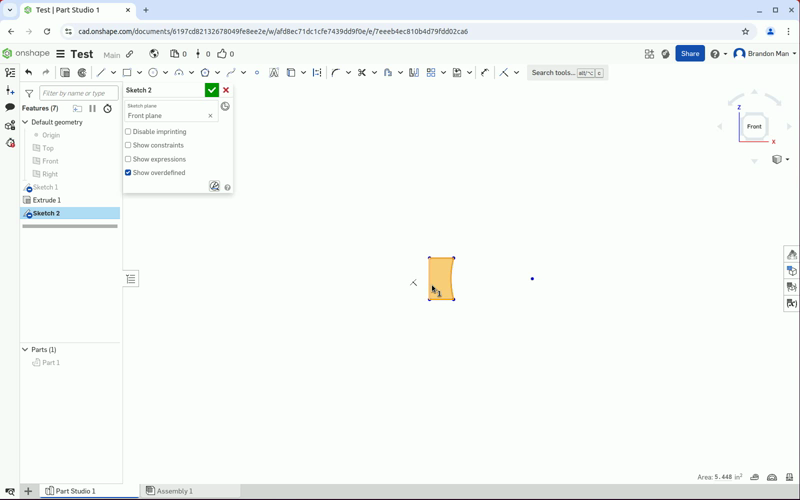
scroll(-6)
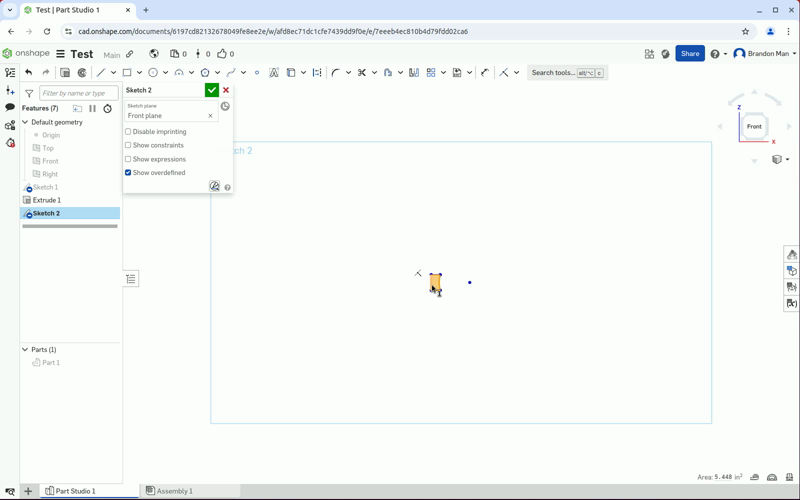
mouse_move(73, 352)
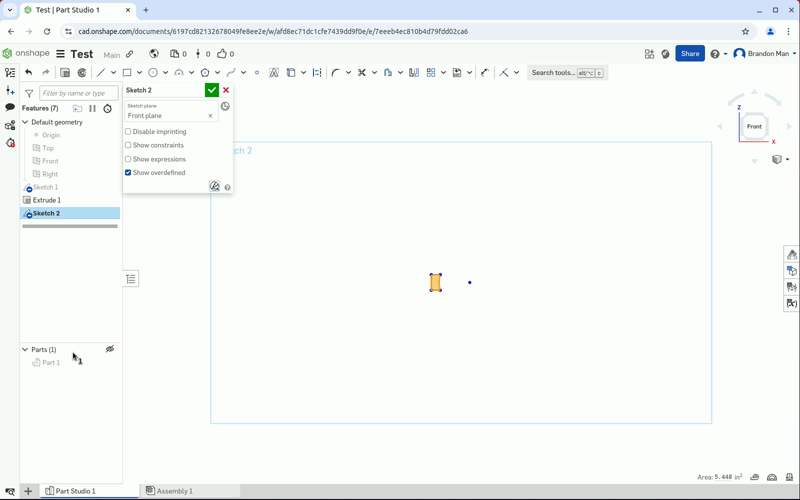
key(shift+y)
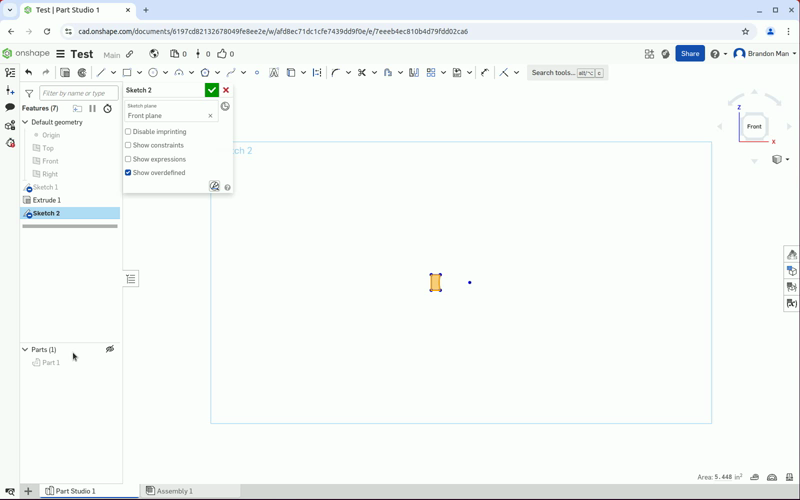
key(shift+e)
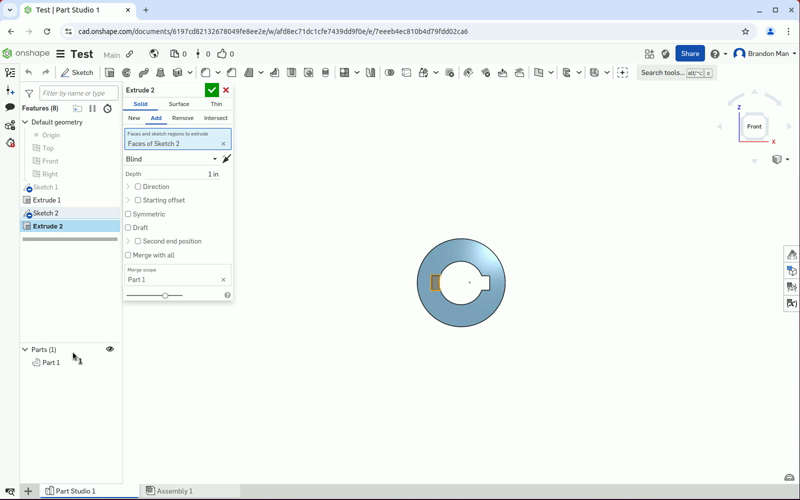
mouse_move(143, 106)
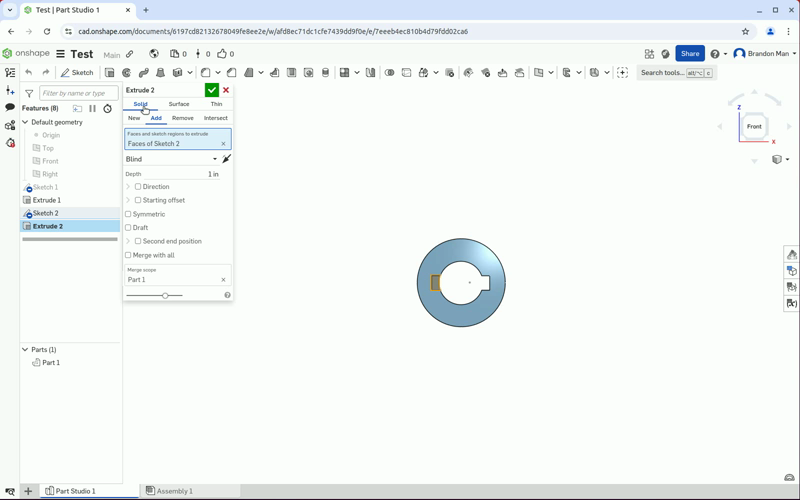
click(143, 106)
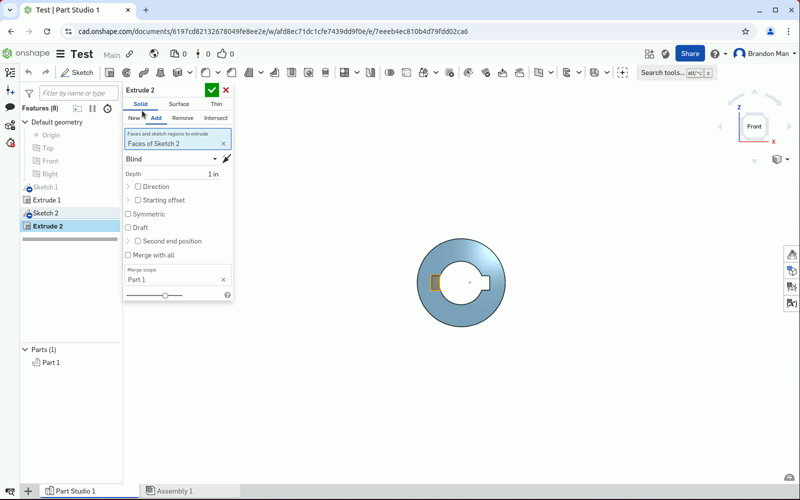
mouse_move(137, 120)
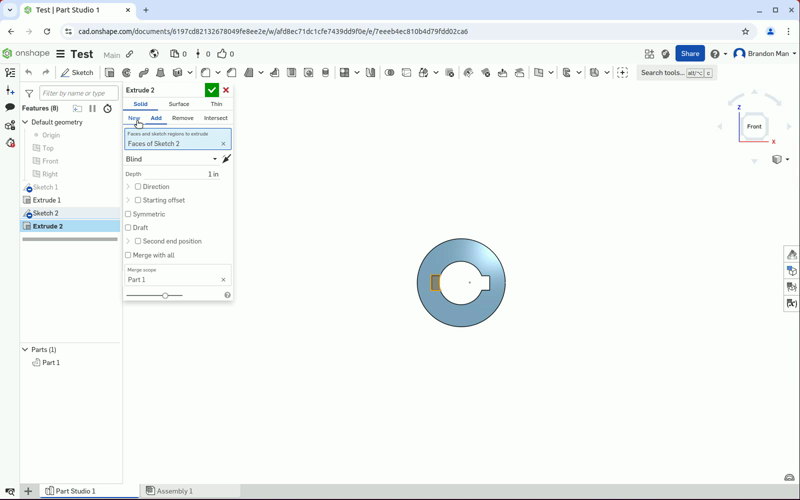
click(137, 120)
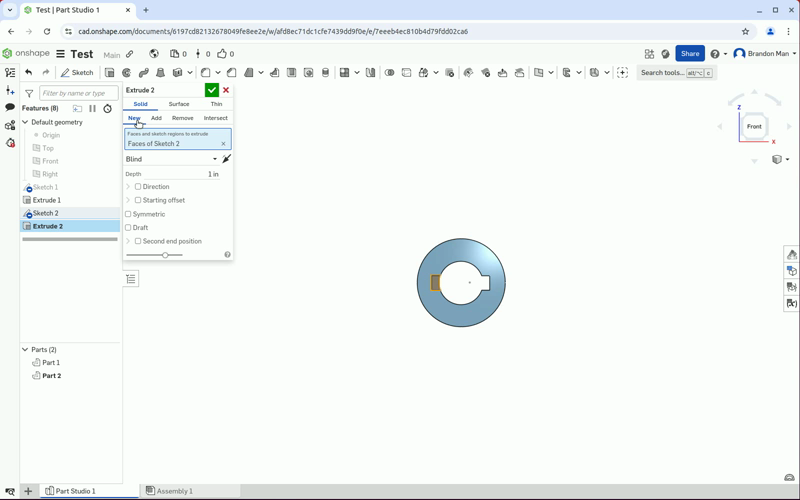
key(tab, 4)
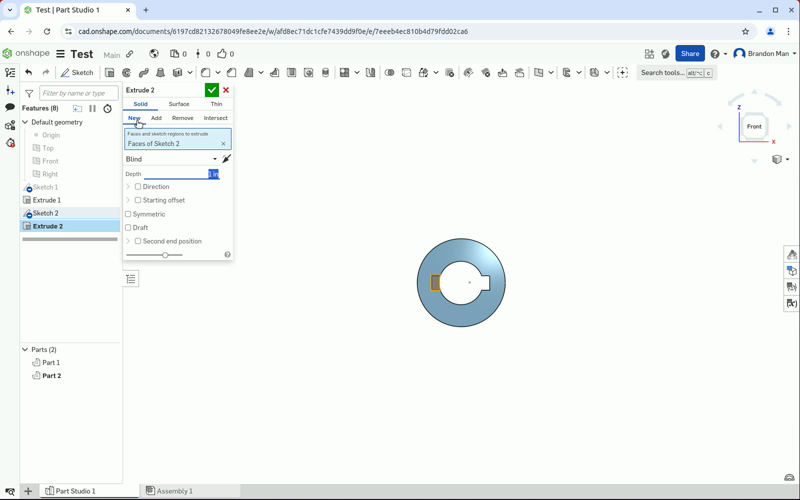
text(7.943)
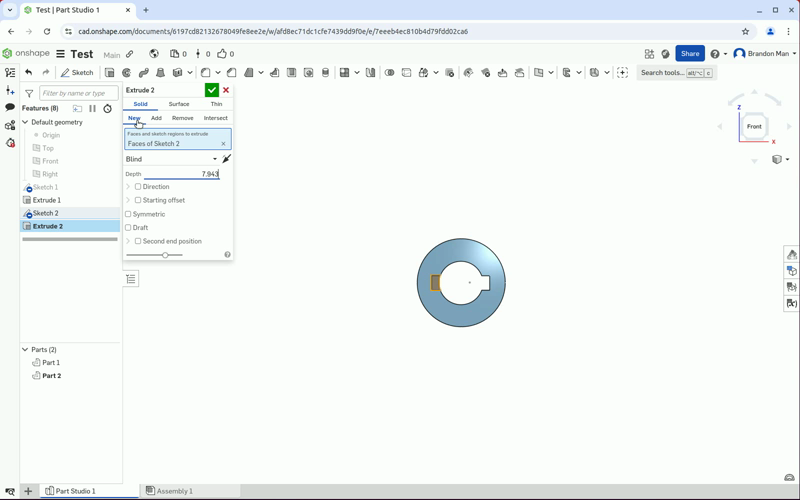
key(enter)
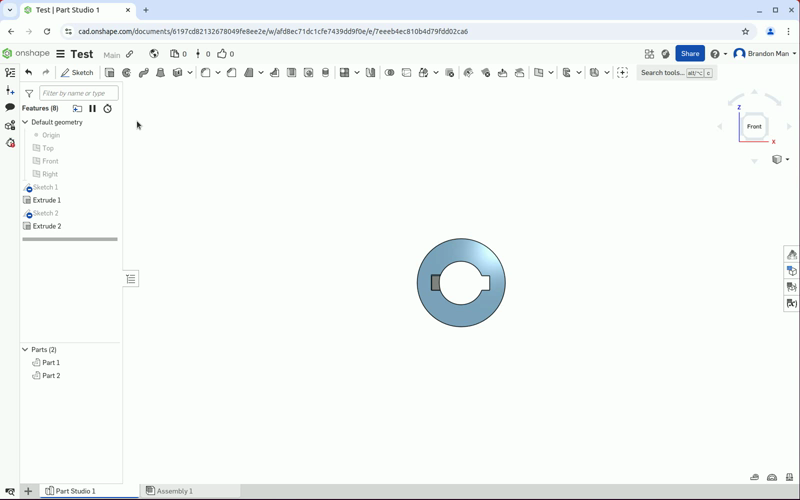
key(shift+h)
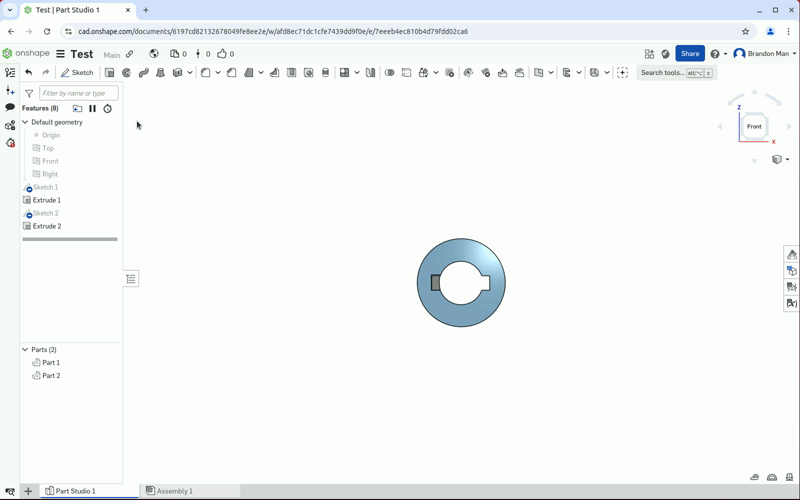
key(shift+h)
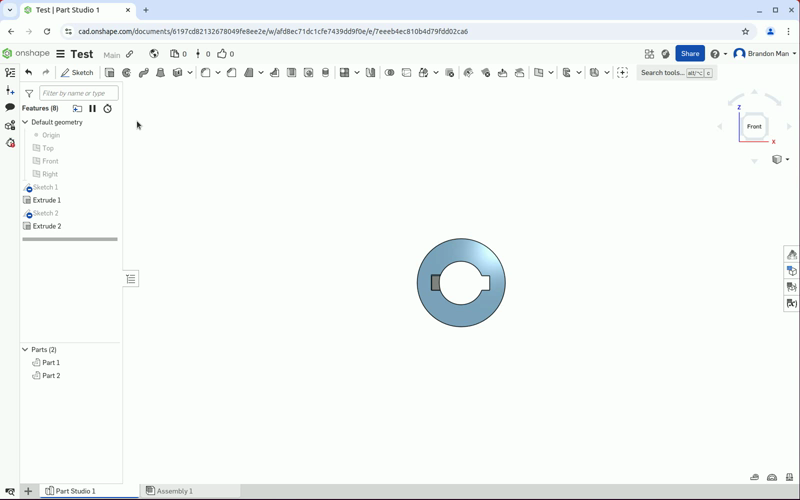
mouse_move(73, 189)
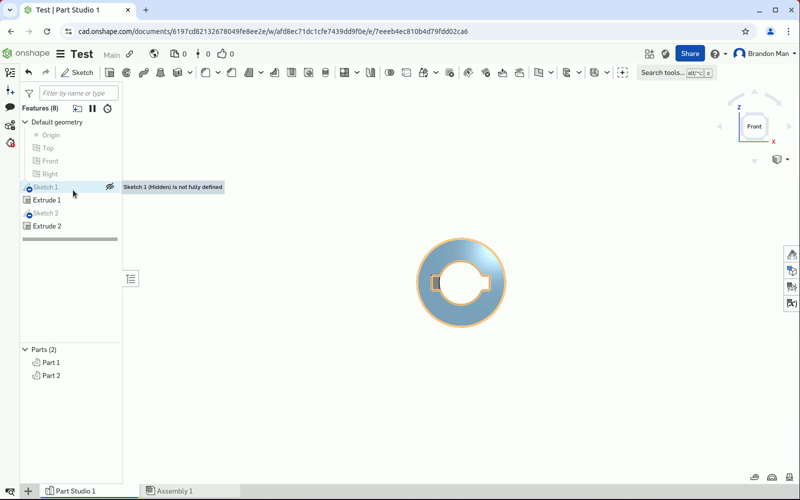
click(73, 189)
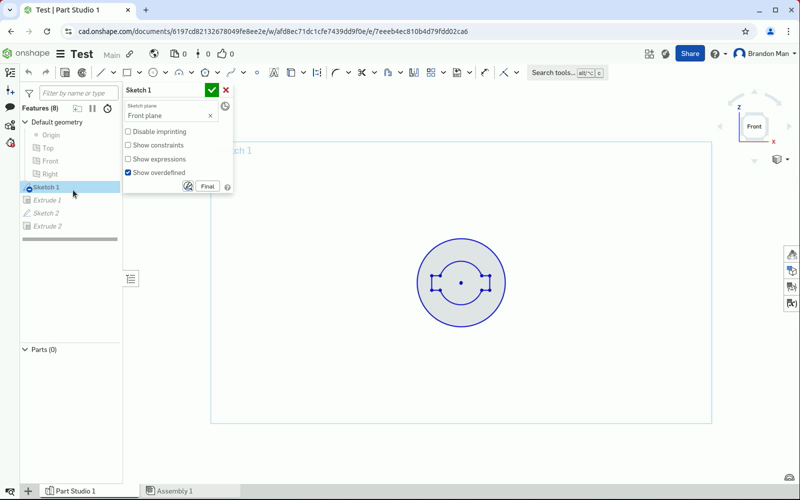
mouse_move(229, 92)
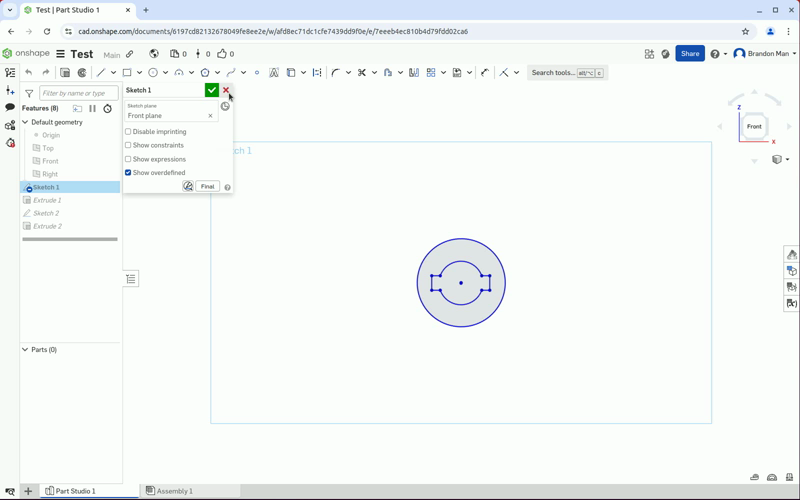
click(229, 92)
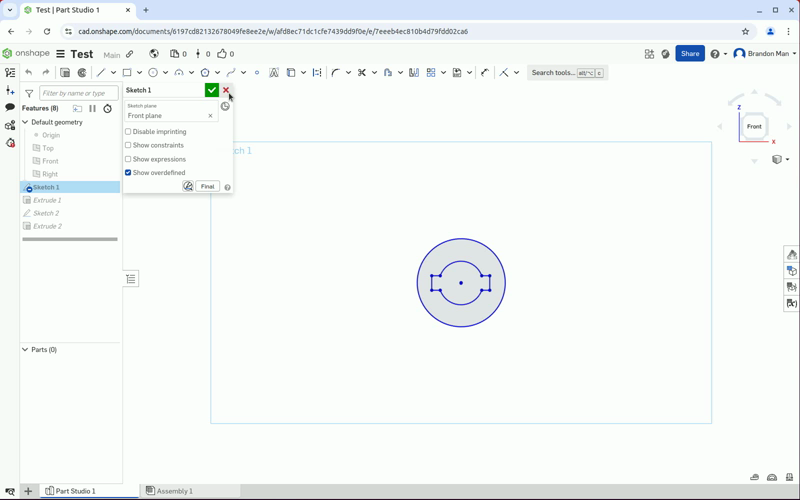
key(shift+s)
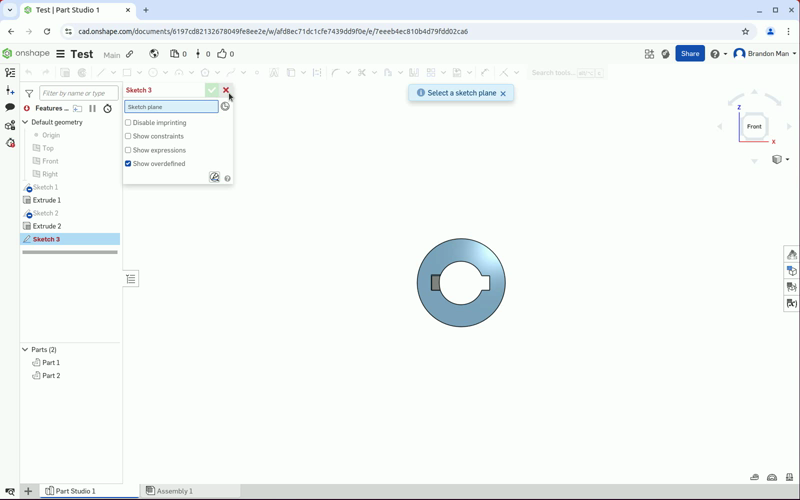
mouse_move(73, 163)
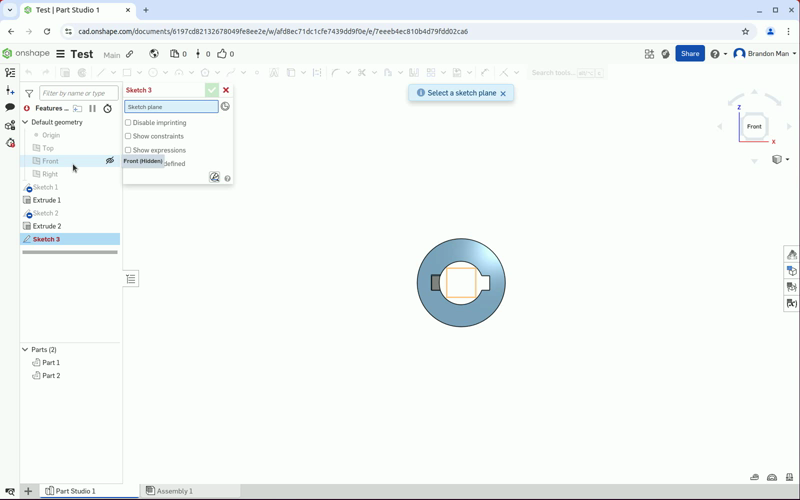
click(73, 163)
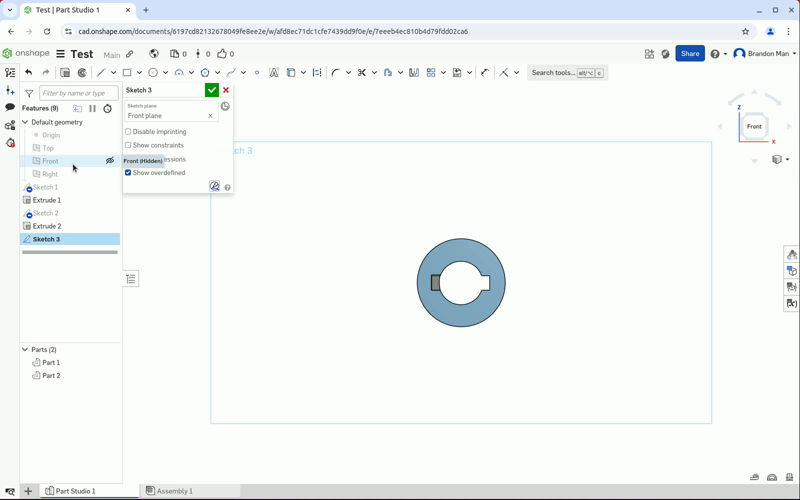
mouse_move(73, 352)
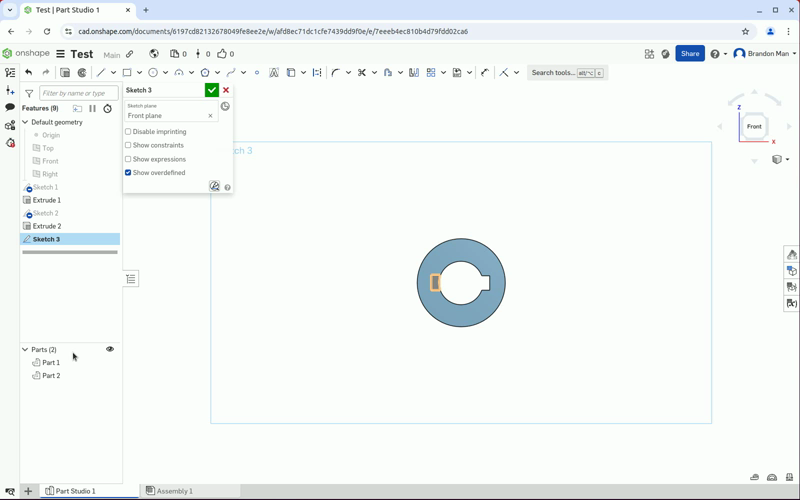
key(y)
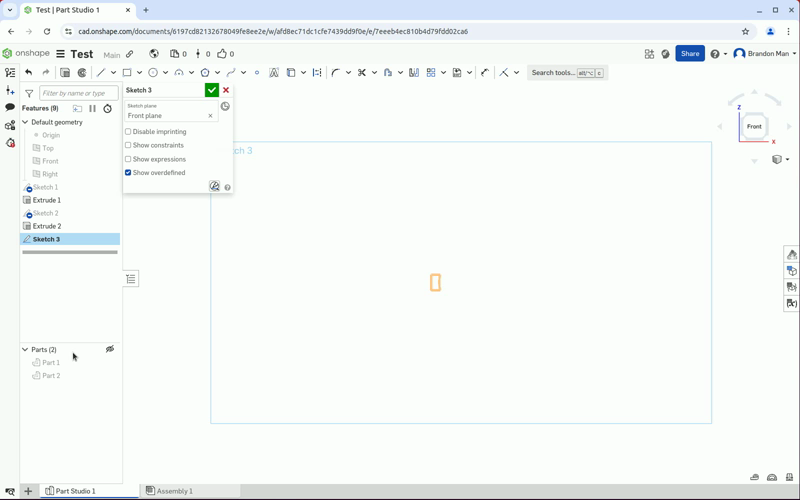
key(l)
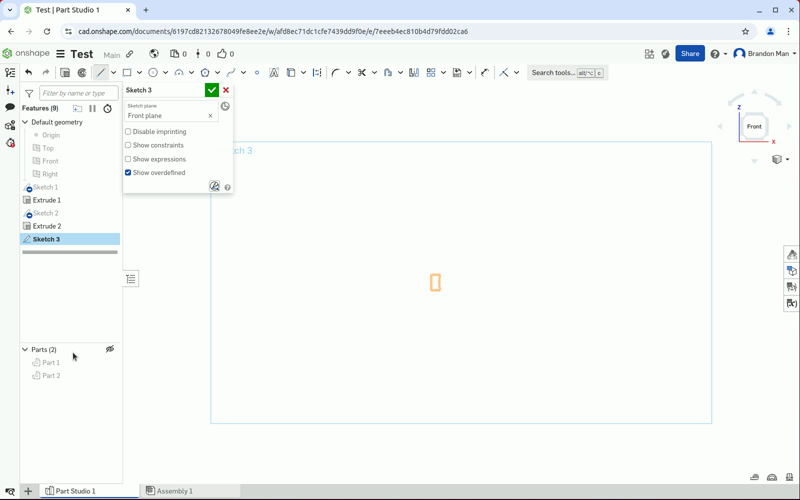
key_down(shift)
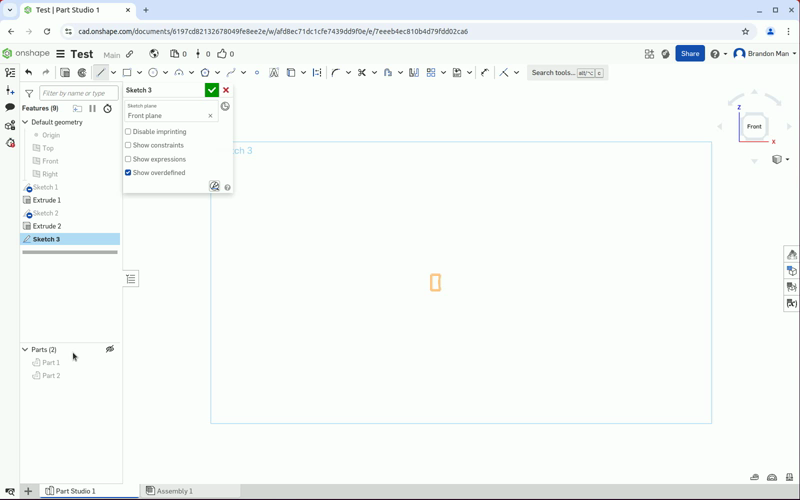
mouse_move(471, 325)
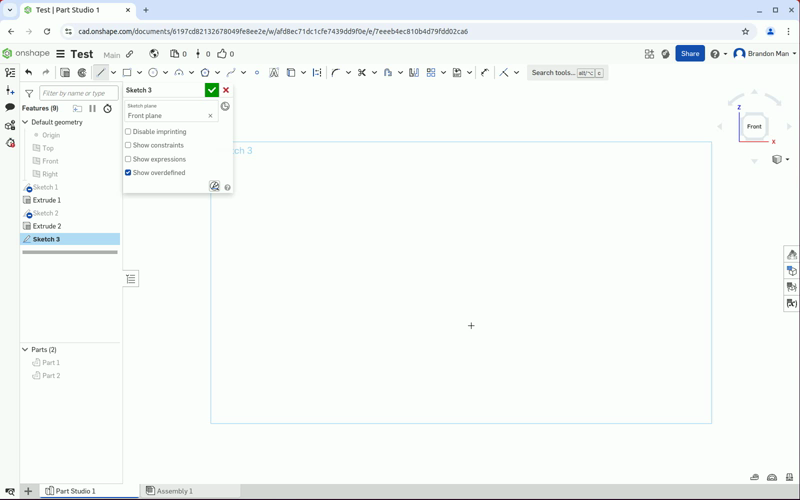
click(471, 325)
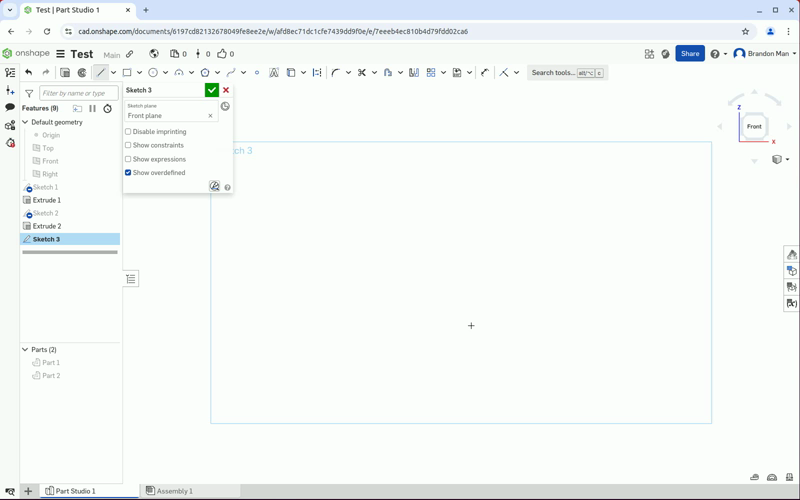
key_up(shift)
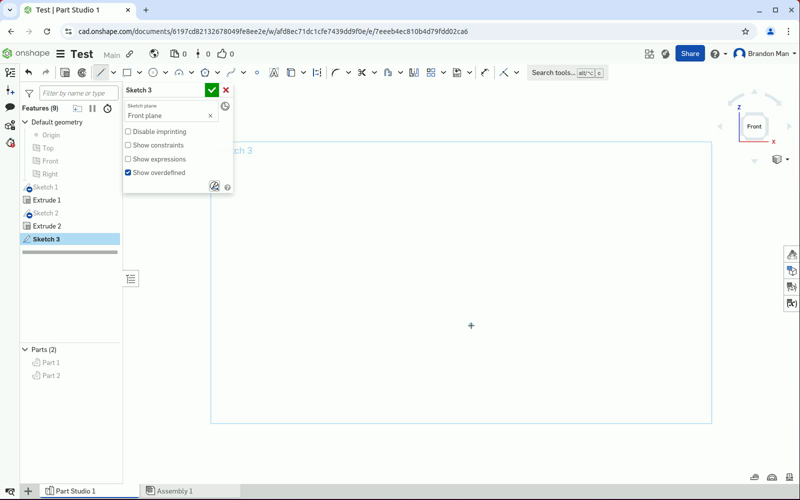
key_down(shift)
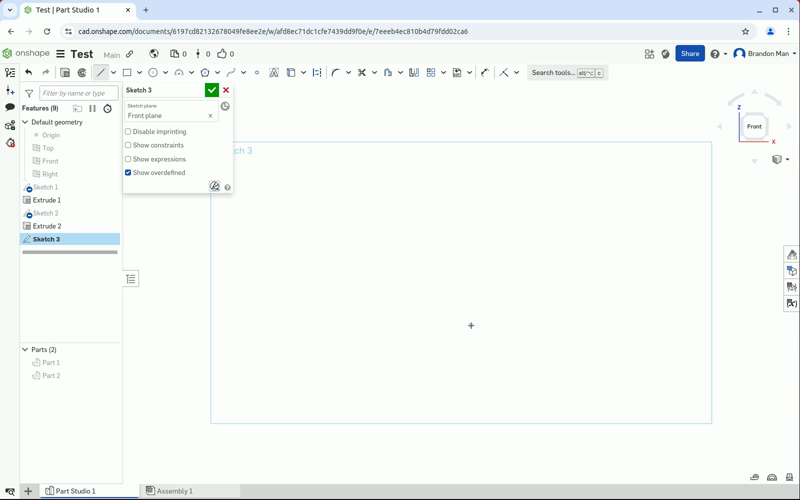
mouse_move(532, 309)
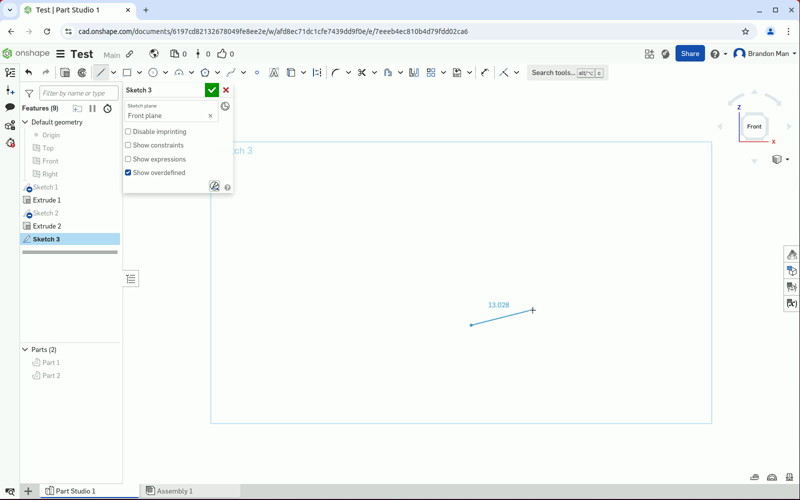
click(532, 309)
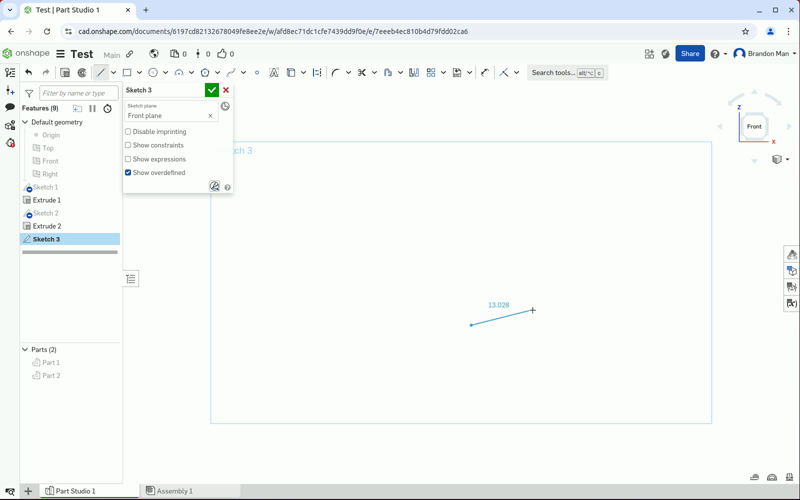
key_up(shift)
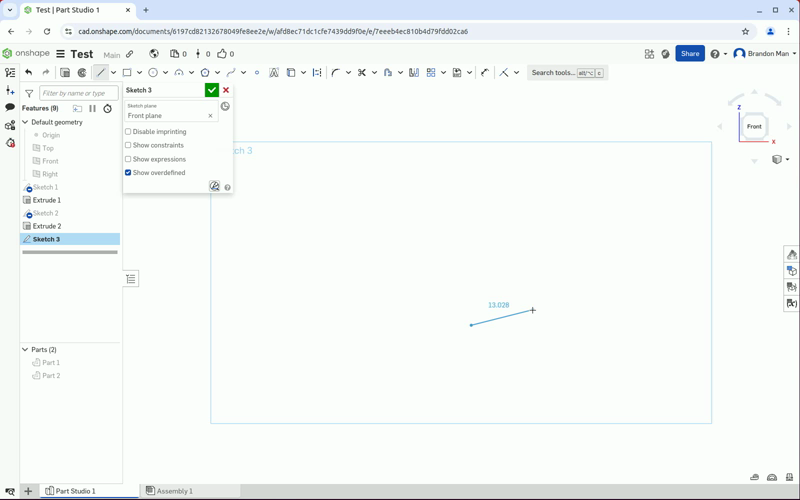
key(esc)
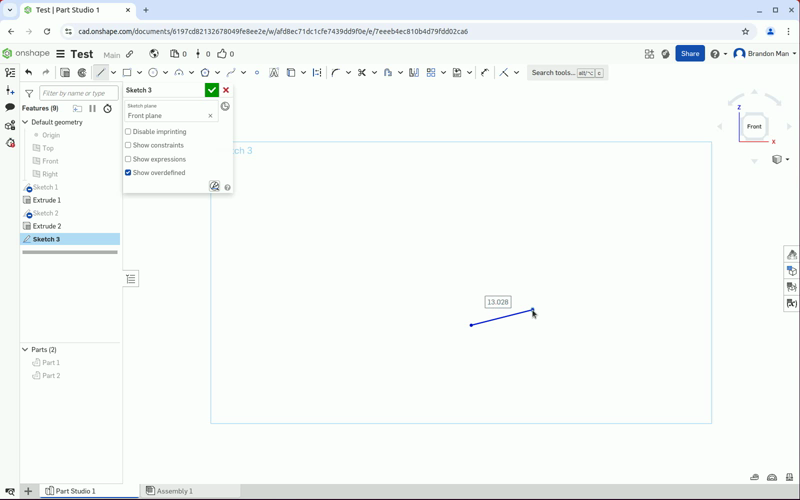
key(a)
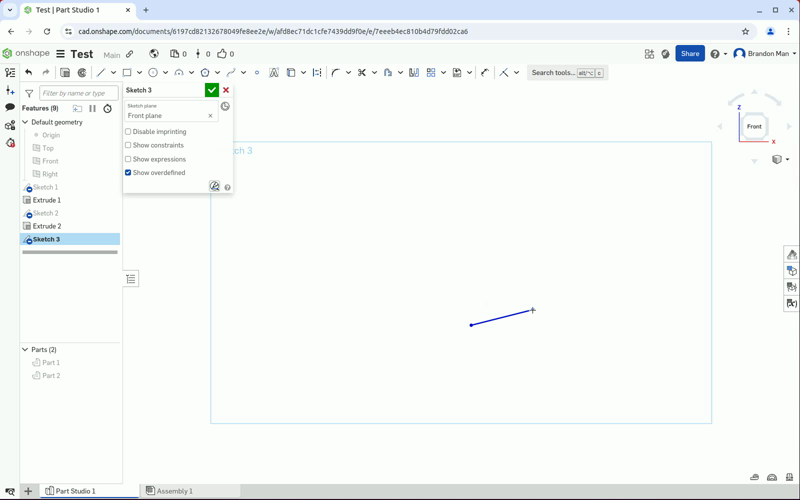
mouse_move(532, 309)
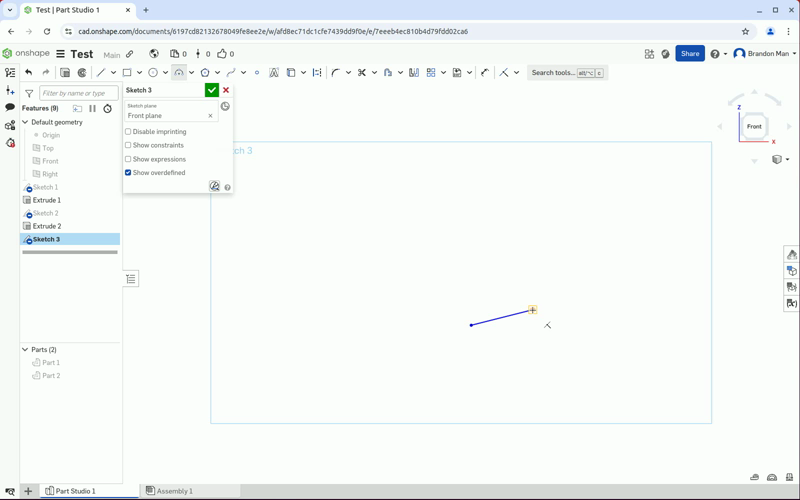
click(532, 309)
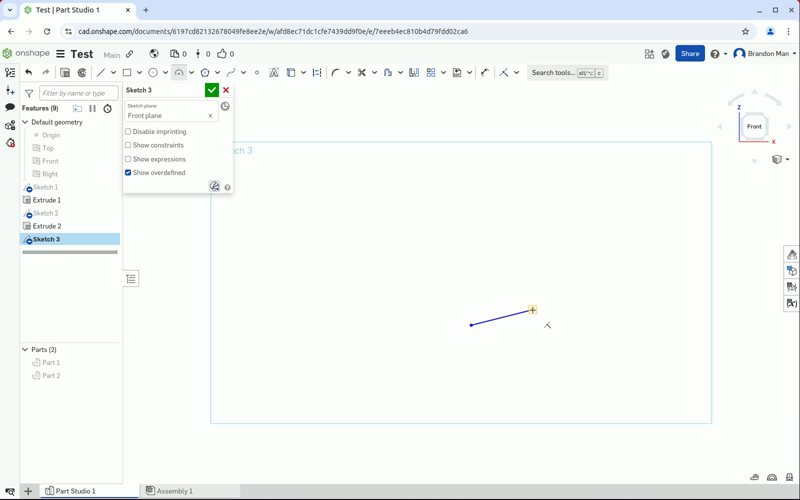
key_down(shift)
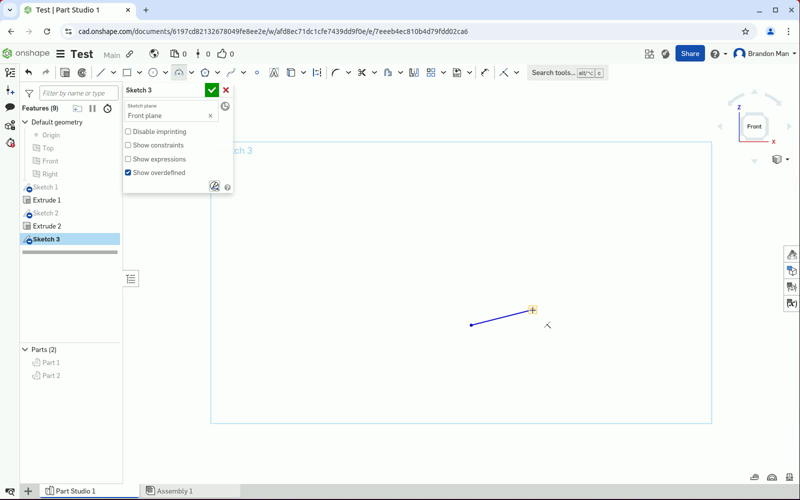
mouse_move(532, 255)
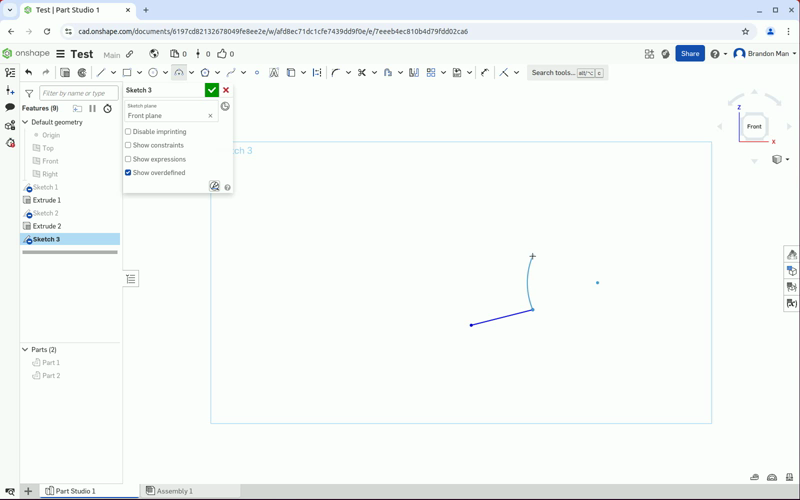
click(532, 255)
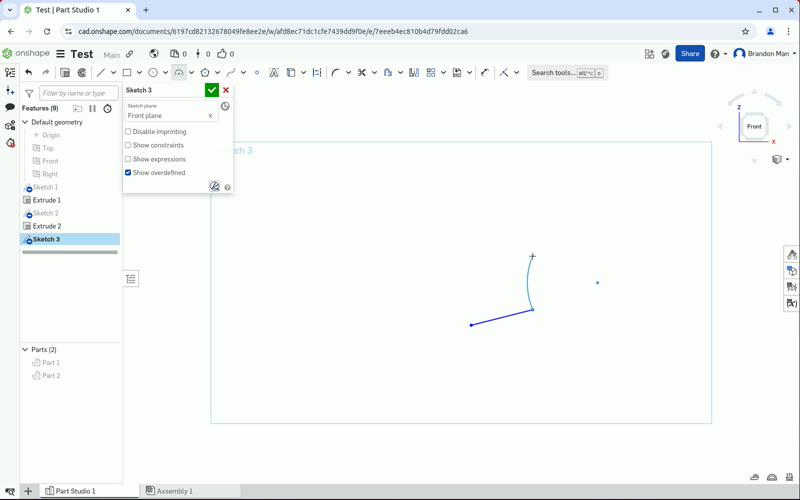
mouse_move(514, 282)
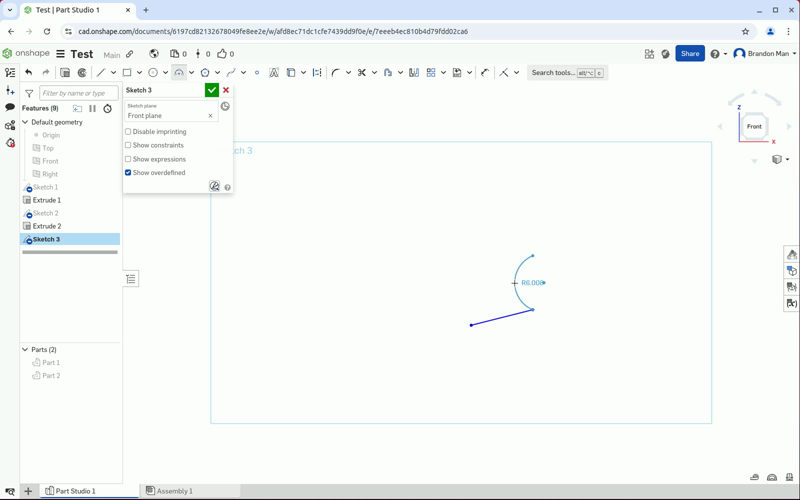
click(514, 282)
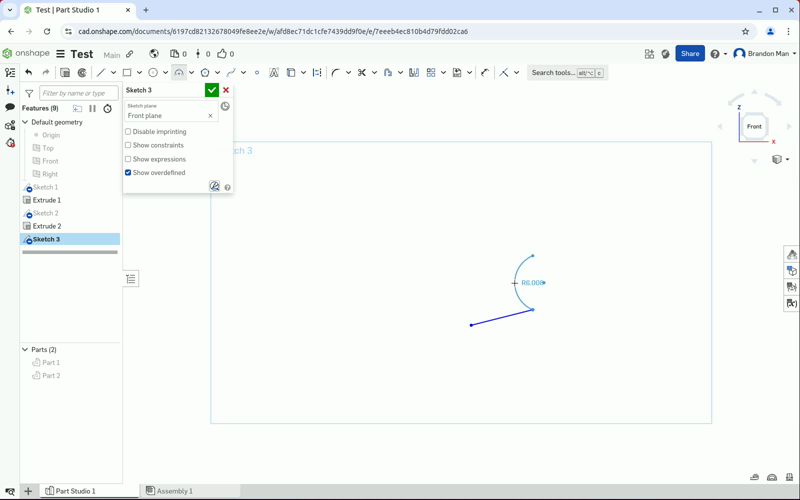
key_up(shift)
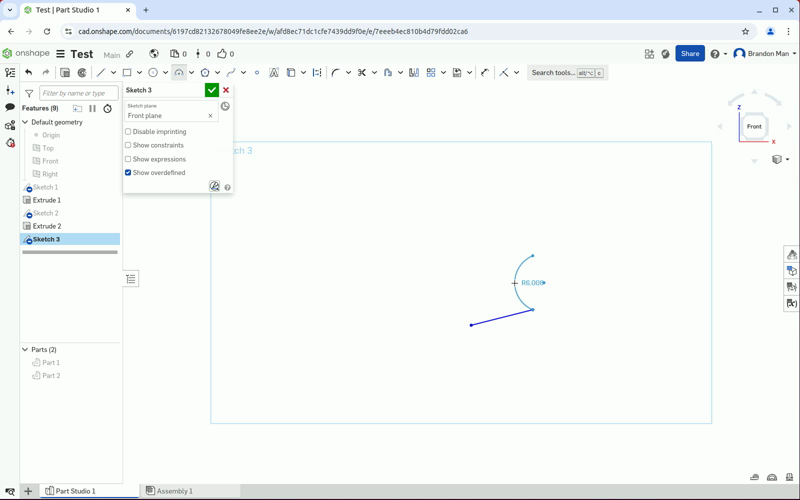
key(esc)
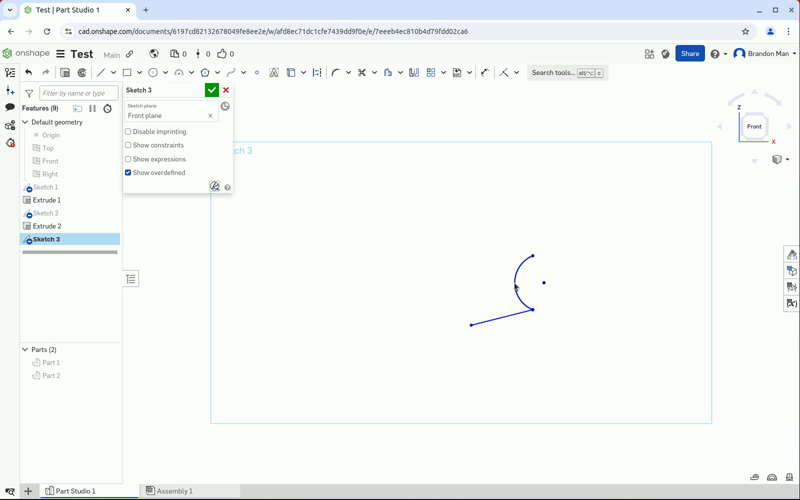
key(l)
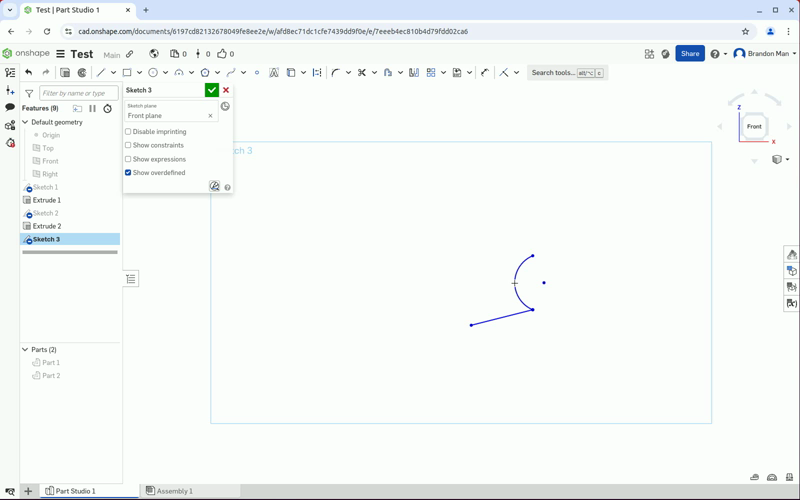
mouse_move(532, 255)
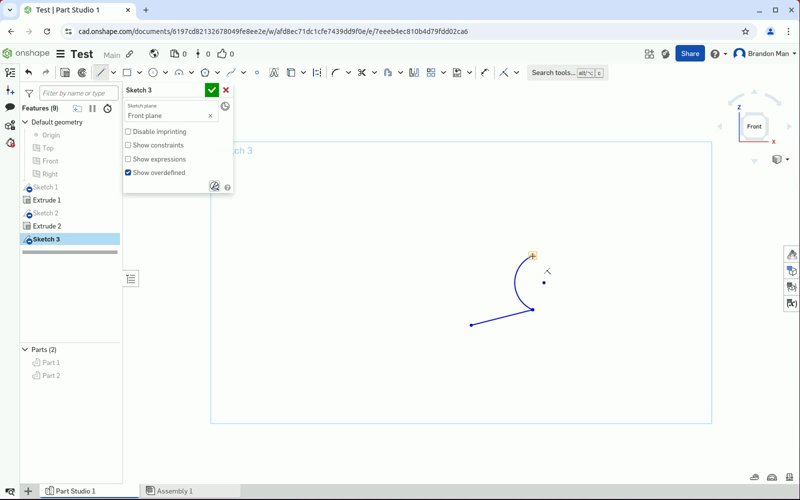
click(532, 255)
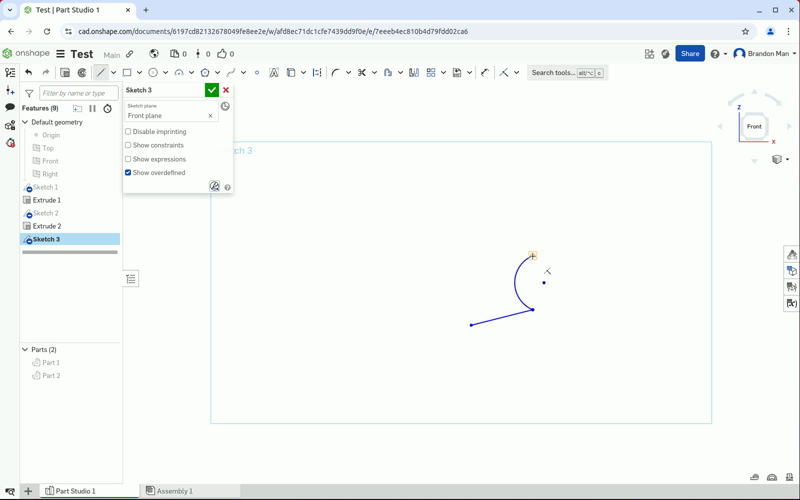
key_down(shift)
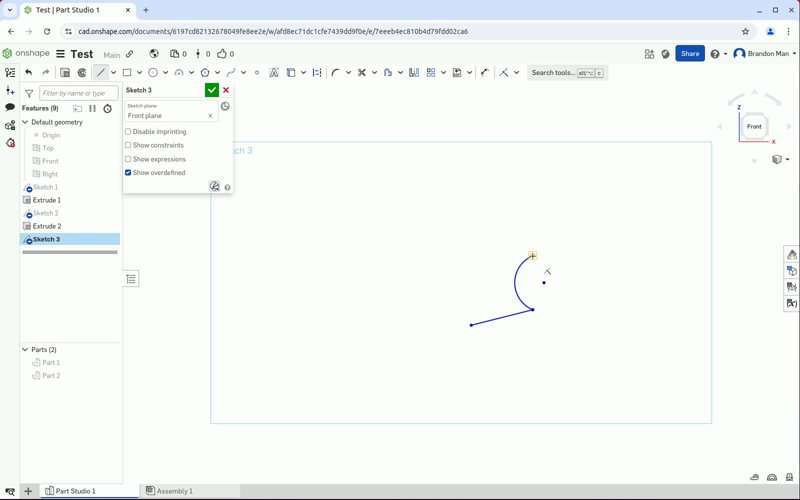
mouse_move(471, 240)
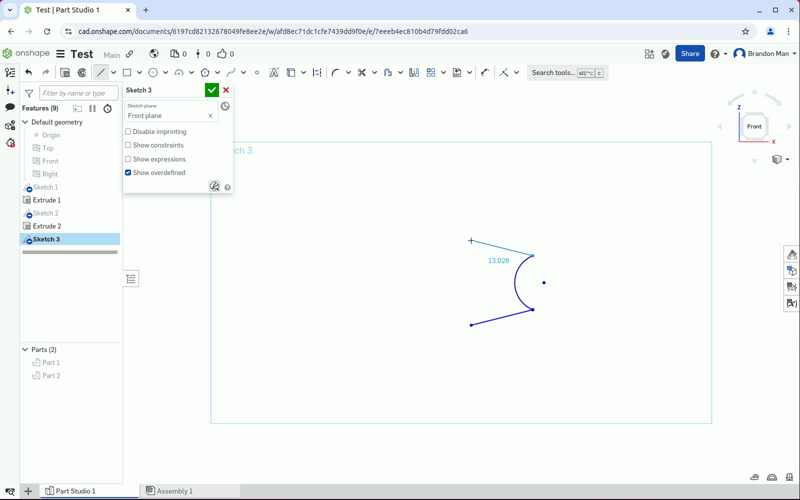
click(471, 240)
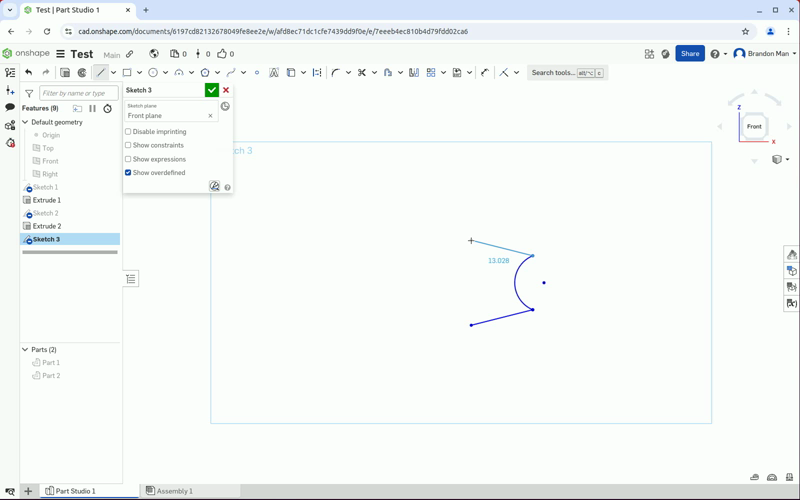
key_up(shift)
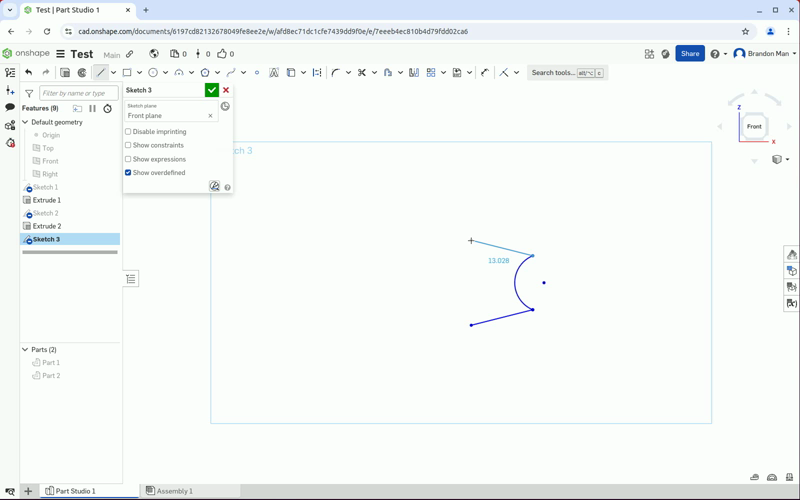
key(esc)
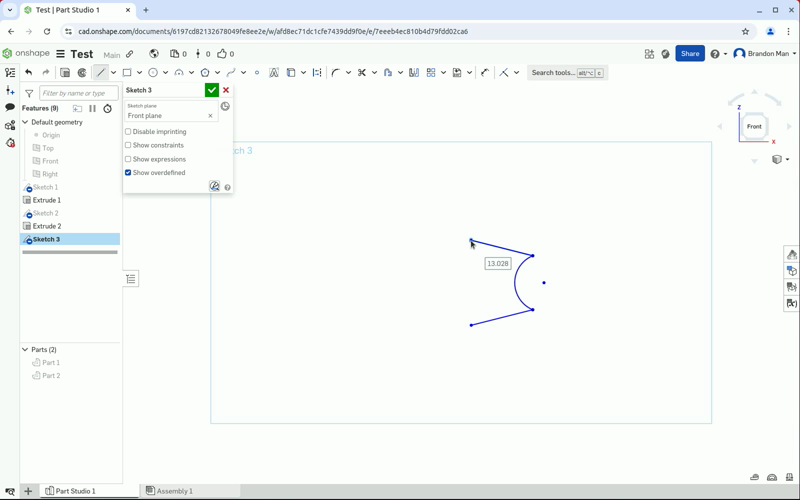
key(a)
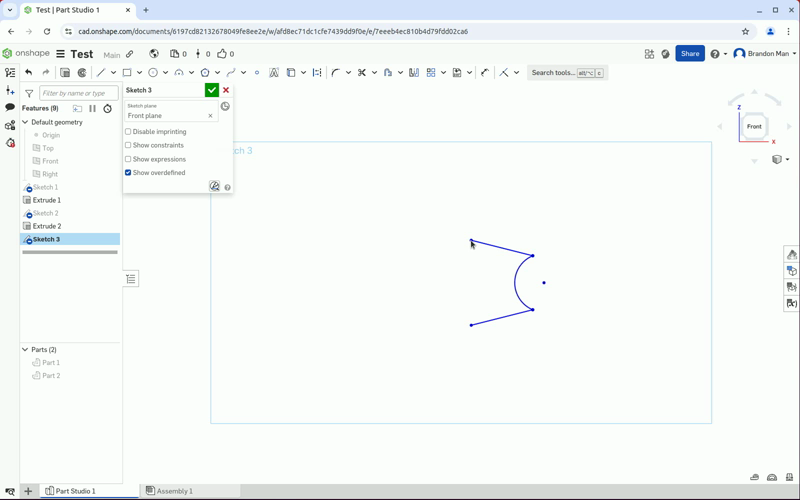
mouse_move(471, 240)
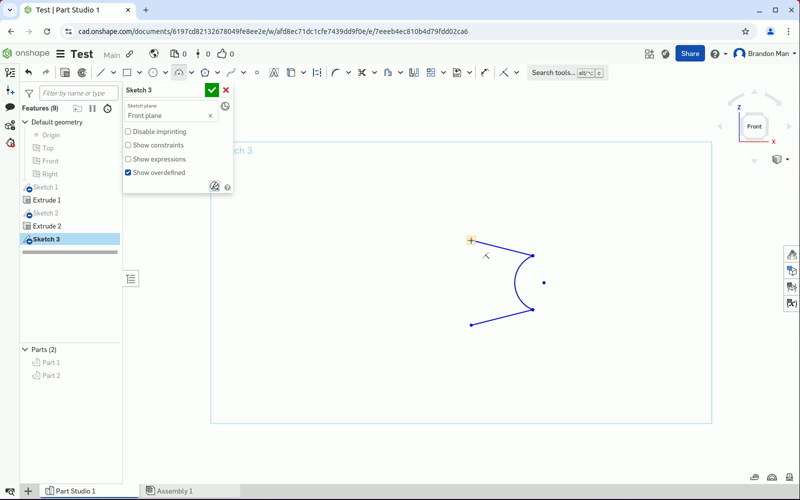
click(471, 240)
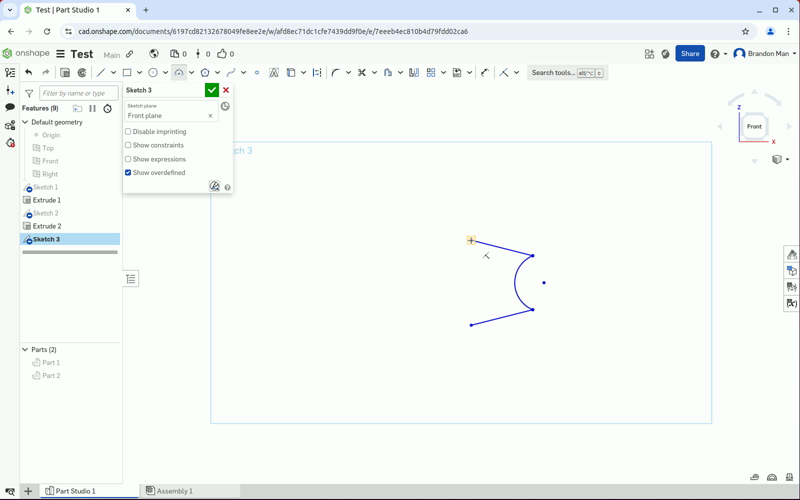
mouse_move(471, 325)
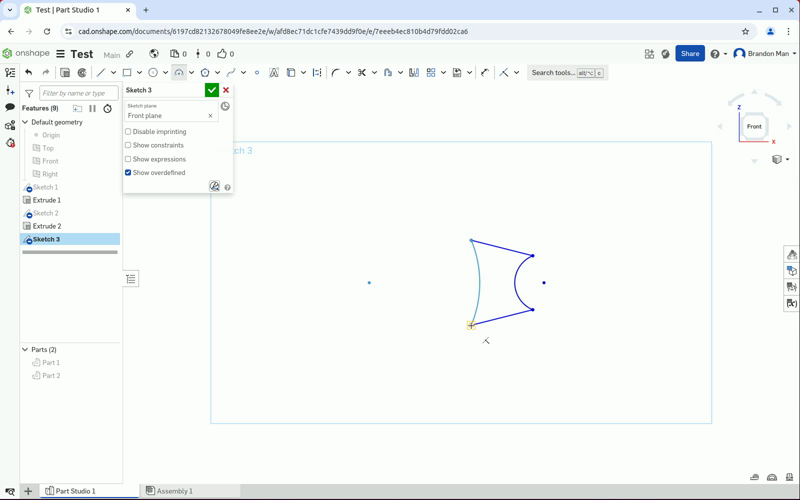
click(471, 325)
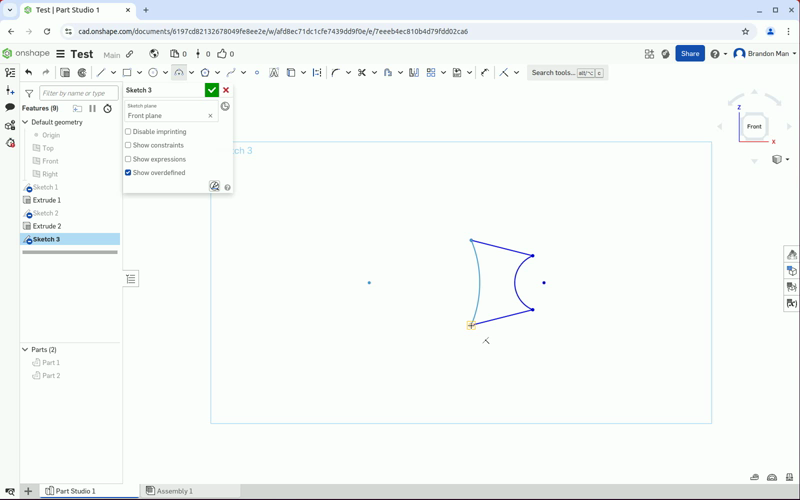
key_down(shift)
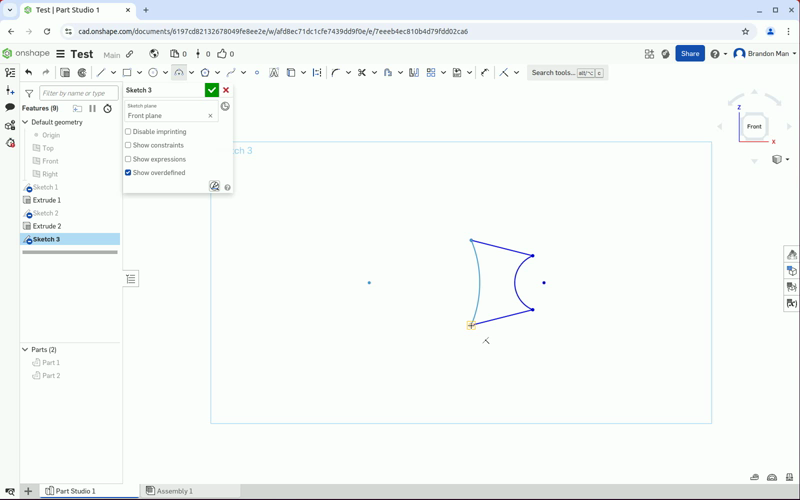
mouse_move(504, 282)
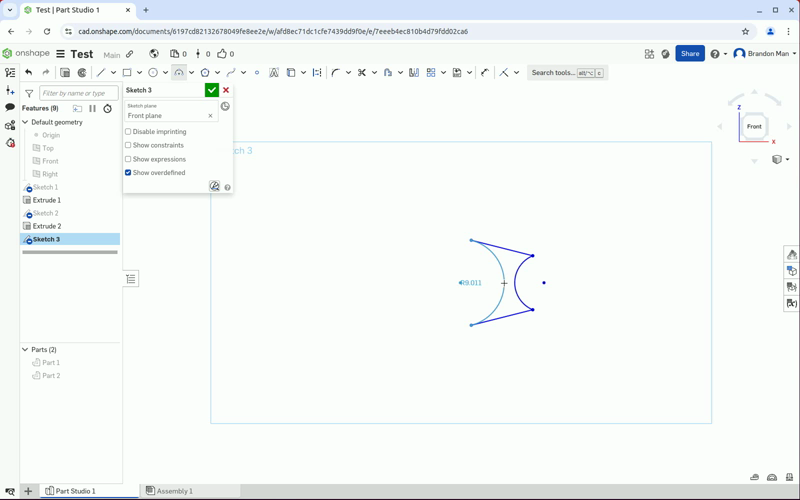
click(504, 282)
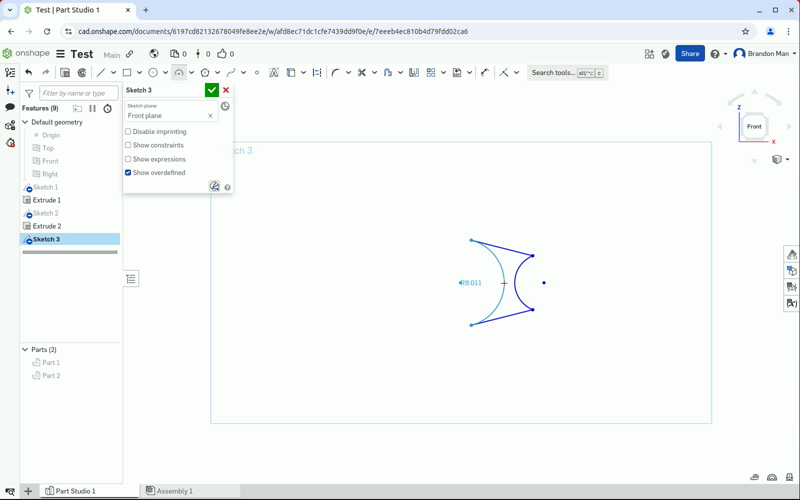
key_up(shift)
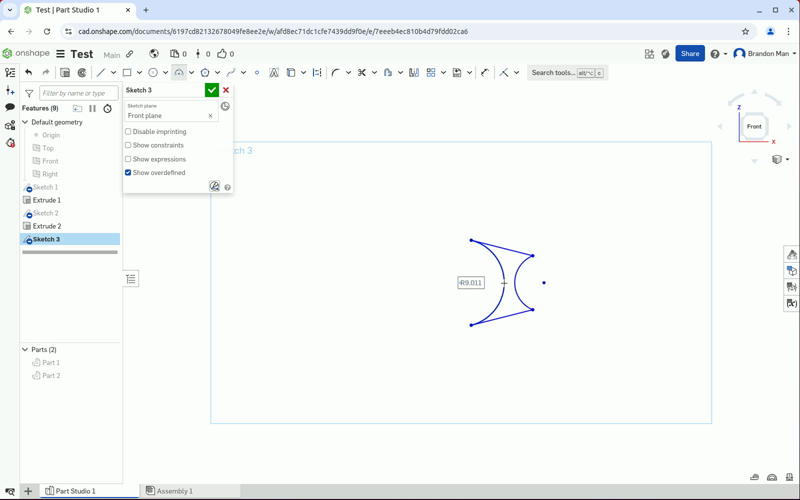
key(esc)
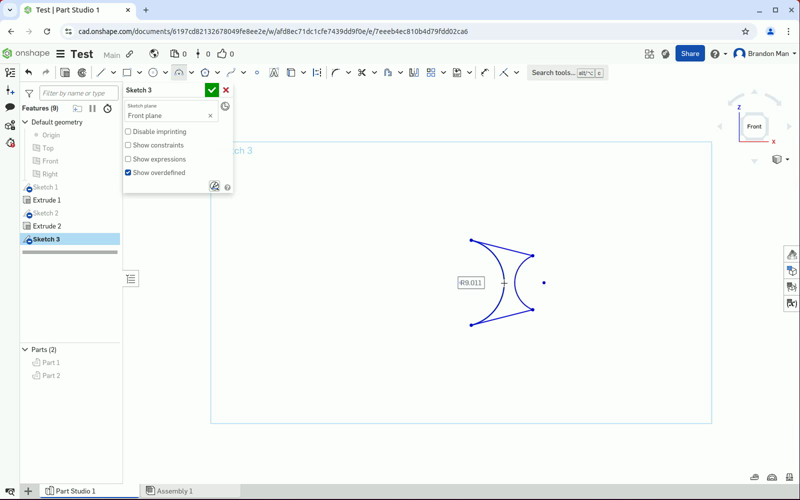
mouse_move(504, 308)
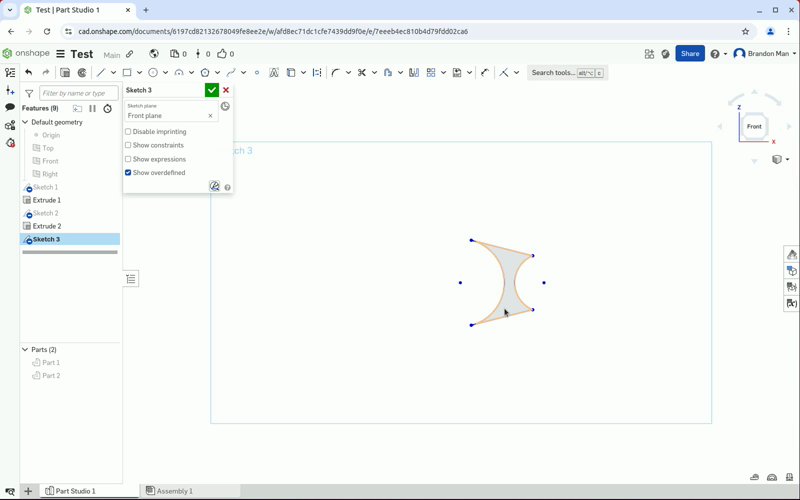
scroll(6)
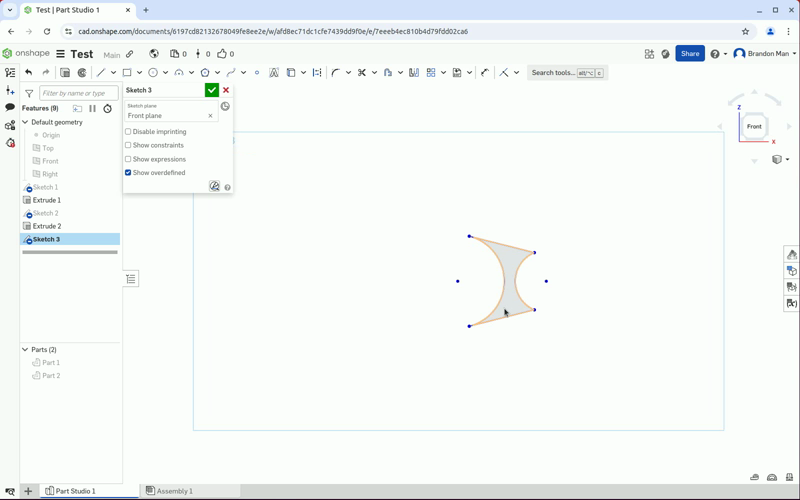
scroll(6)
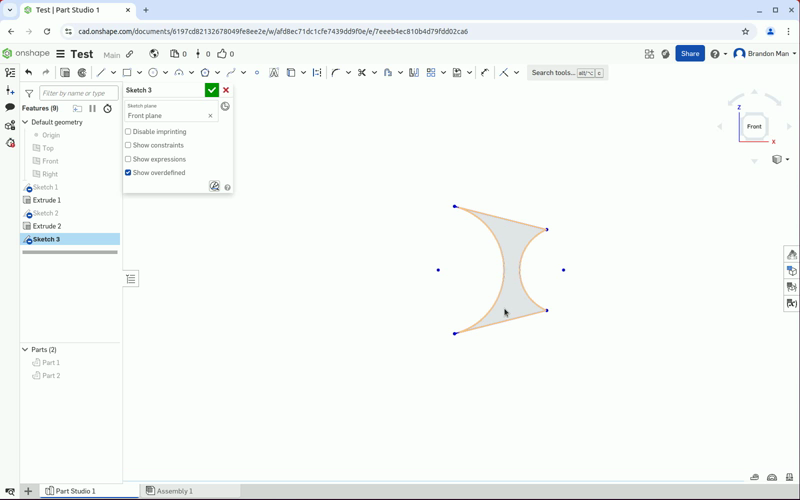
scroll(6)
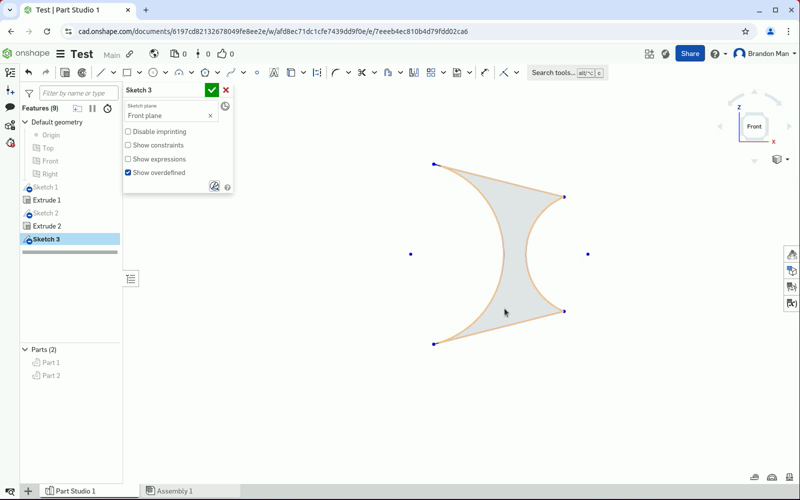
scroll(6)
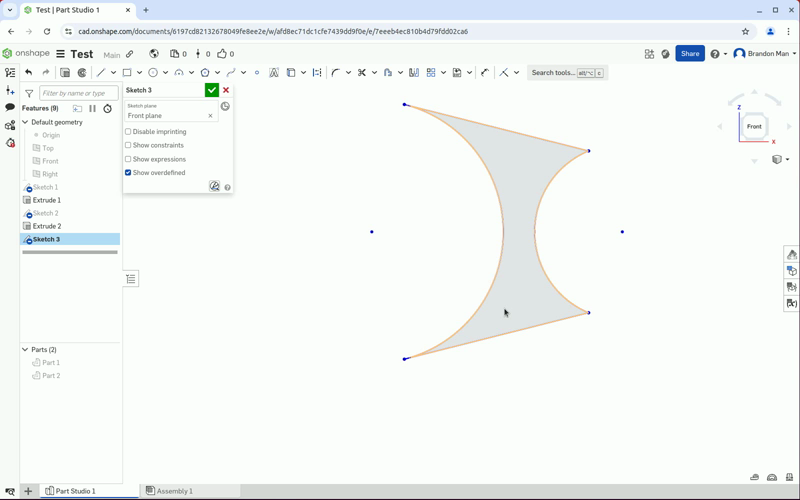
scroll(6)
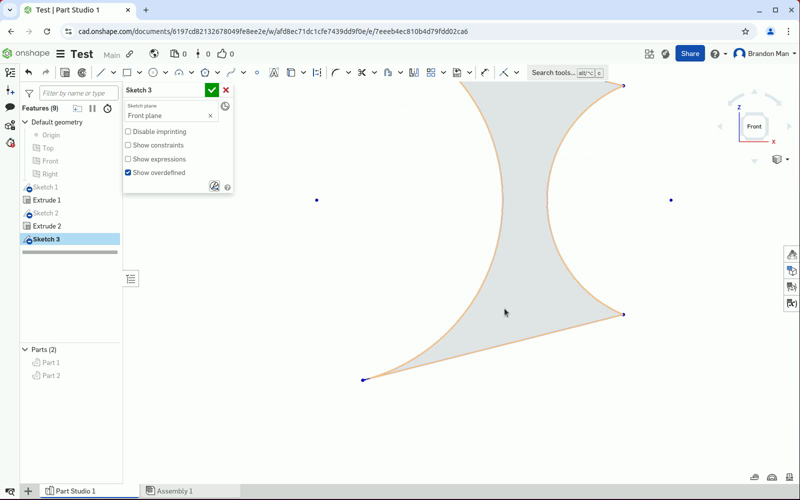
scroll(6)
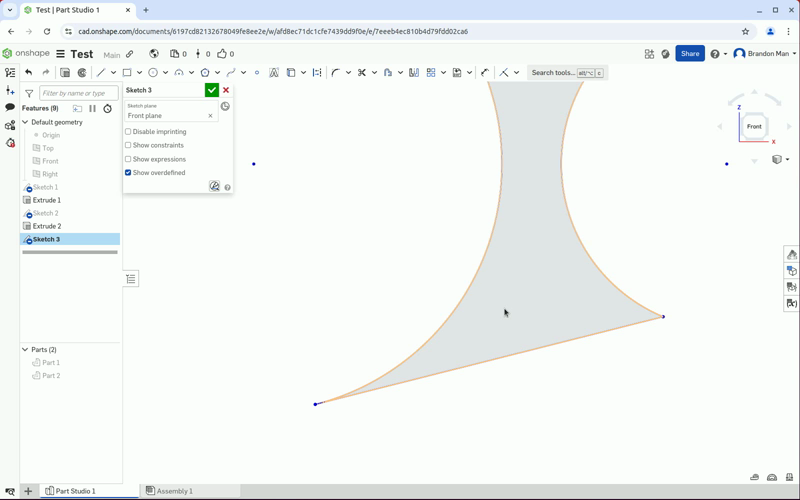
scroll(6)
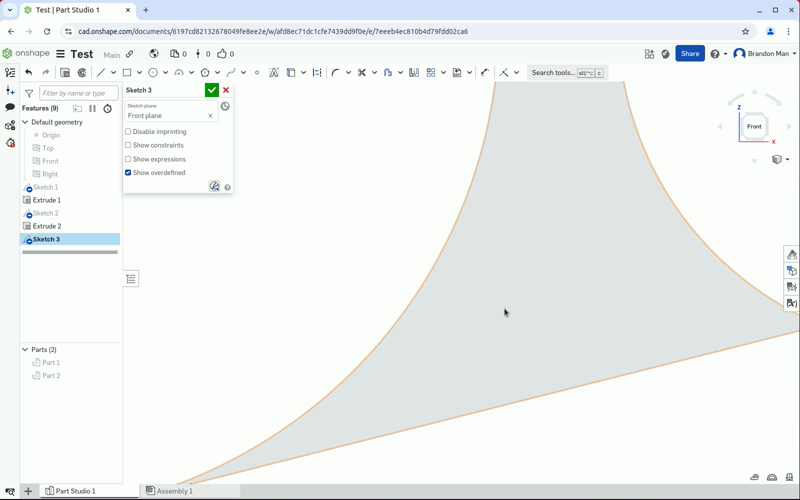
click(504, 308)
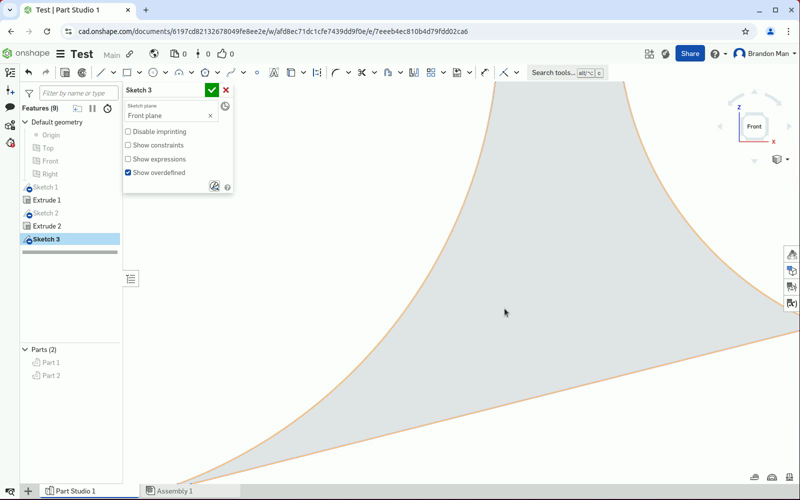
scroll(-6)
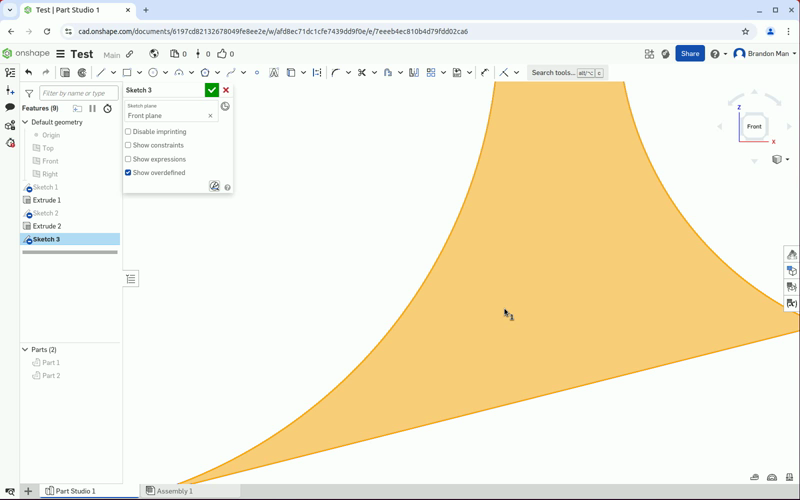
scroll(-6)
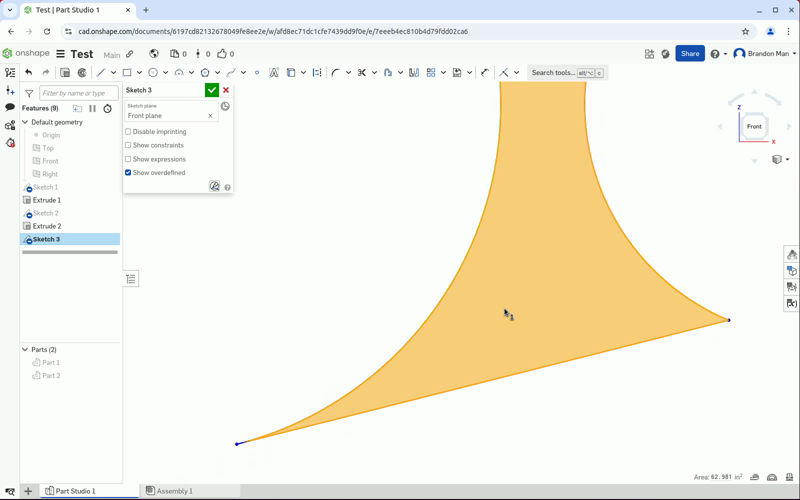
scroll(-6)
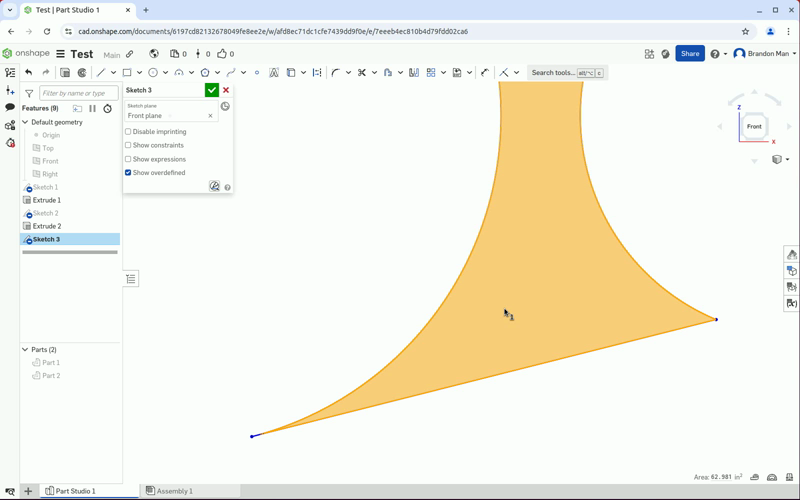
scroll(-6)
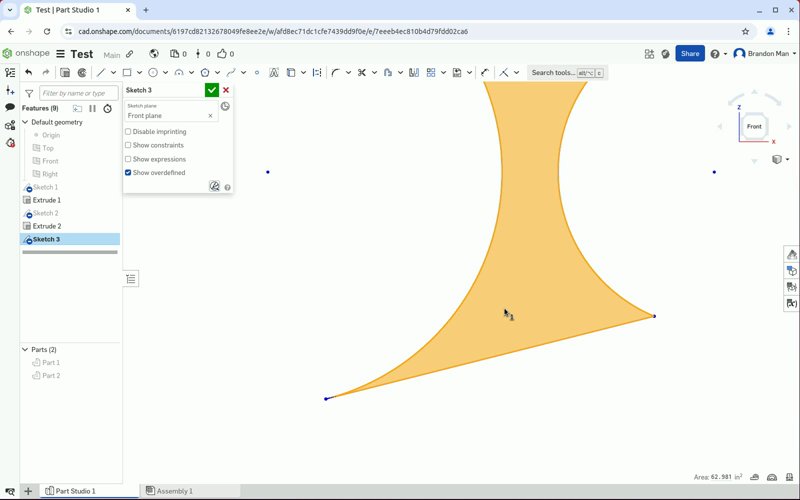
scroll(-6)
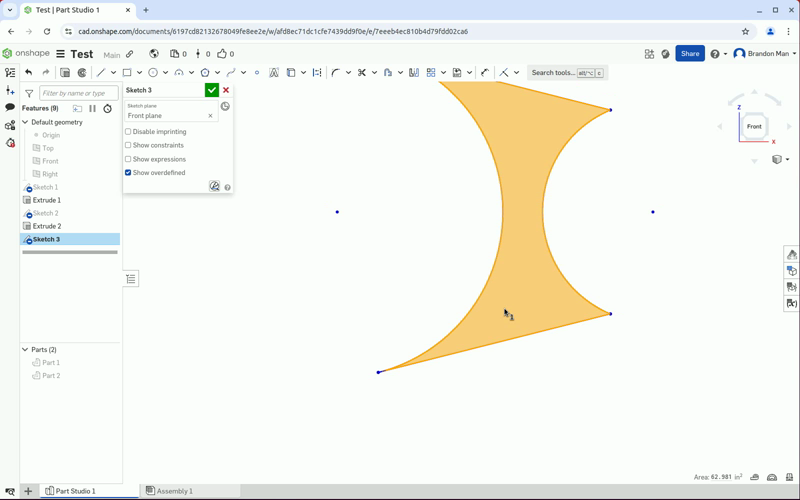
scroll(-6)
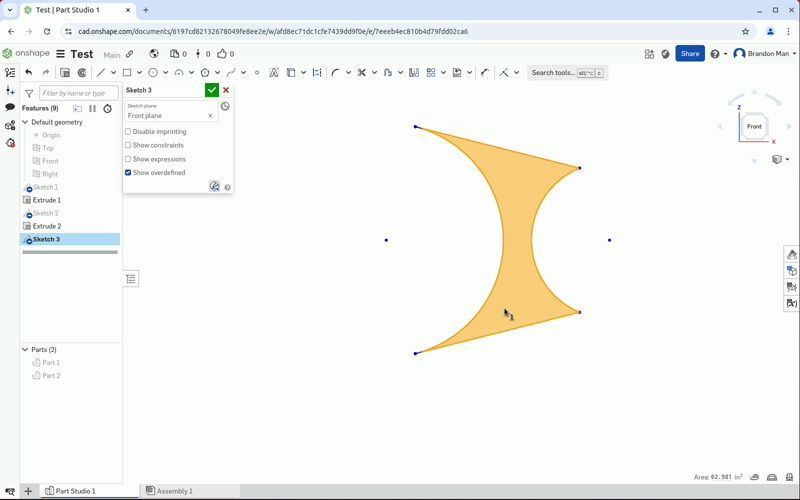
scroll(-6)
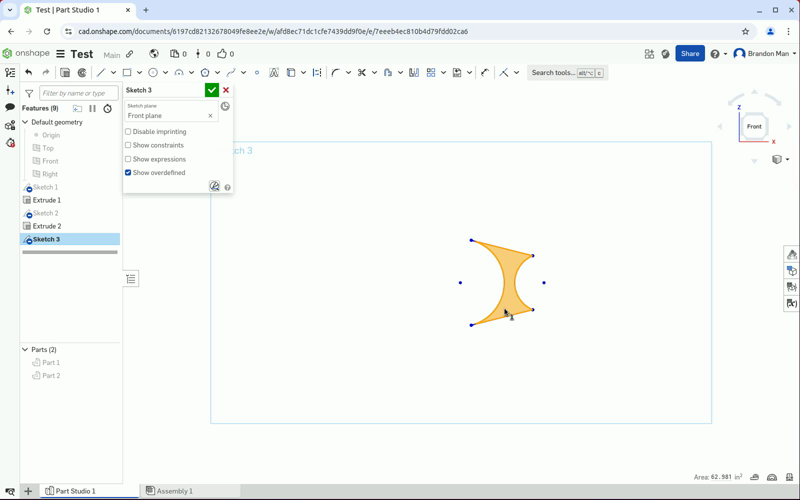
mouse_move(73, 352)
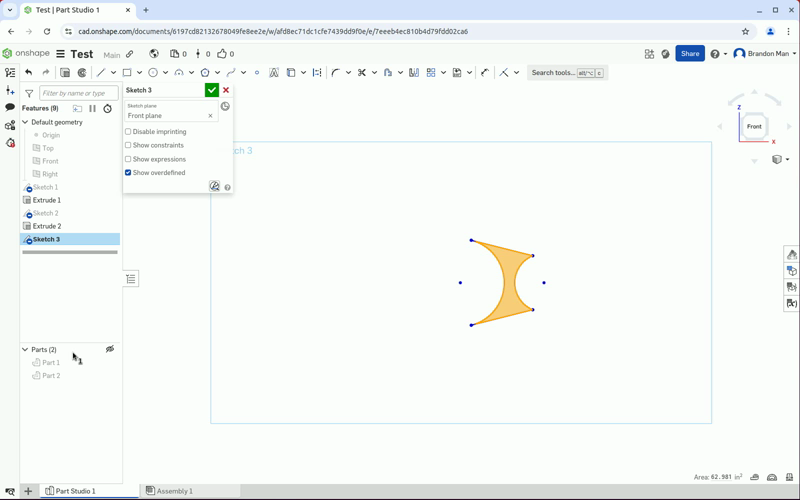
key(shift+y)
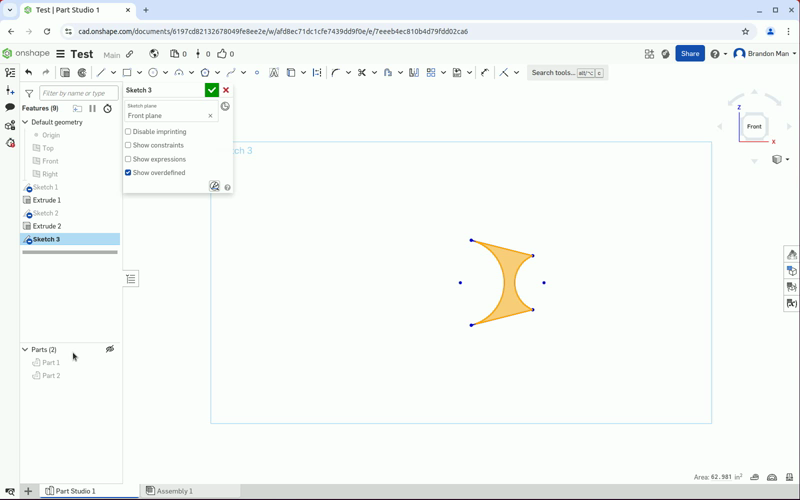
key(shift+e)
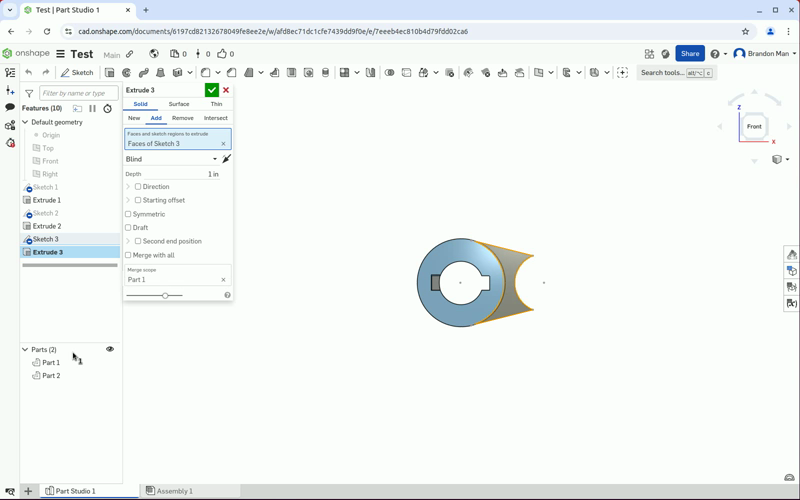
mouse_move(143, 106)
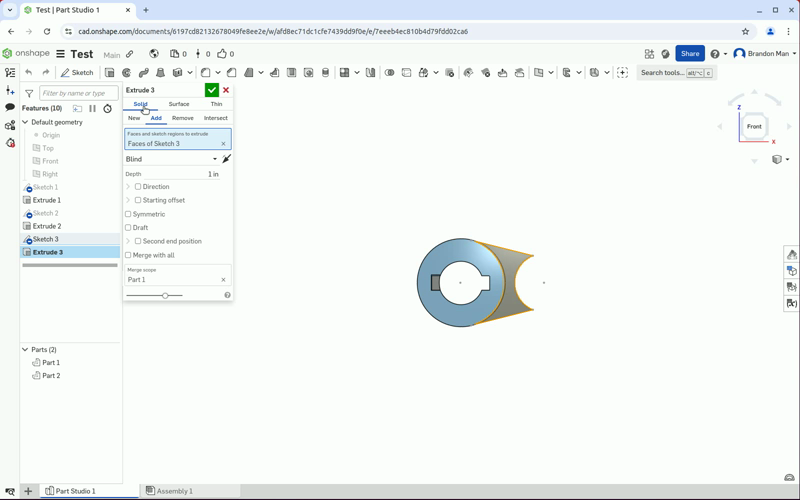
click(143, 106)
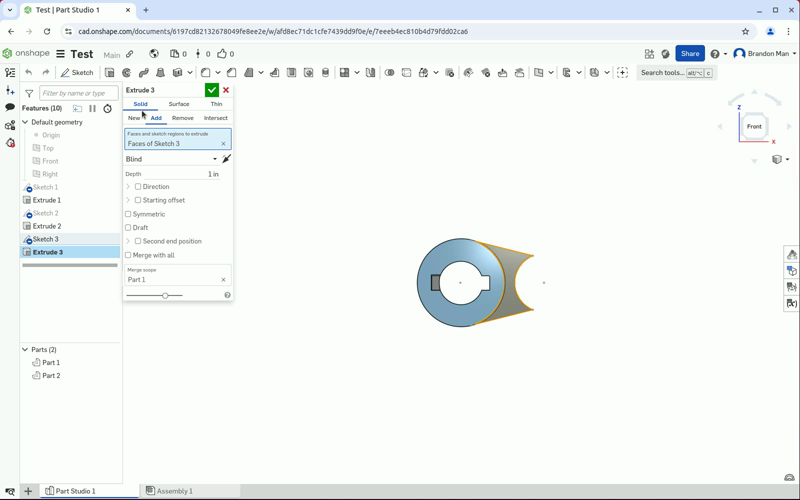
mouse_move(137, 120)
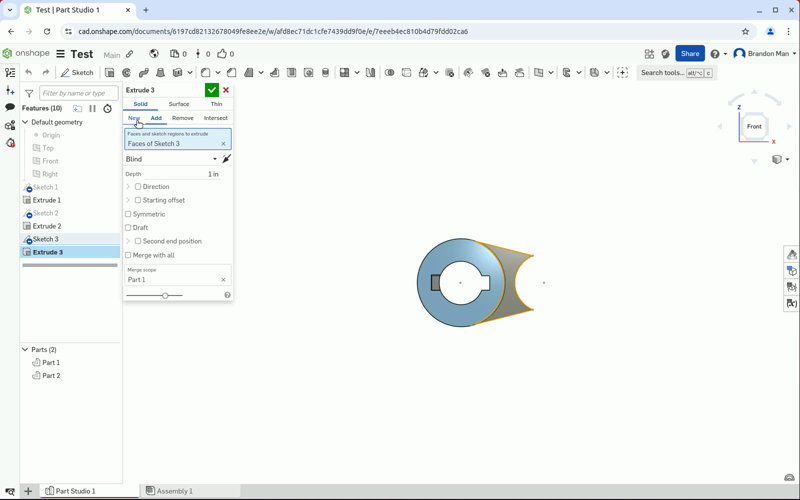
click(137, 120)
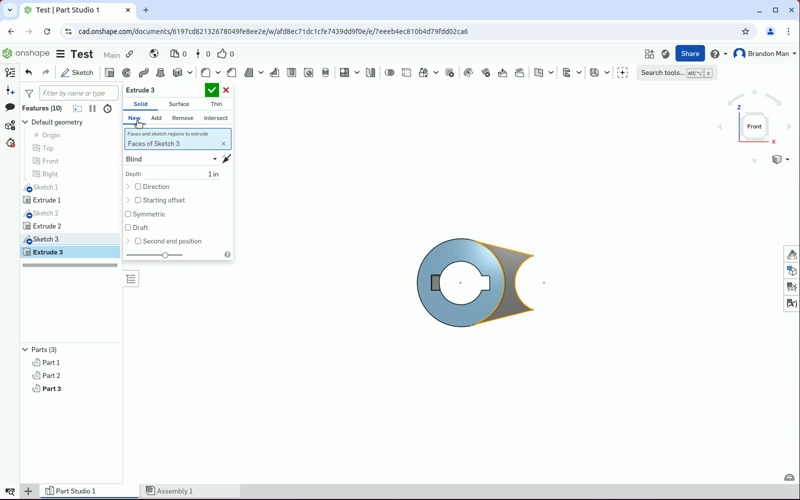
key(tab, 4)
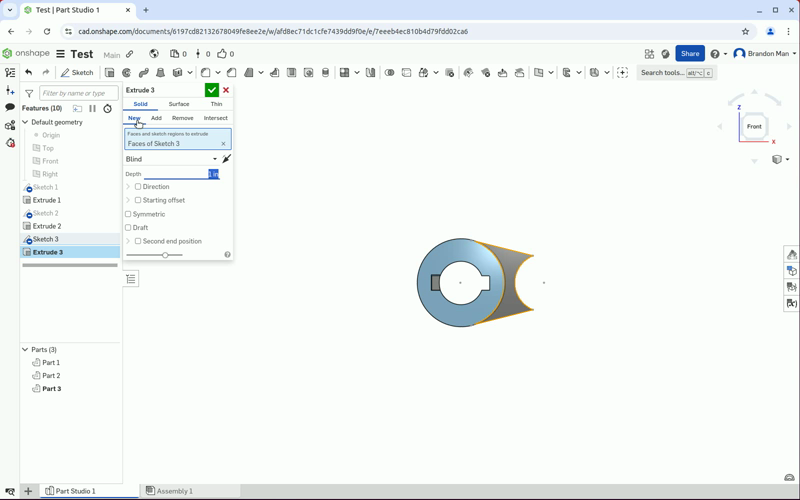
text(7.943)
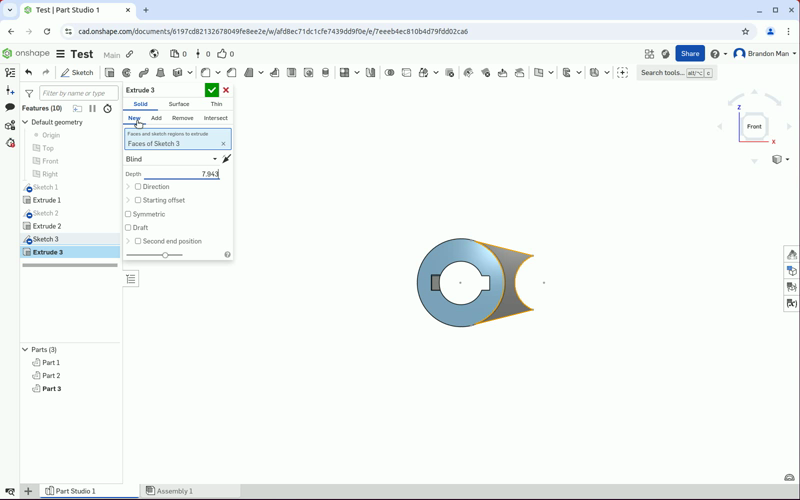
key(enter)
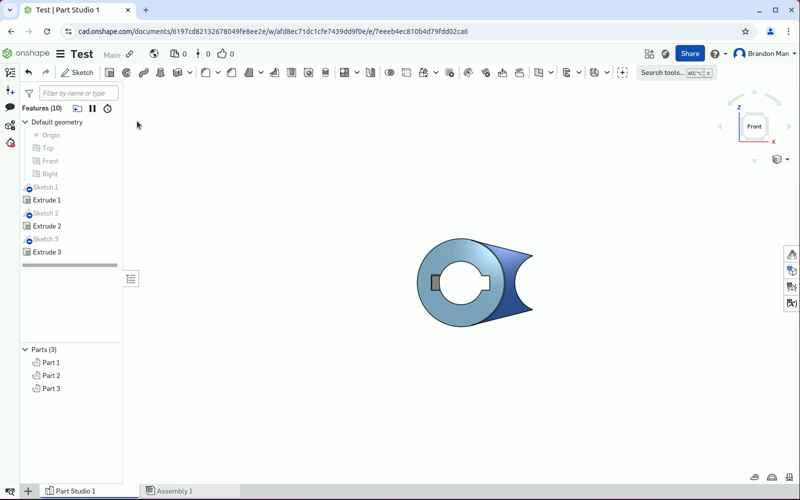
key(shift+h)
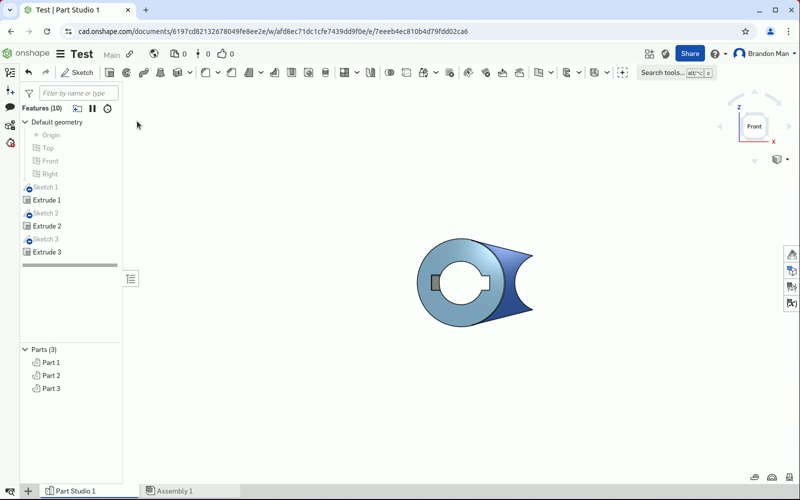
key(shift+h)
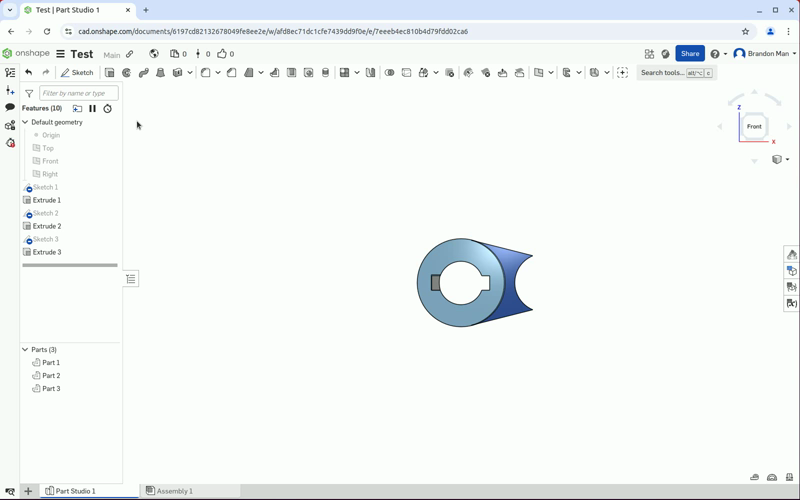
mouse_move(73, 189)
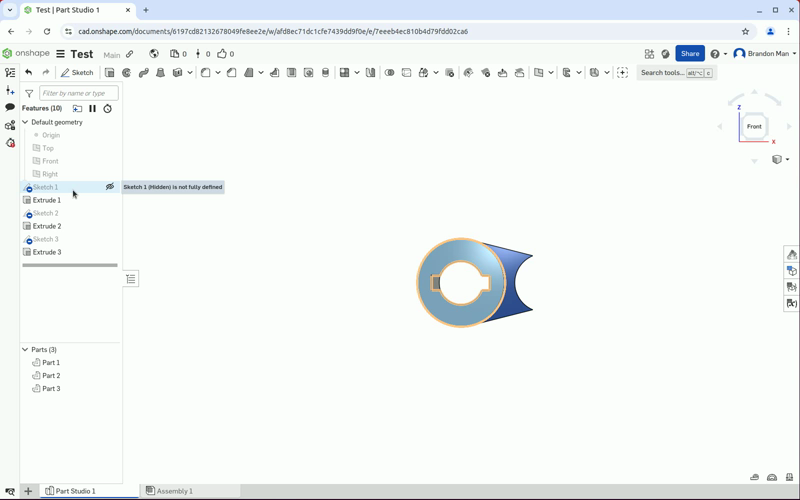
click(73, 189)
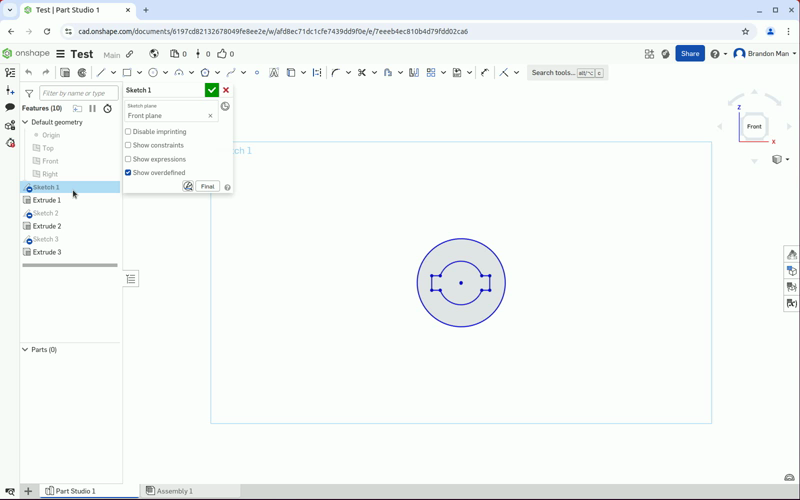
mouse_move(229, 92)
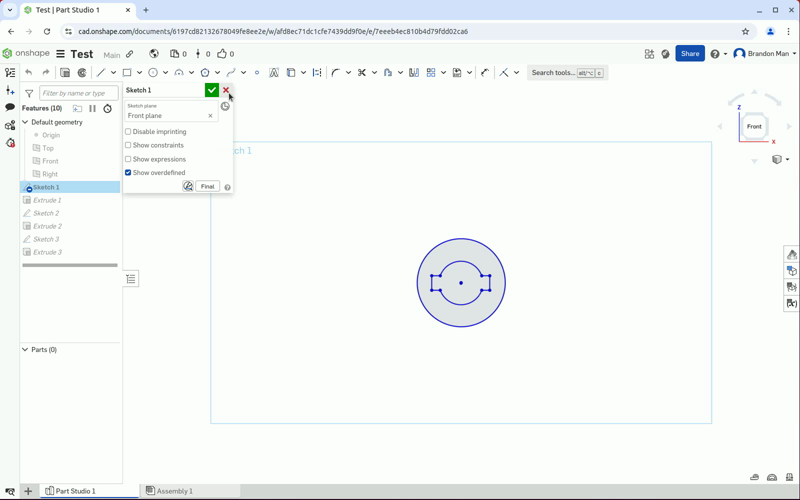
click(229, 92)
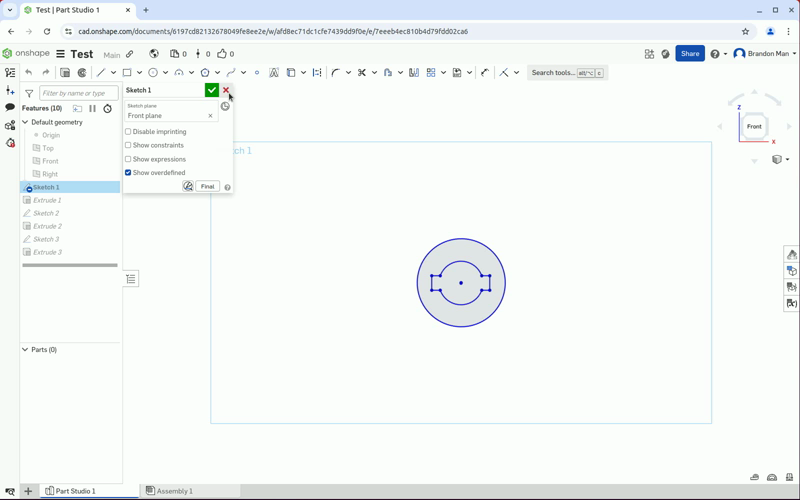
key(shift+s)
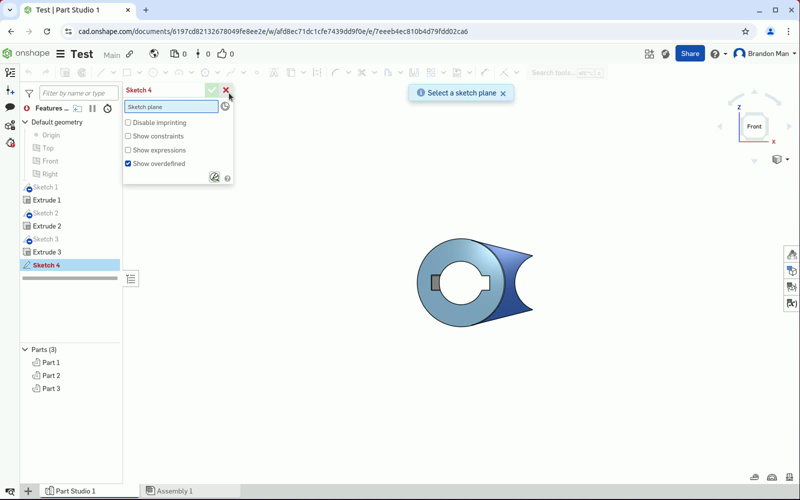
mouse_move(73, 163)
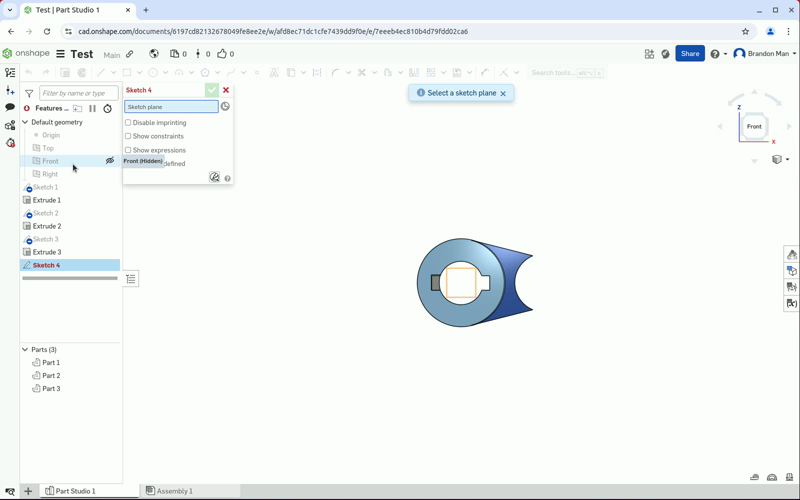
click(73, 163)
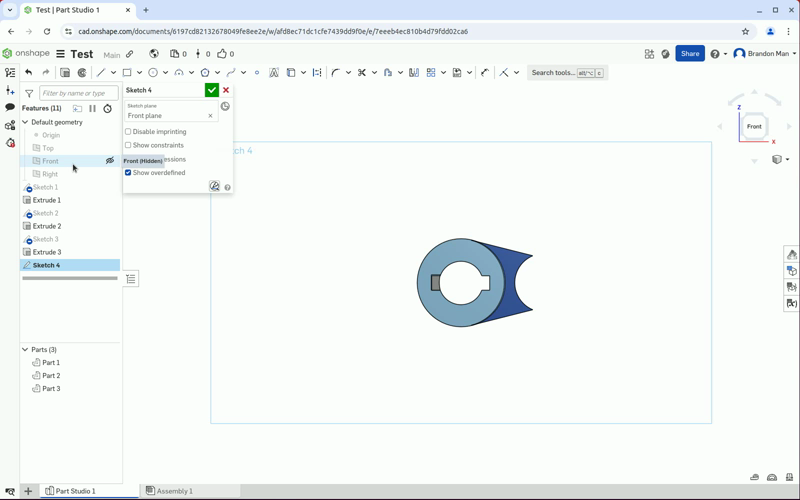
mouse_move(73, 352)
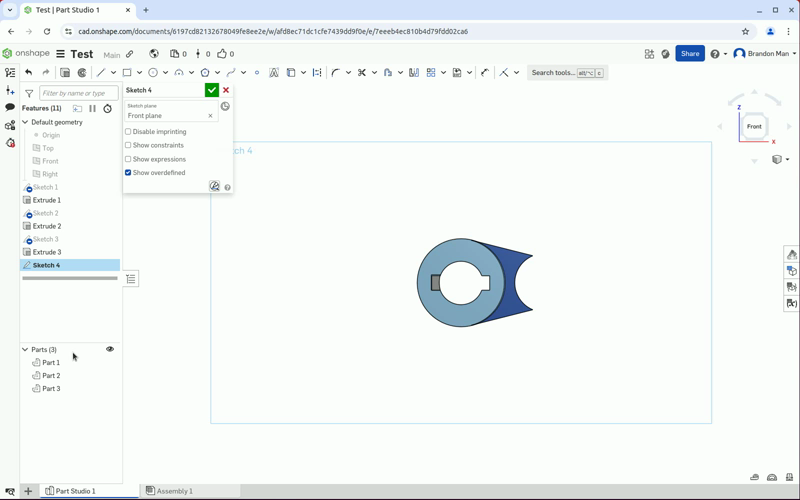
key(y)
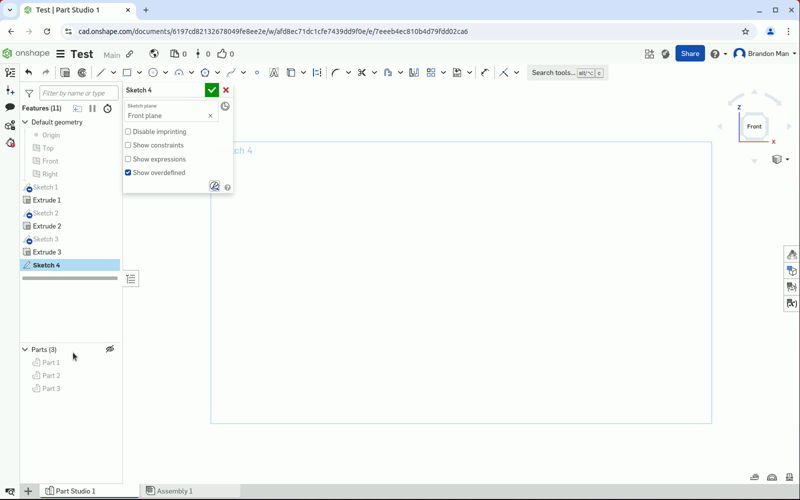
key(c)
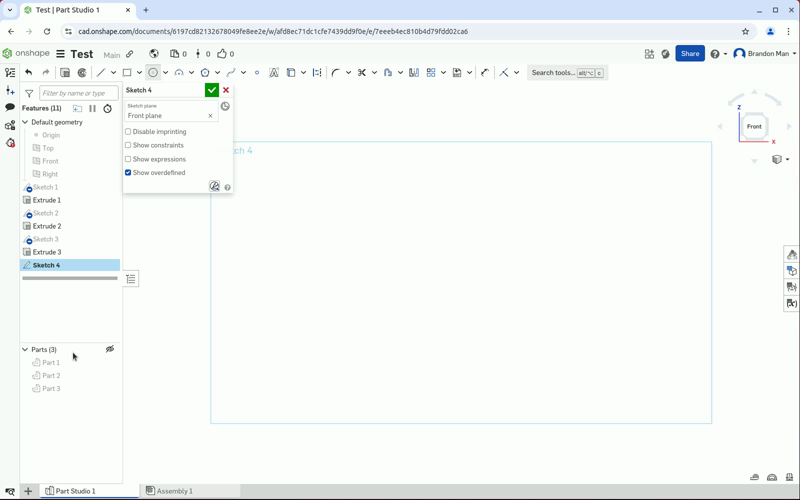
key_down(shift)
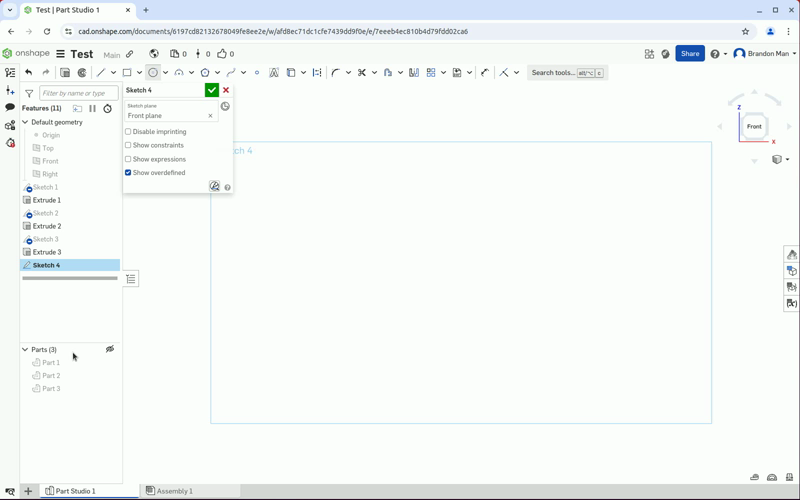
mouse_move(544, 282)
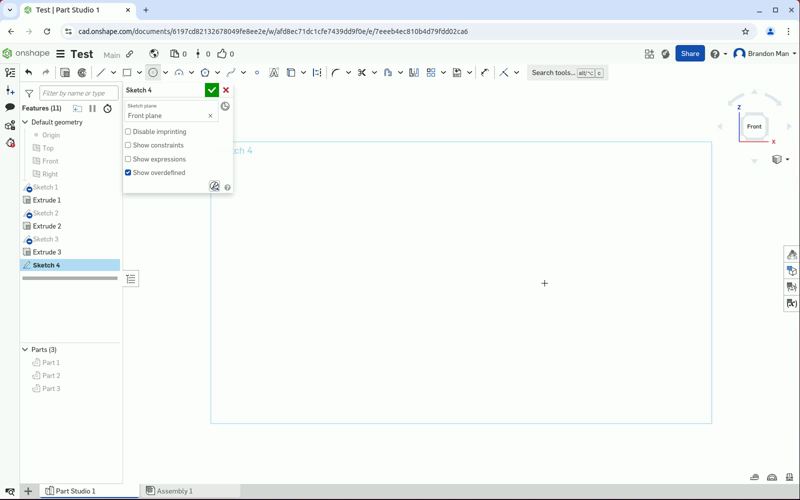
click(544, 282)
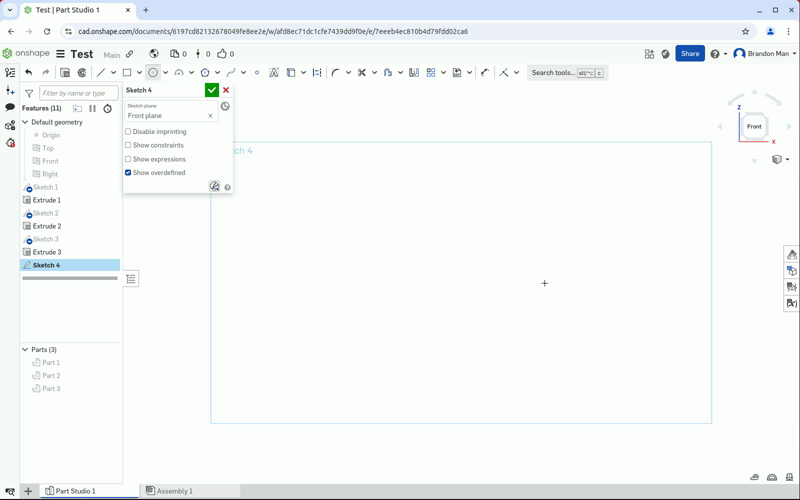
key_up(shift)
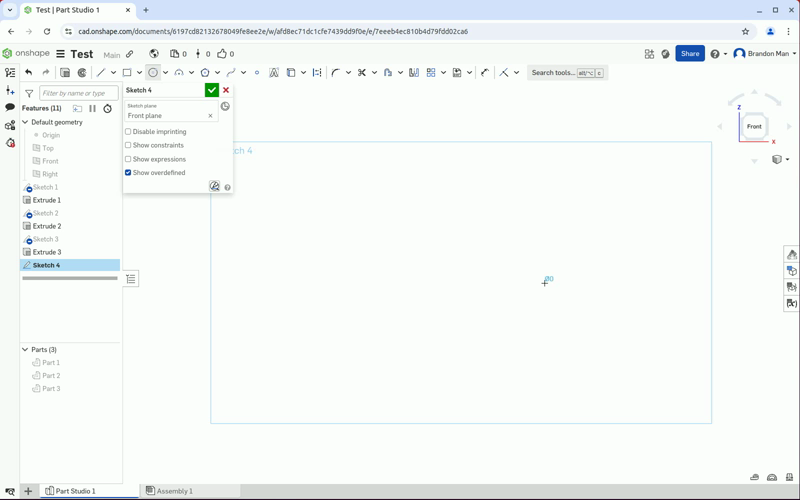
mouse_move(573, 282)
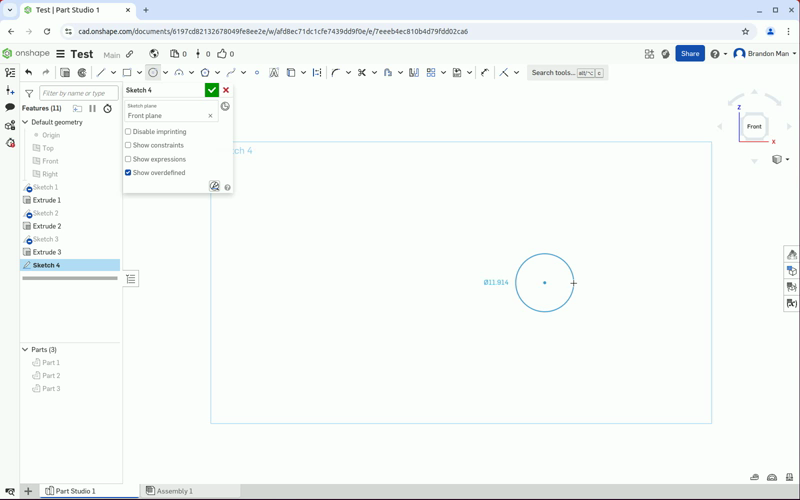
click(573, 282)
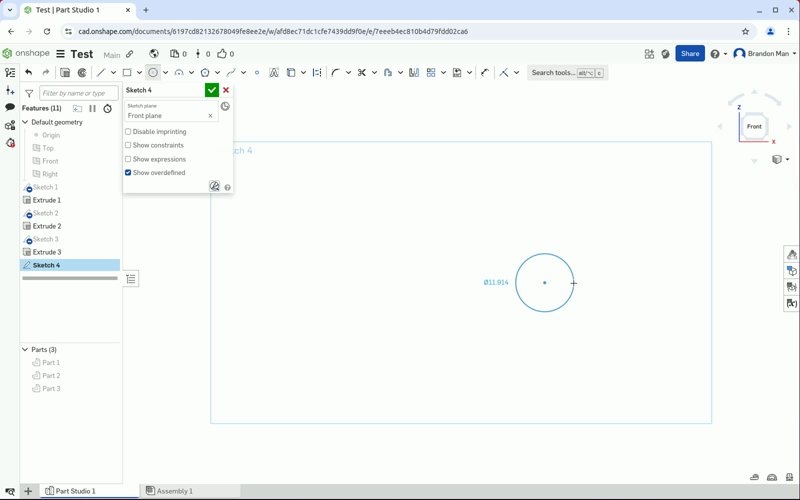
key(esc)
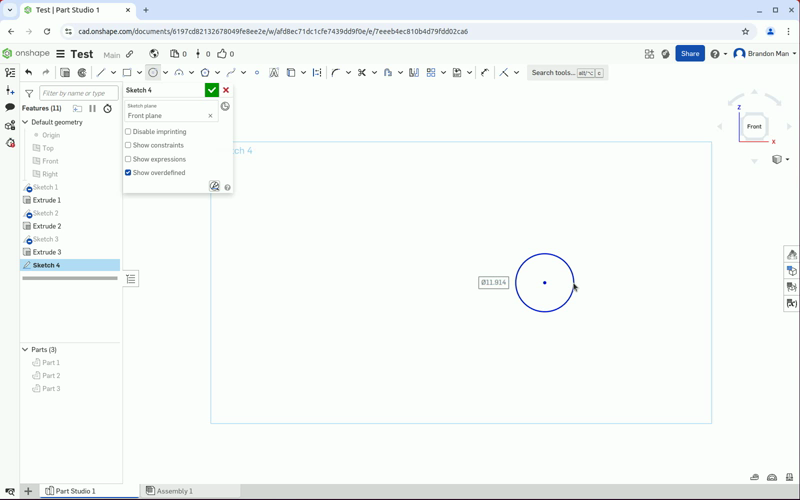
key(c)
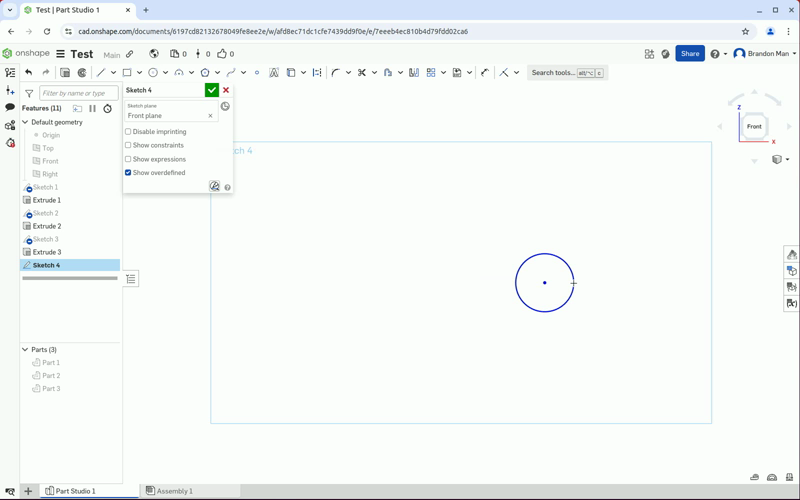
key_down(shift)
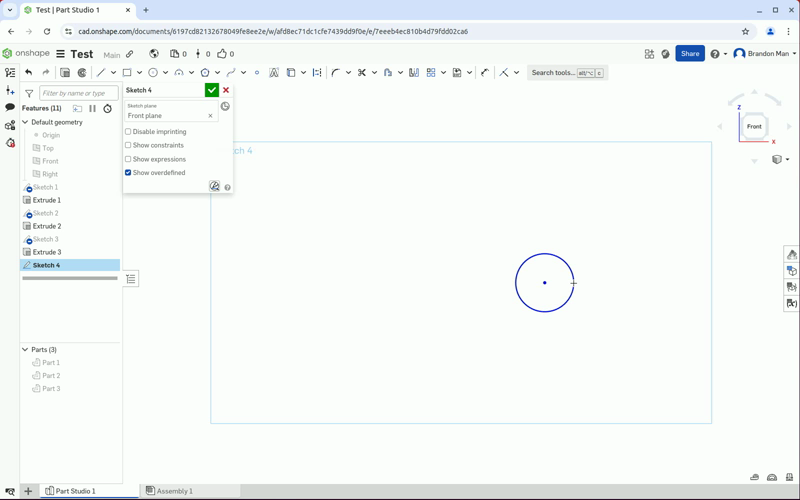
mouse_move(544, 282)
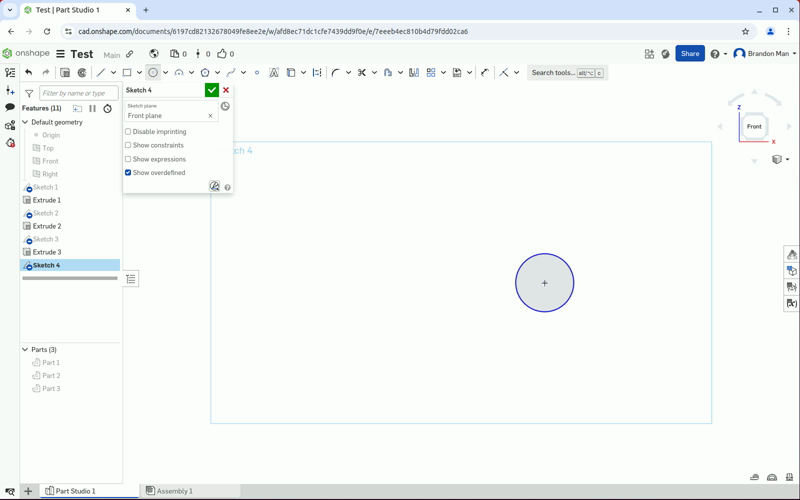
click(544, 282)
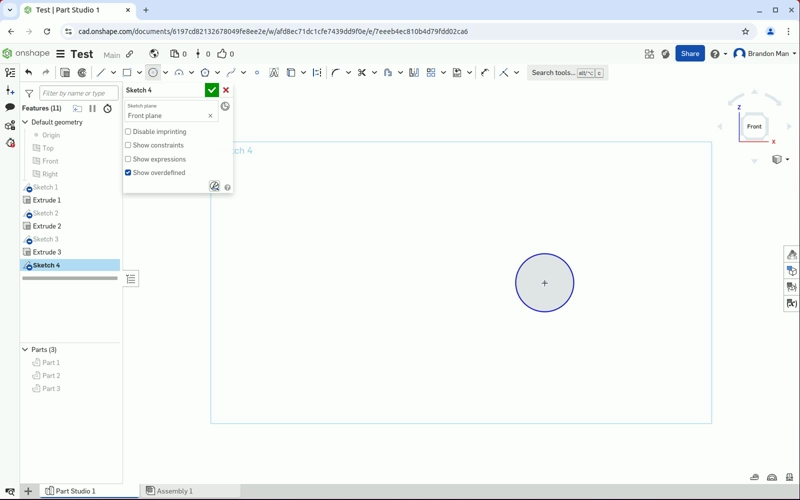
key_up(shift)
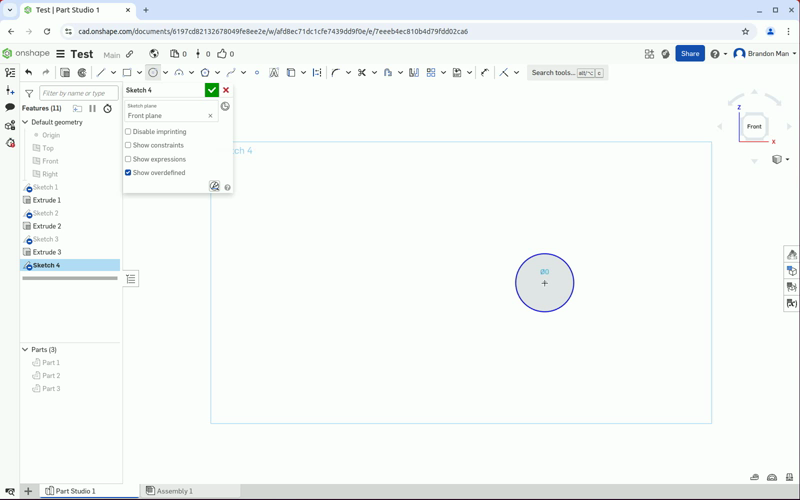
mouse_move(567, 282)
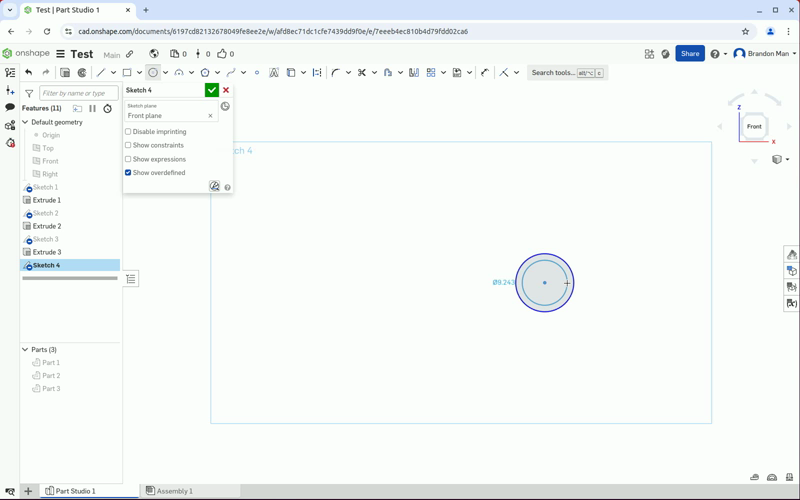
click(567, 282)
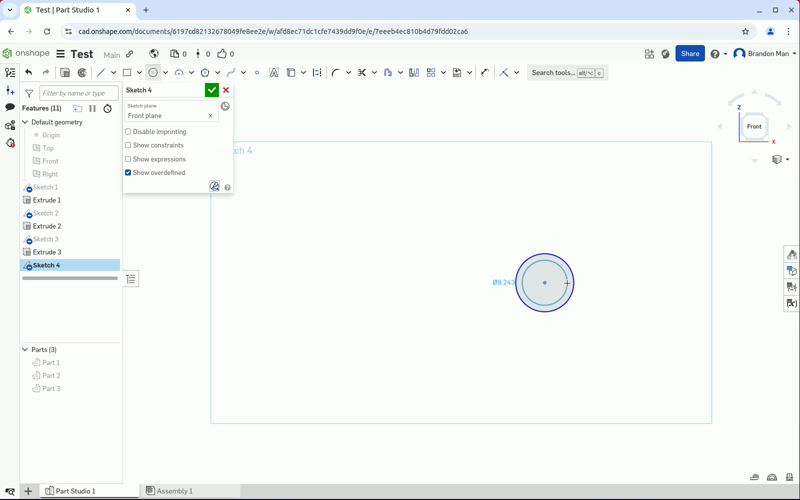
key(esc)
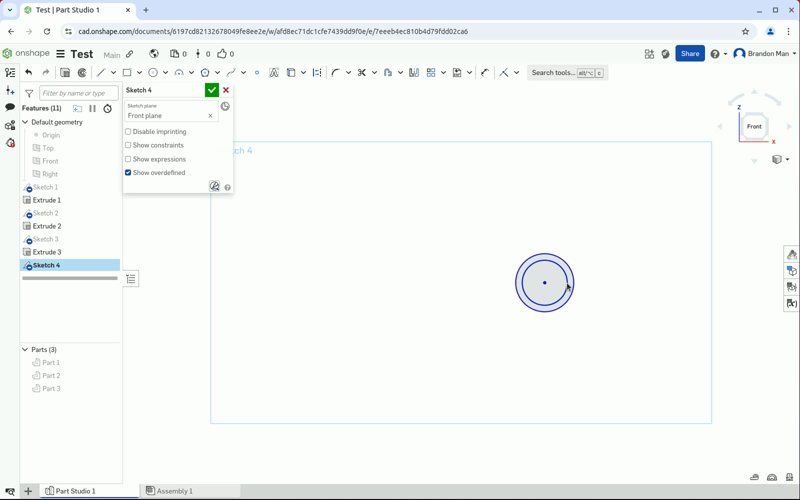
mouse_move(540, 258)
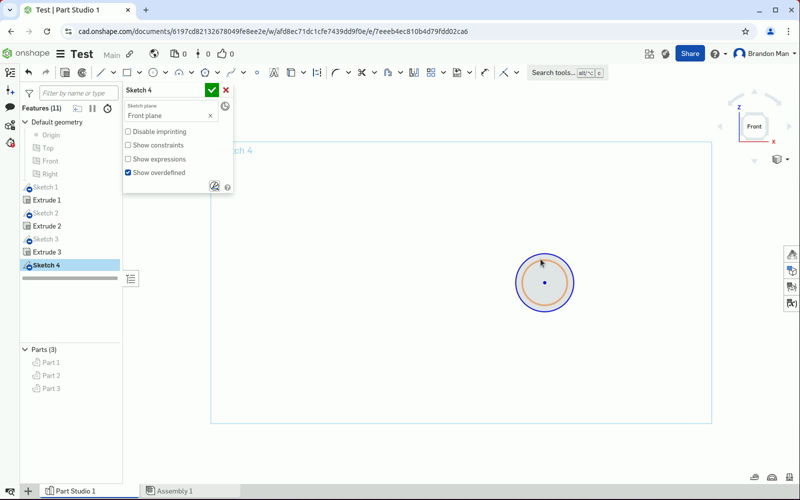
scroll(6)
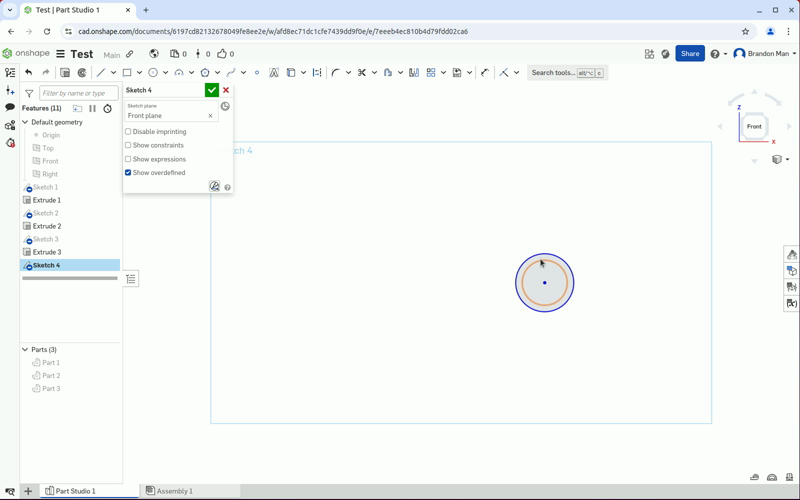
scroll(6)
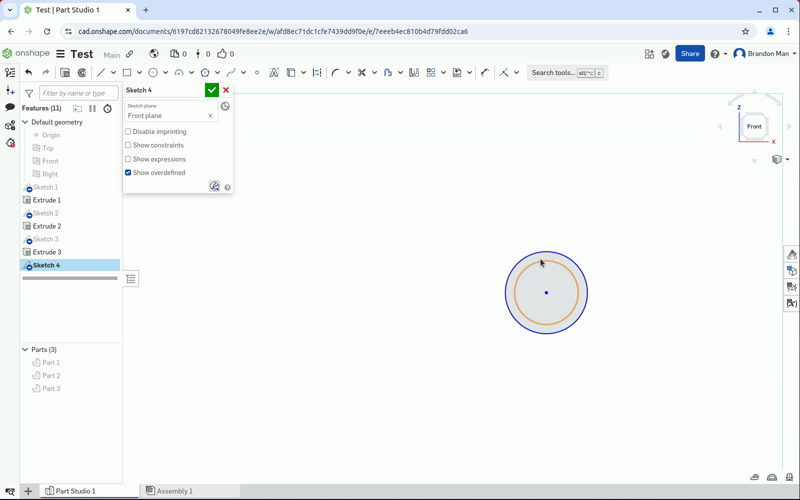
scroll(6)
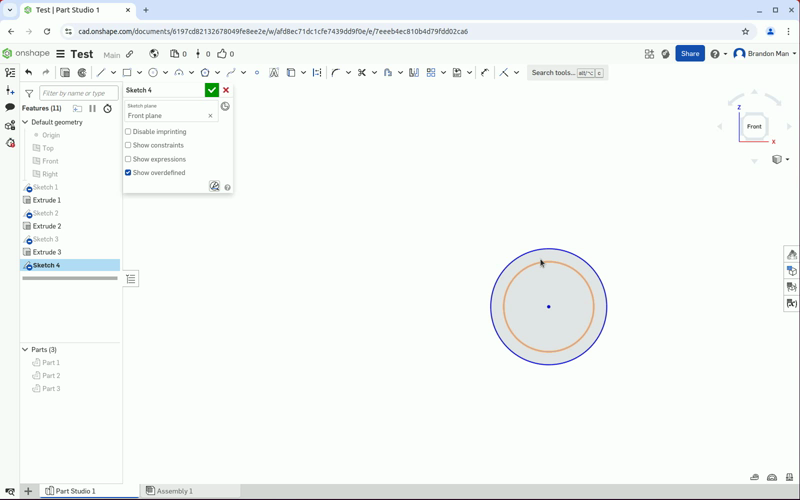
scroll(6)
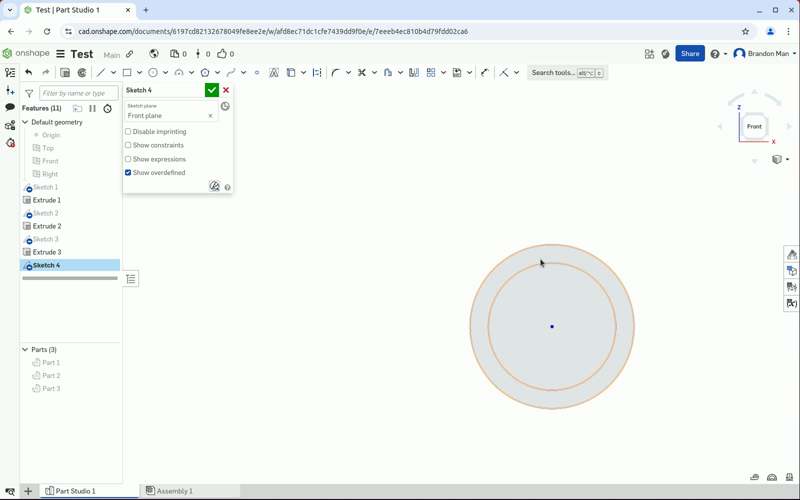
scroll(6)
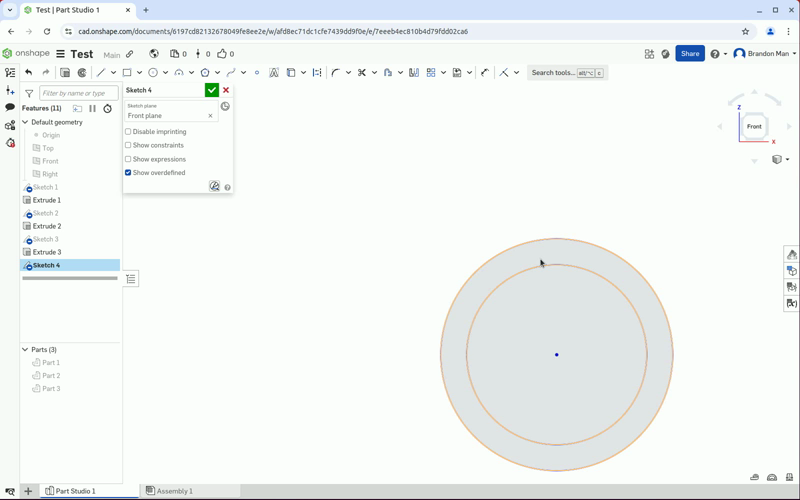
scroll(6)
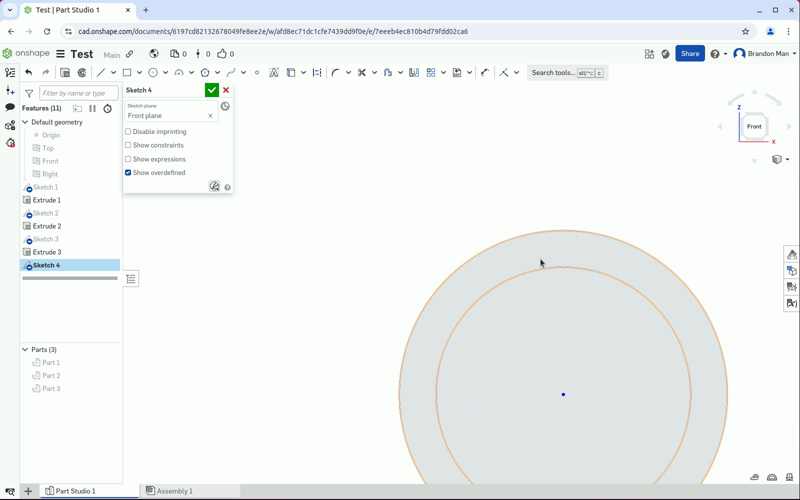
scroll(6)
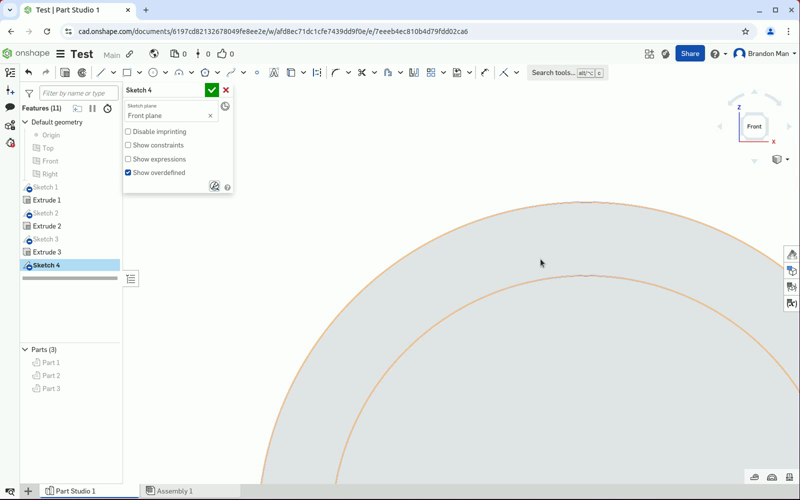
click(540, 258)
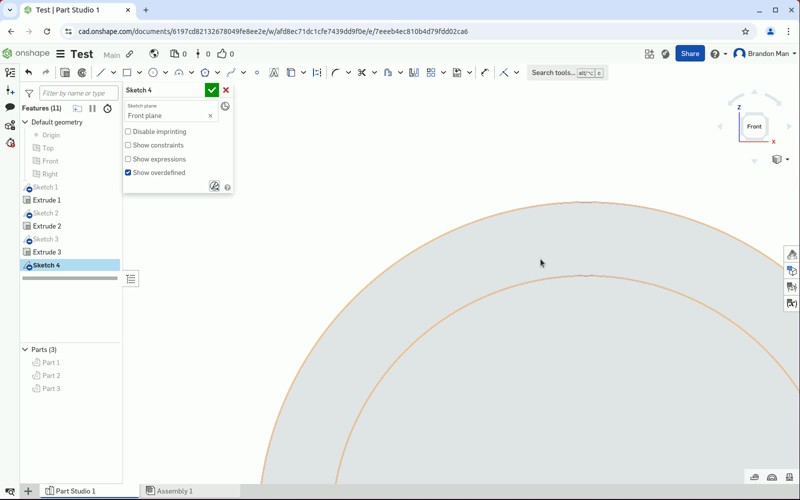
scroll(-6)
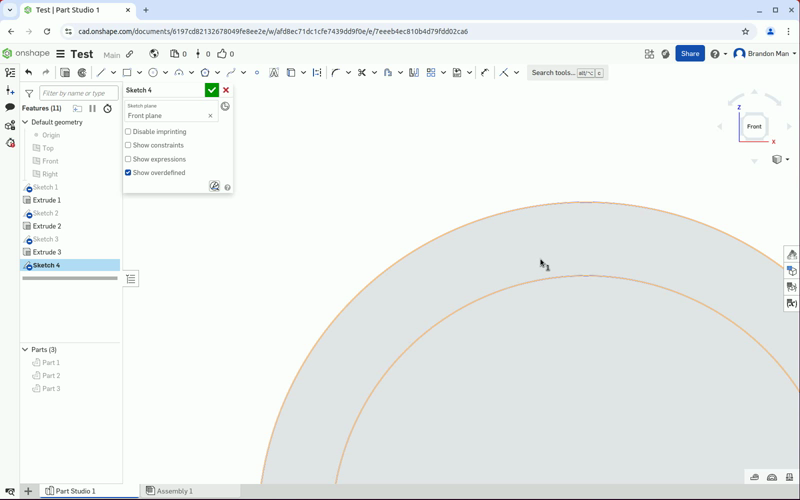
scroll(-6)
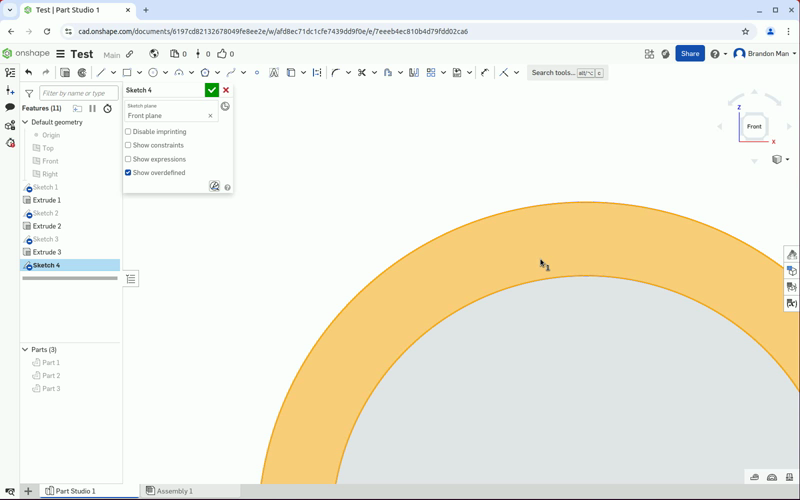
scroll(-6)
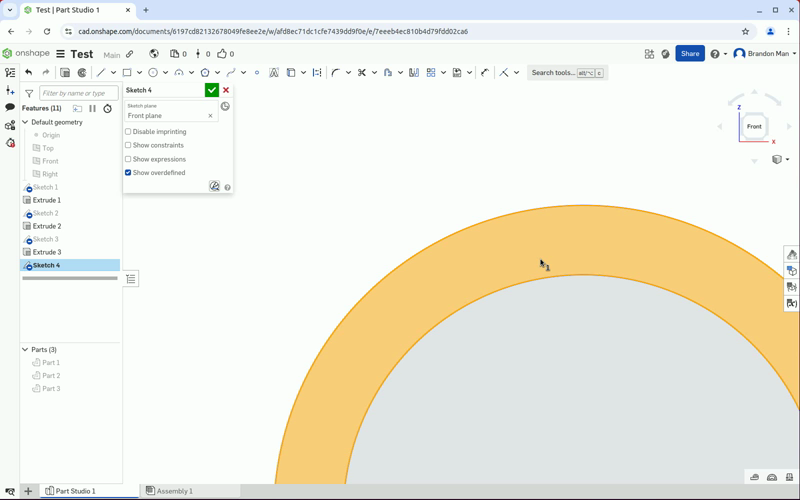
scroll(-6)
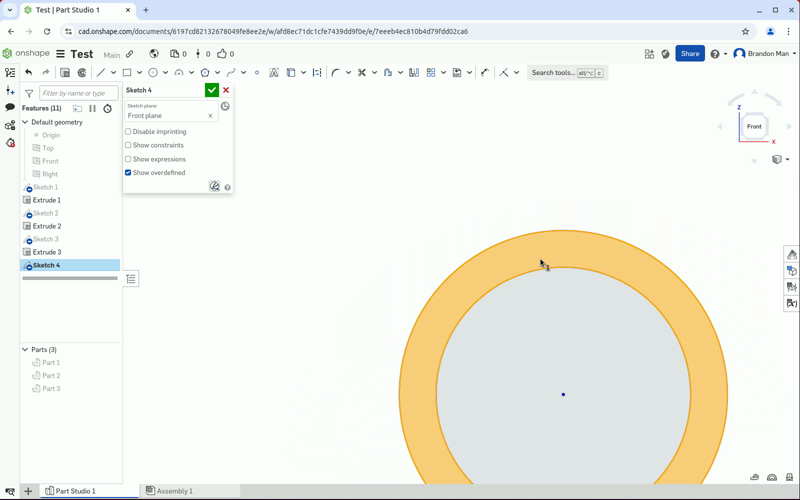
scroll(-6)
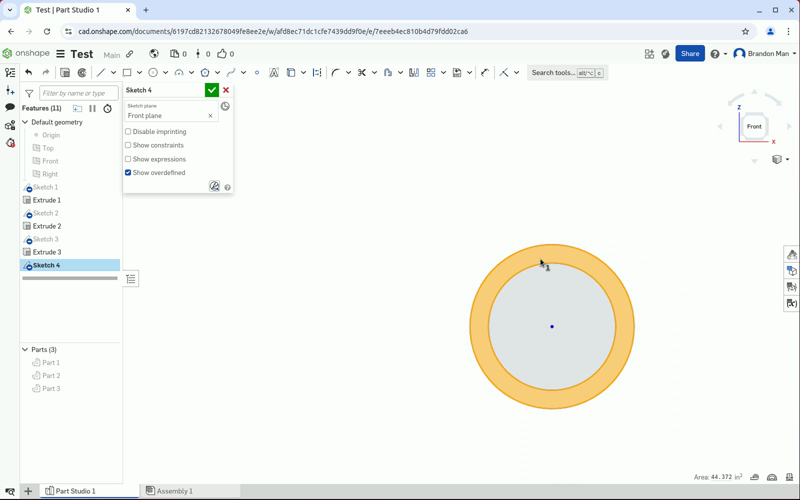
scroll(-6)
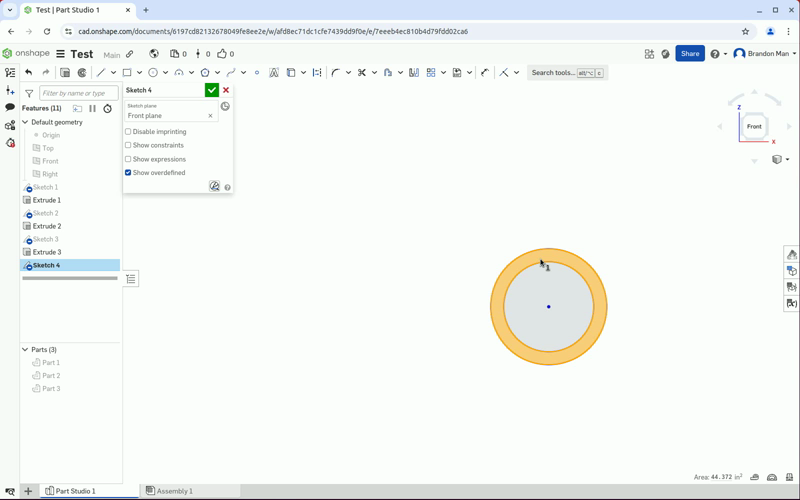
scroll(-6)
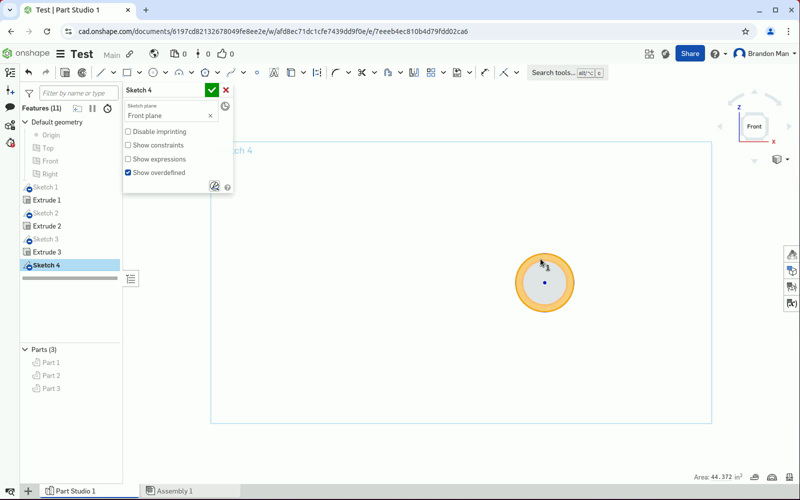
mouse_move(73, 352)
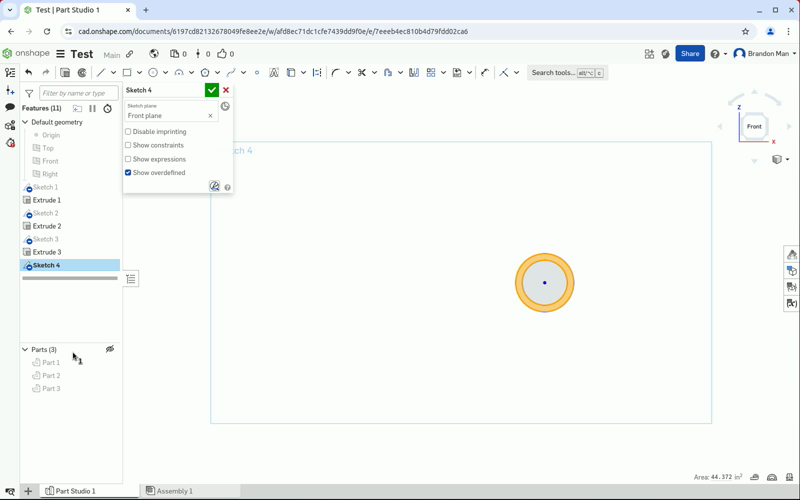
key(shift+y)
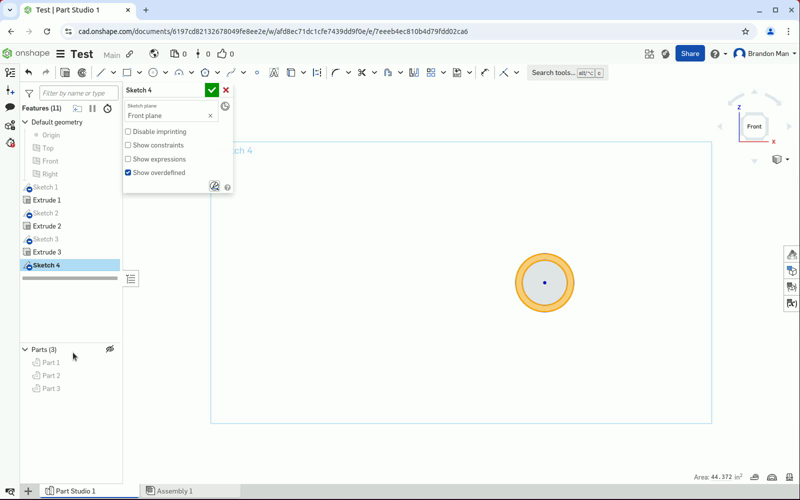
key(shift+e)
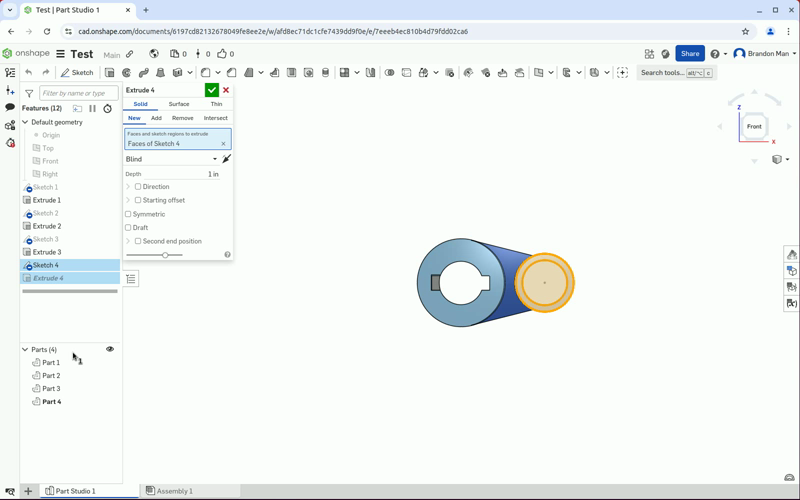
mouse_move(143, 106)
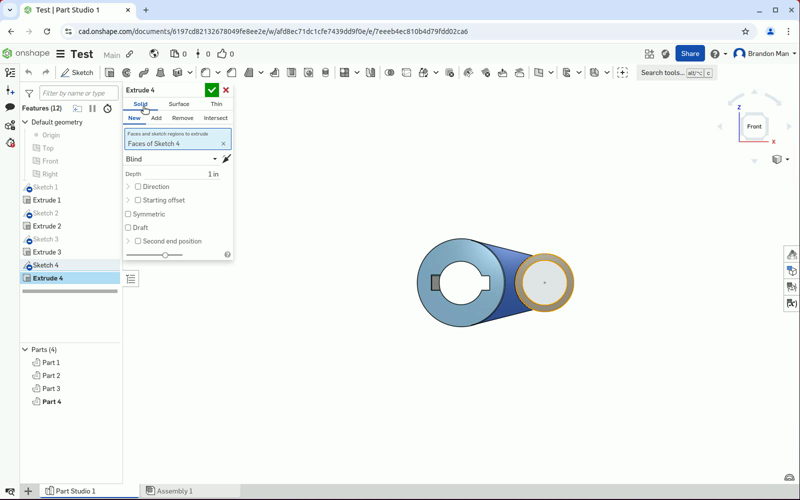
click(143, 106)
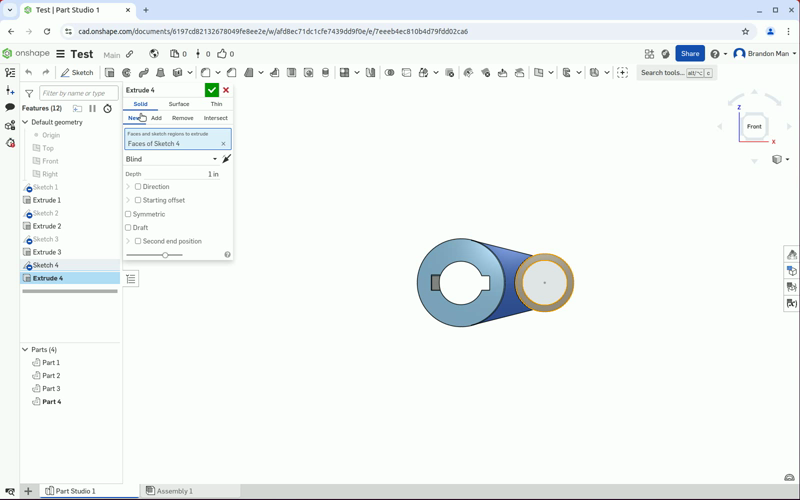
mouse_move(137, 120)
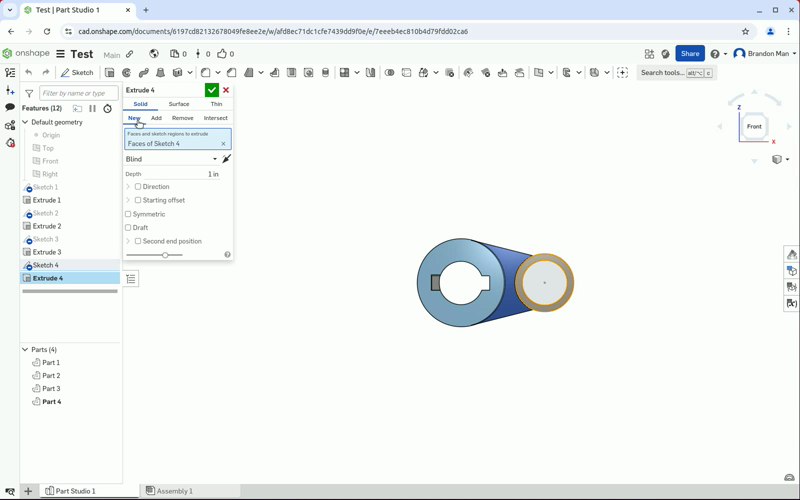
click(137, 120)
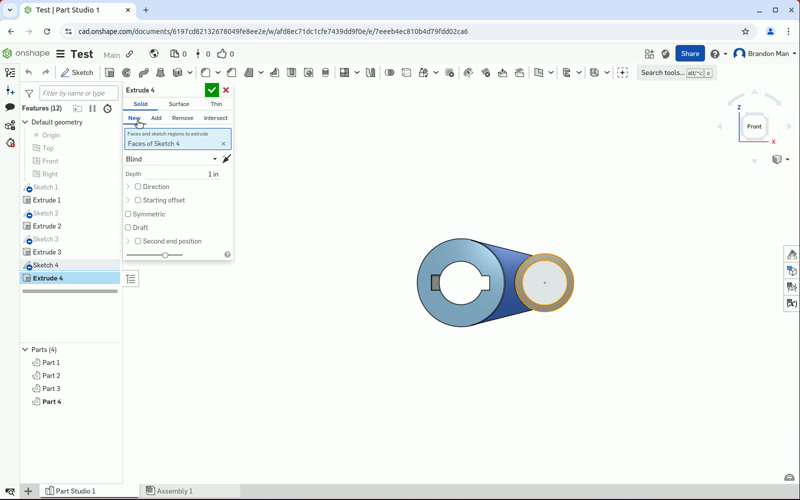
key(tab, 4)
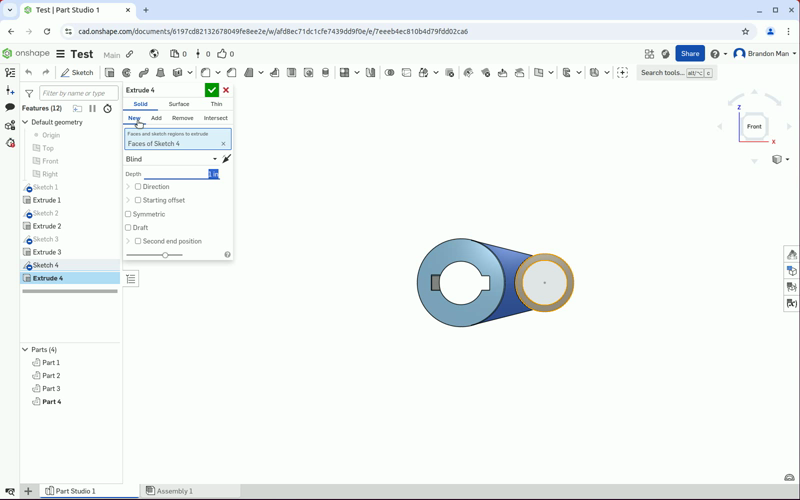
text(7.943)
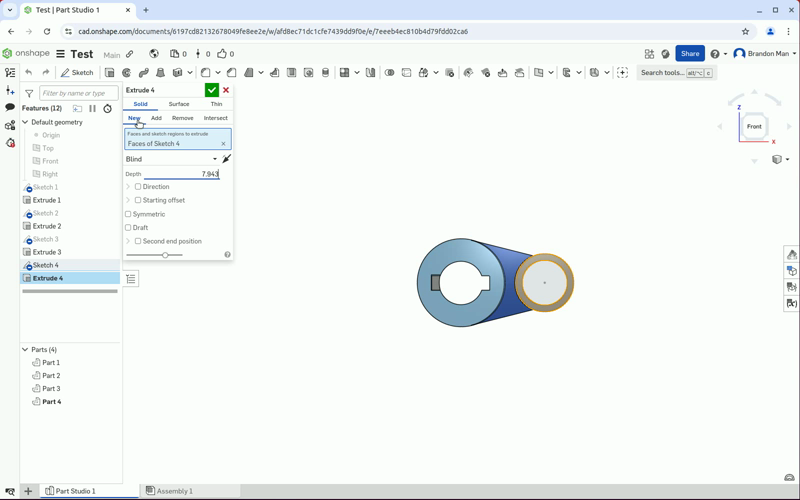
key(enter)
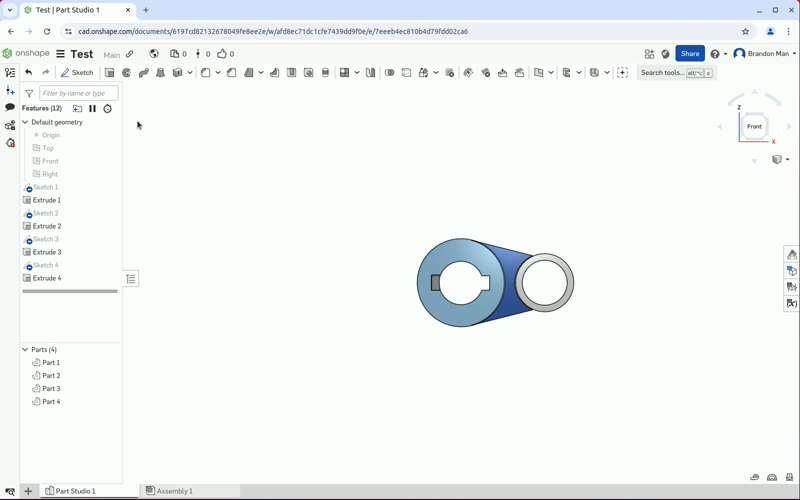
key(shift+h)
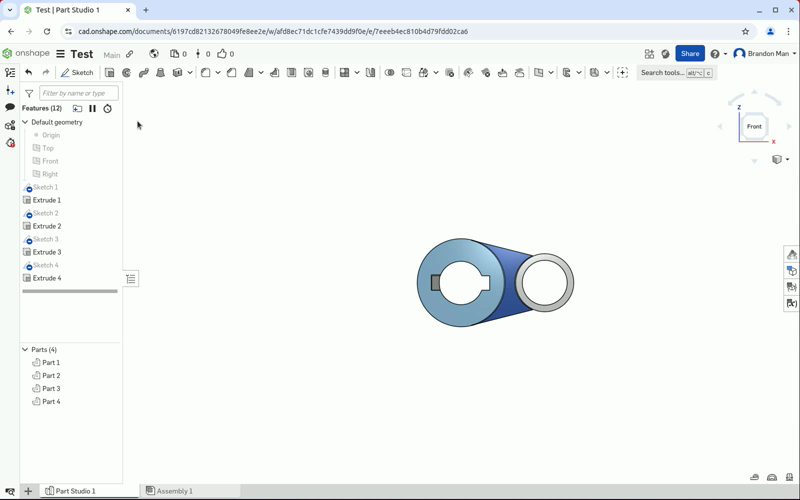
key(shift+h)
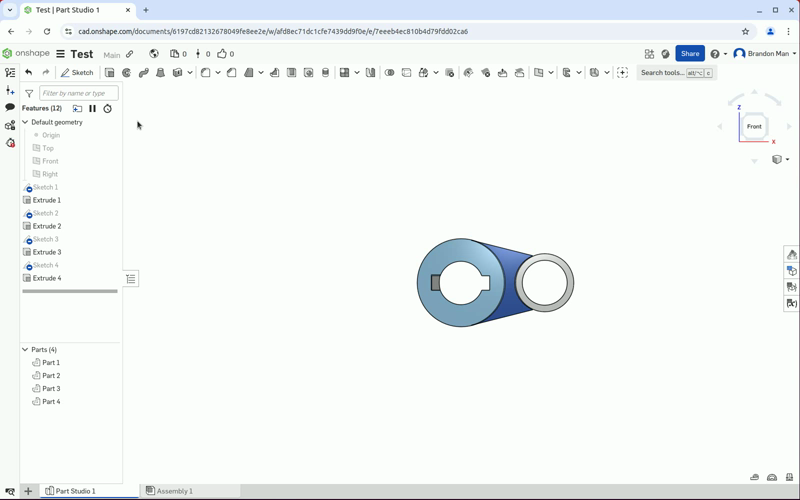
mouse_move(73, 189)
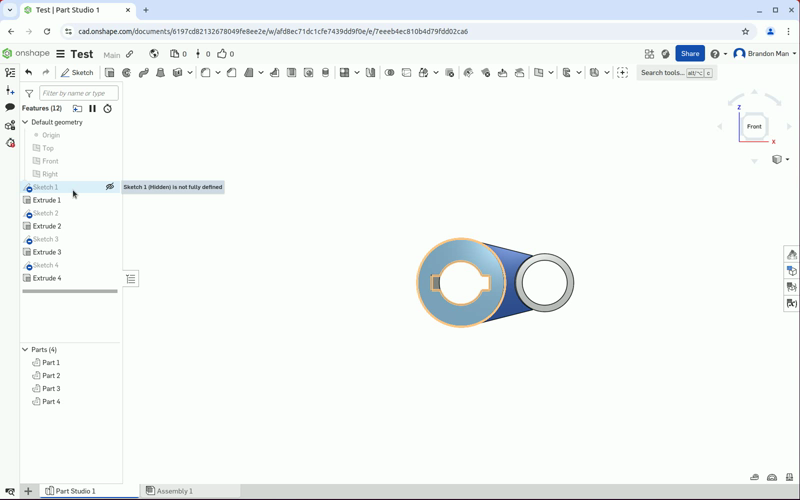
click(73, 189)
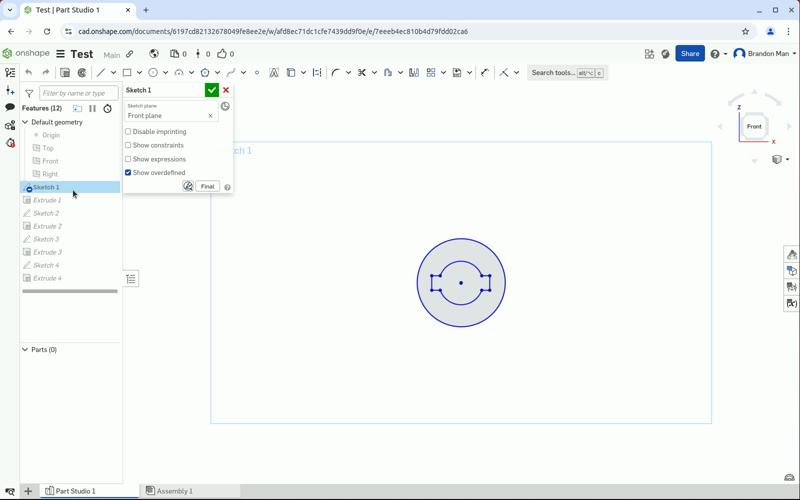
mouse_move(229, 92)
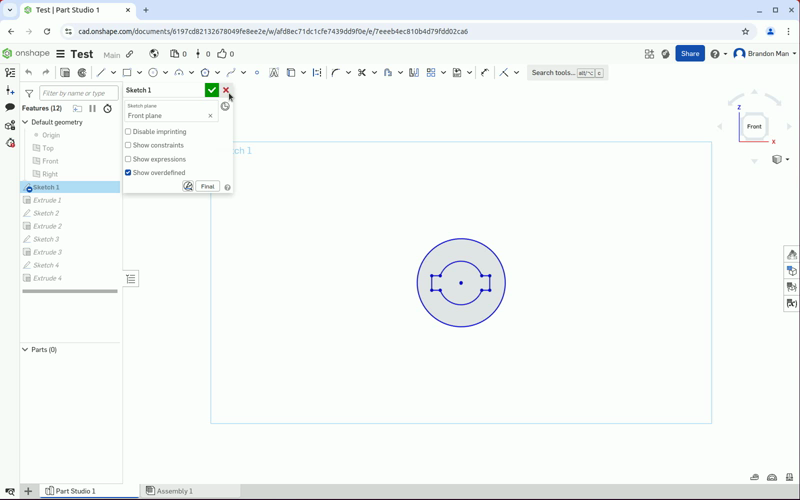
click(229, 92)
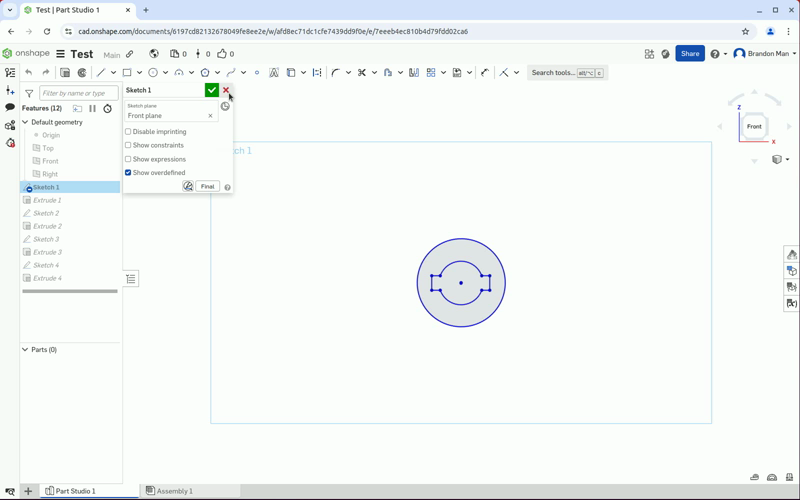
key(shift+s)
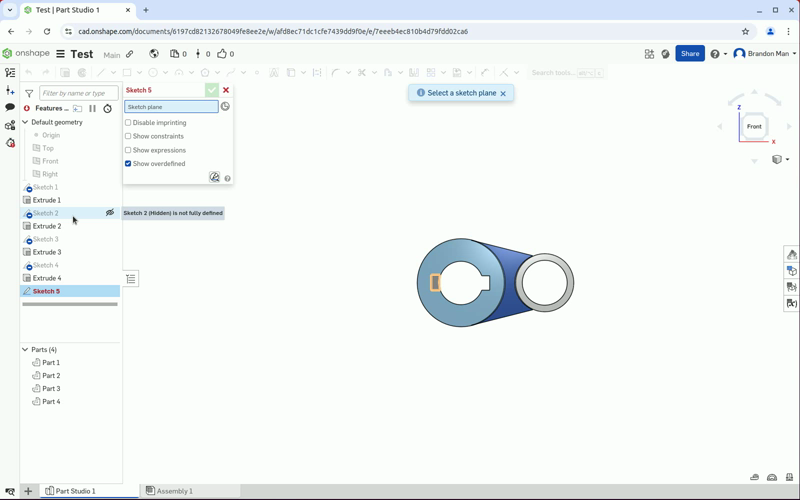
scroll(3)
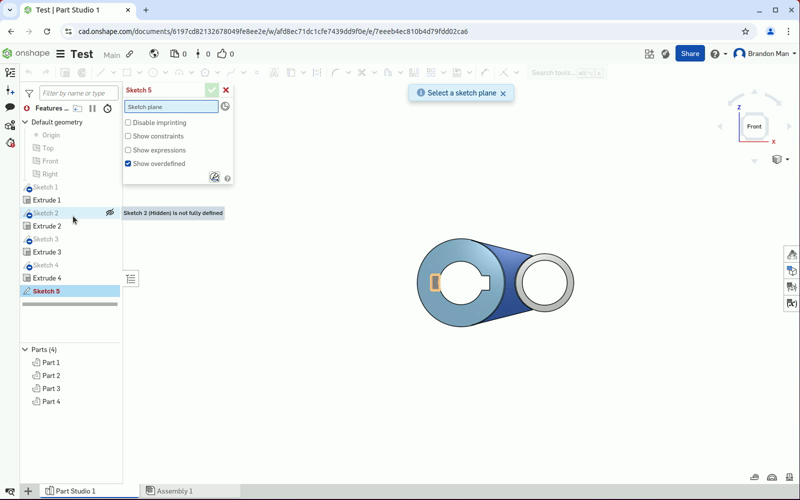
mouse_move(73, 163)
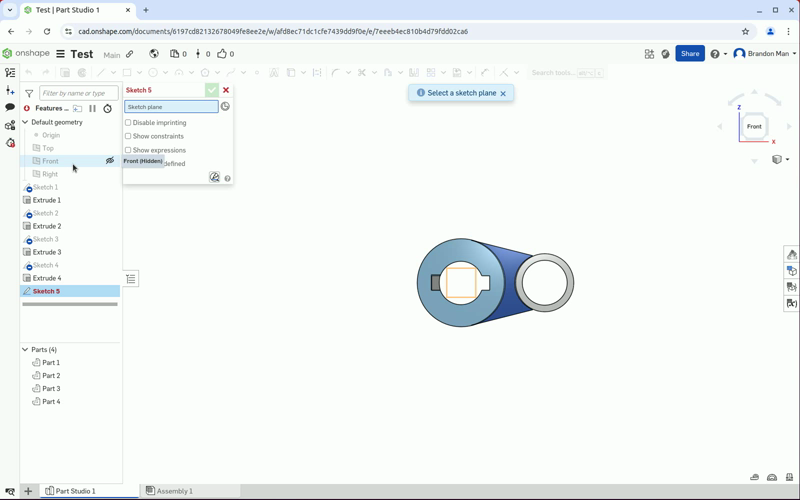
click(73, 163)
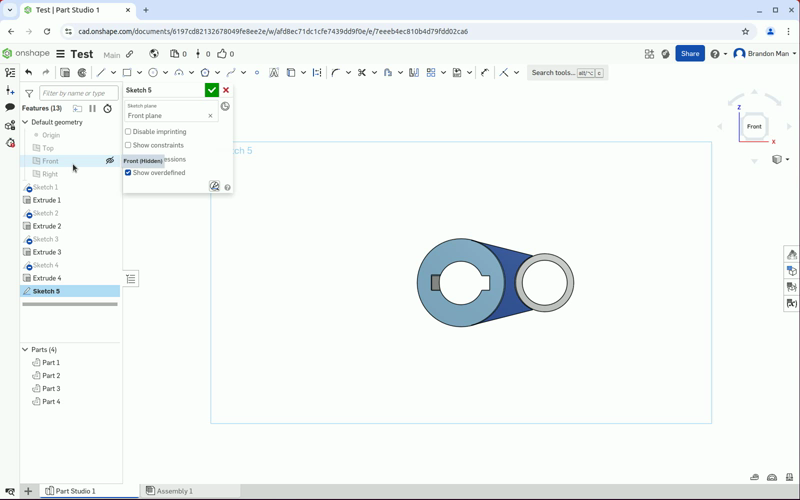
mouse_move(73, 352)
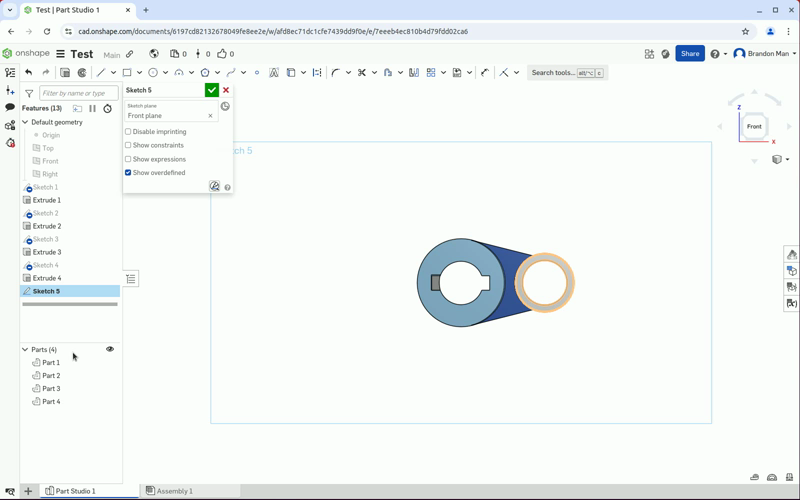
key(y)
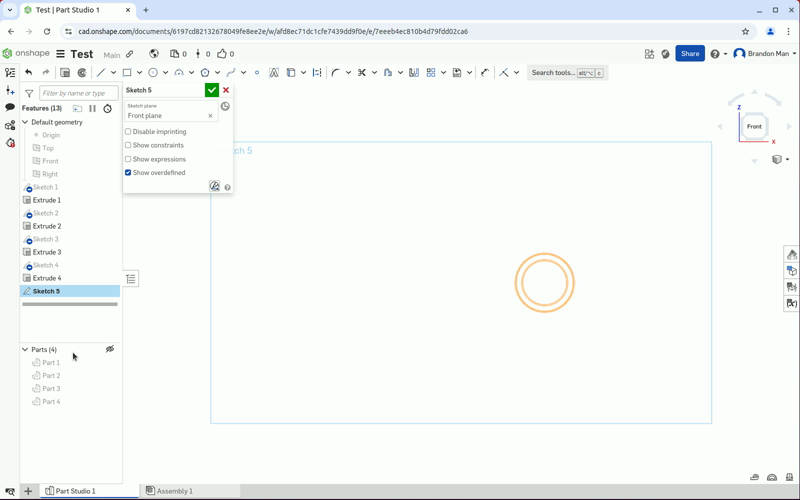
key(c)
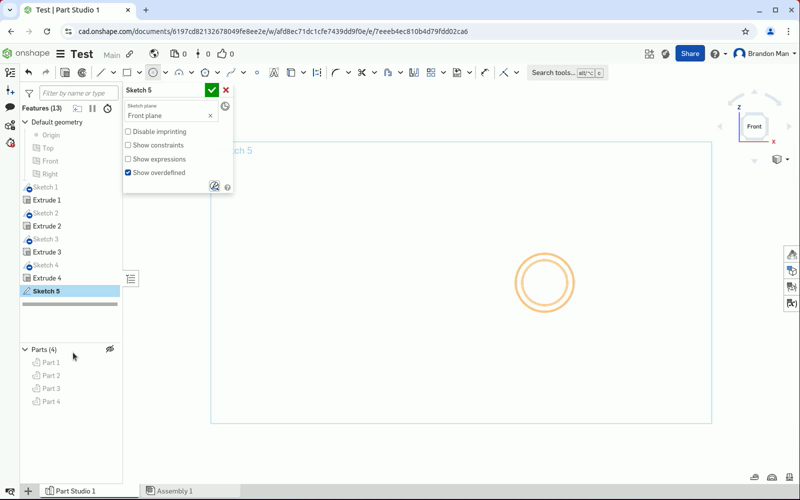
key_down(shift)
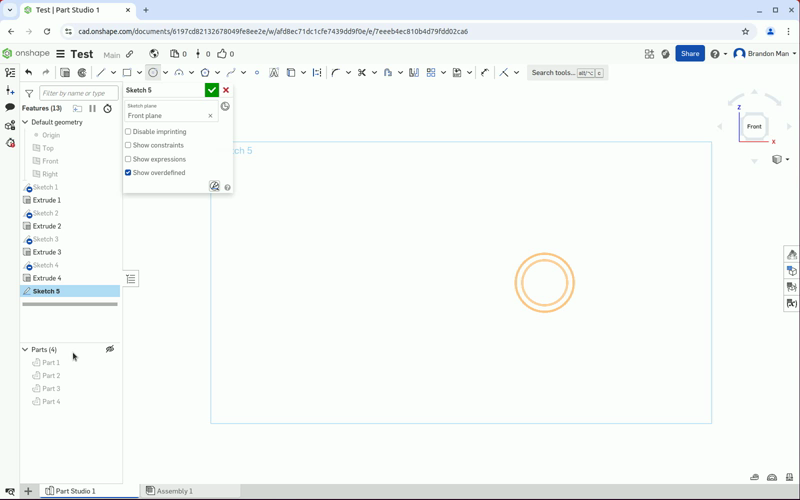
mouse_move(461, 282)
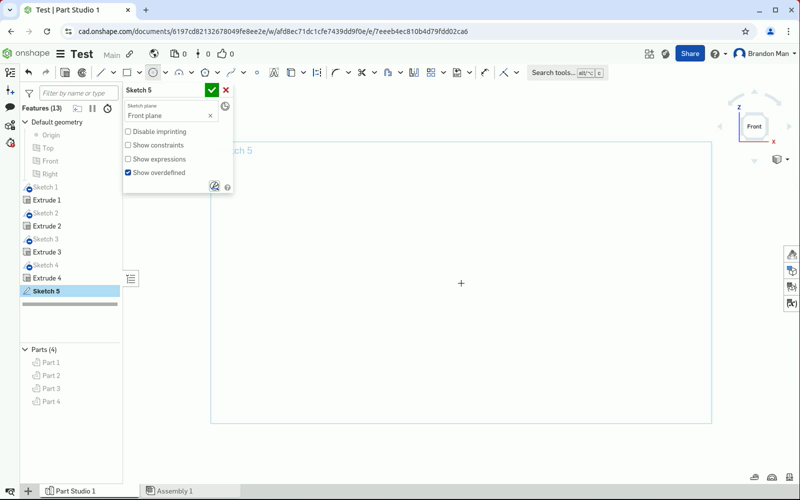
click(461, 282)
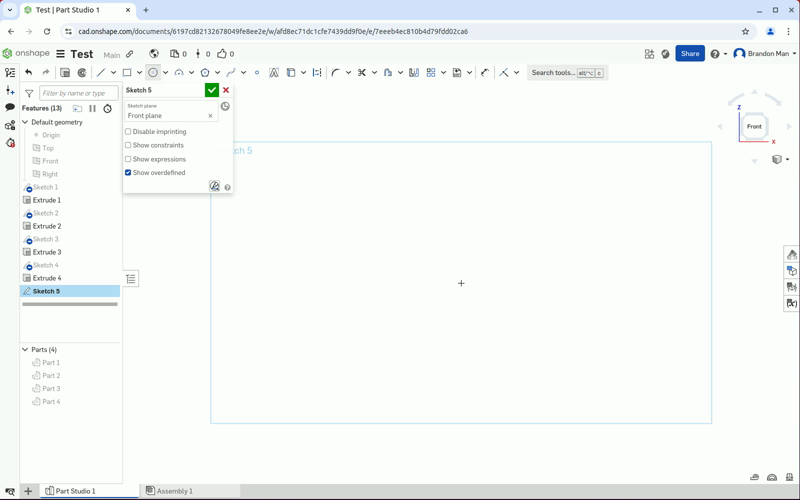
key_up(shift)
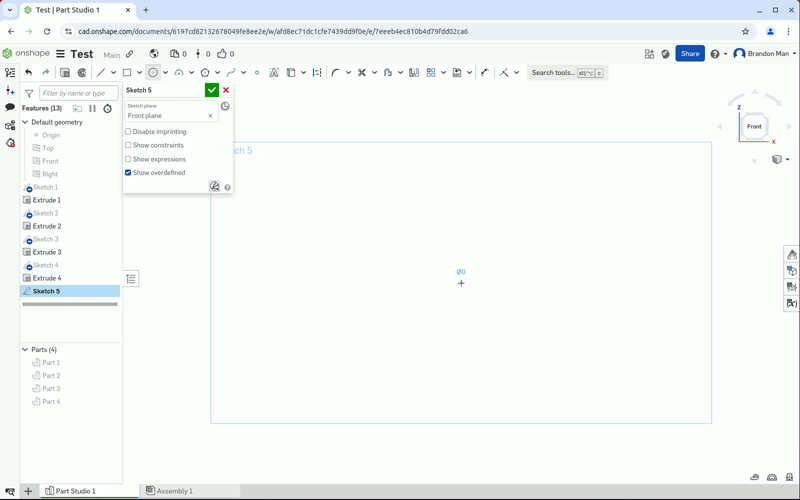
mouse_move(505, 282)
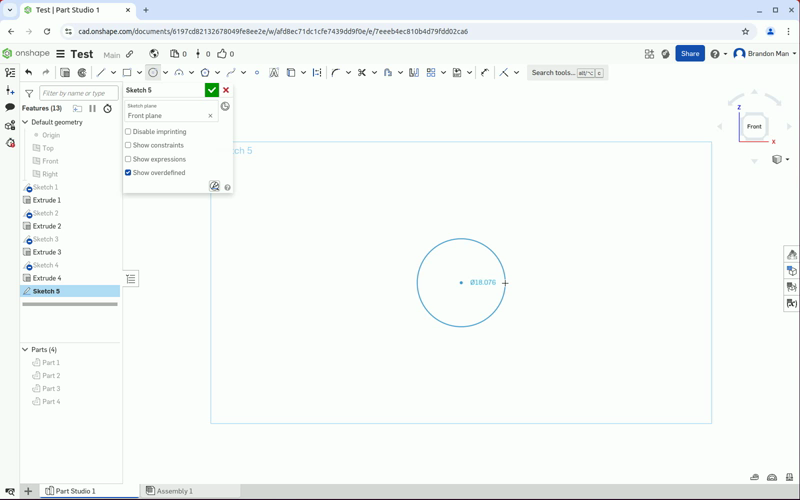
click(505, 282)
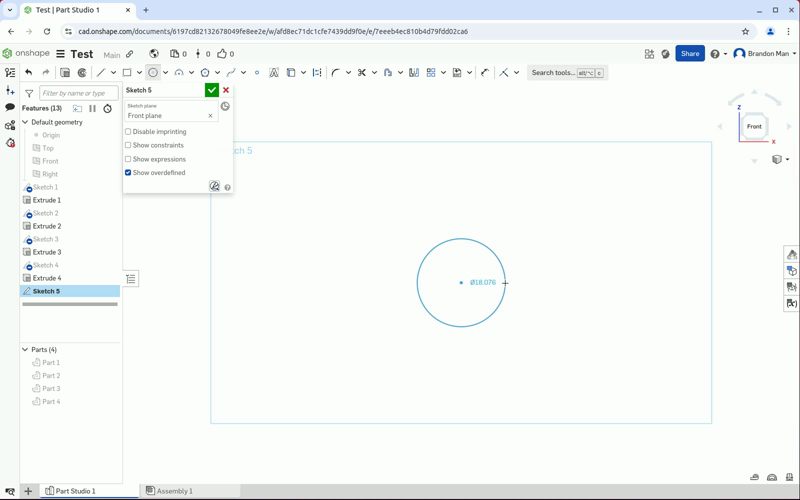
key(esc)
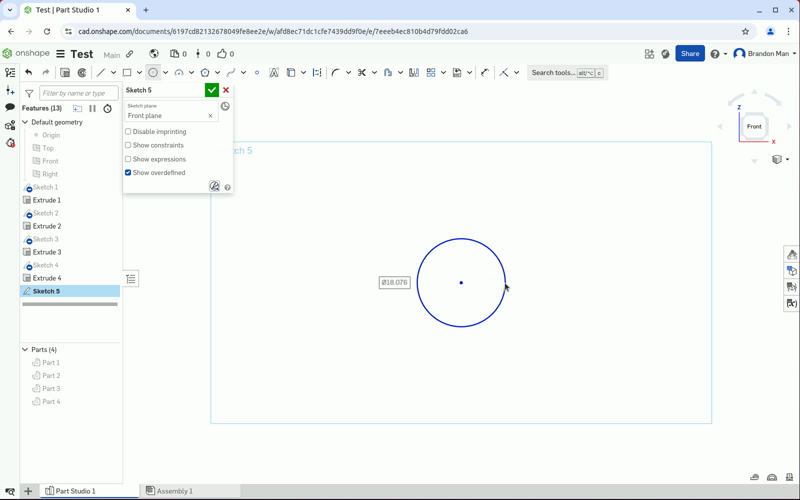
key(l)
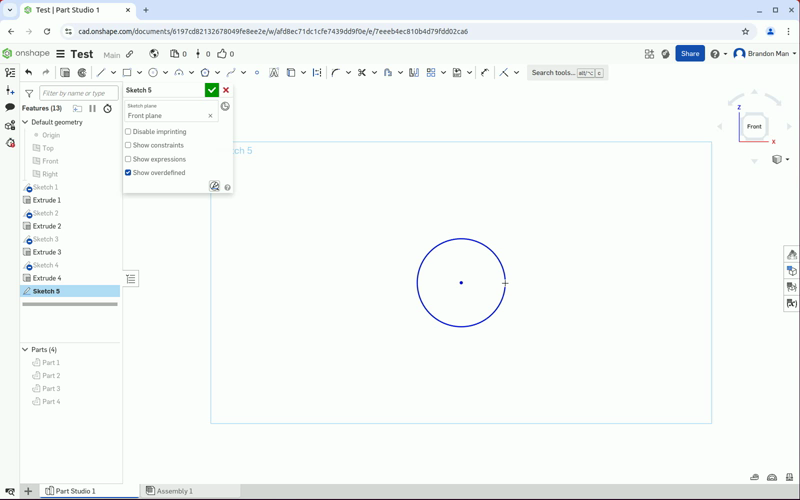
key_down(shift)
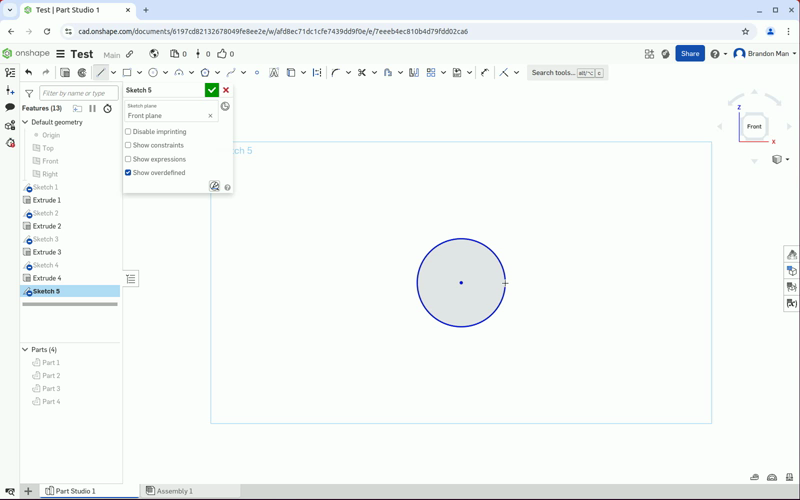
mouse_move(431, 290)
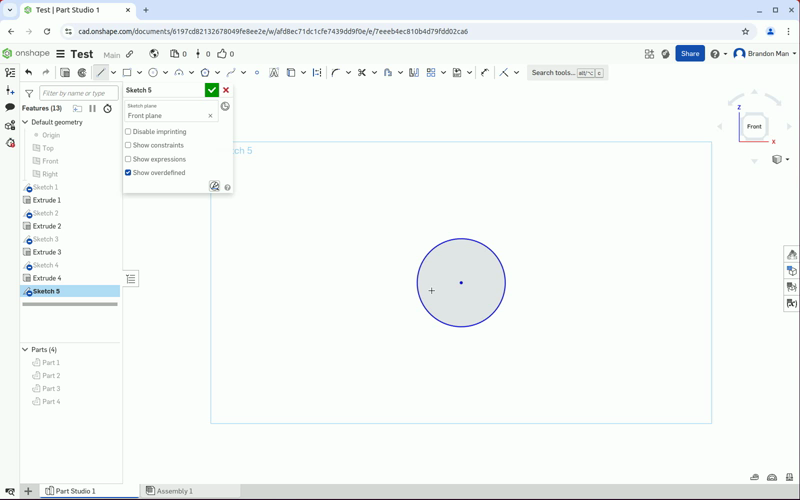
click(431, 290)
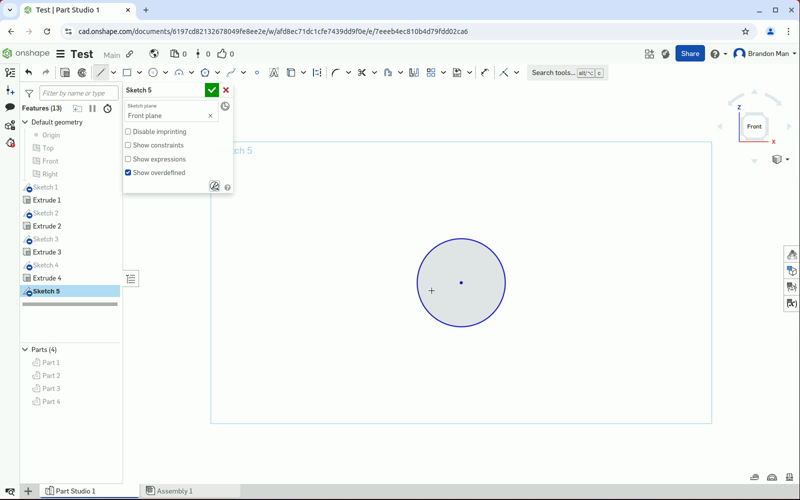
key_up(shift)
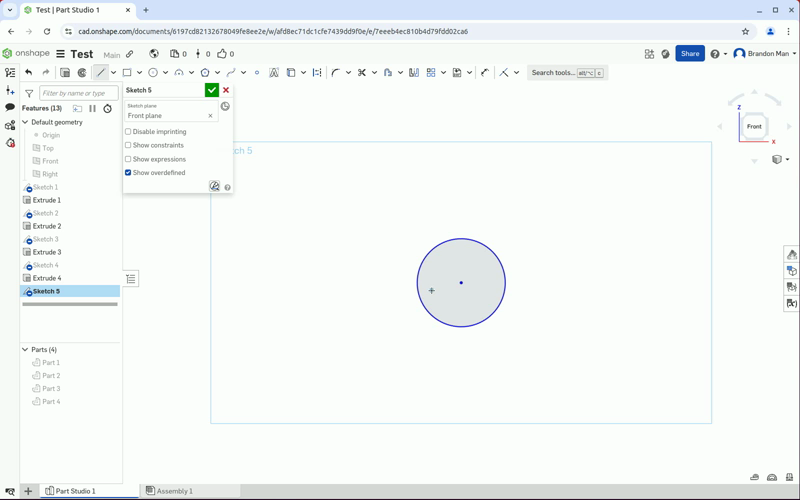
key_down(shift)
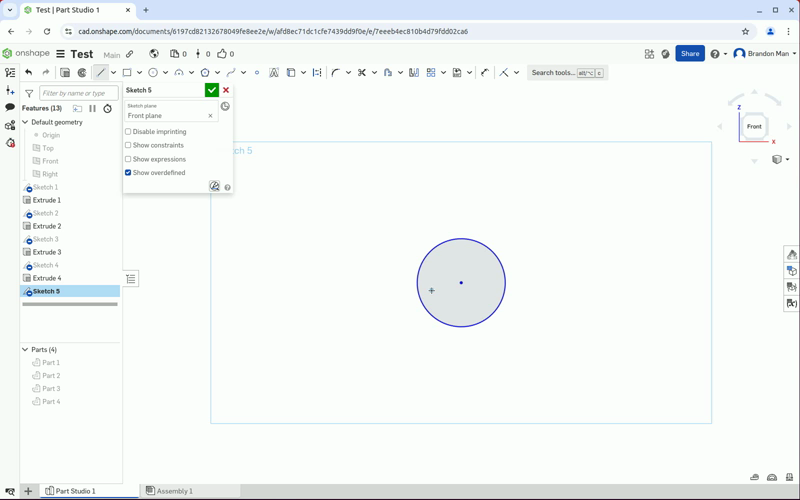
mouse_move(461, 290)
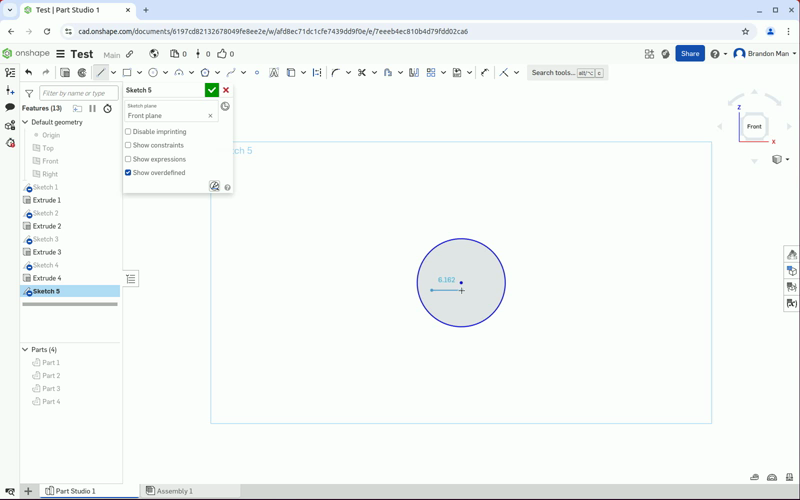
mouse_move(440, 290)
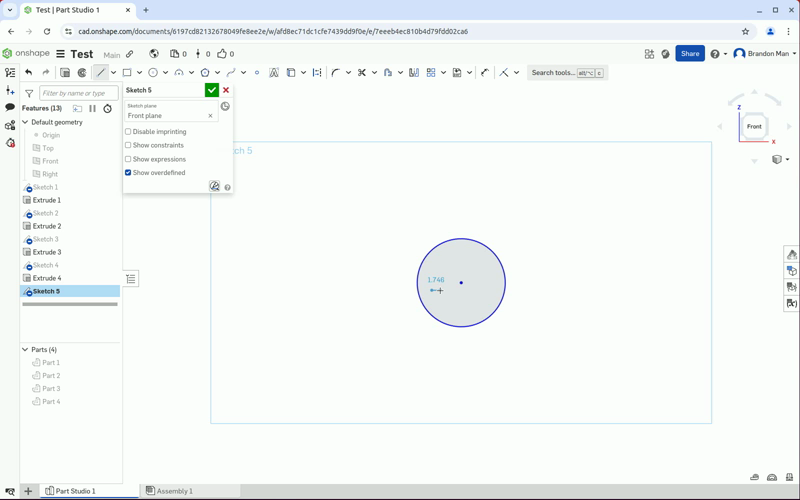
click(440, 290)
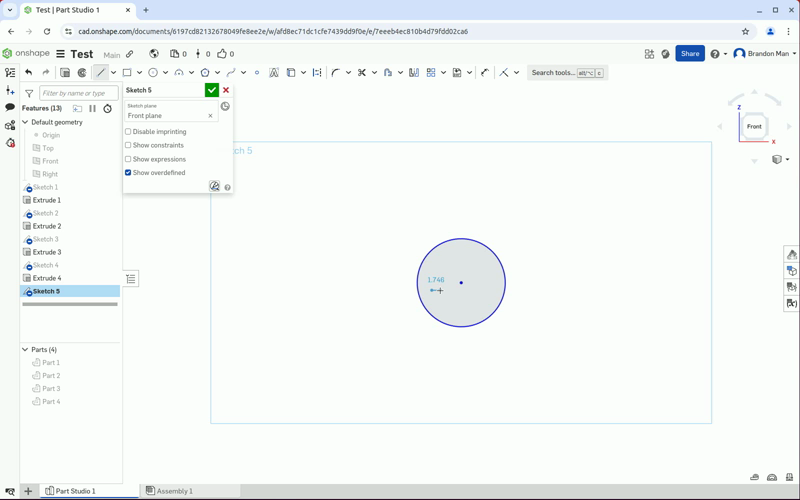
key_up(shift)
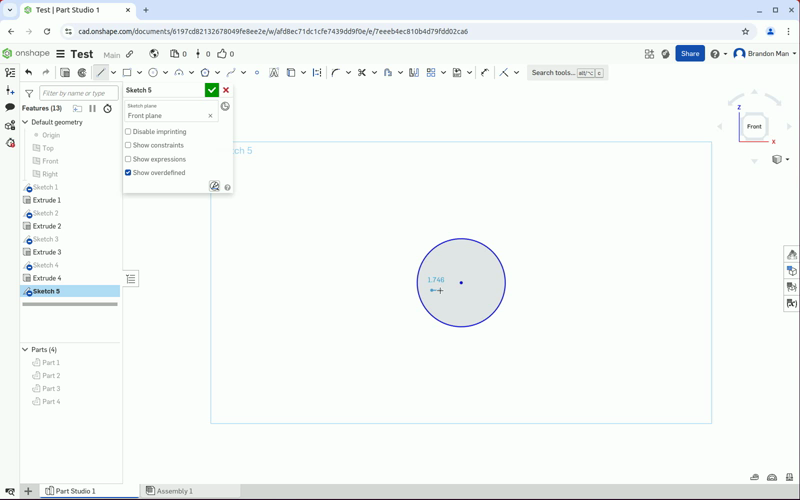
key(esc)
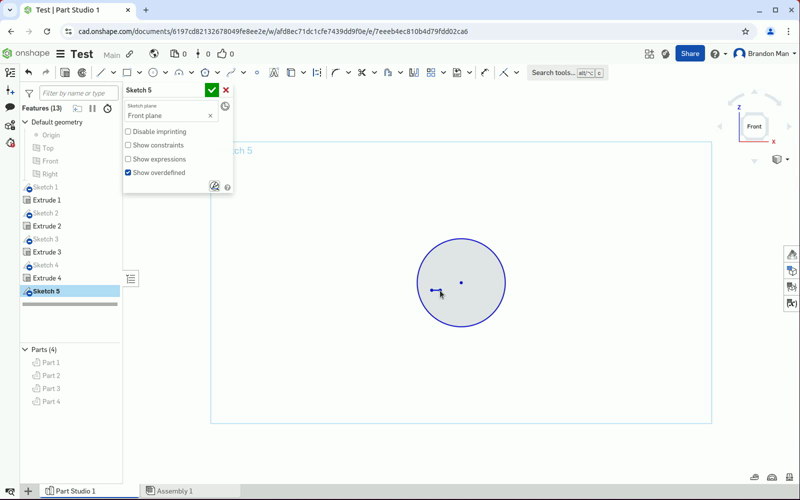
key(a)
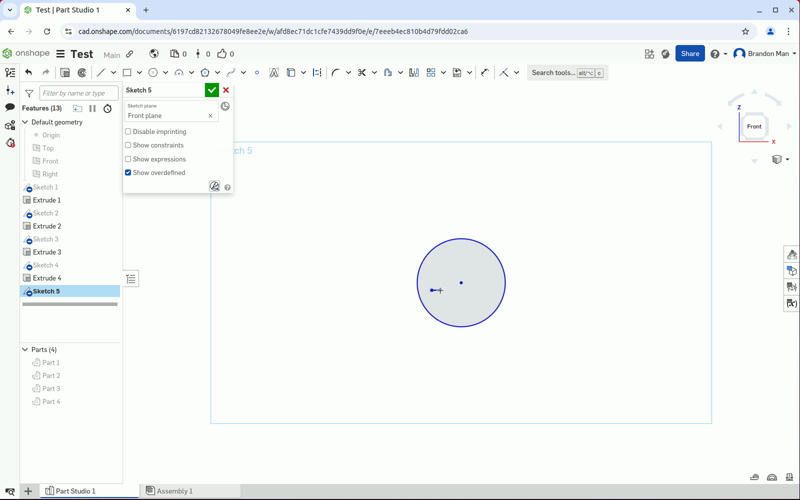
mouse_move(440, 290)
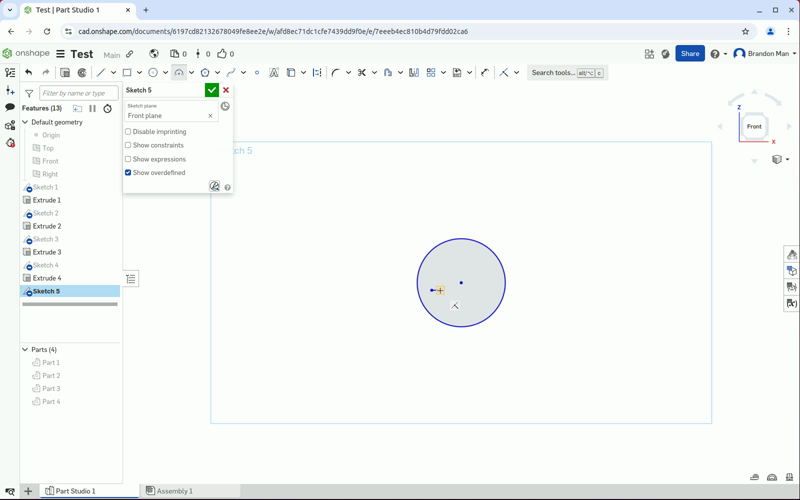
click(440, 290)
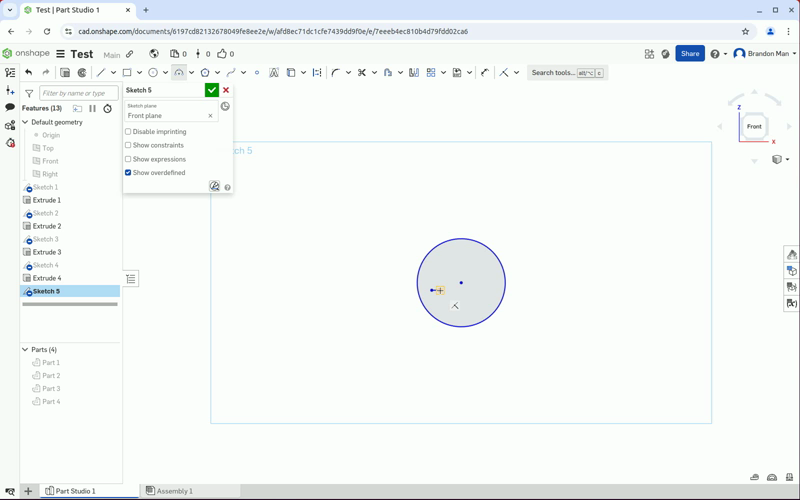
key_down(shift)
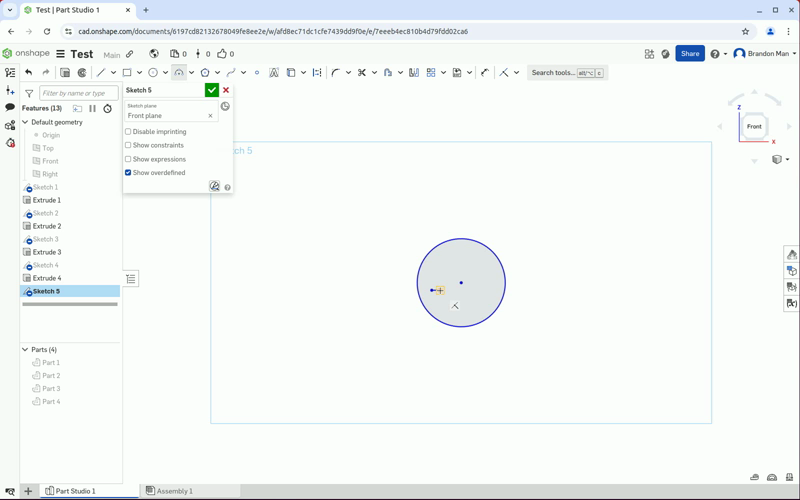
mouse_move(481, 290)
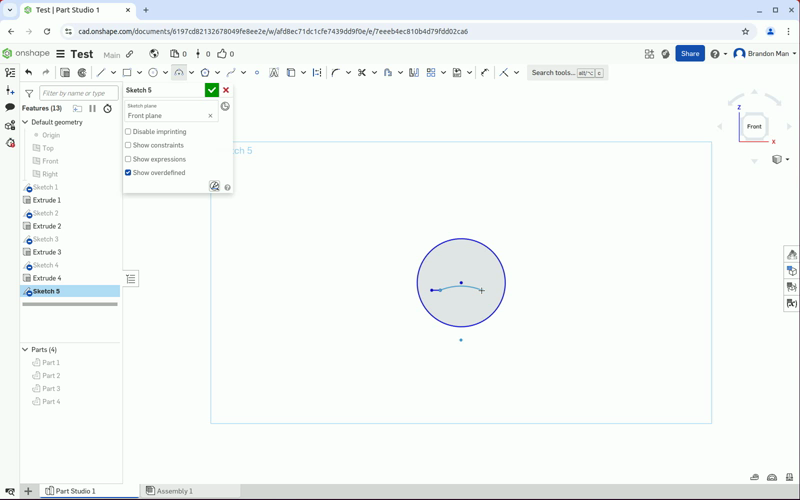
click(481, 290)
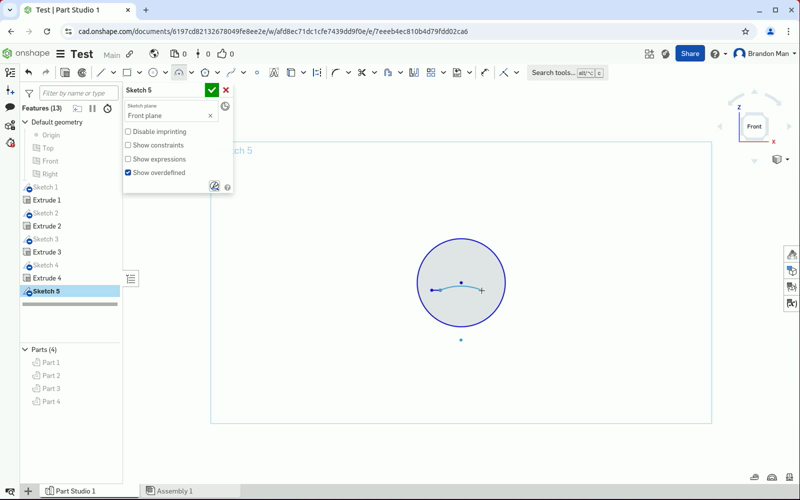
mouse_move(460, 304)
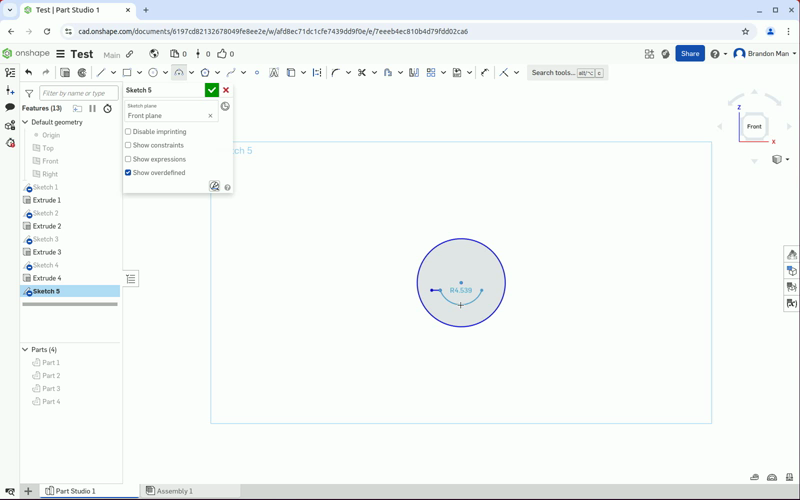
click(460, 304)
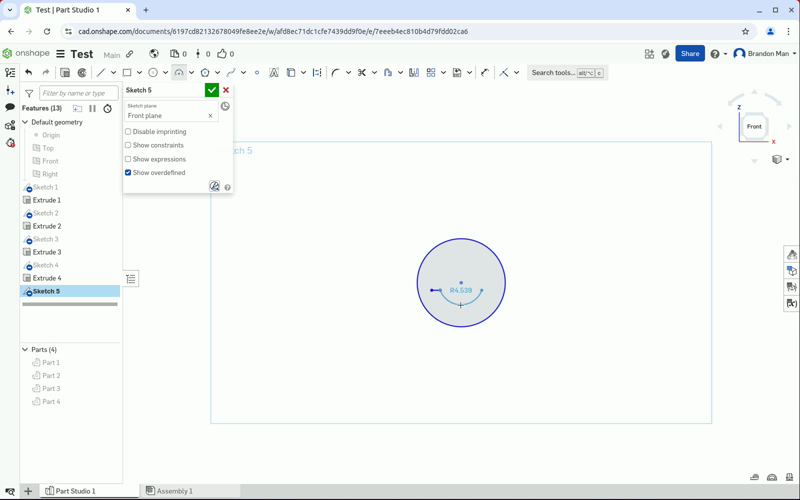
key_up(shift)
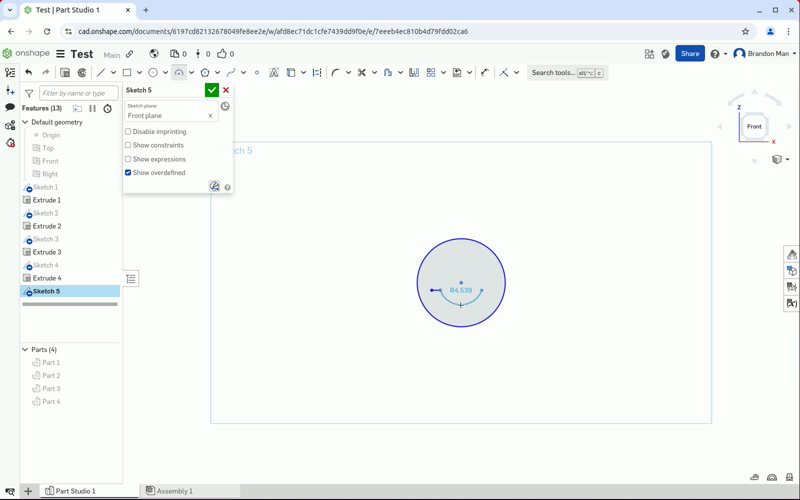
key(esc)
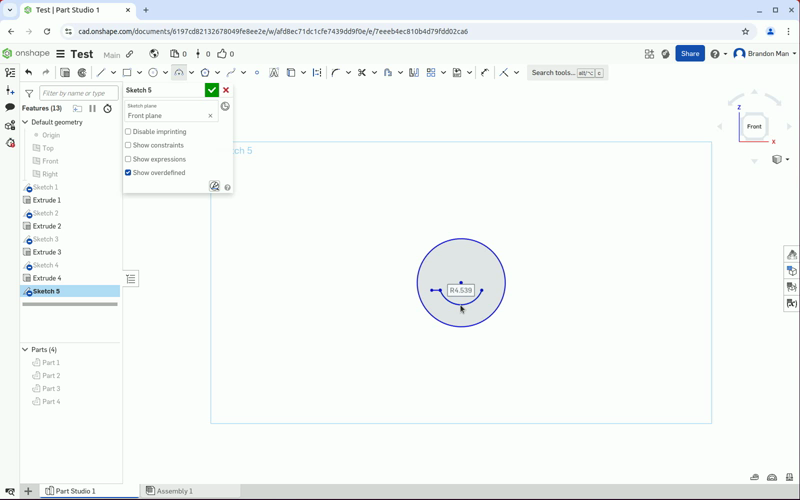
key(l)
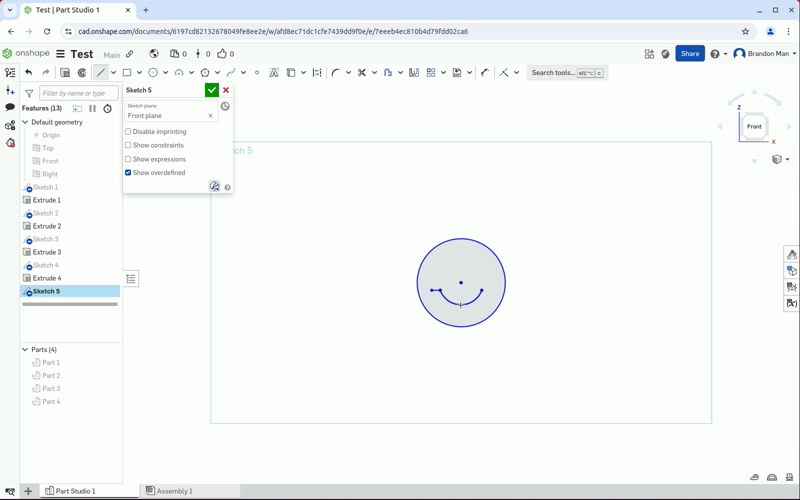
mouse_move(481, 290)
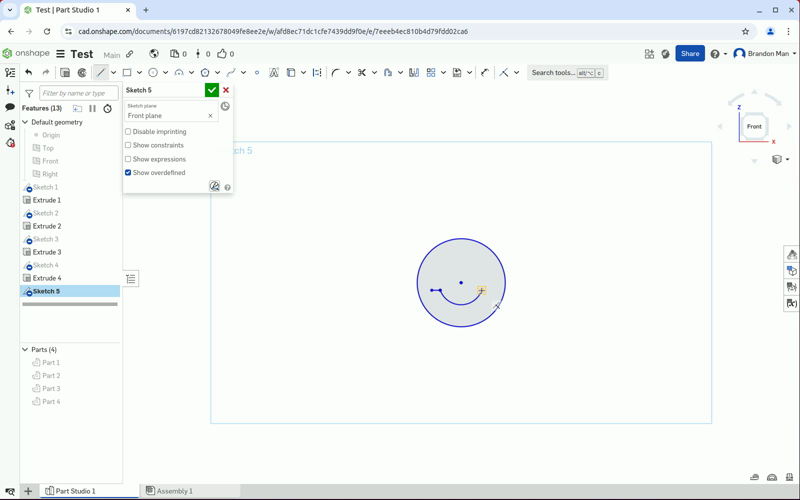
click(481, 290)
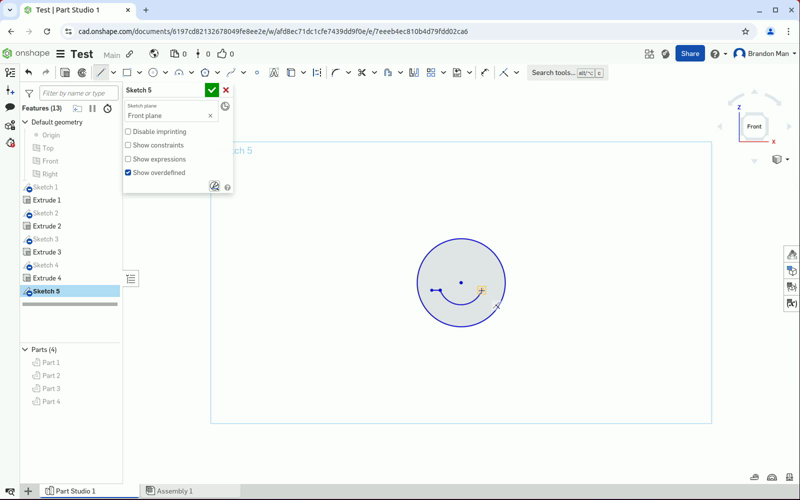
key_down(shift)
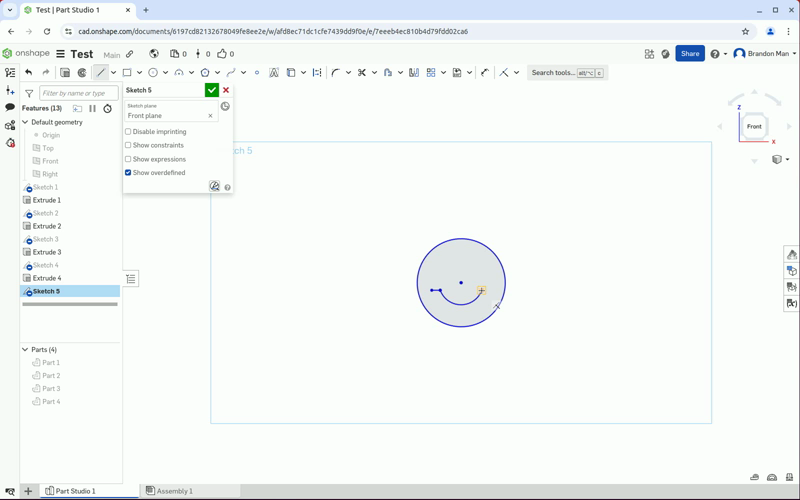
mouse_move(511, 290)
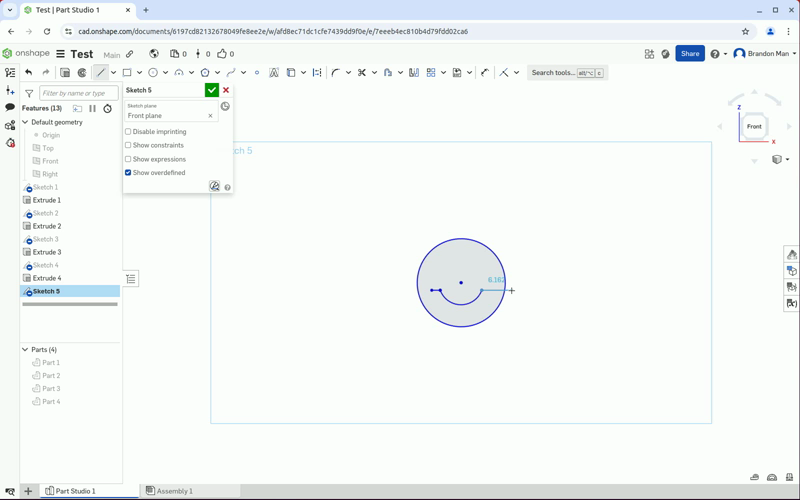
mouse_move(489, 290)
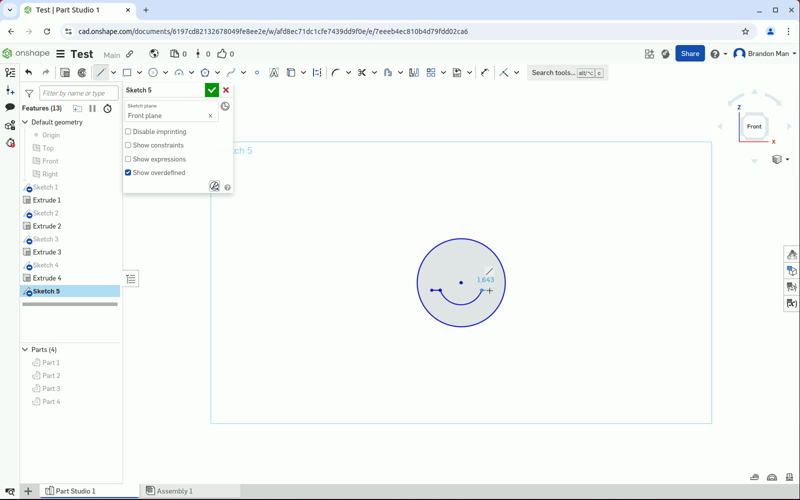
click(489, 290)
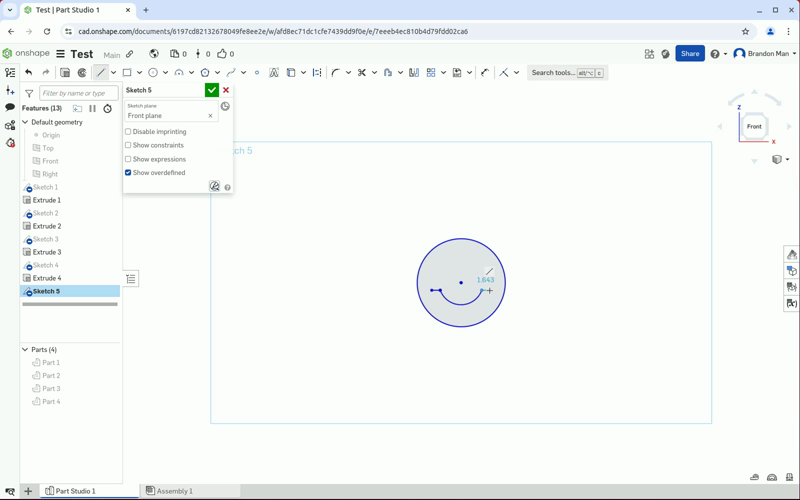
key_up(shift)
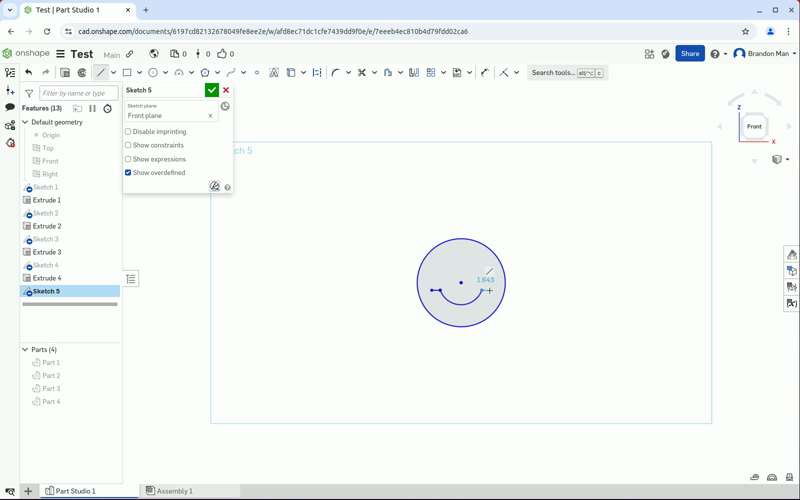
key_down(shift)
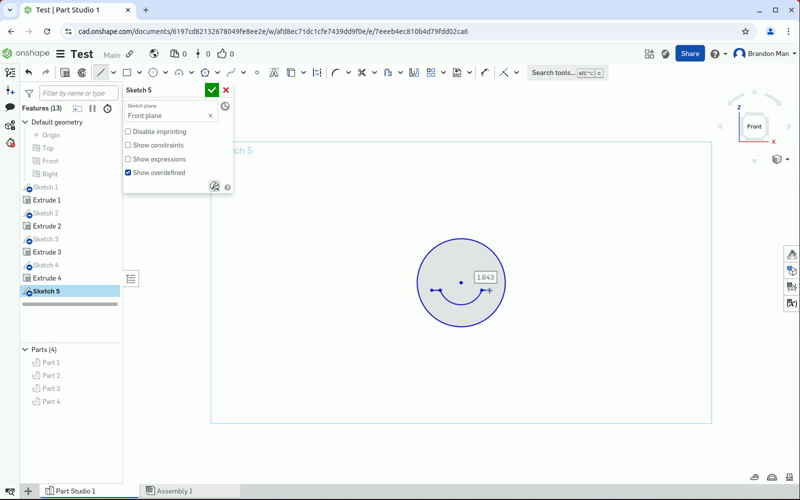
mouse_move(519, 290)
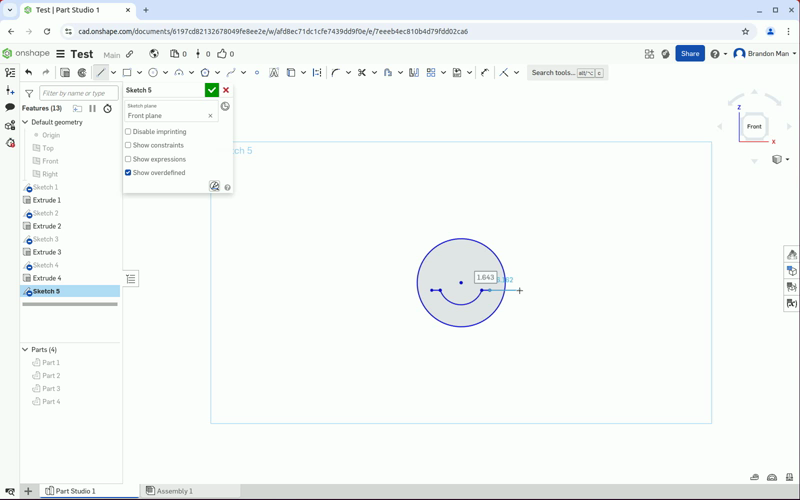
mouse_move(489, 275)
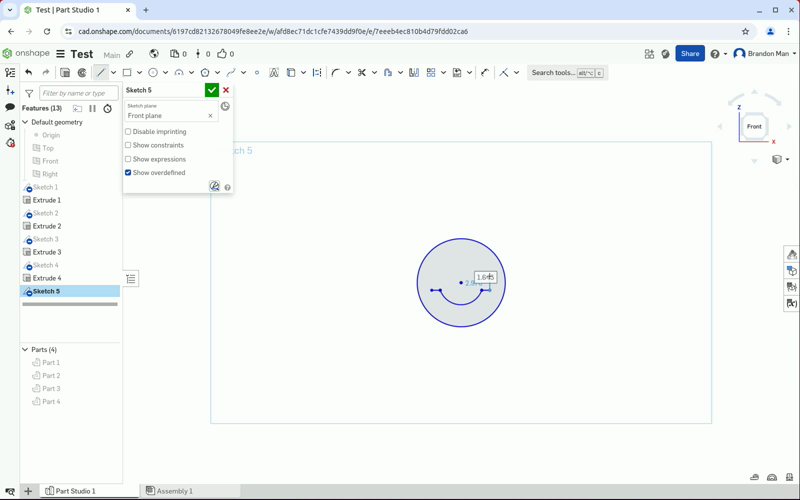
click(489, 275)
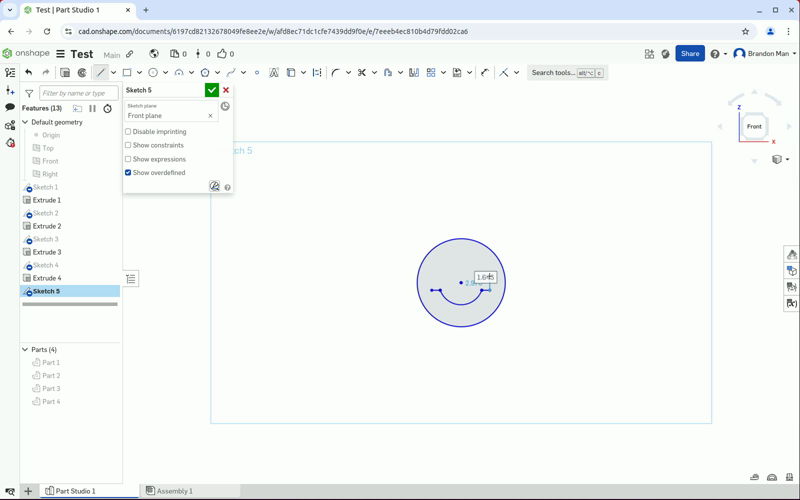
key_up(shift)
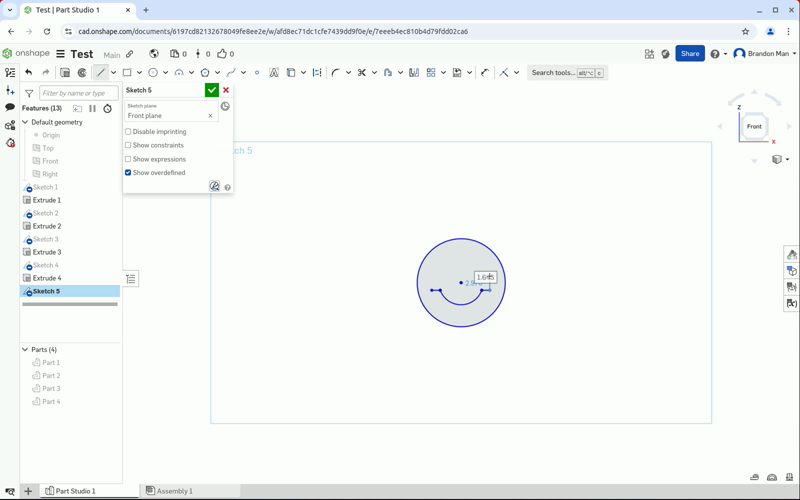
key_down(shift)
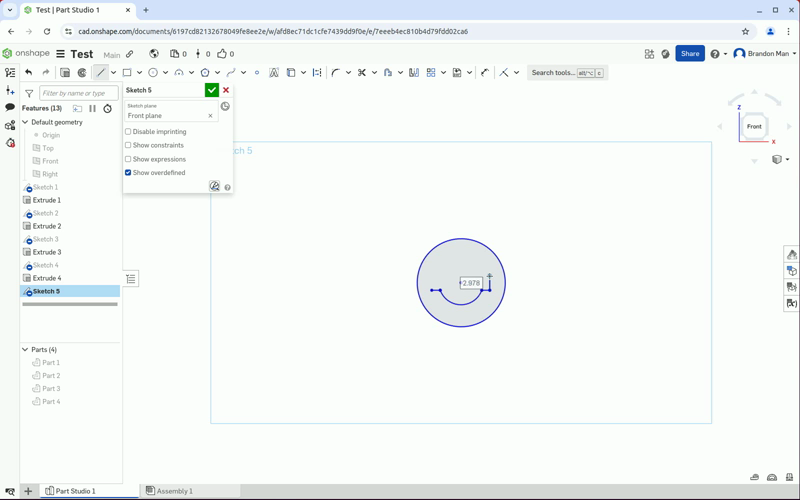
mouse_move(519, 275)
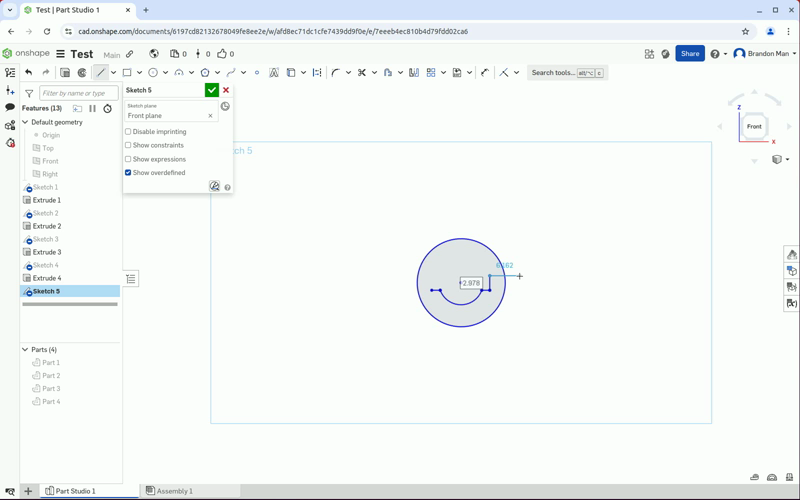
mouse_move(481, 275)
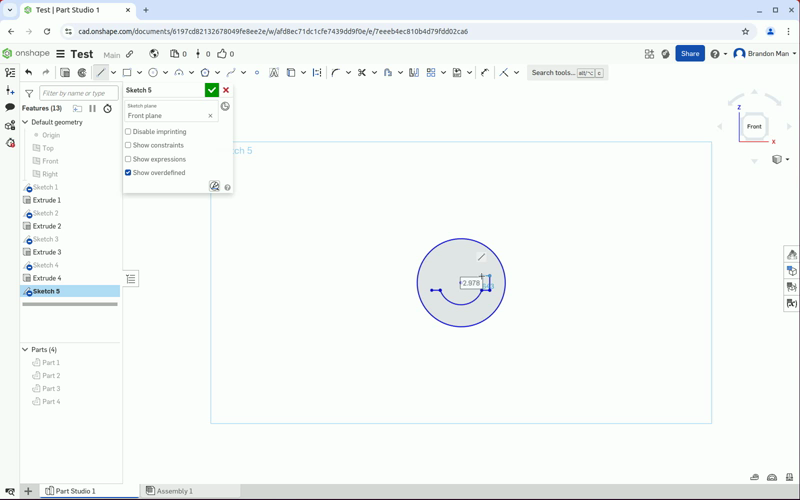
click(481, 275)
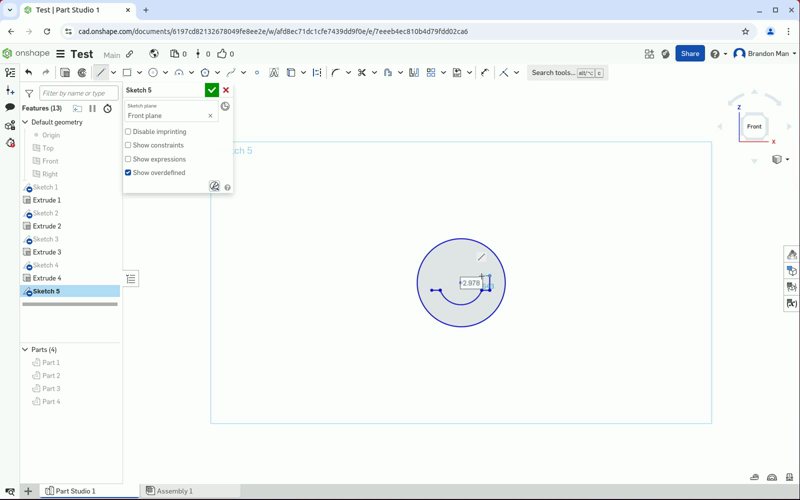
key_up(shift)
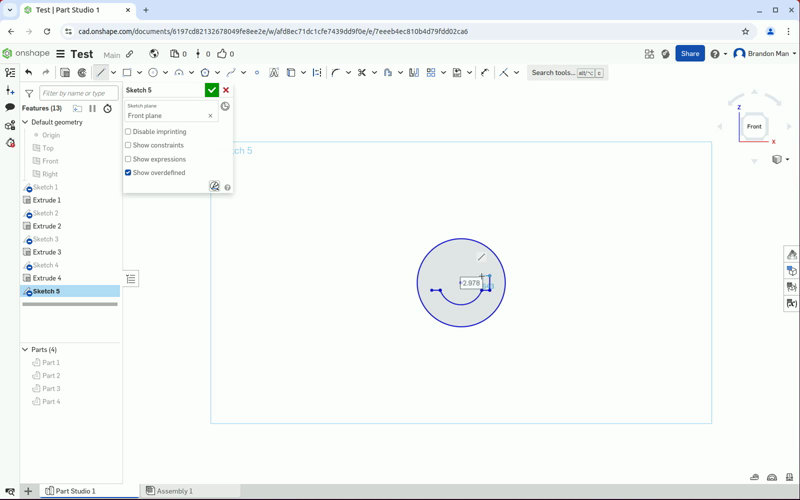
key(esc)
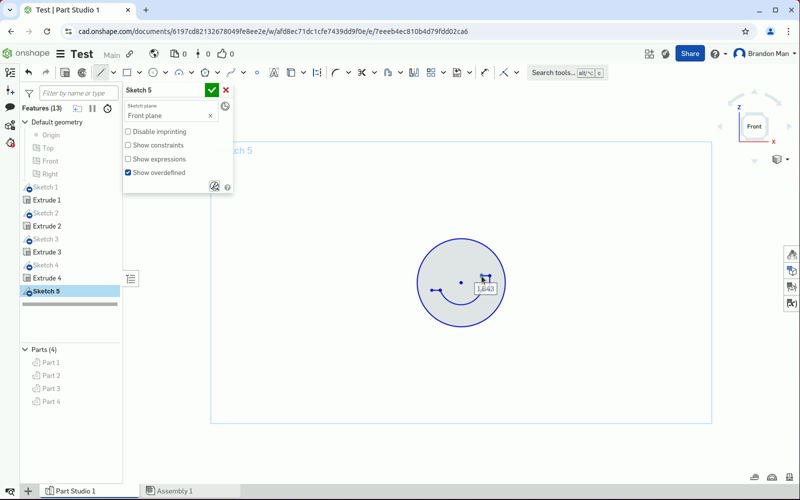
key(a)
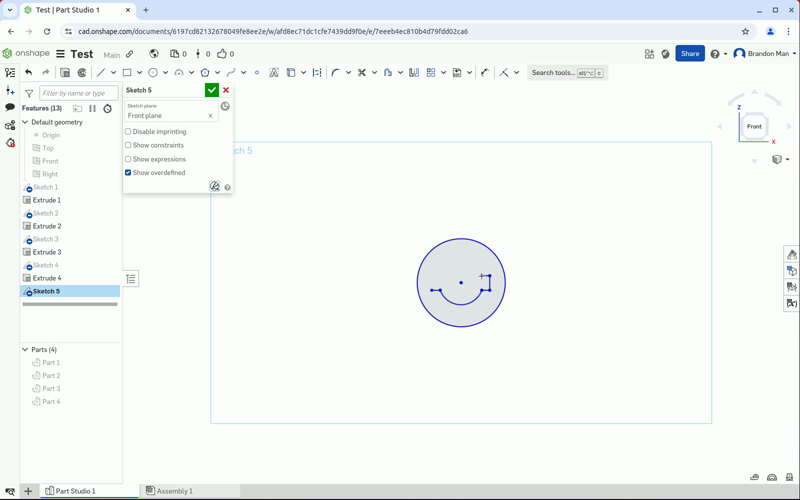
mouse_move(481, 275)
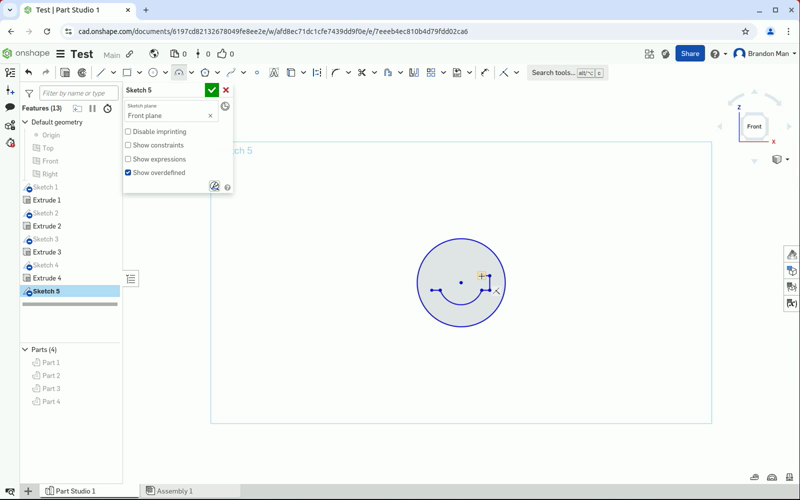
click(481, 275)
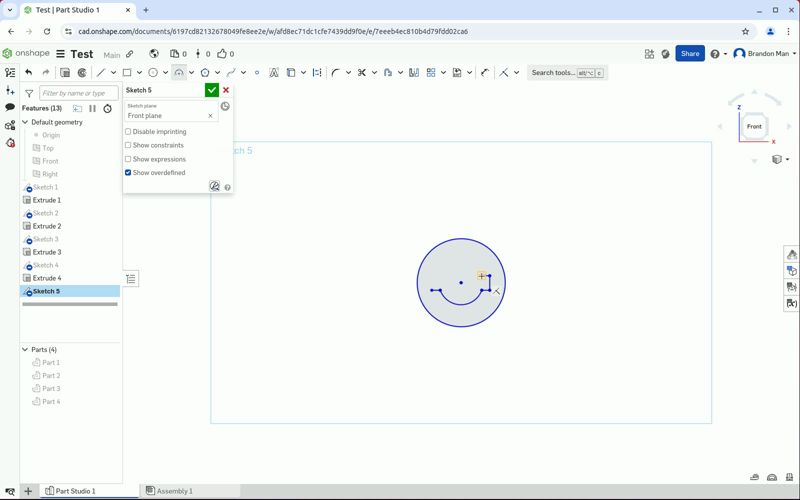
key_down(shift)
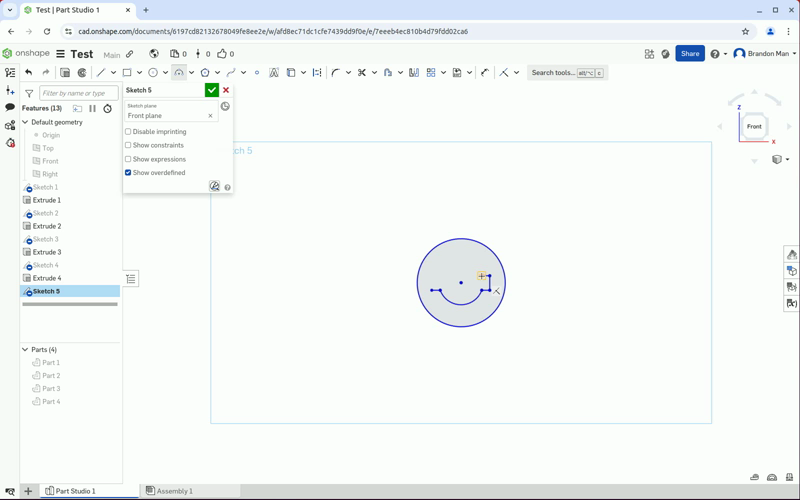
mouse_move(440, 275)
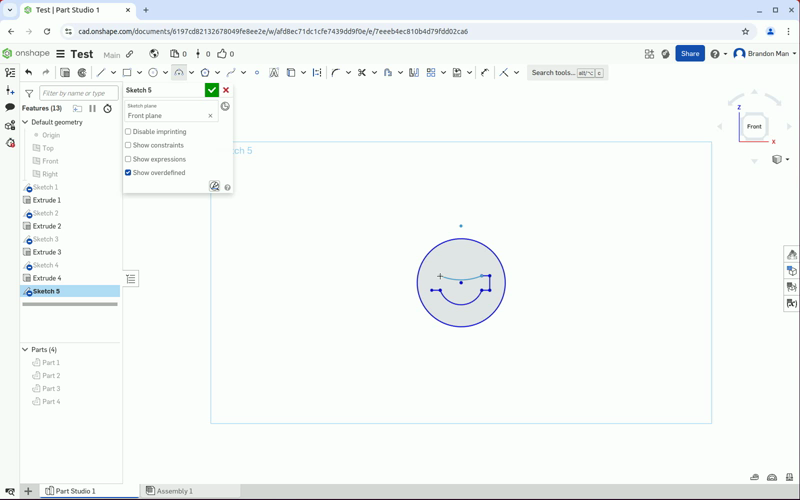
click(440, 275)
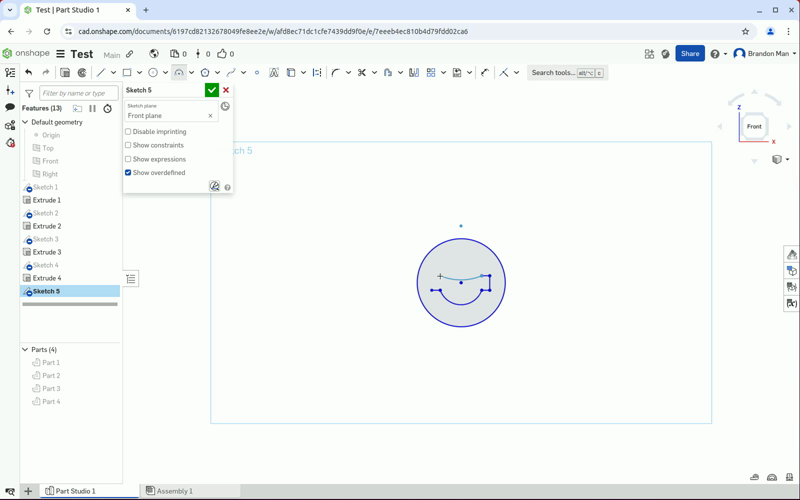
mouse_move(460, 261)
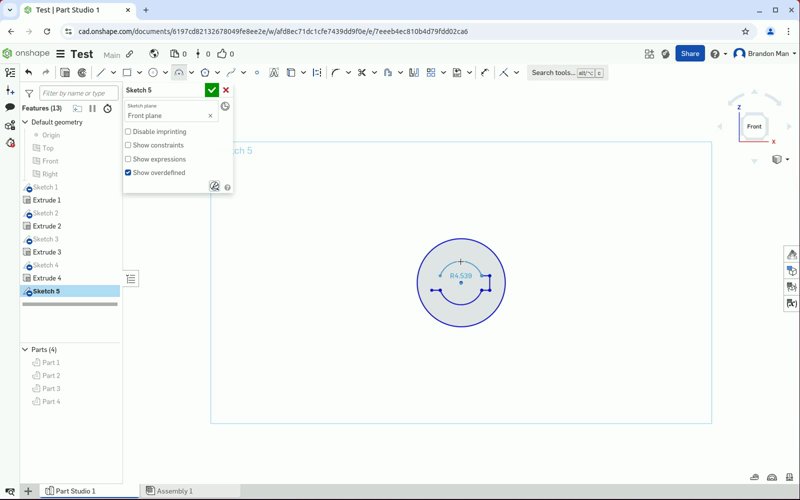
click(460, 261)
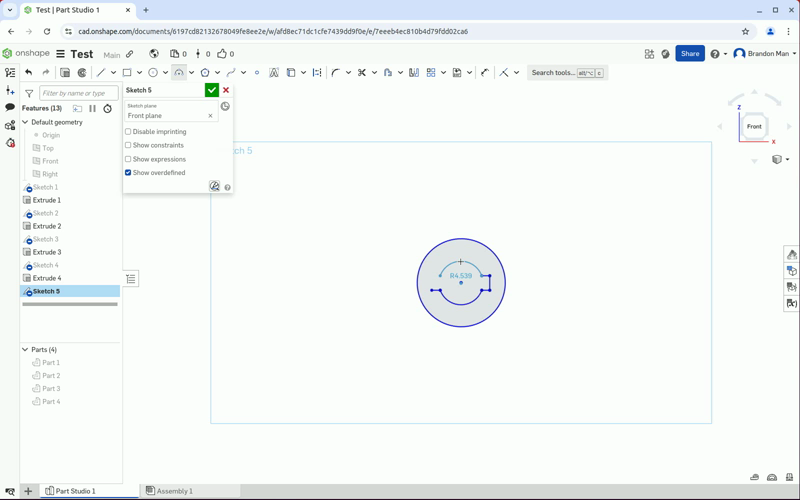
key_up(shift)
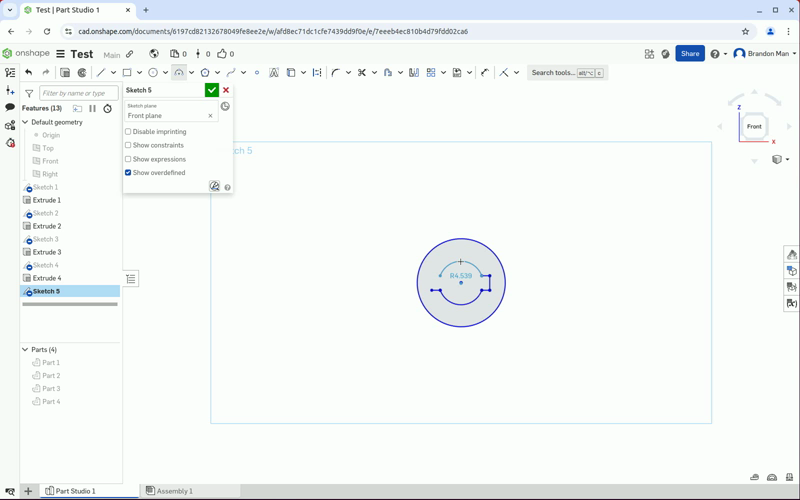
key(esc)
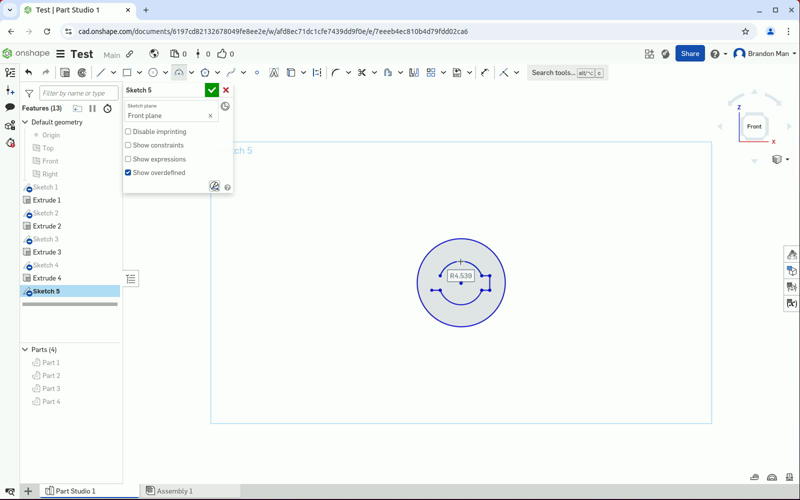
key(l)
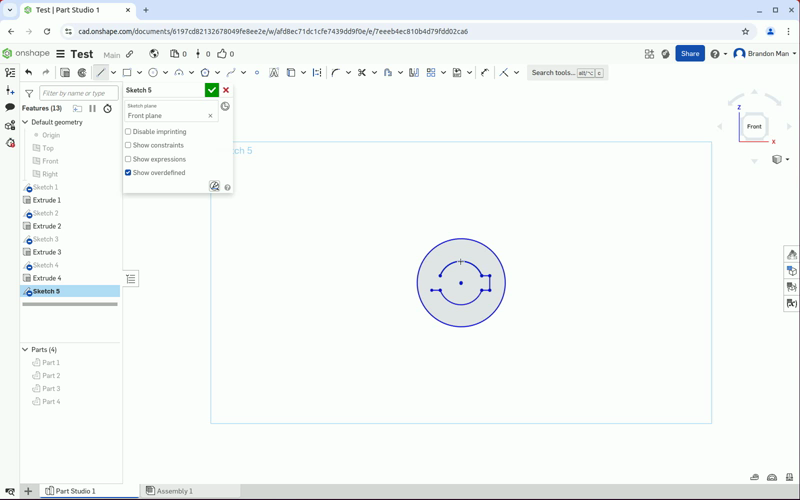
mouse_move(440, 275)
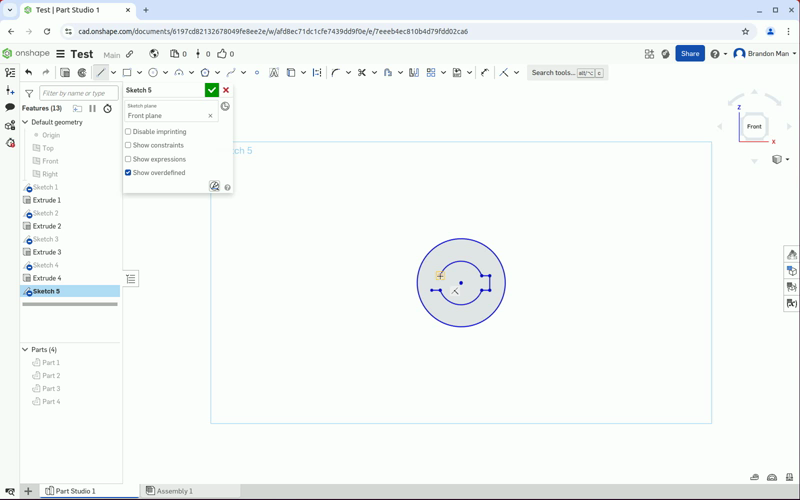
click(440, 275)
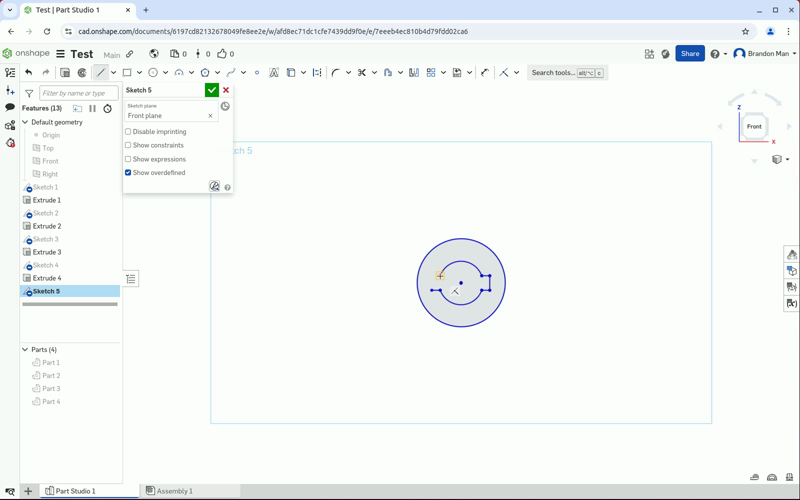
key_down(shift)
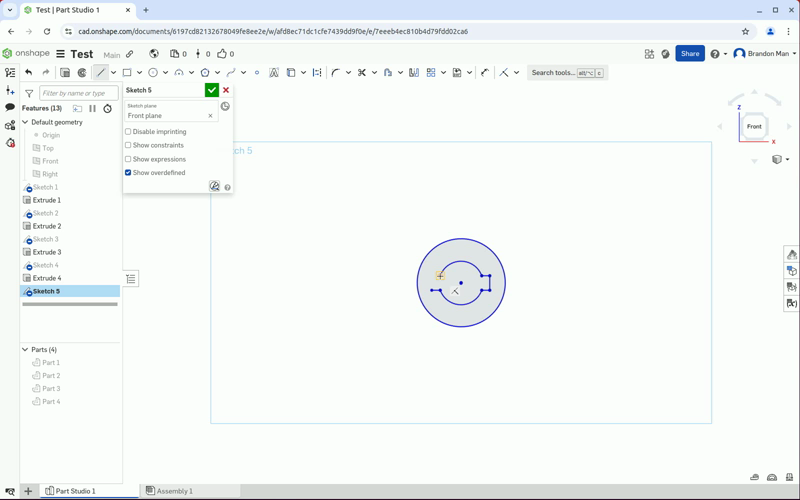
mouse_move(470, 275)
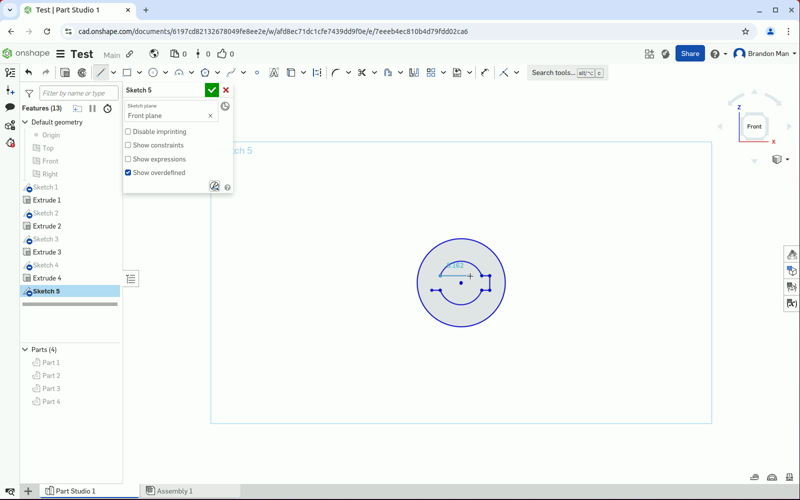
mouse_move(431, 275)
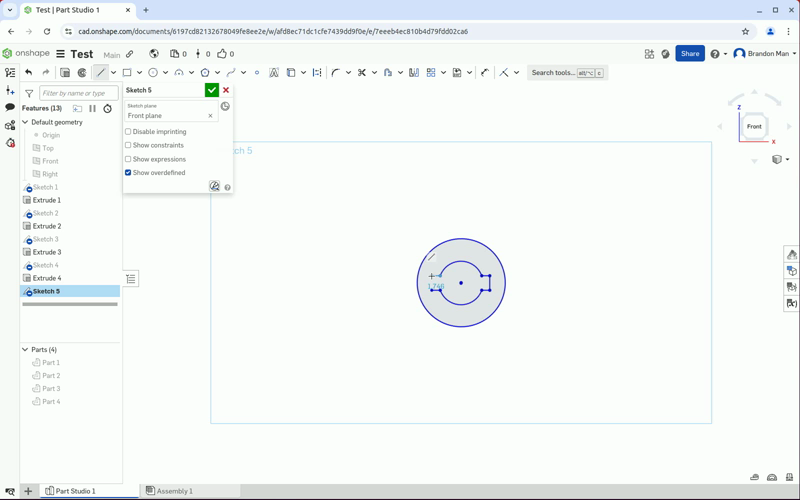
click(431, 275)
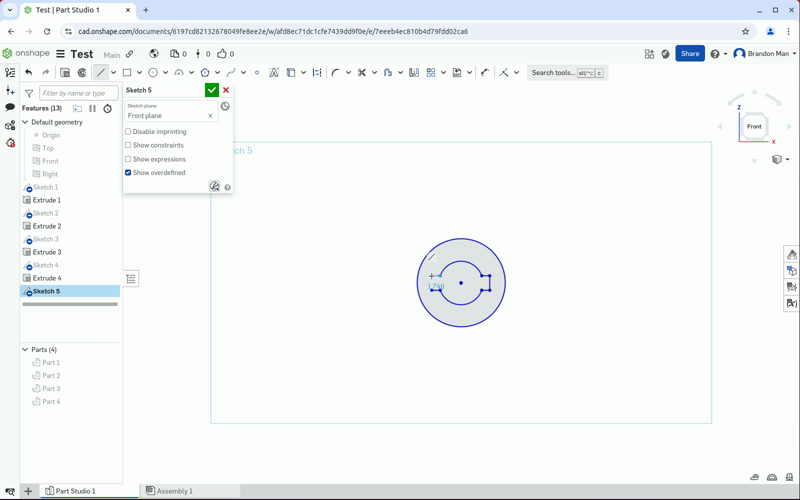
key_up(shift)
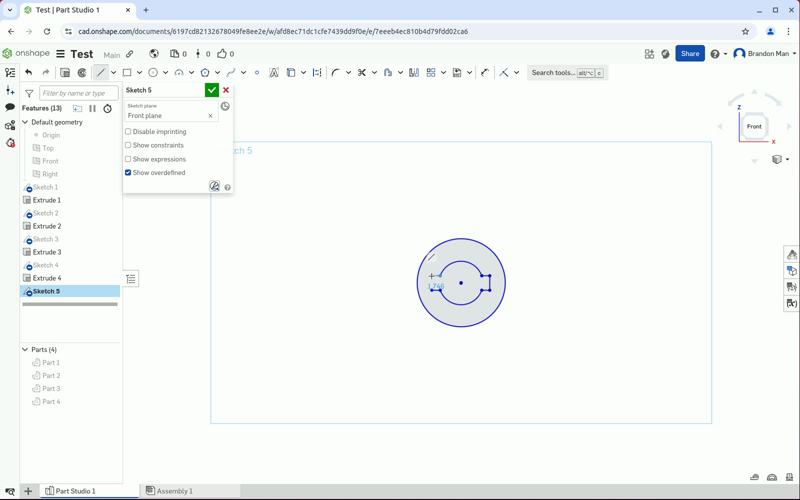
mouse_move(461, 275)
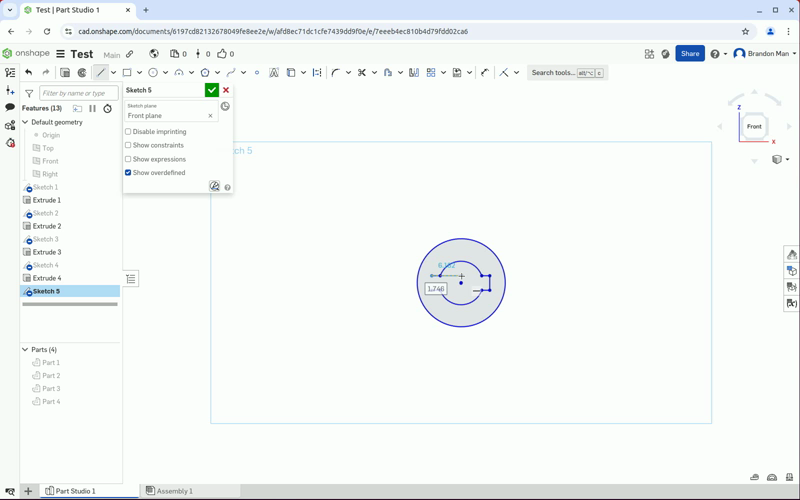
key_down(shift)
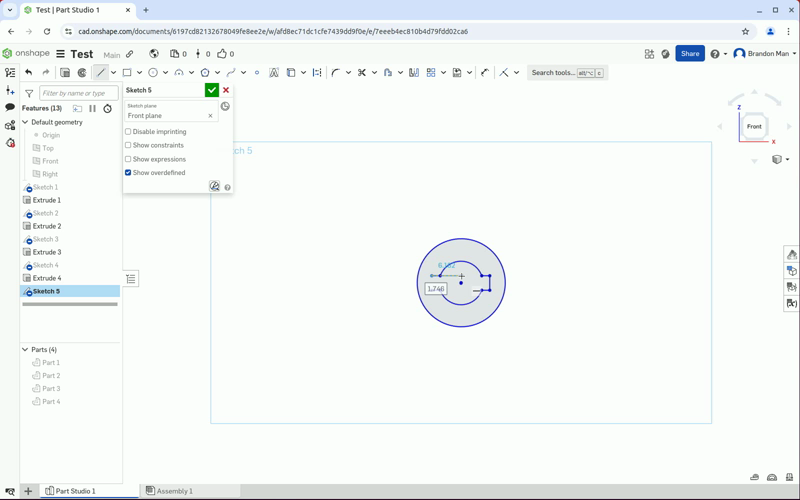
mouse_move(431, 290)
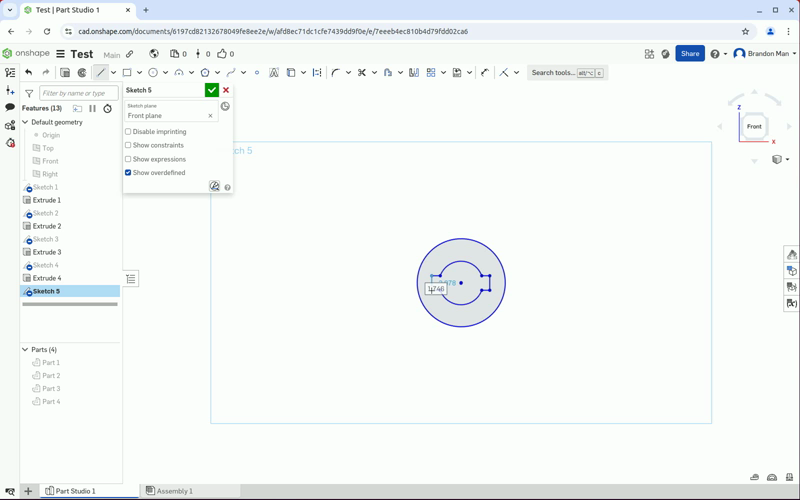
key_up(shift)
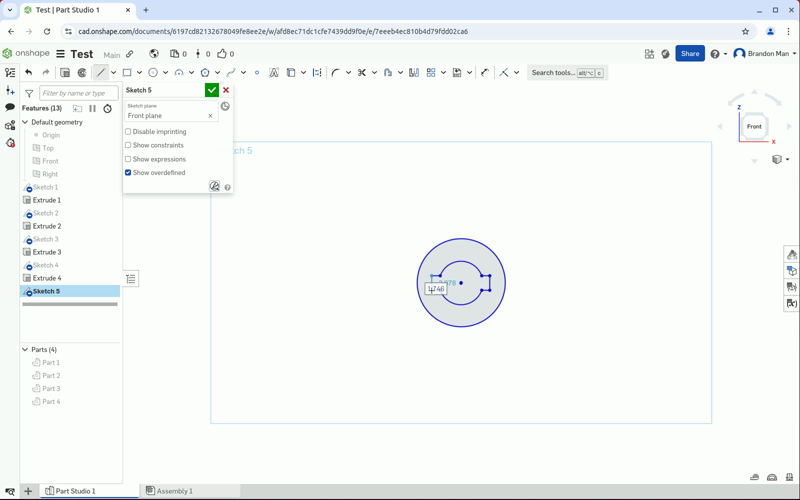
click(431, 290)
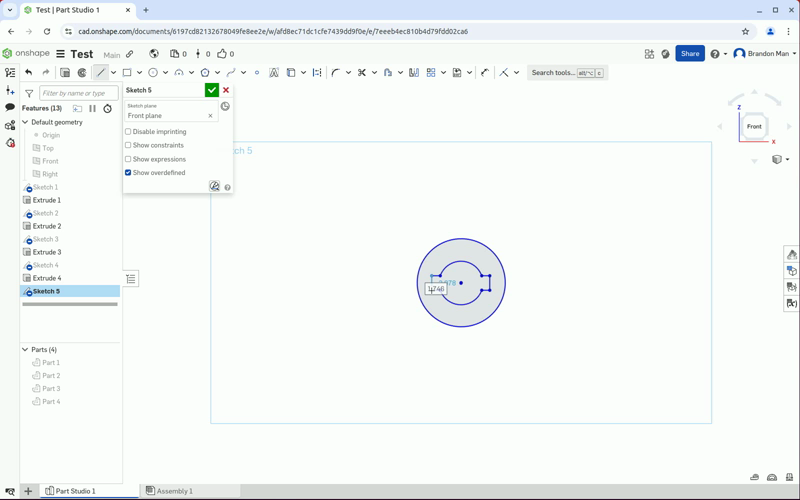
key(esc)
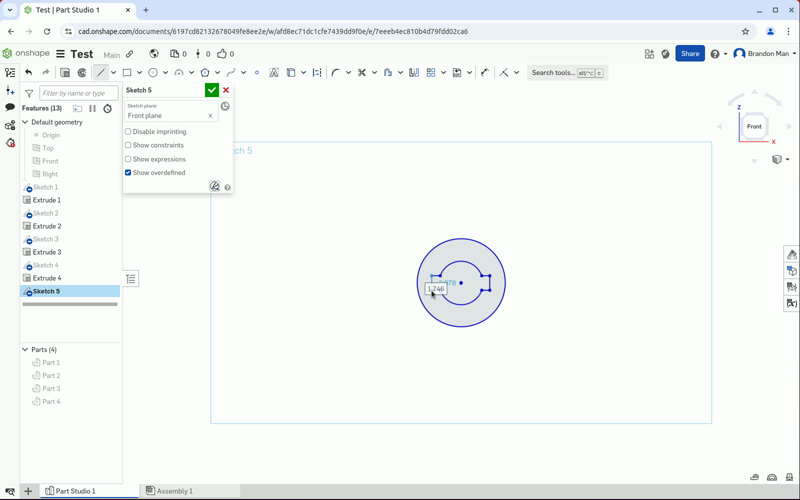
mouse_move(472, 318)
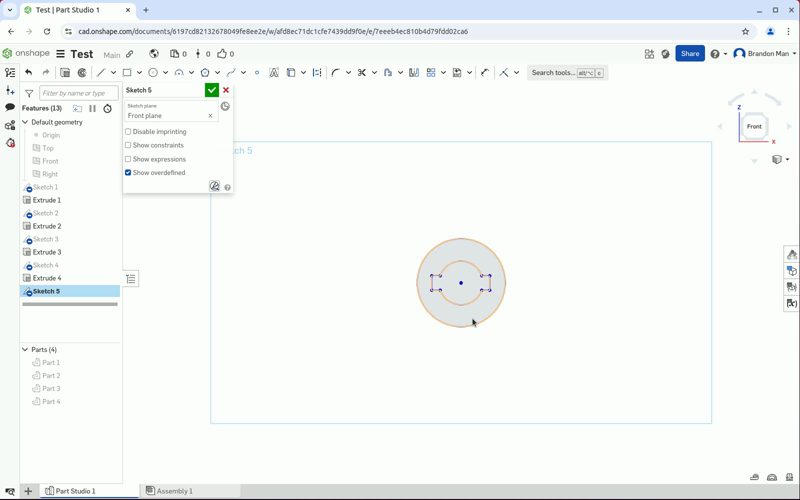
click(472, 318)
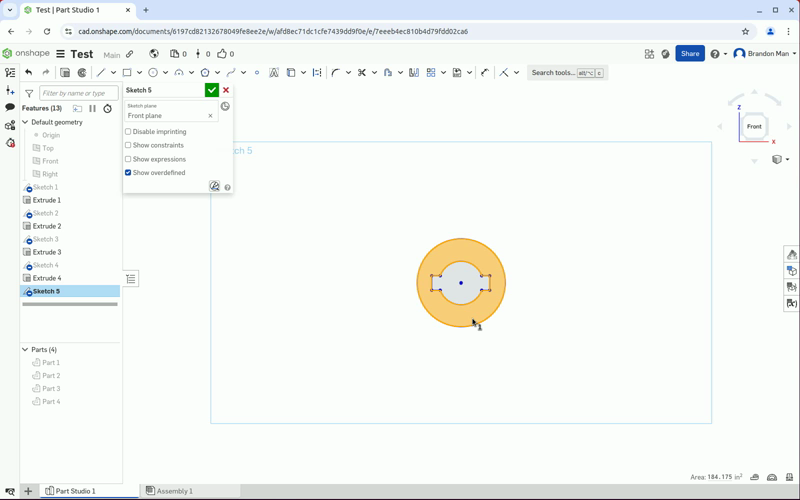
mouse_move(73, 352)
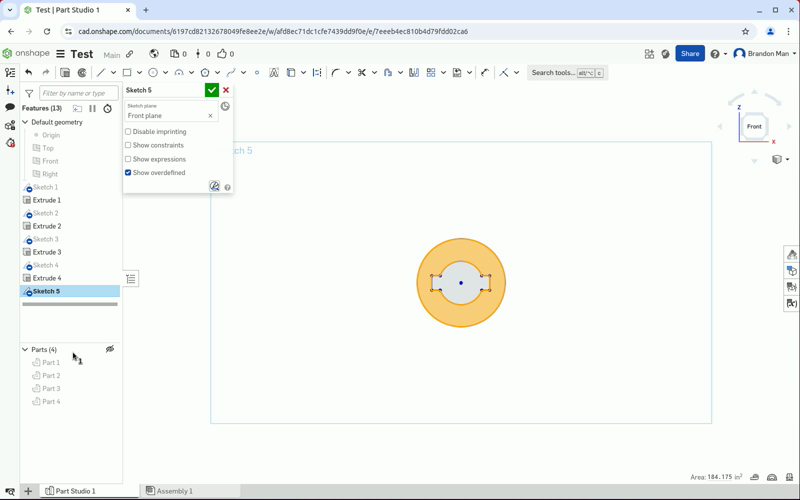
key(shift+y)
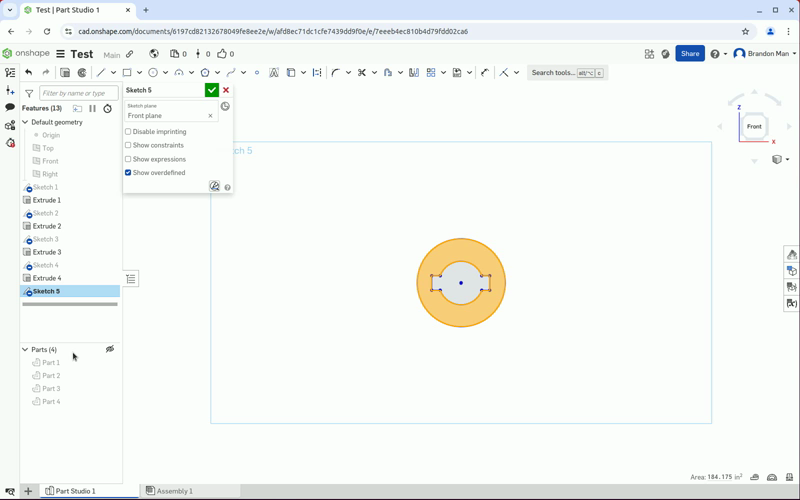
key(shift+e)
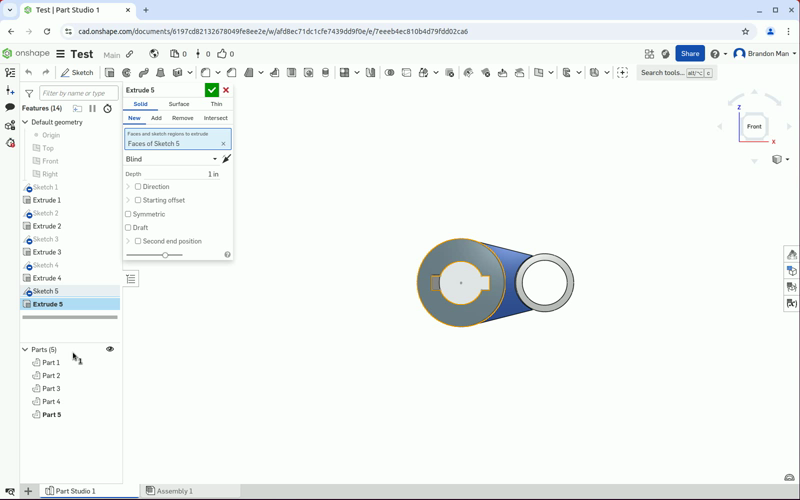
mouse_move(143, 106)
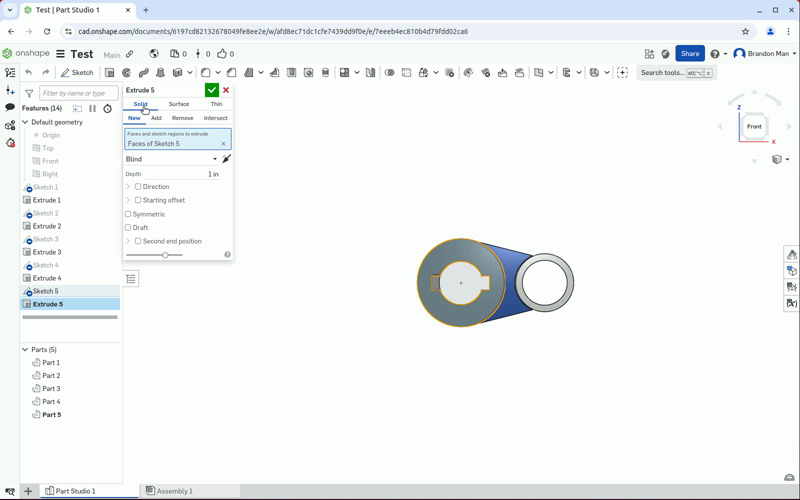
click(143, 106)
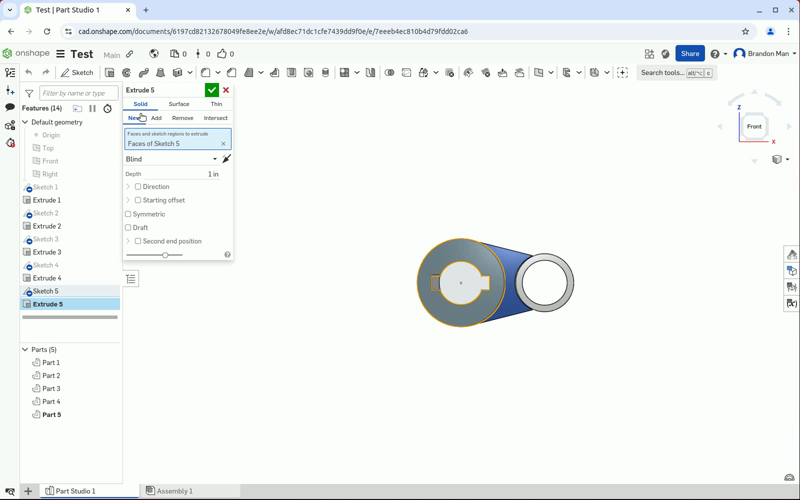
mouse_move(137, 120)
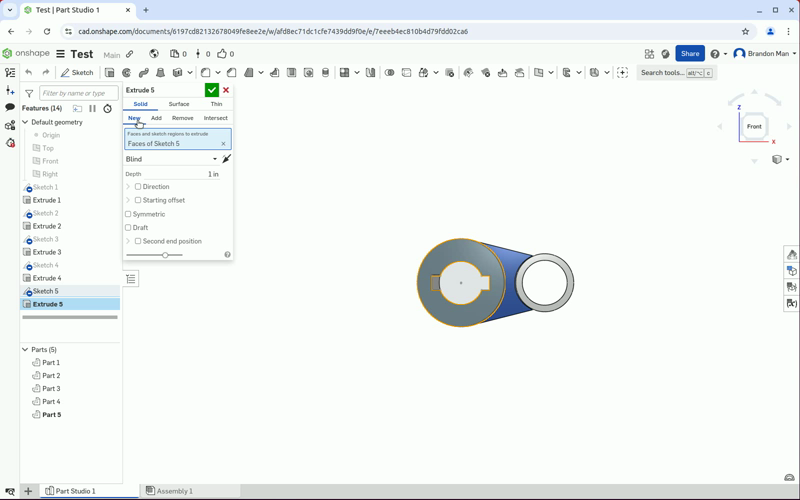
click(137, 120)
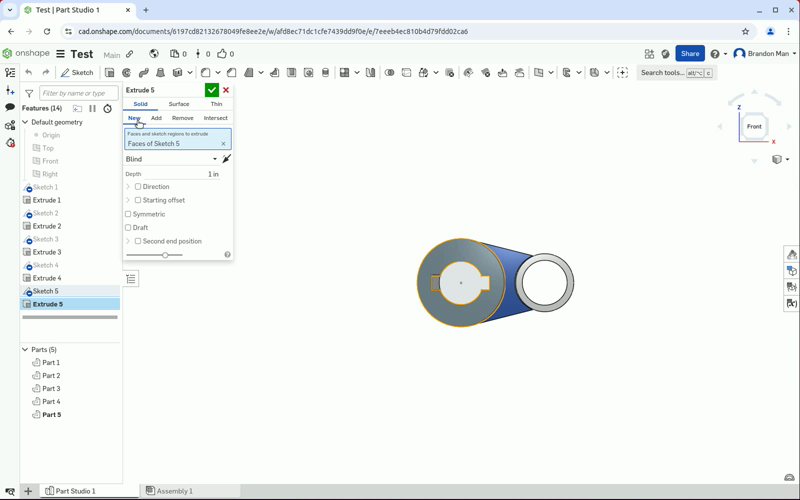
key(tab, 4)
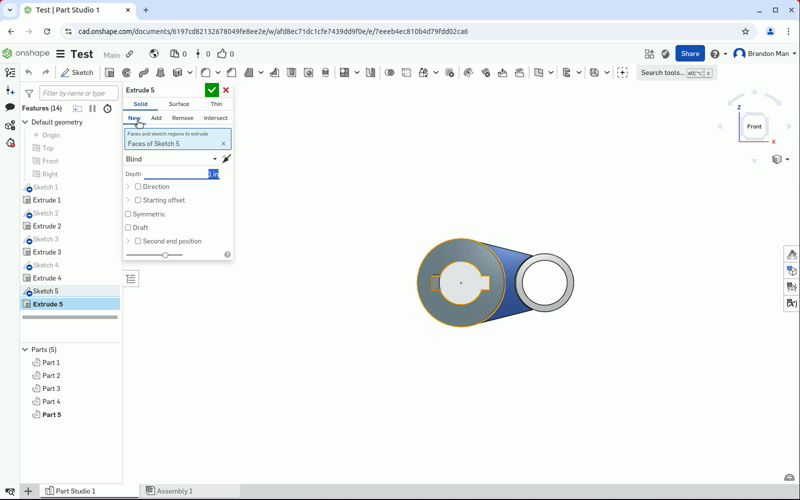
text(15.887)
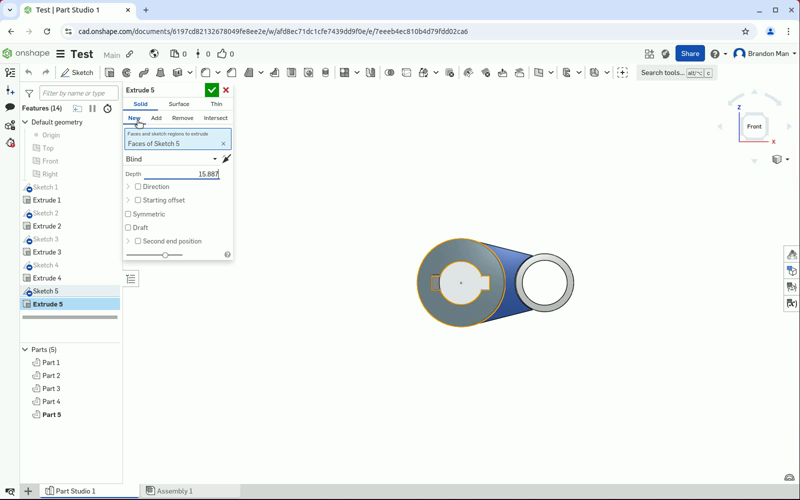
key(enter)
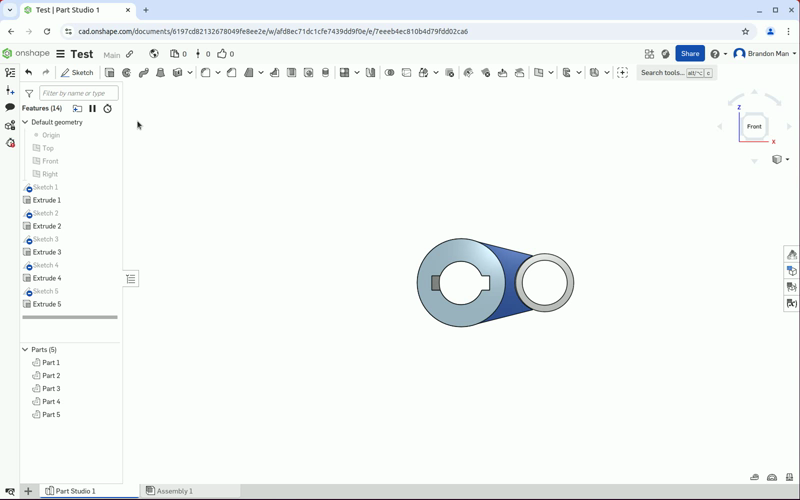
key(shift+h)
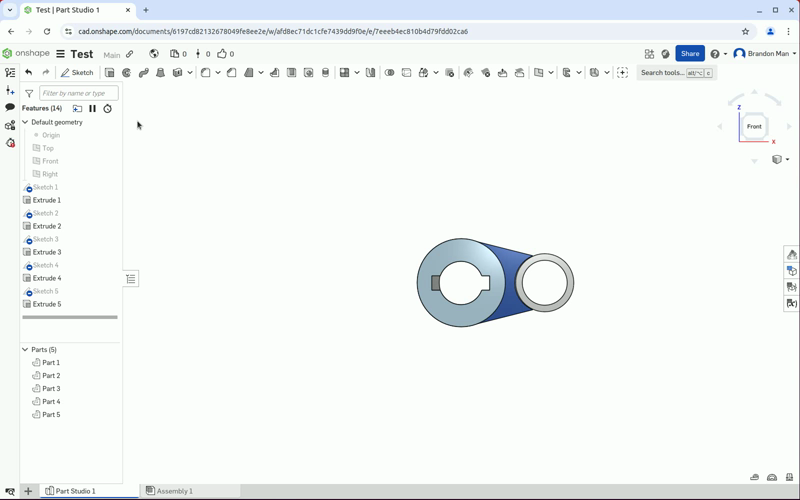
key(shift+h)
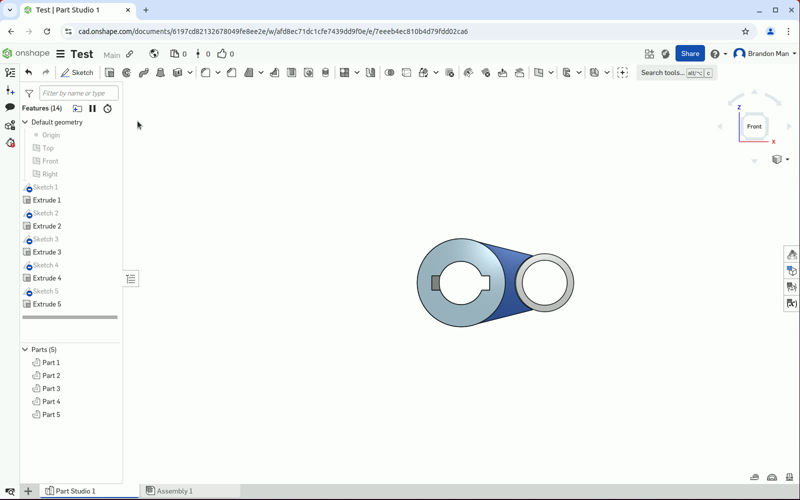
mouse_move(73, 189)
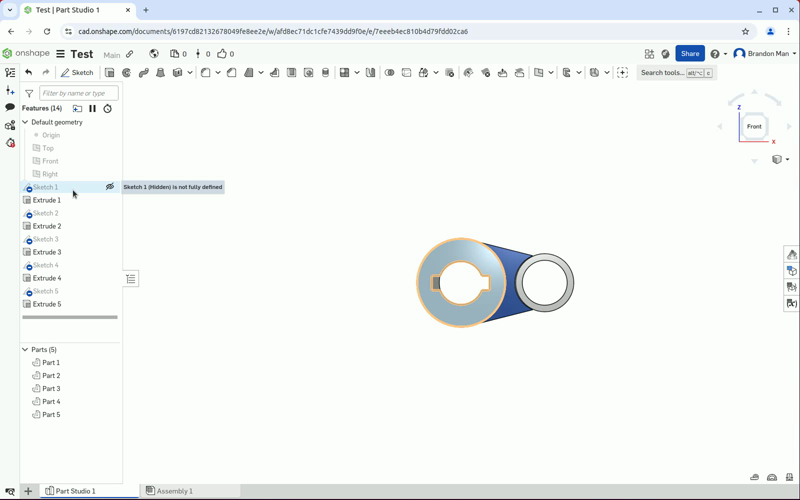
click(73, 189)
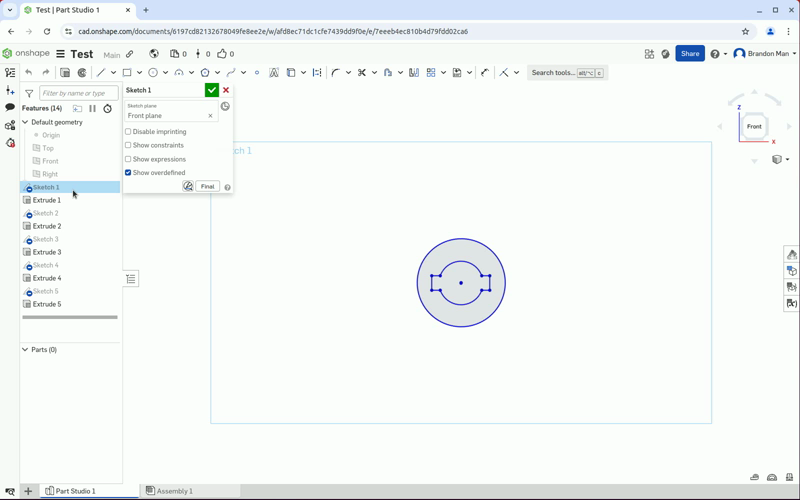
mouse_move(229, 92)
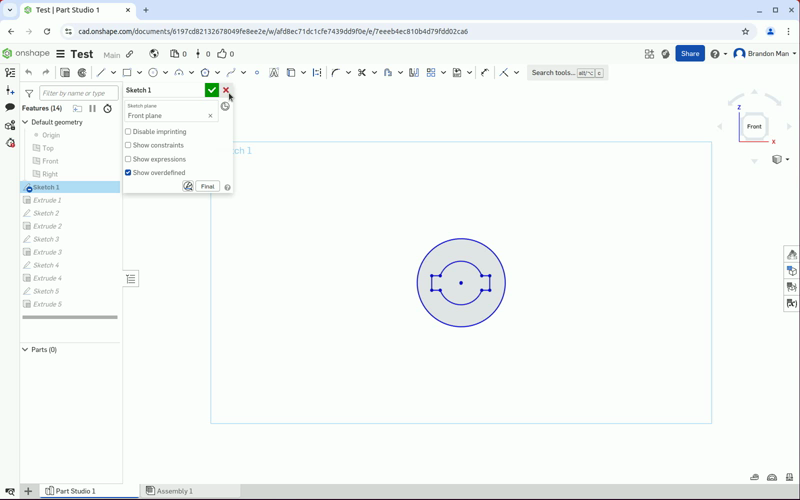
click(229, 92)
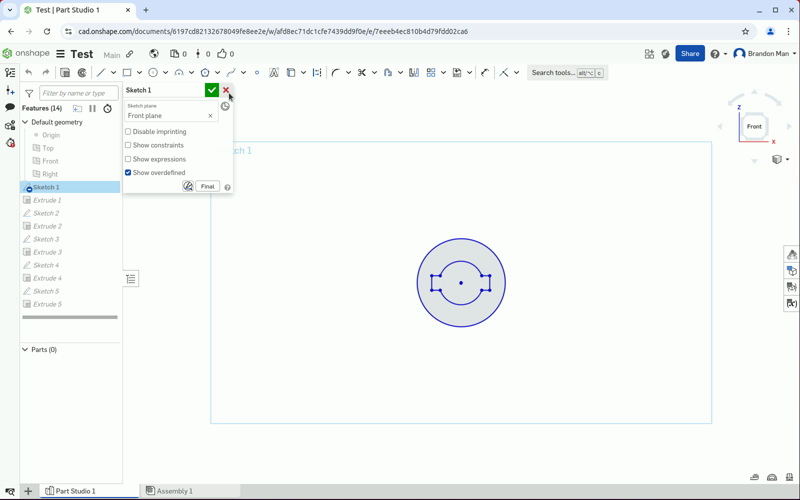
key(shift+s)
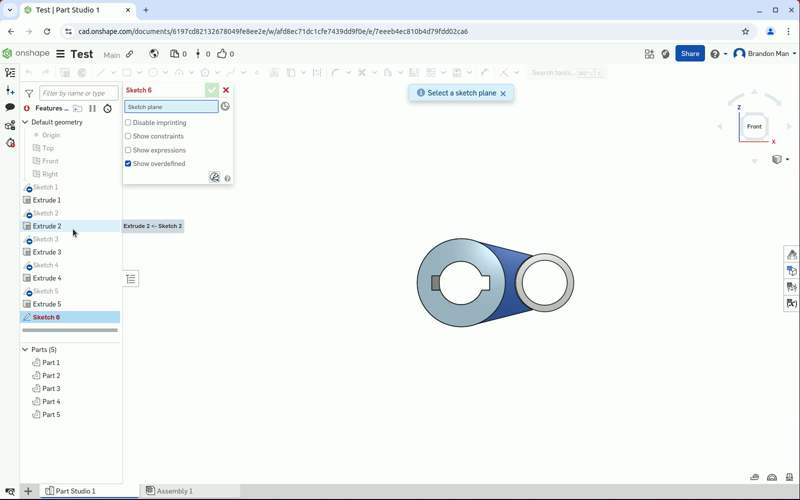
scroll(3)
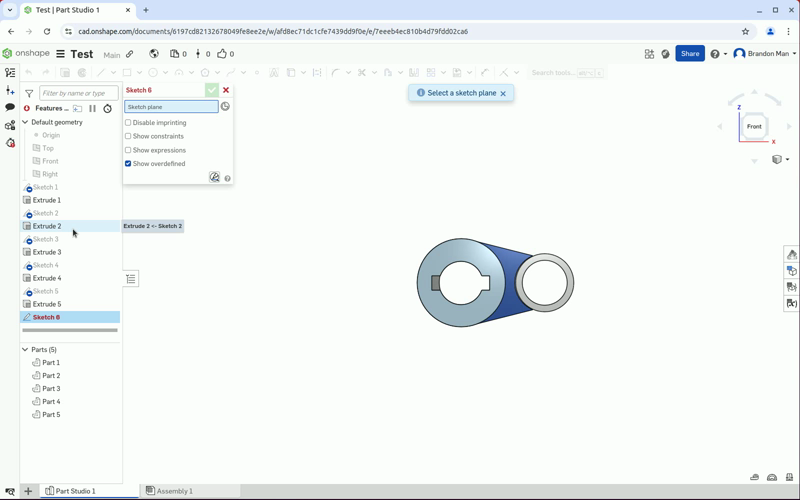
mouse_move(73, 163)
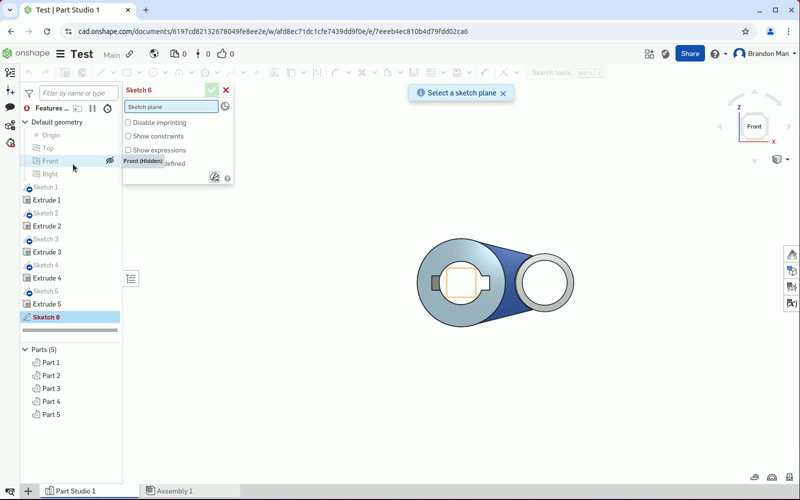
click(73, 163)
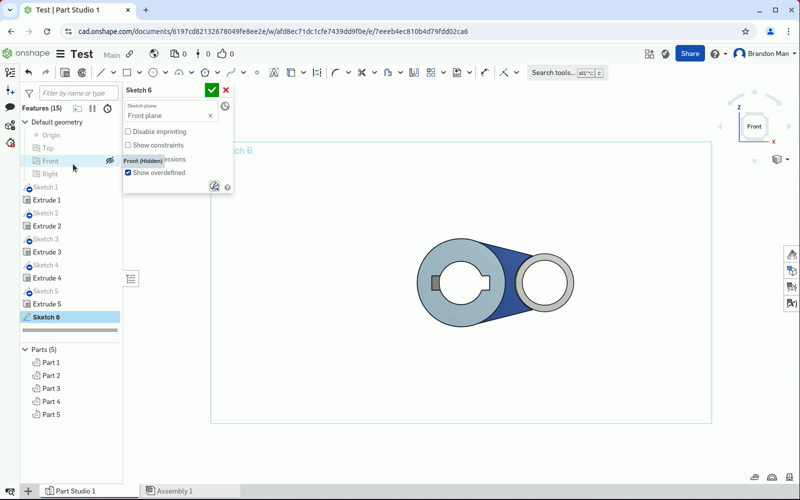
mouse_move(73, 352)
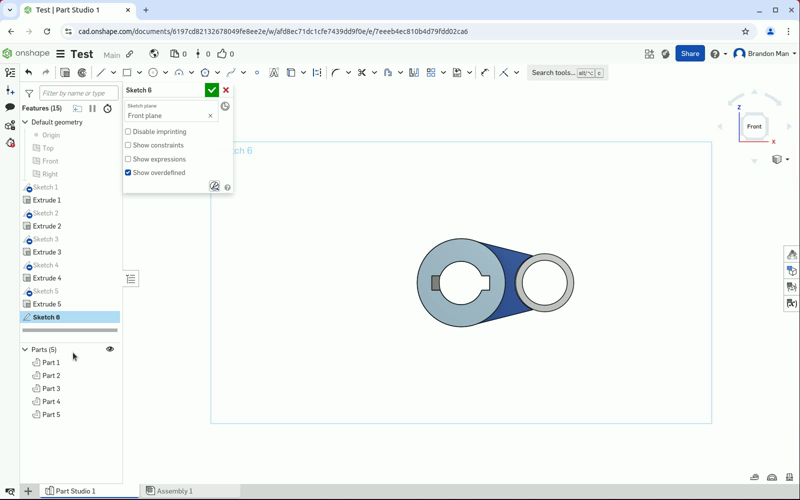
key(y)
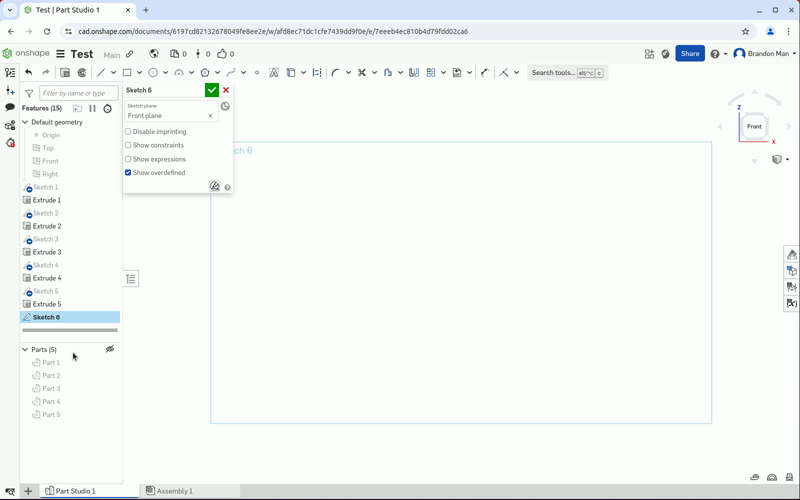
key(l)
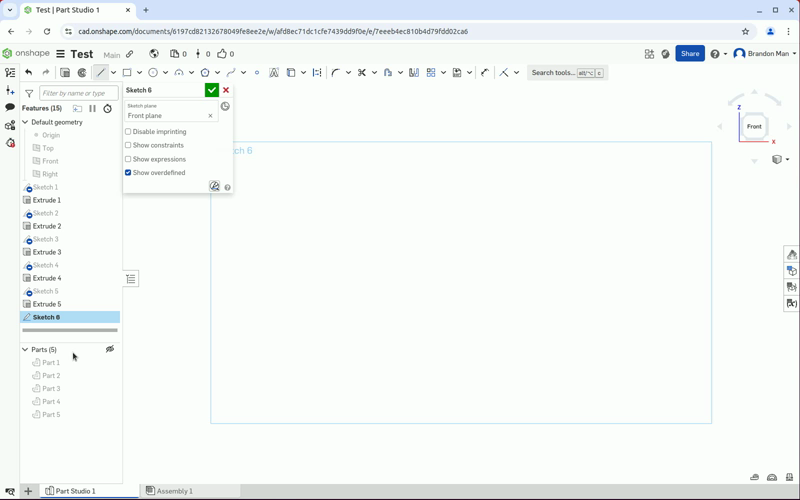
key_down(shift)
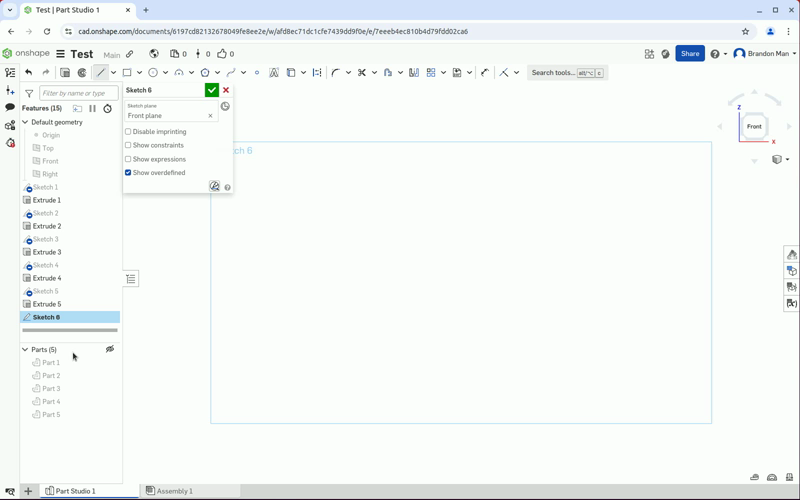
mouse_move(431, 290)
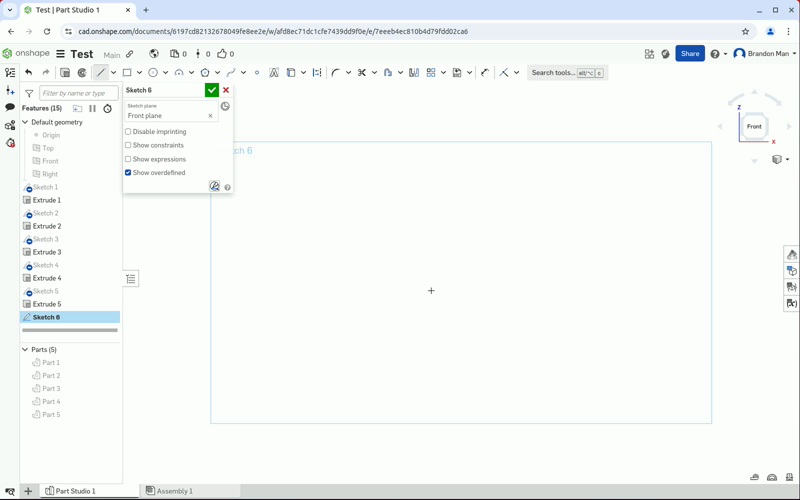
click(431, 290)
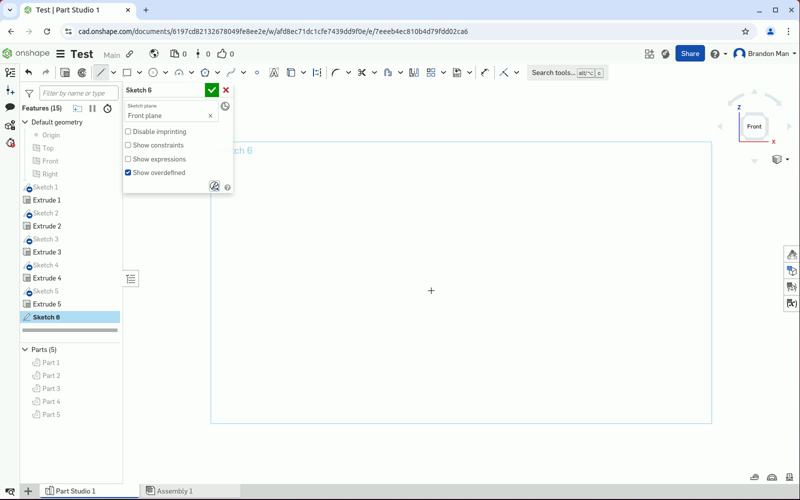
key_up(shift)
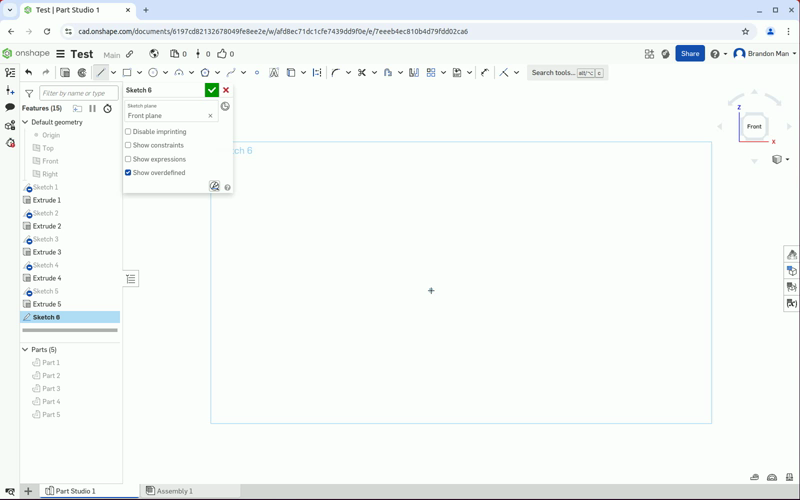
key_down(shift)
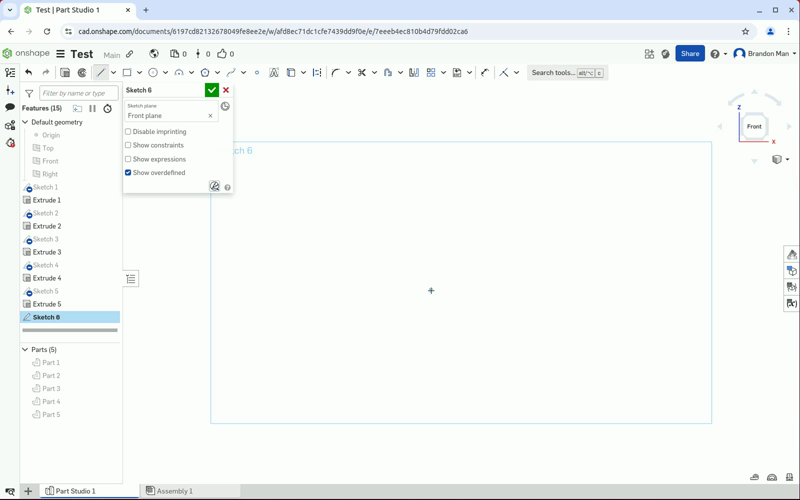
mouse_move(461, 290)
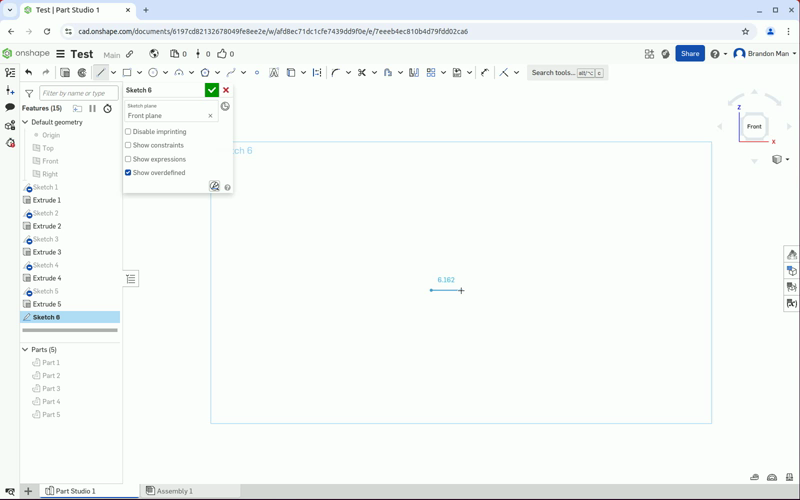
mouse_move(440, 290)
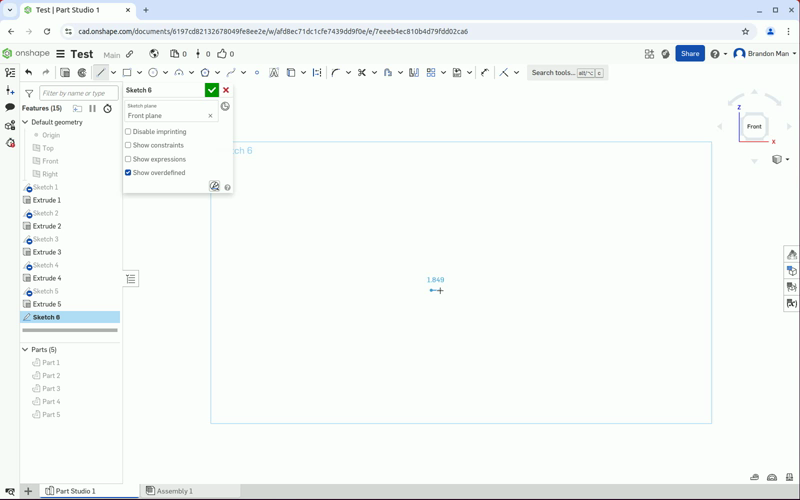
click(440, 290)
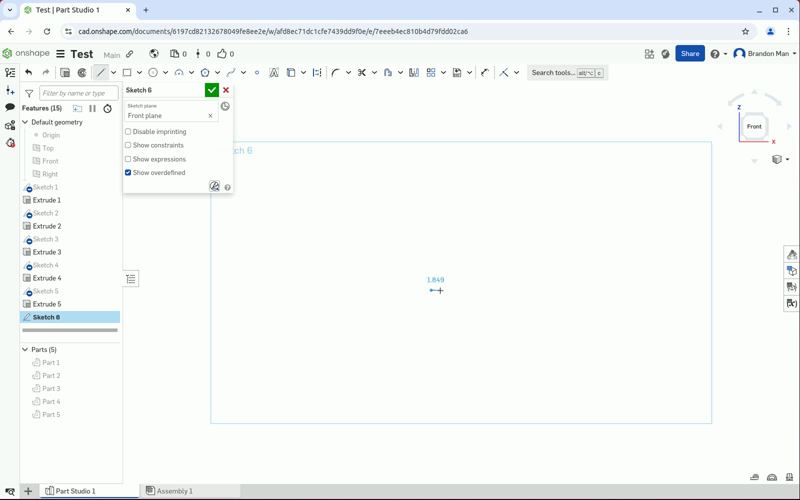
key_up(shift)
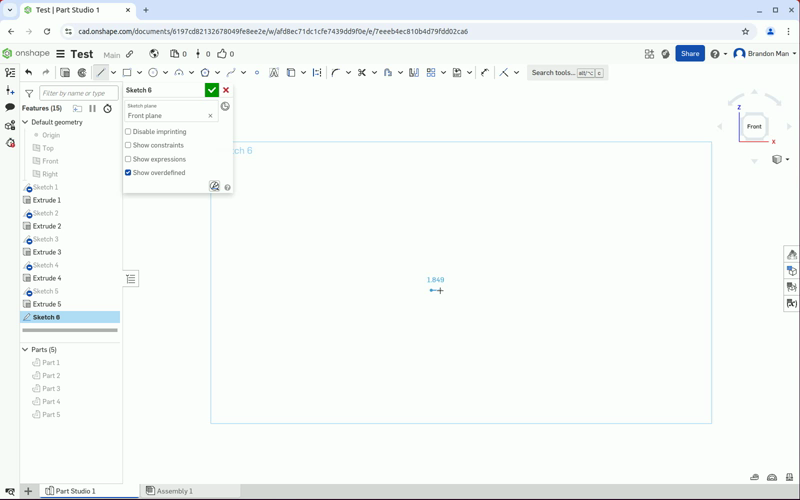
key(esc)
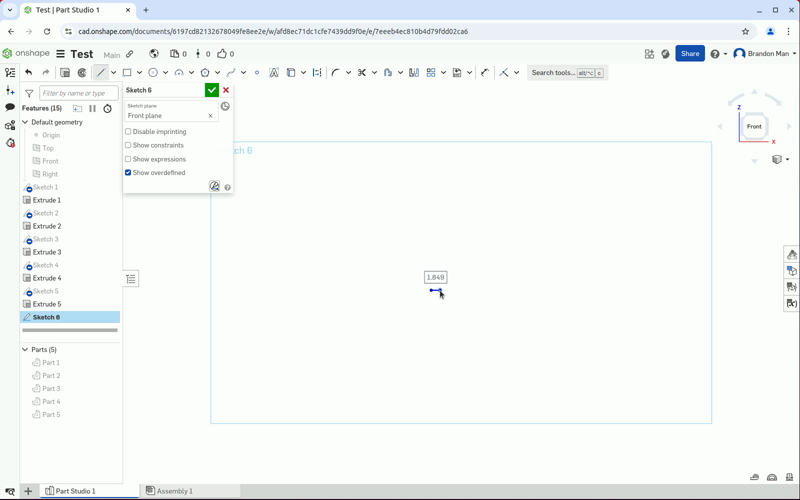
key(a)
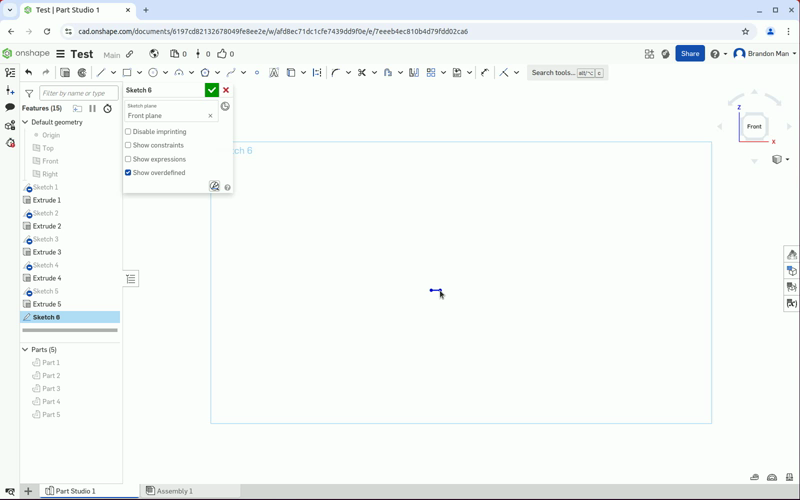
mouse_move(440, 290)
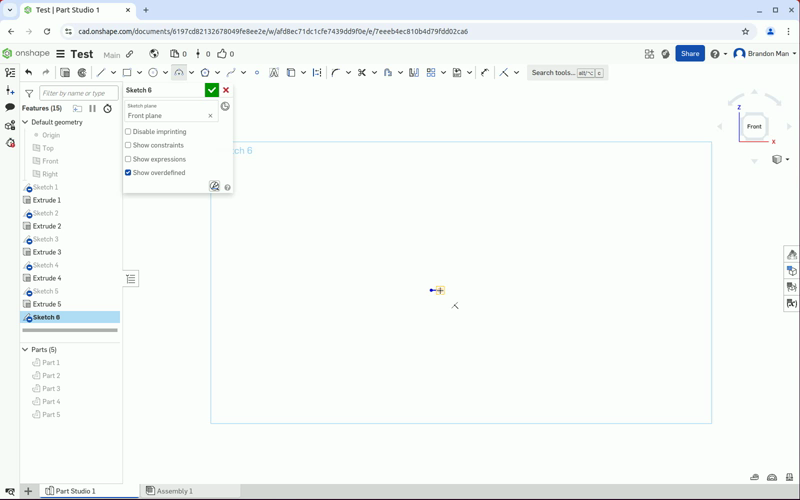
click(440, 290)
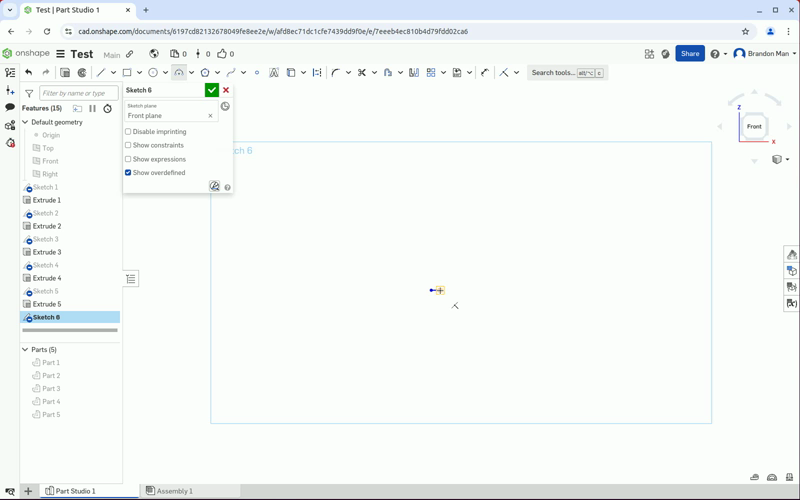
key_down(shift)
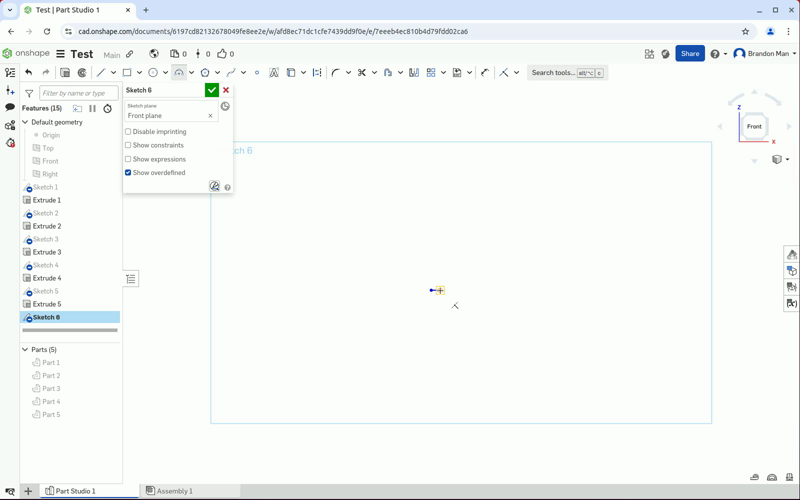
mouse_move(440, 274)
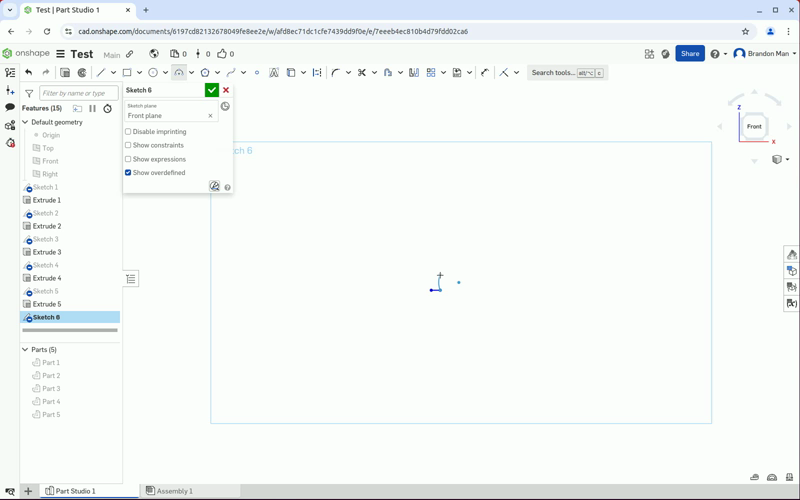
click(440, 274)
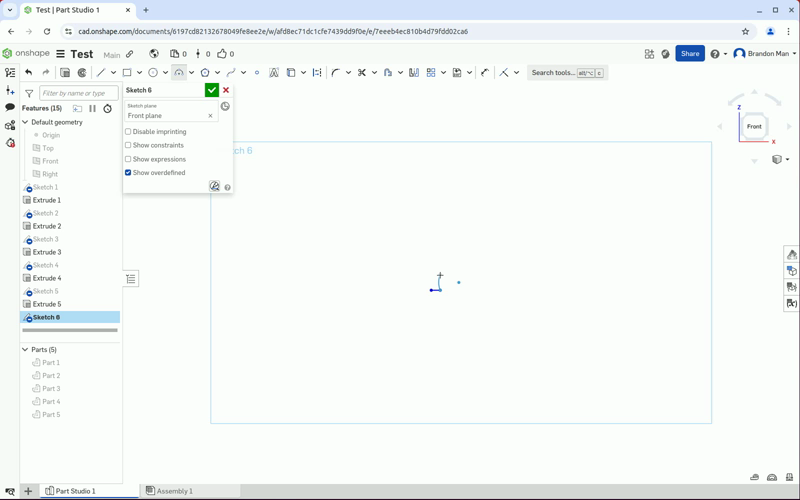
mouse_move(439, 282)
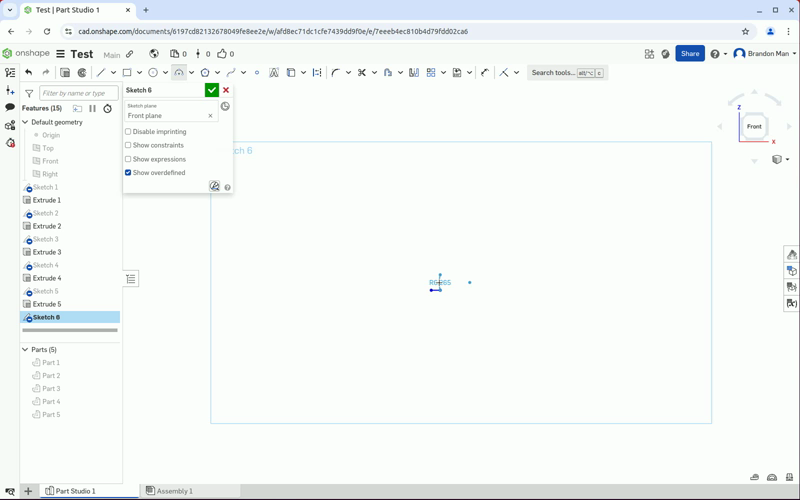
click(439, 282)
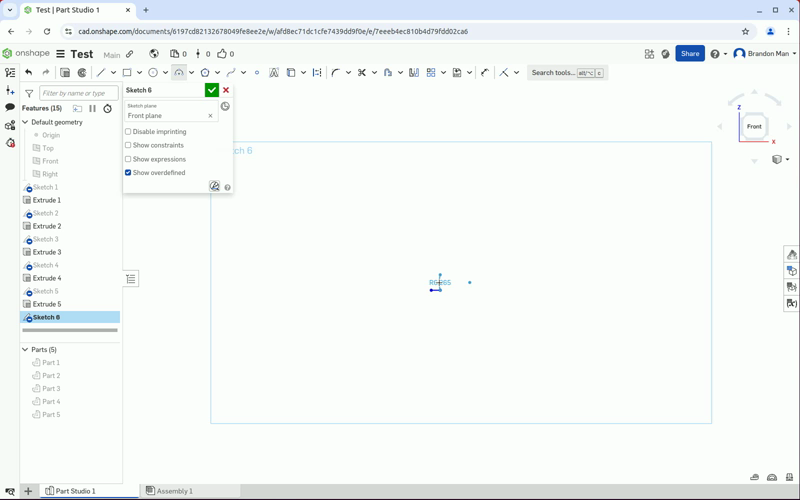
key_up(shift)
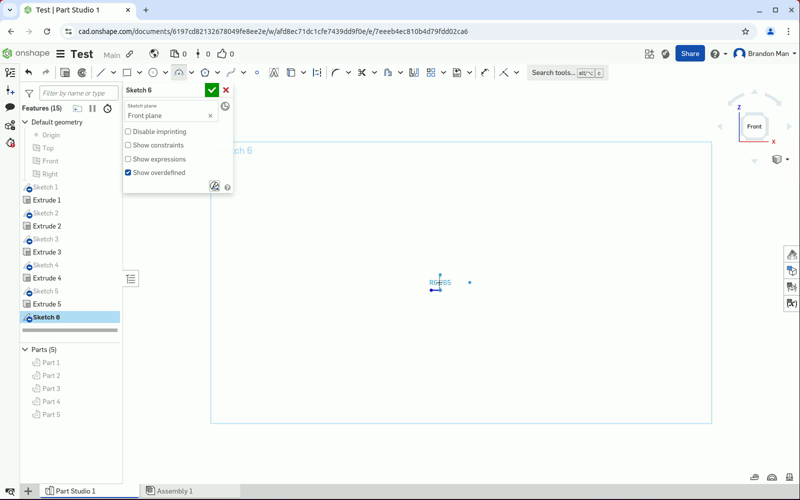
key(esc)
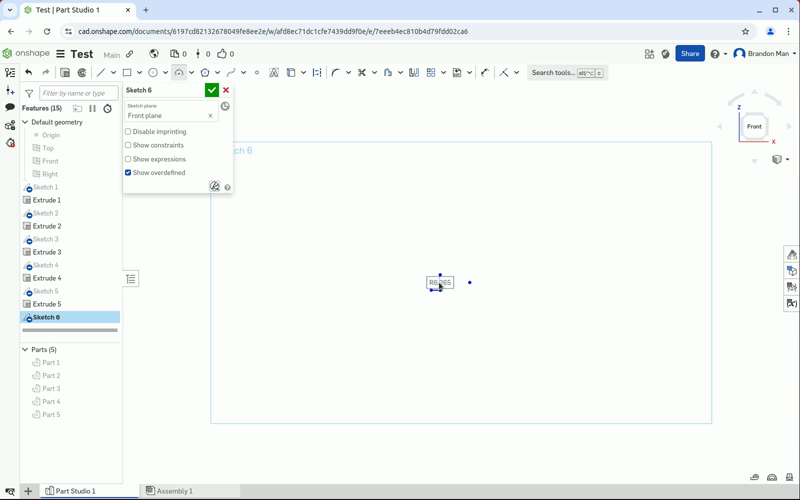
key(l)
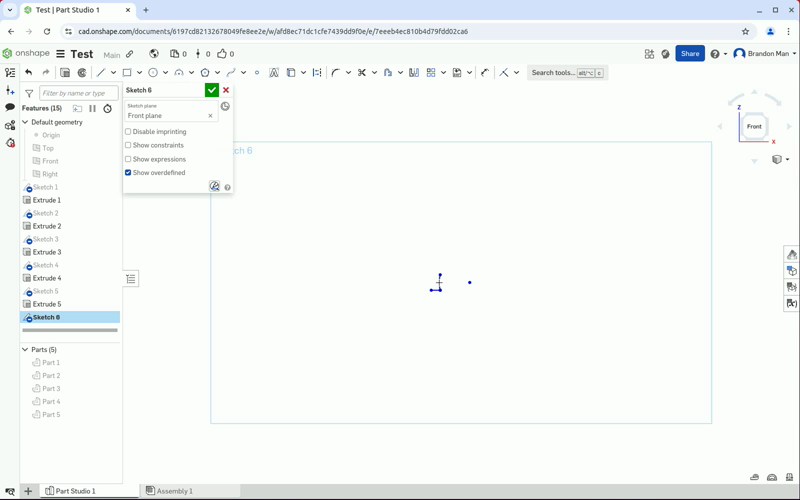
mouse_move(440, 274)
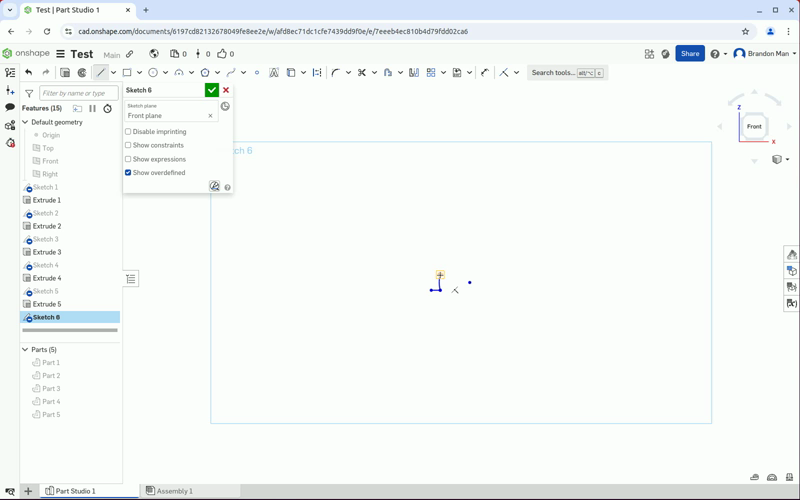
click(440, 274)
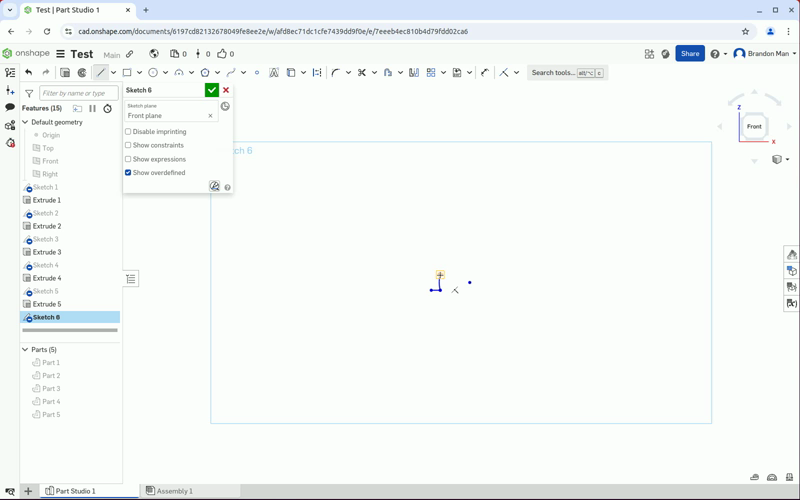
key_down(shift)
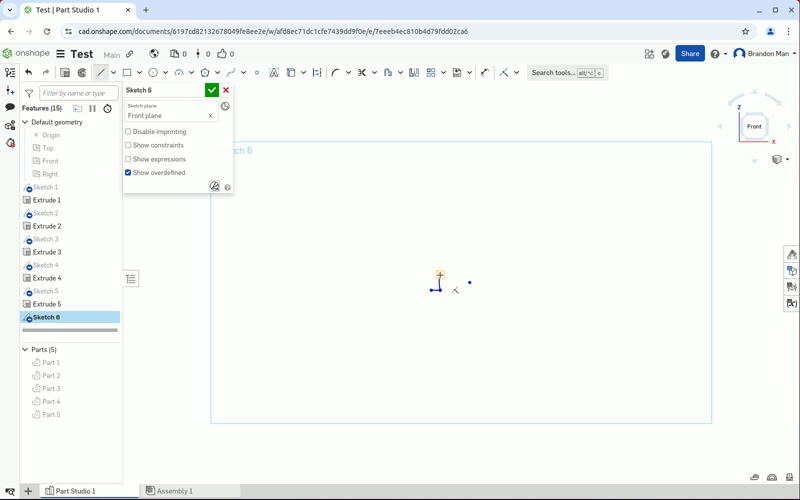
mouse_move(470, 274)
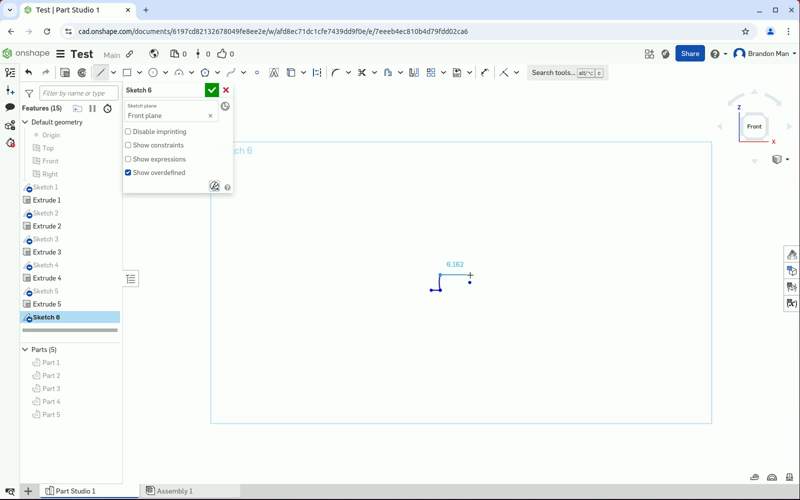
mouse_move(431, 274)
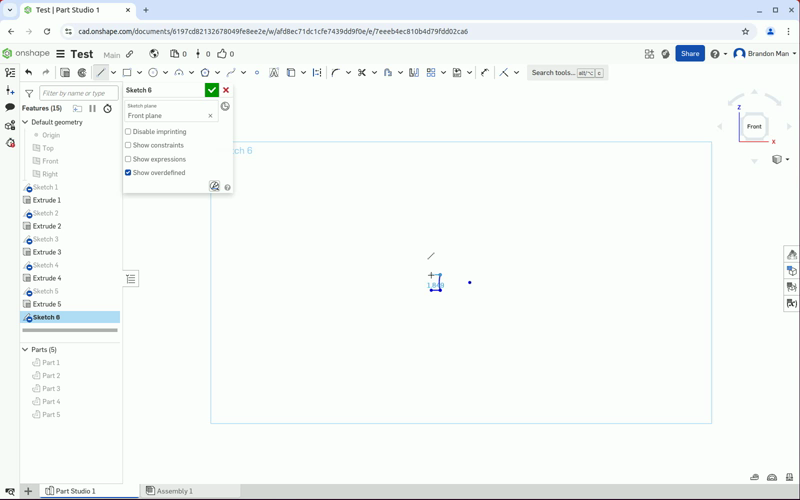
click(431, 274)
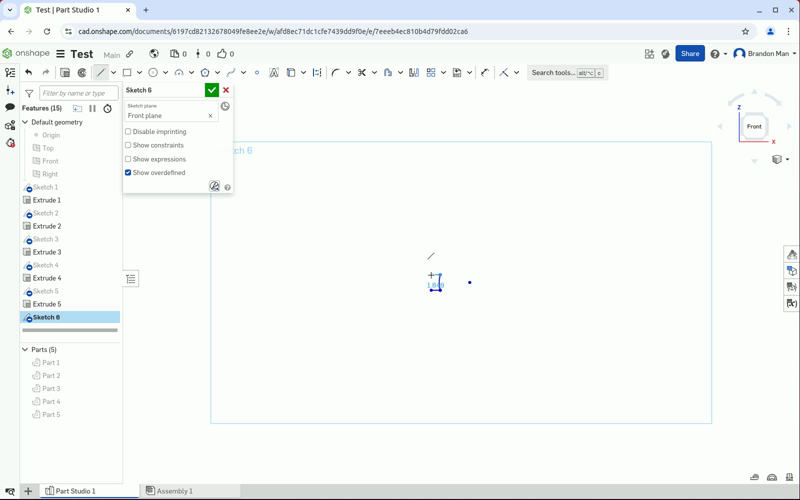
key_up(shift)
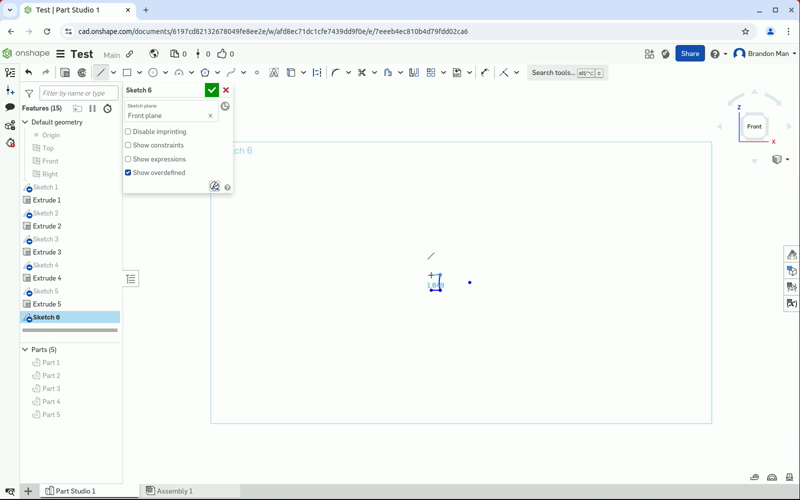
mouse_move(461, 274)
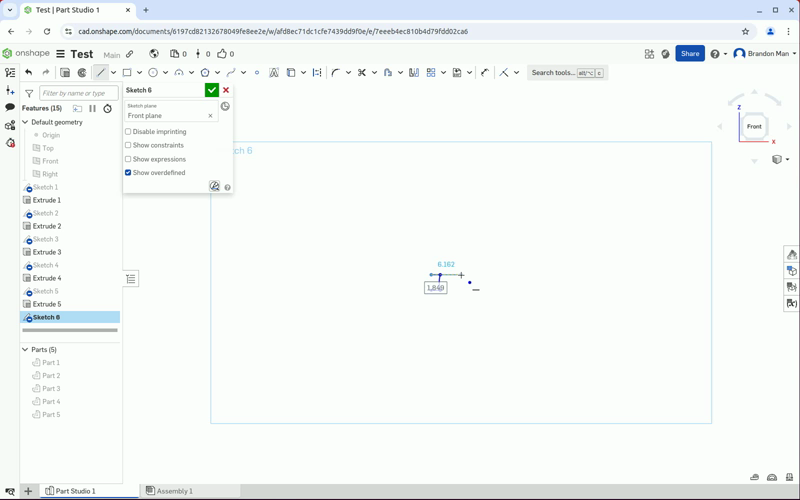
key_down(shift)
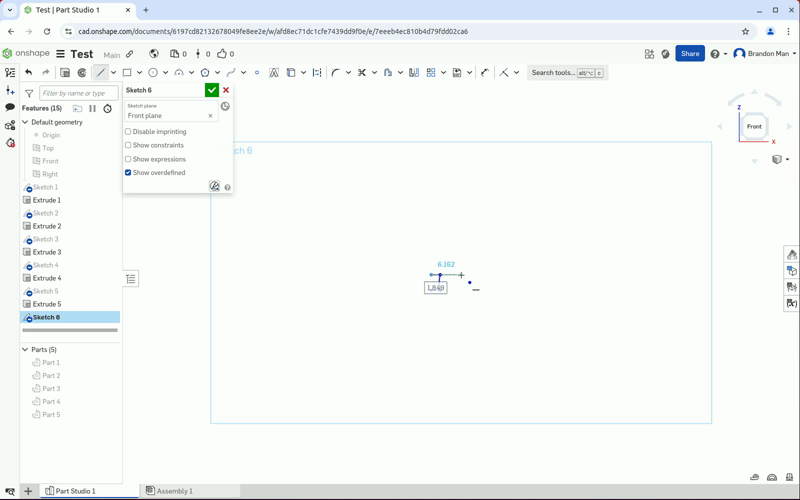
mouse_move(431, 290)
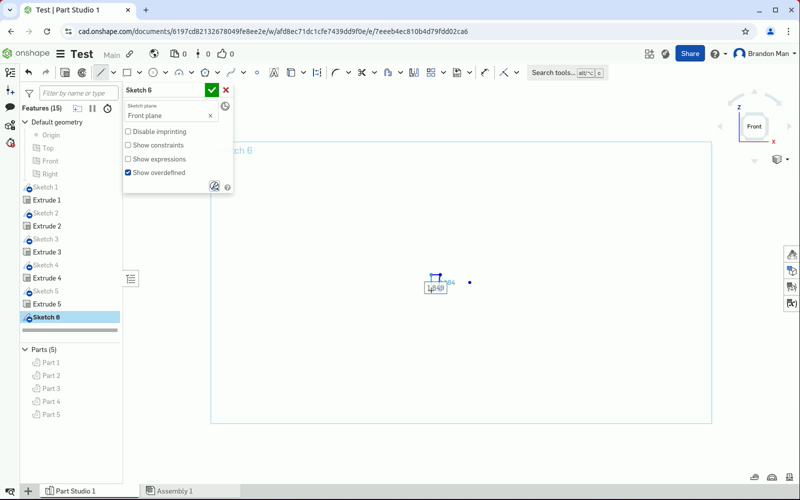
key_up(shift)
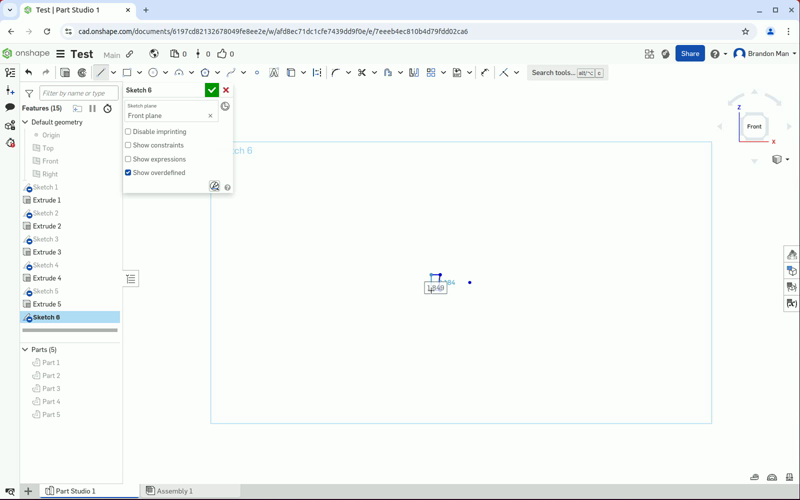
click(431, 290)
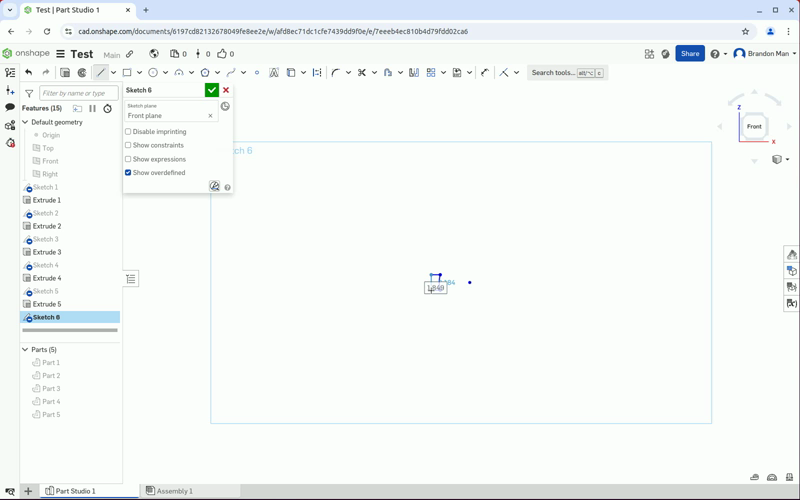
key(esc)
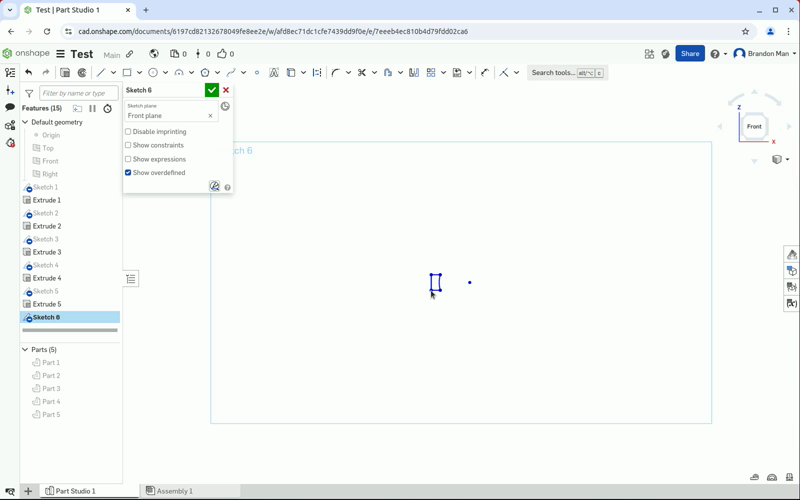
mouse_move(439, 278)
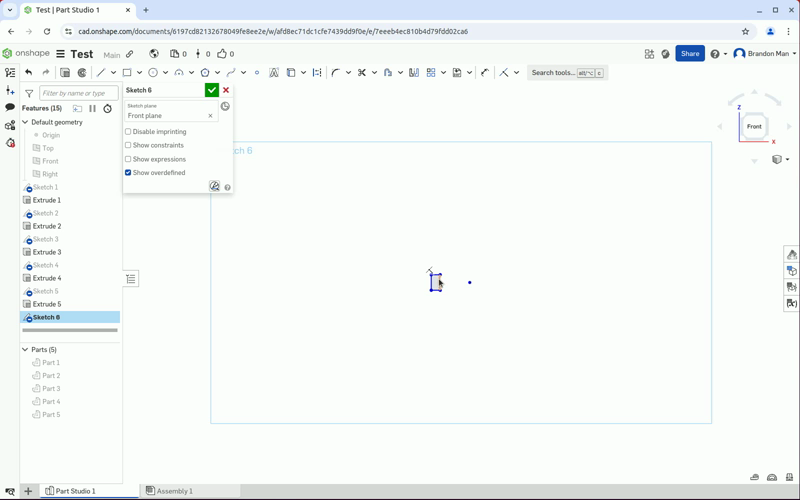
scroll(6)
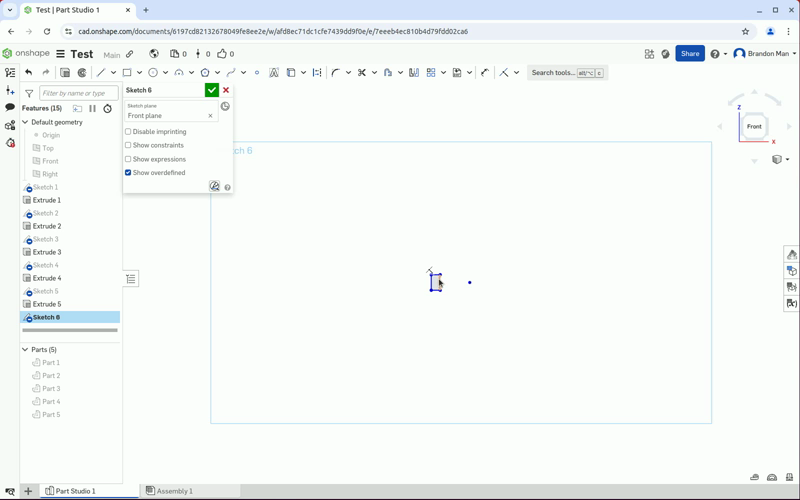
scroll(6)
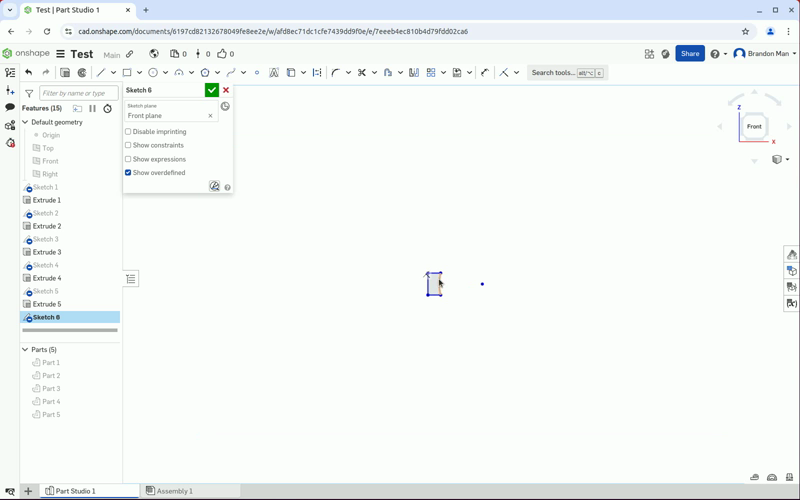
scroll(6)
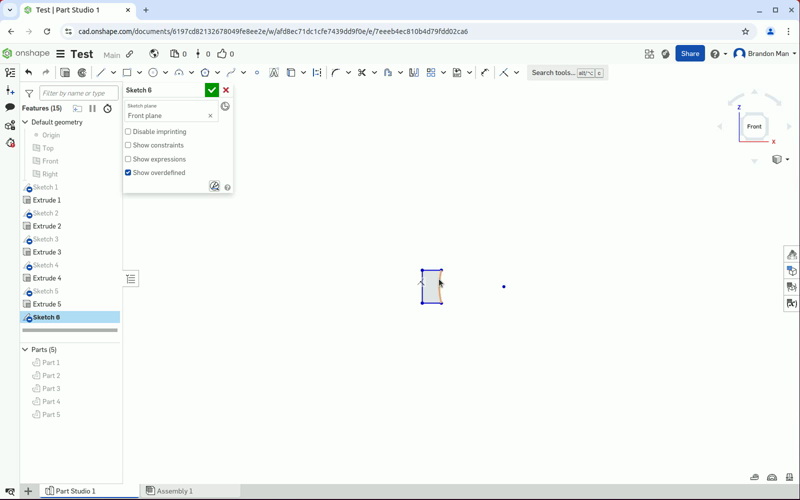
scroll(6)
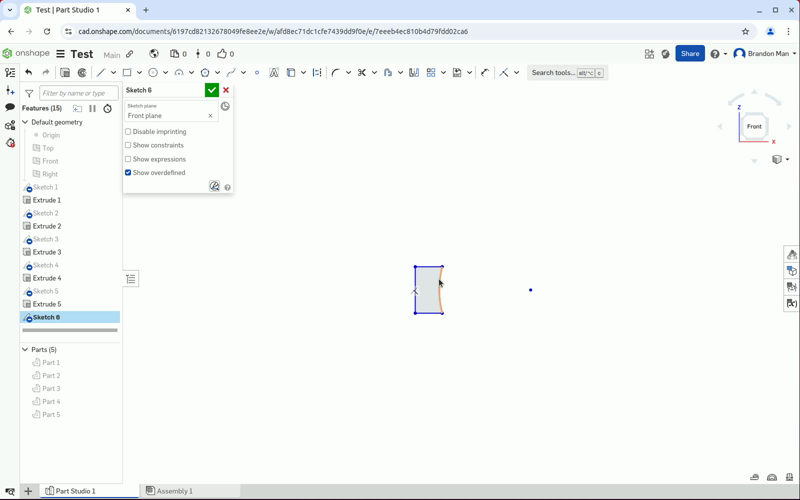
scroll(6)
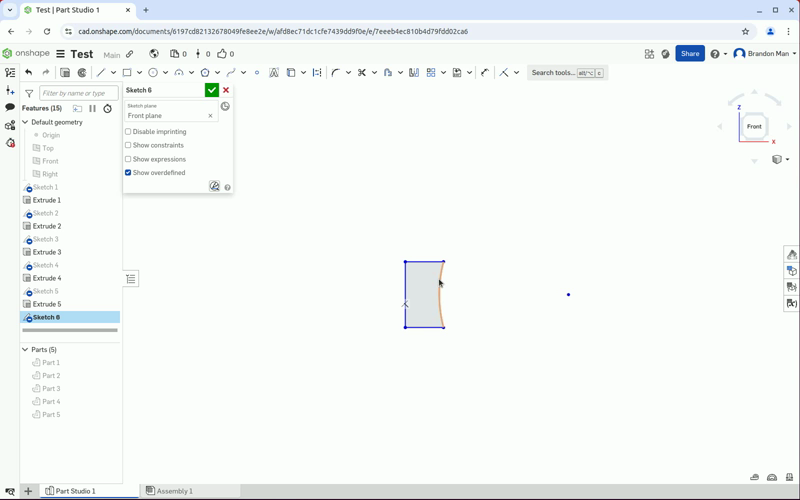
scroll(6)
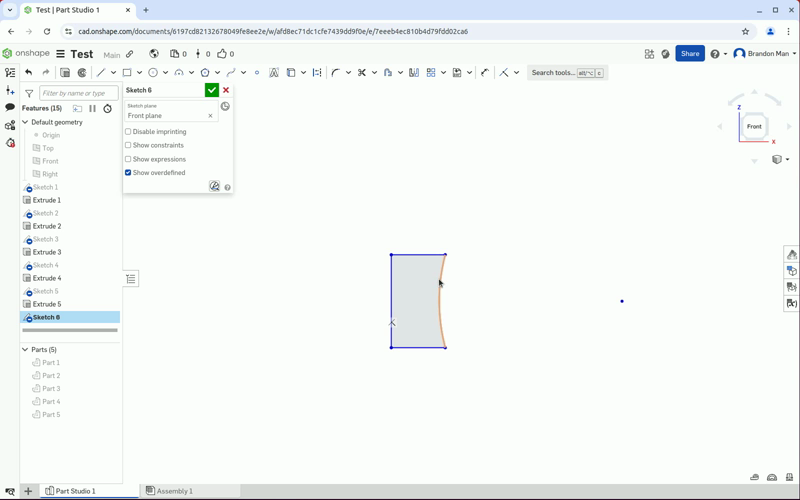
scroll(6)
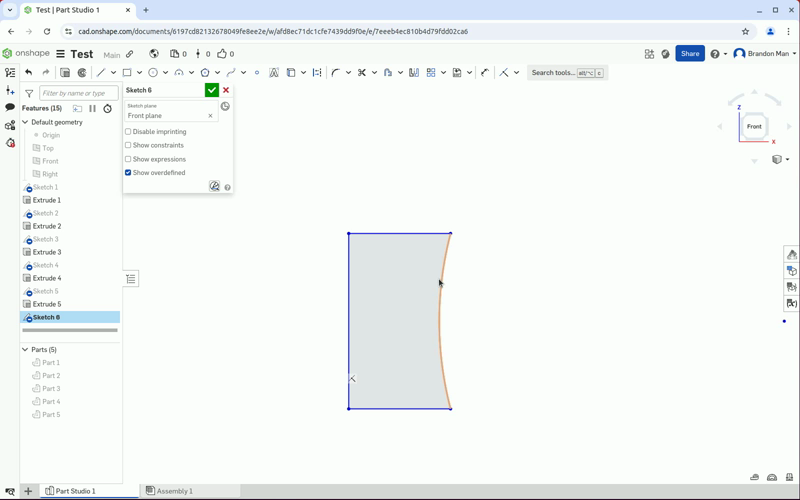
click(439, 278)
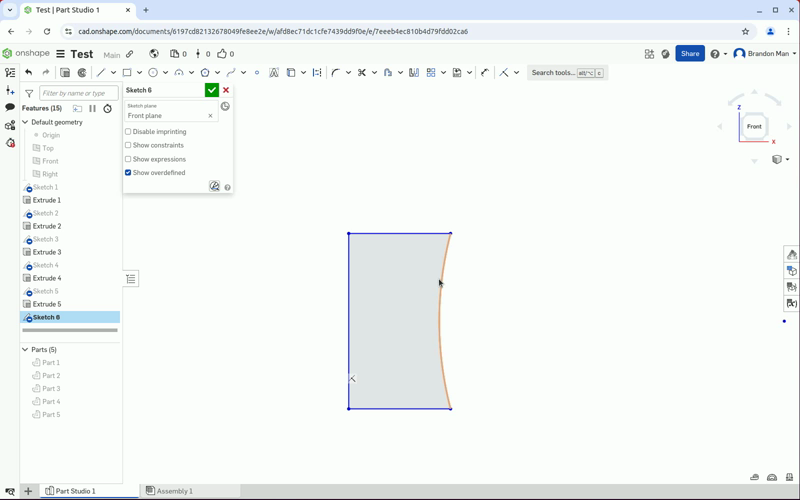
scroll(-6)
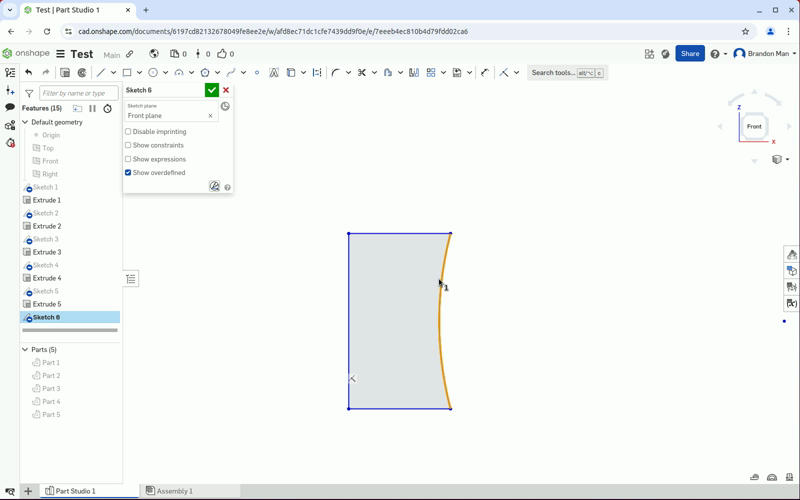
scroll(-6)
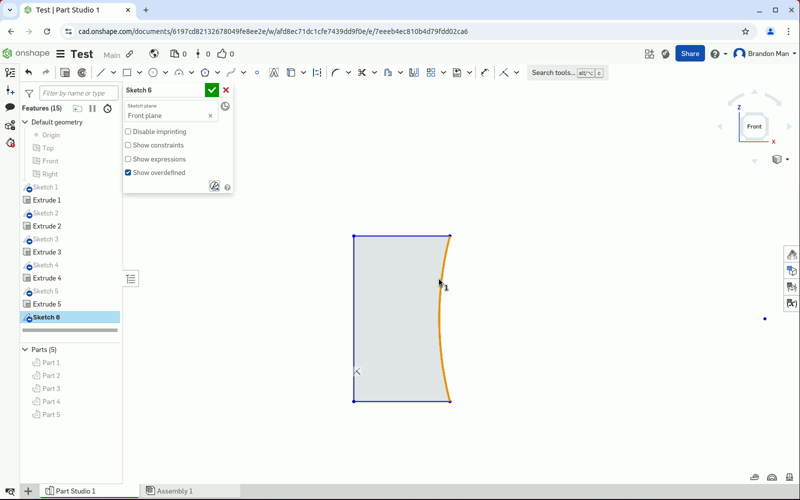
scroll(-6)
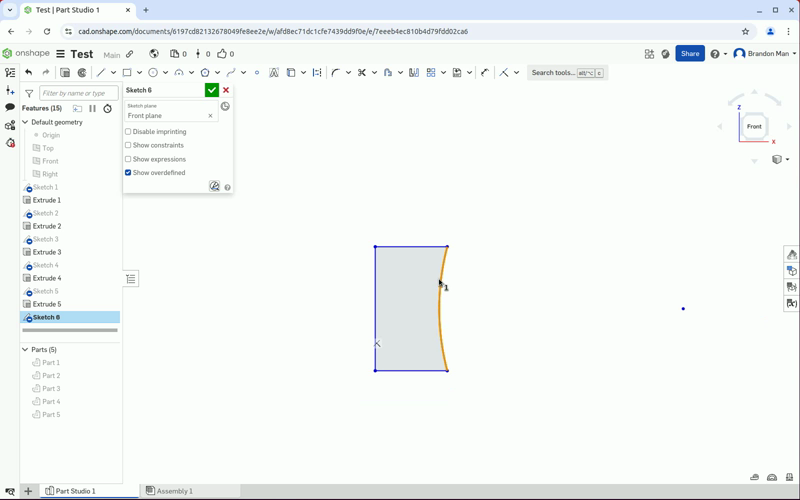
scroll(-6)
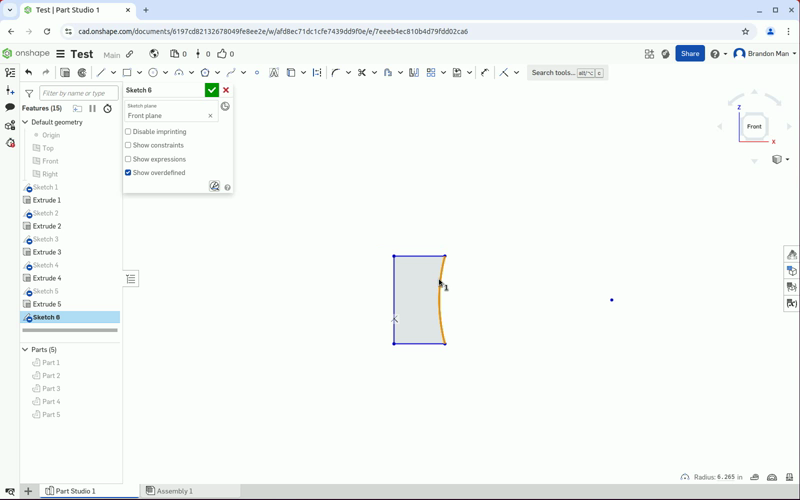
scroll(-6)
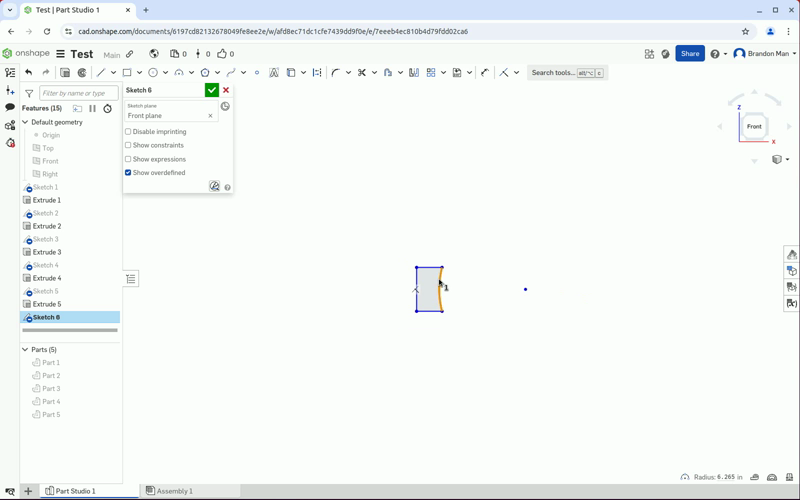
scroll(-6)
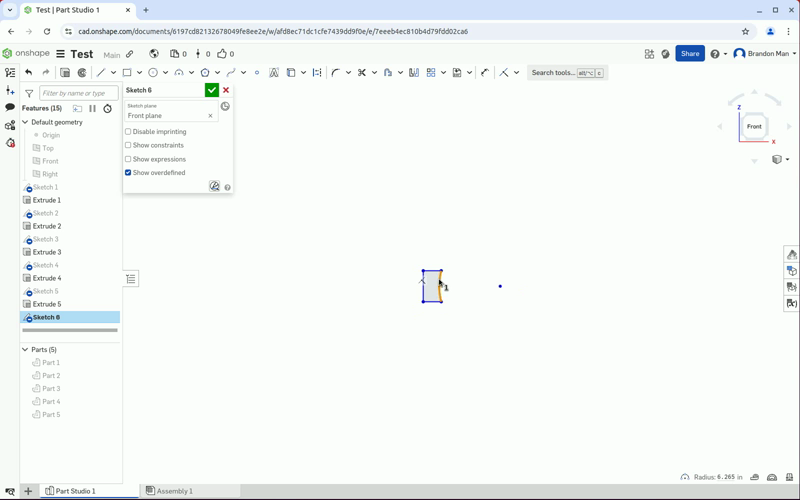
scroll(-6)
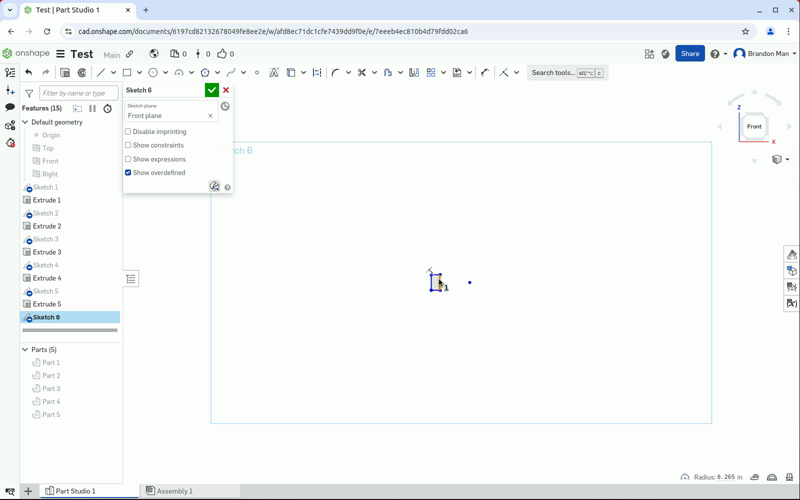
mouse_move(73, 352)
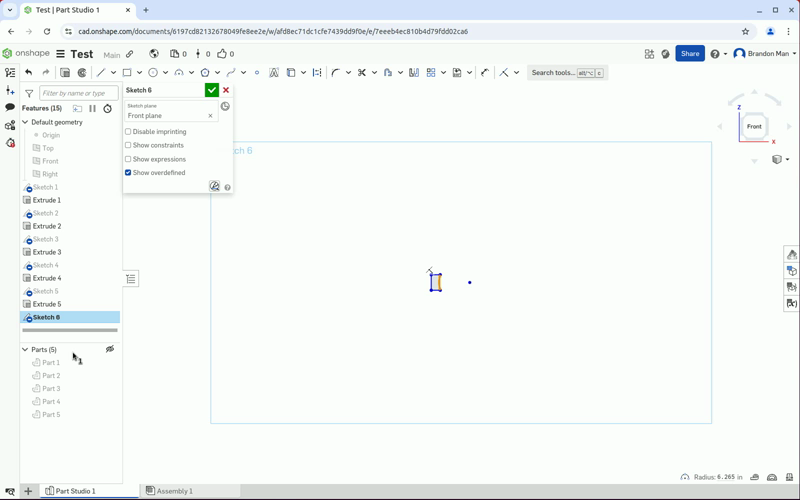
key(shift+y)
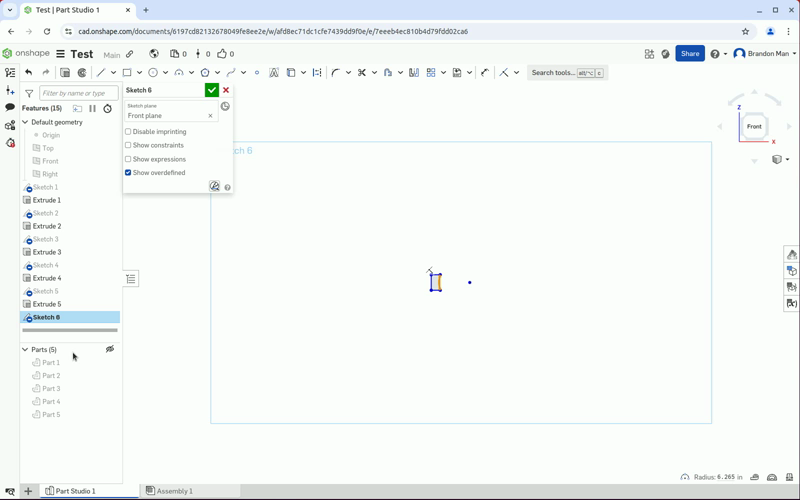
key(shift+e)
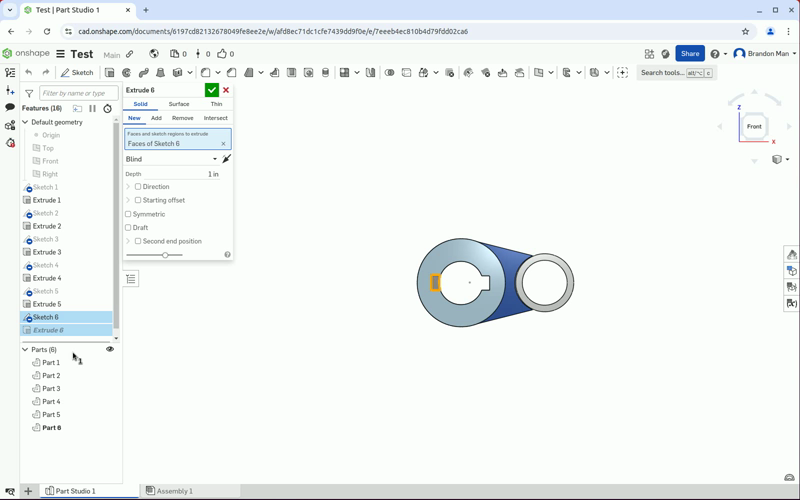
mouse_move(143, 106)
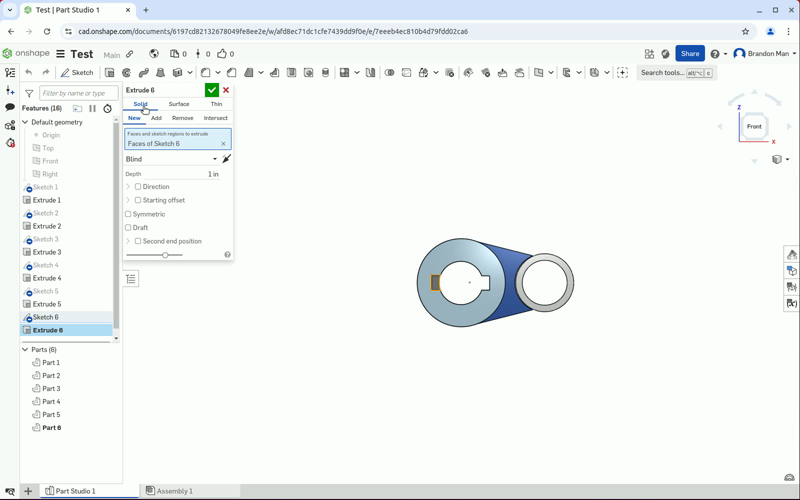
click(143, 106)
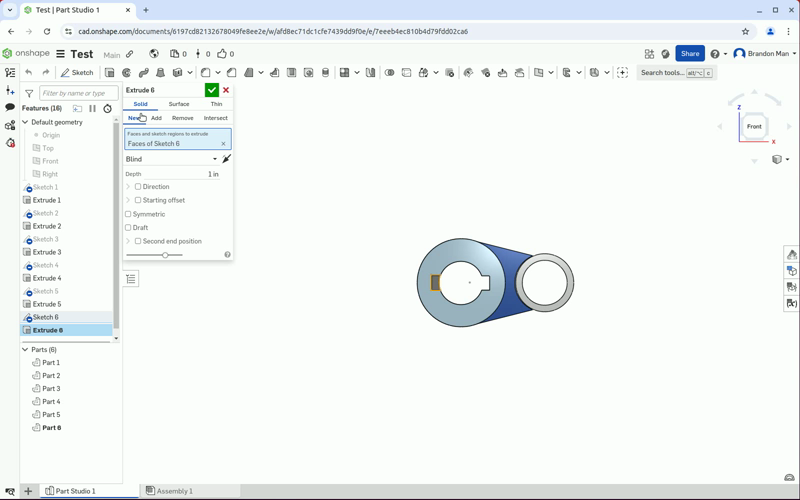
mouse_move(137, 120)
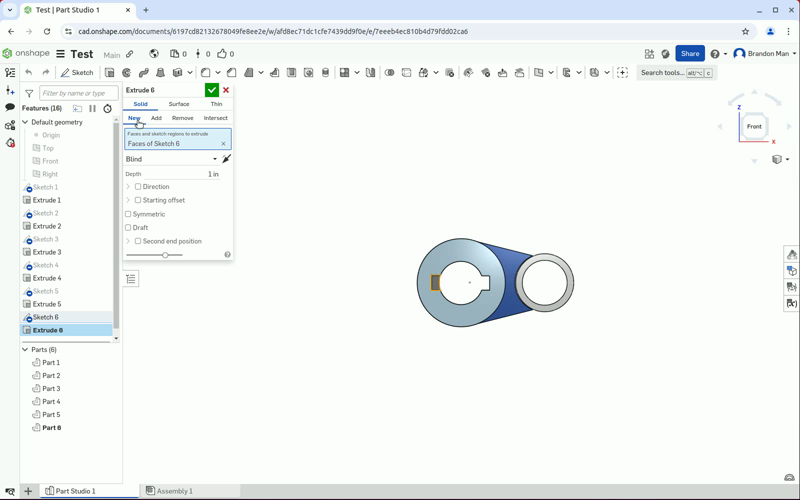
click(137, 120)
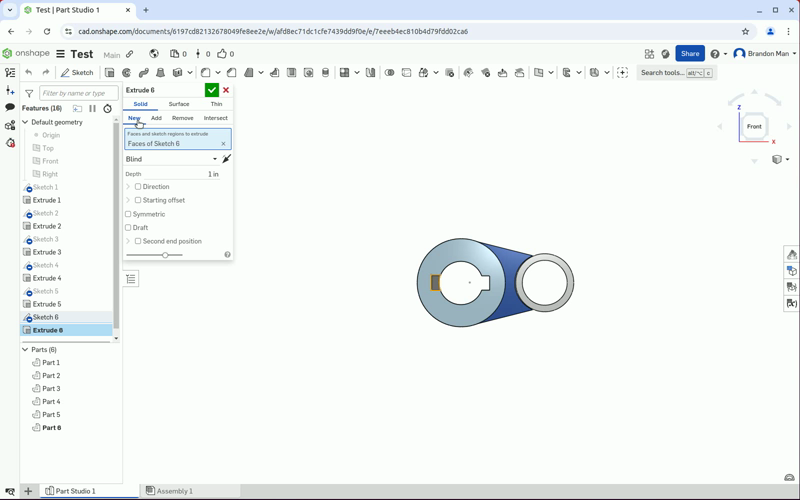
key(tab, 4)
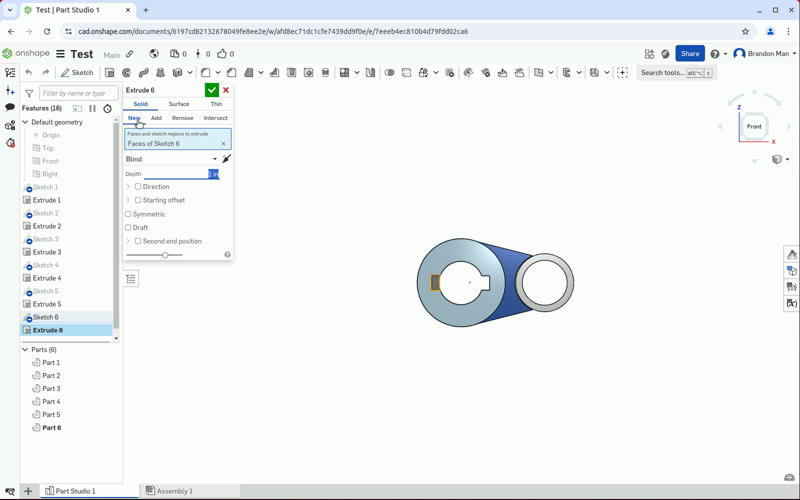
text(15.887)
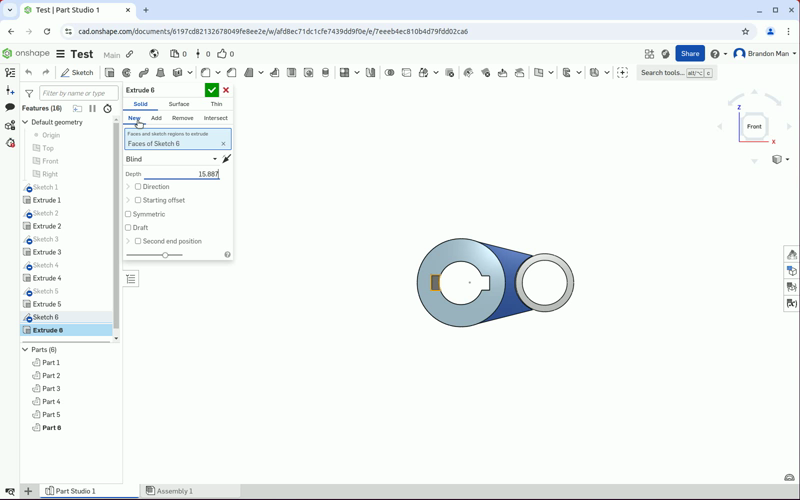
key(enter)
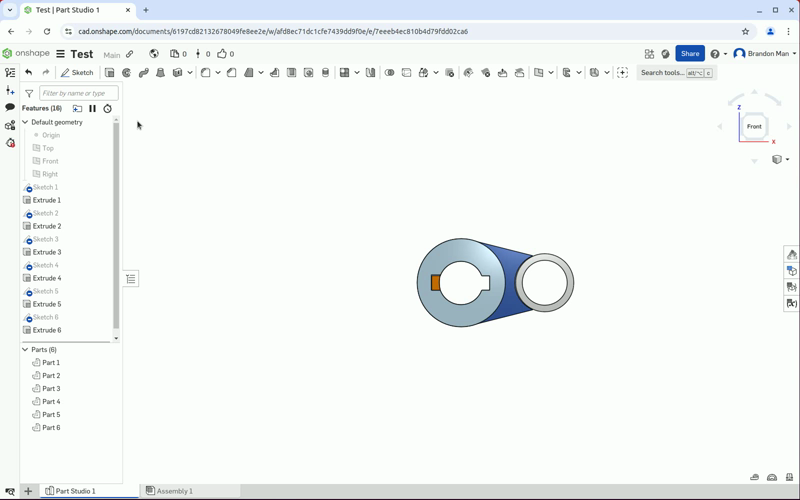
key(shift+h)
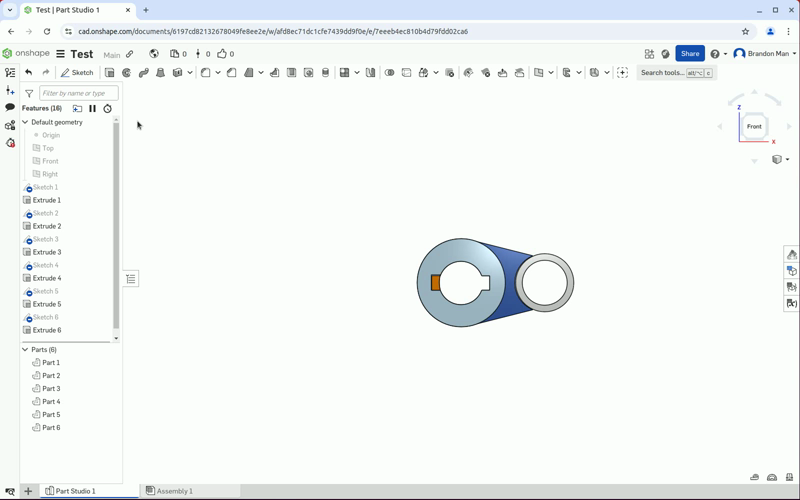
key(shift+h)
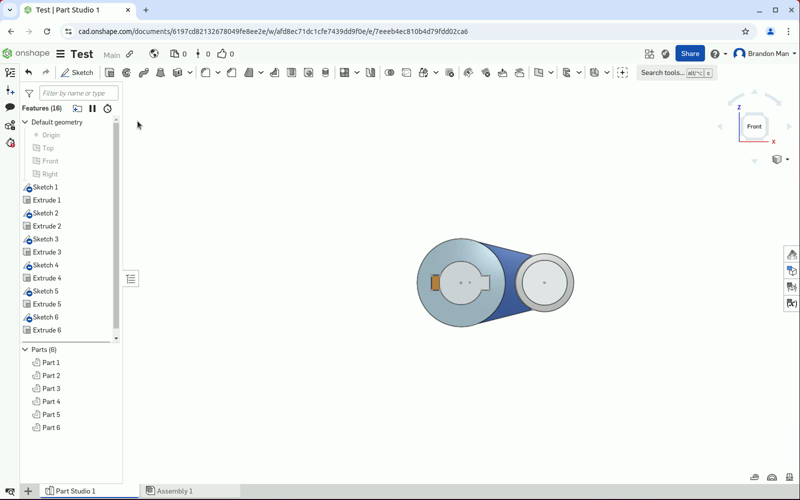
key(shift+7)
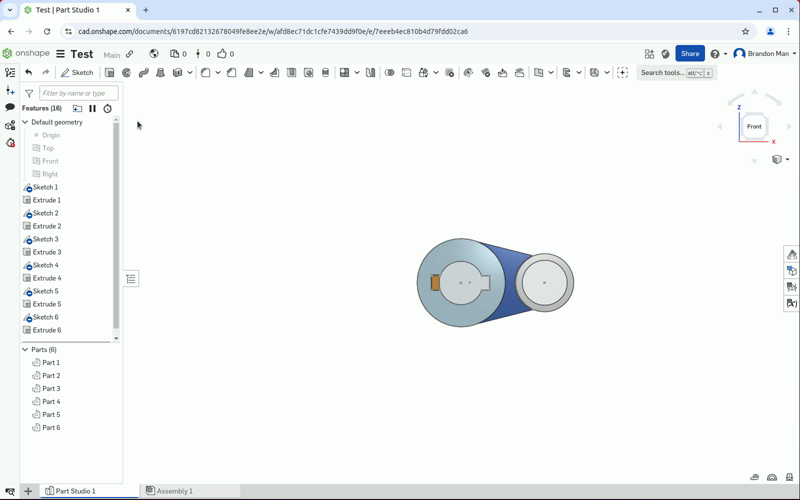
key(left, 2)
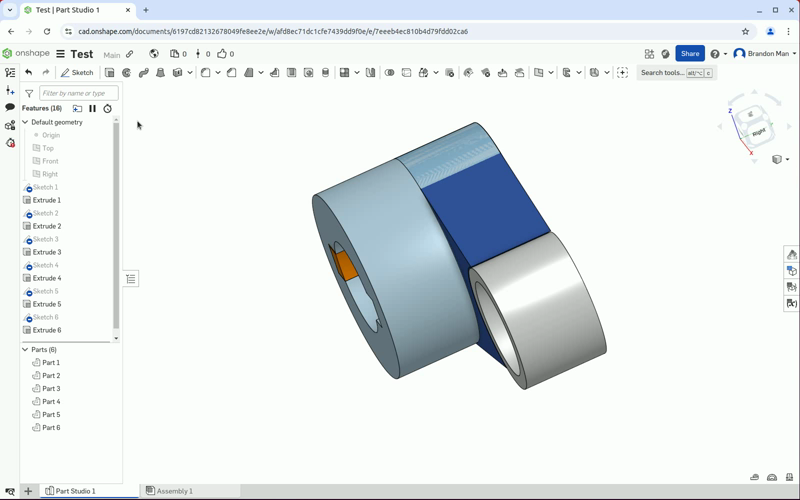
key(down, 2)
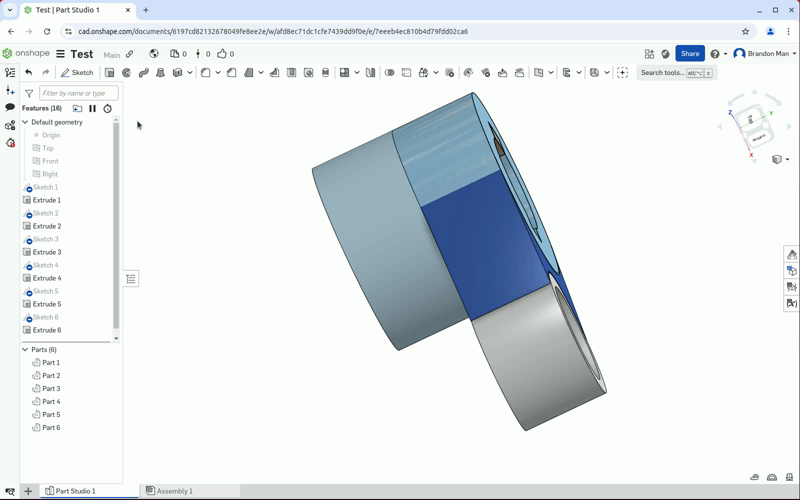
key(up, 2)
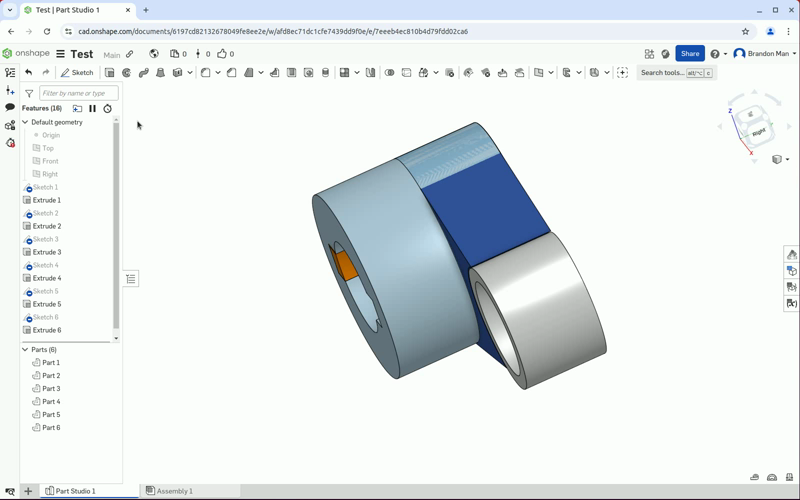
key(right, 2)
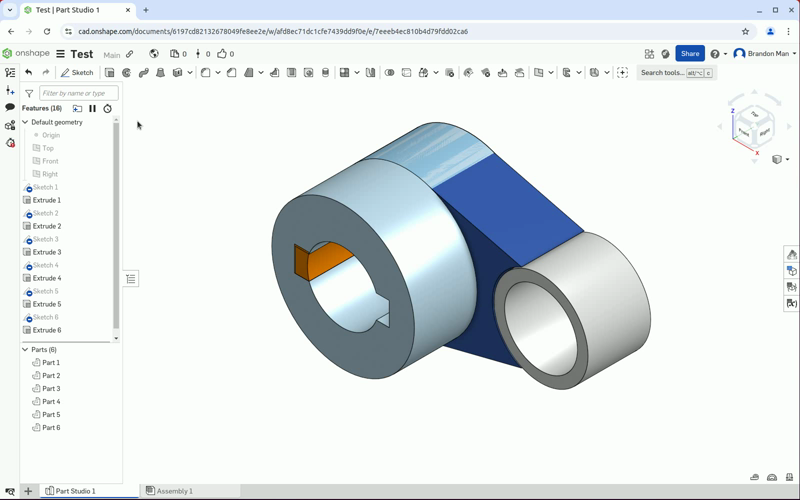
mouse_move(69, 189)
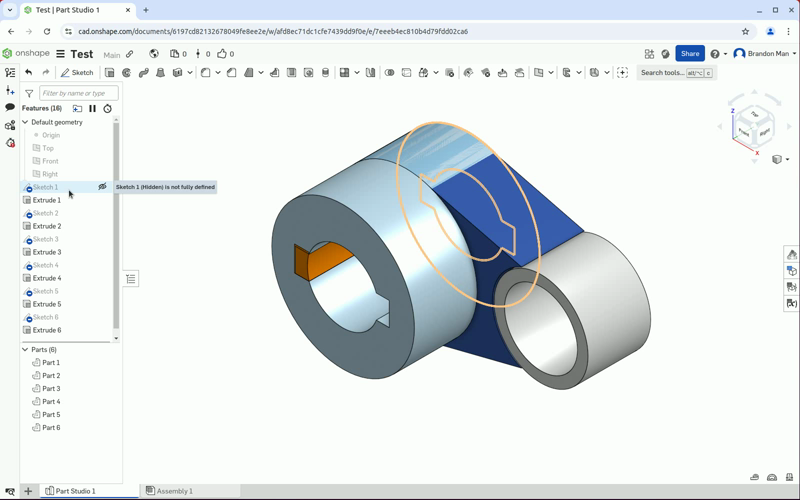
click(69, 189)